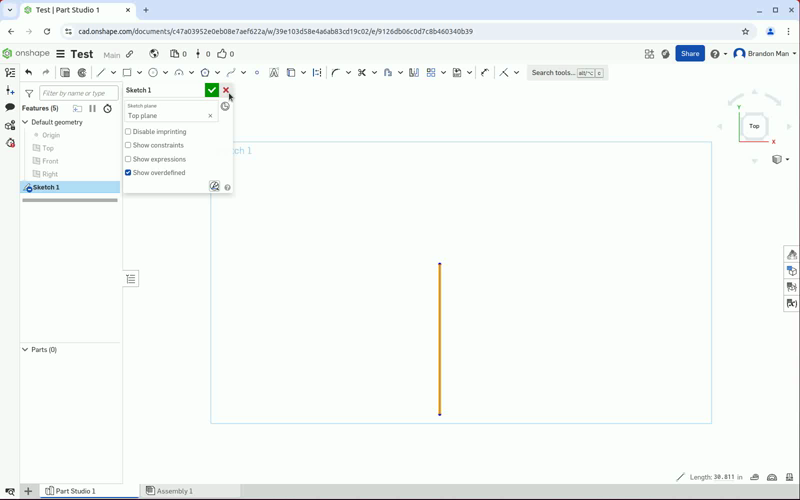
key(shift+h)
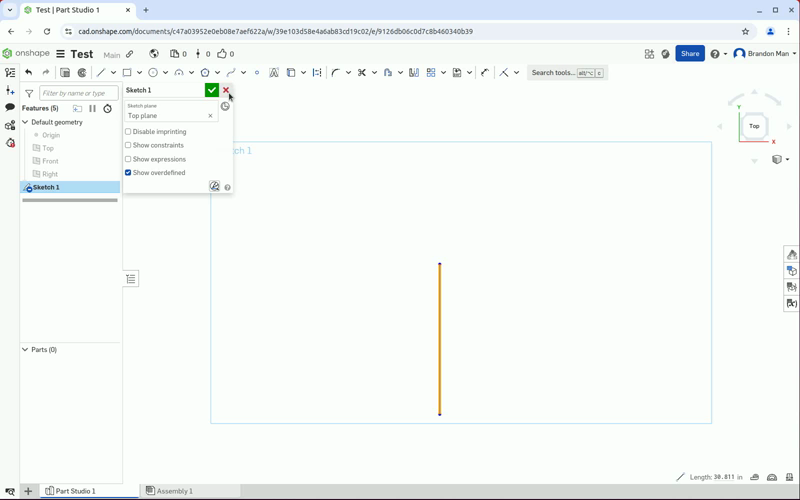
key(shift+s)
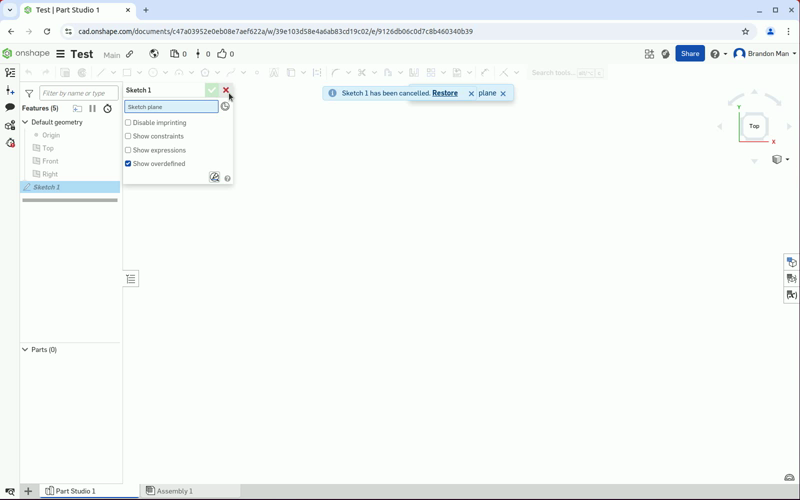
mouse_move(73, 150)
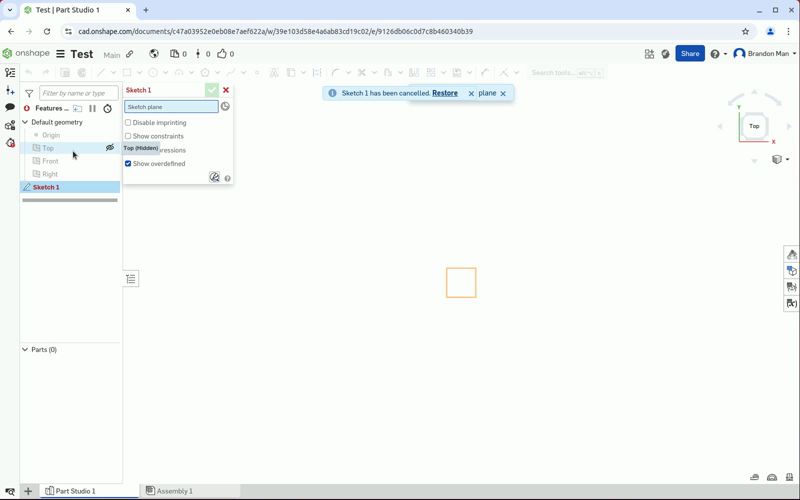
click(73, 150)
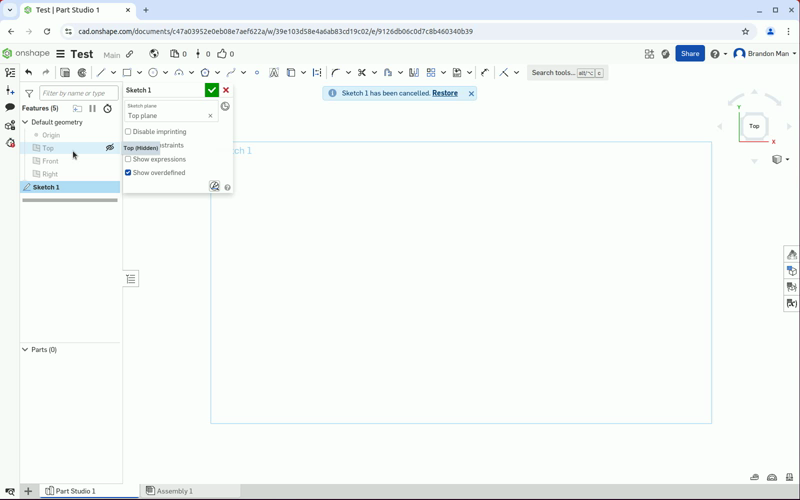
mouse_move(73, 352)
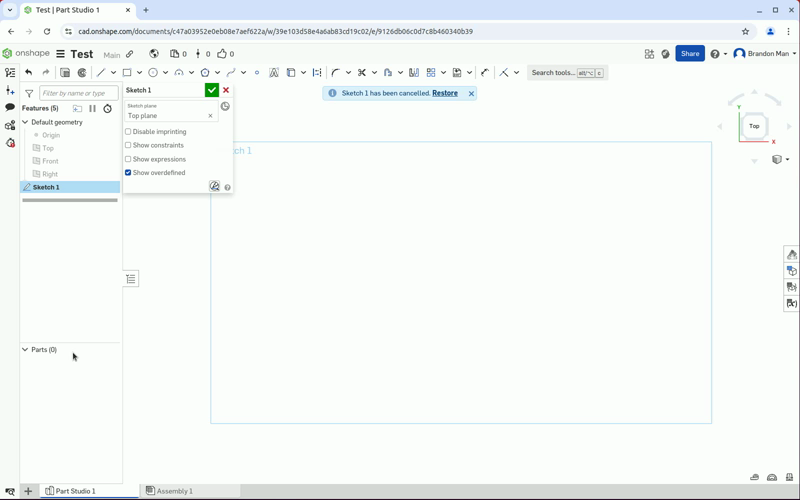
key(y)
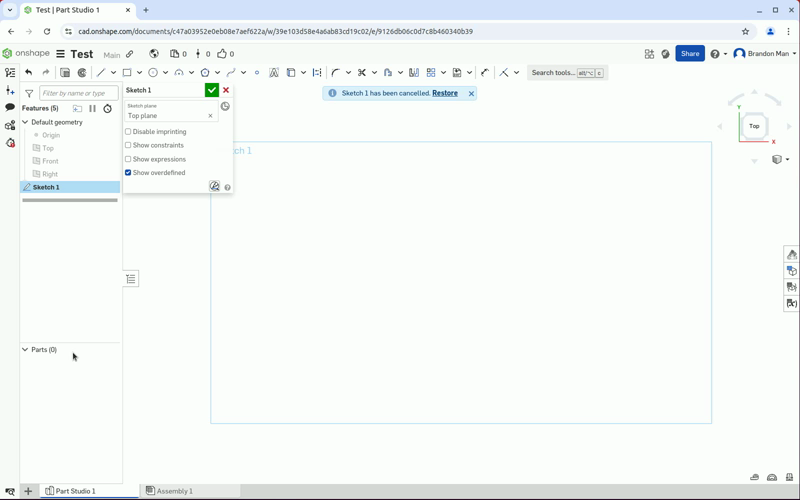
key(l)
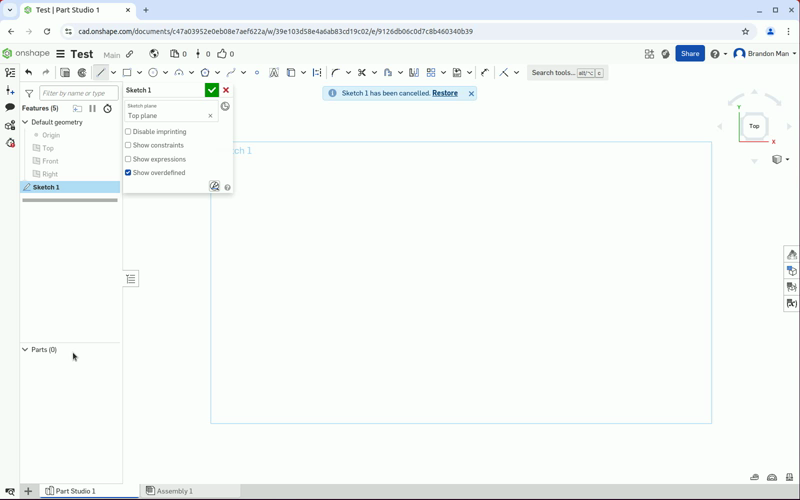
key_down(shift)
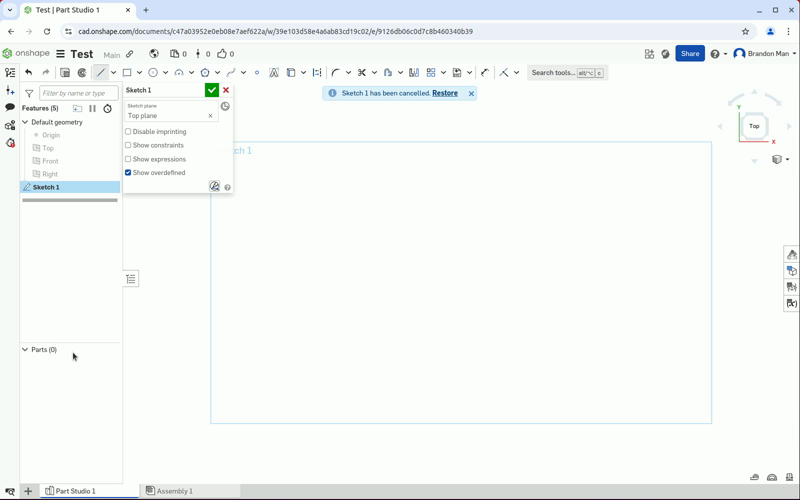
mouse_move(348, 339)
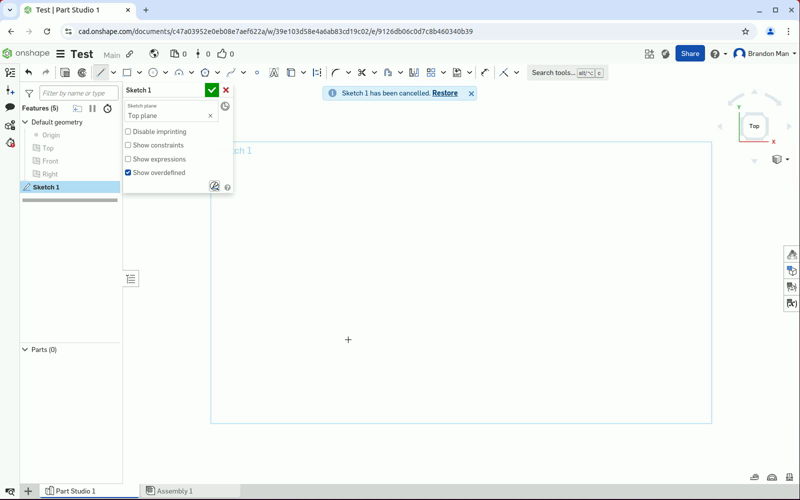
click(348, 339)
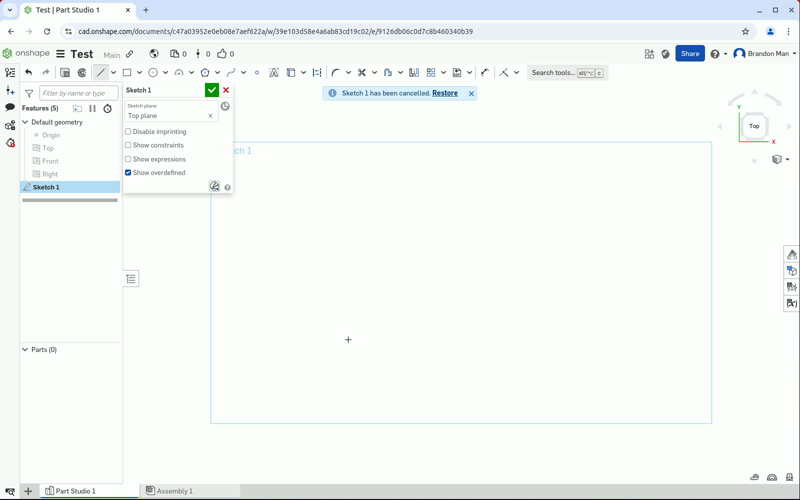
key_up(shift)
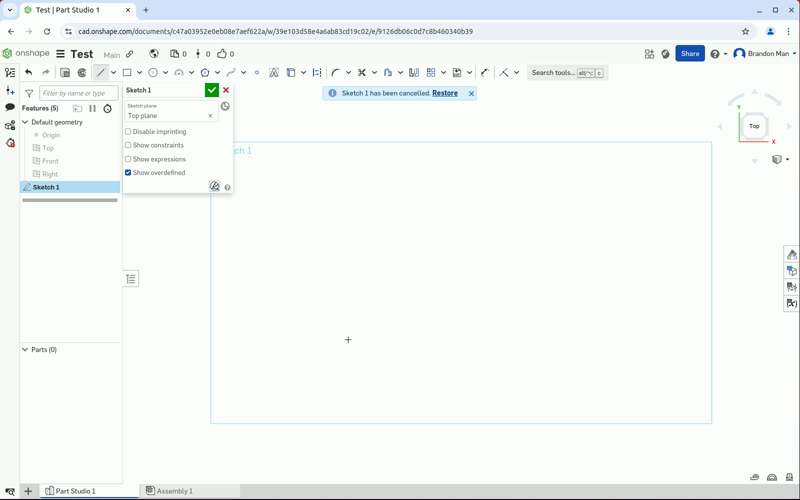
key_down(shift)
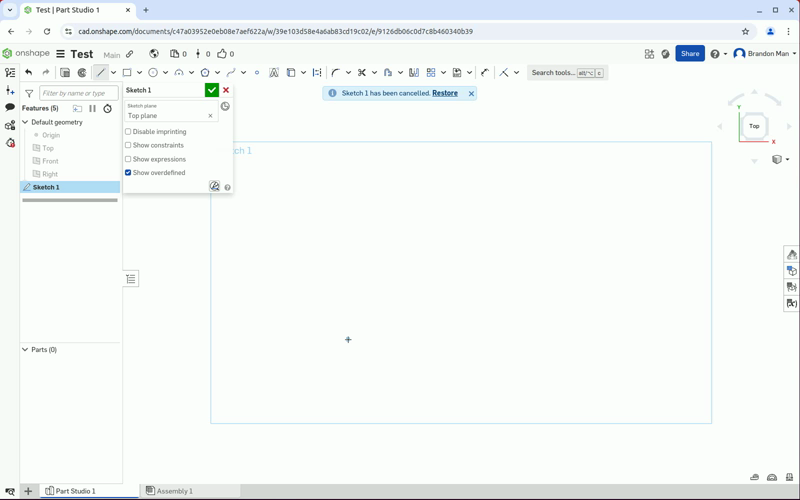
mouse_move(378, 339)
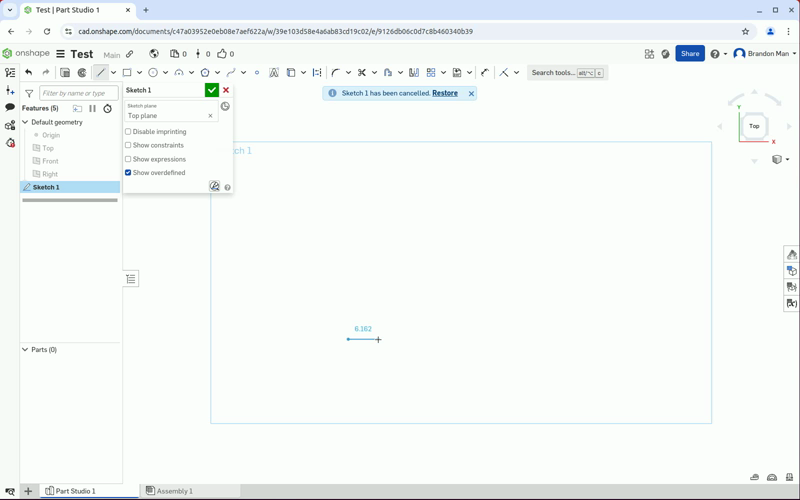
mouse_move(355, 339)
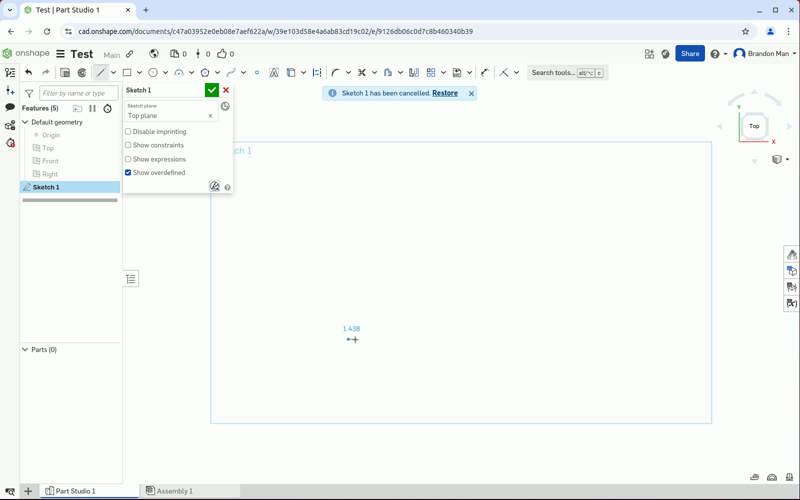
scroll(6)
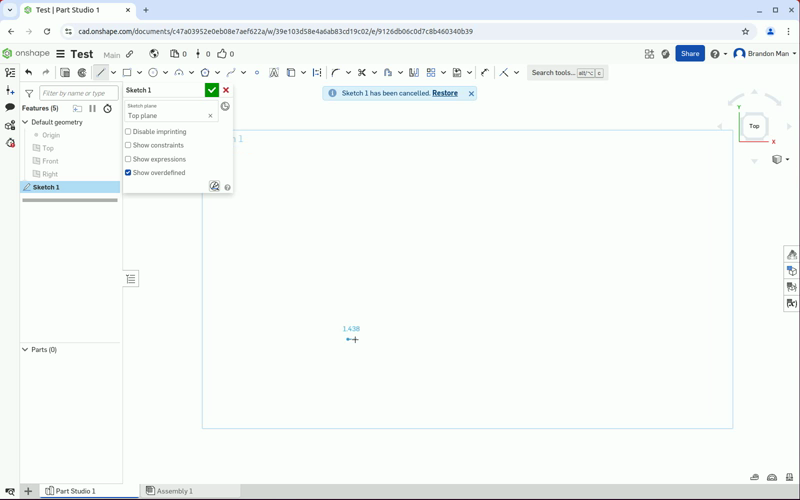
scroll(6)
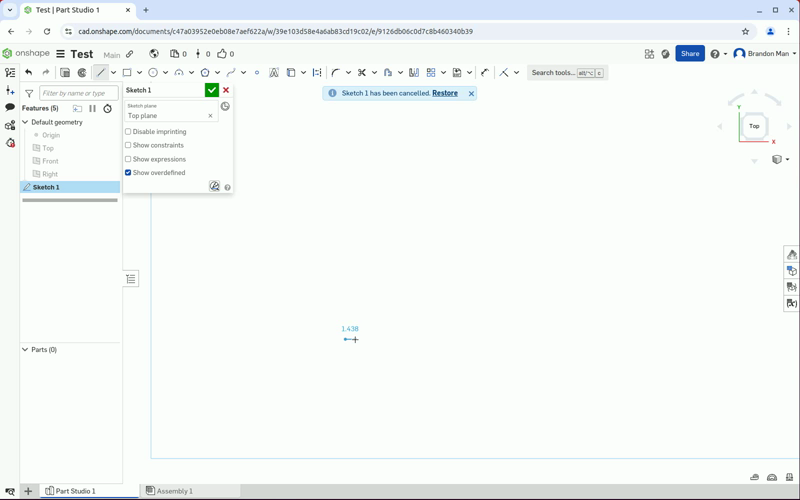
scroll(6)
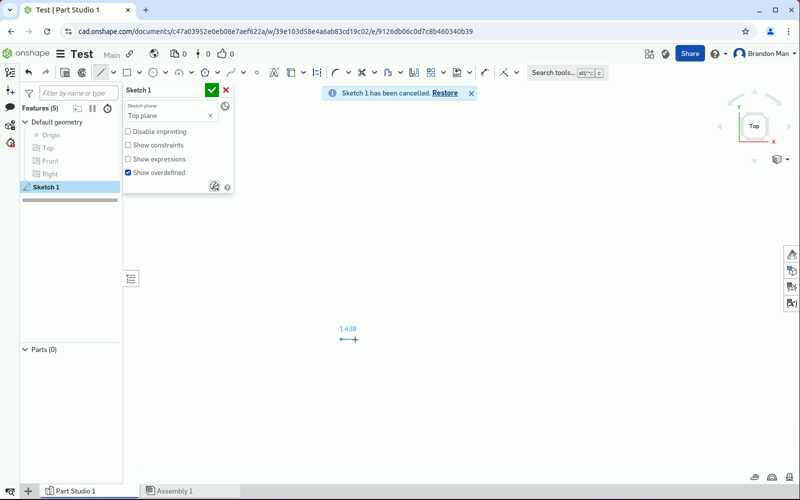
scroll(6)
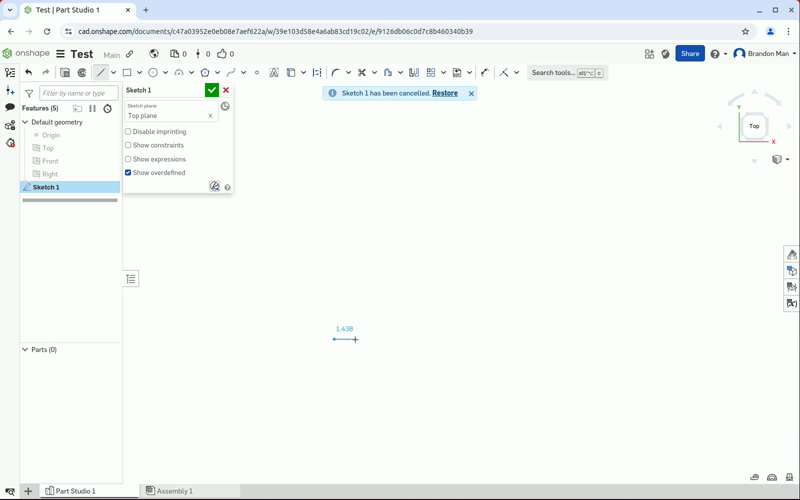
scroll(6)
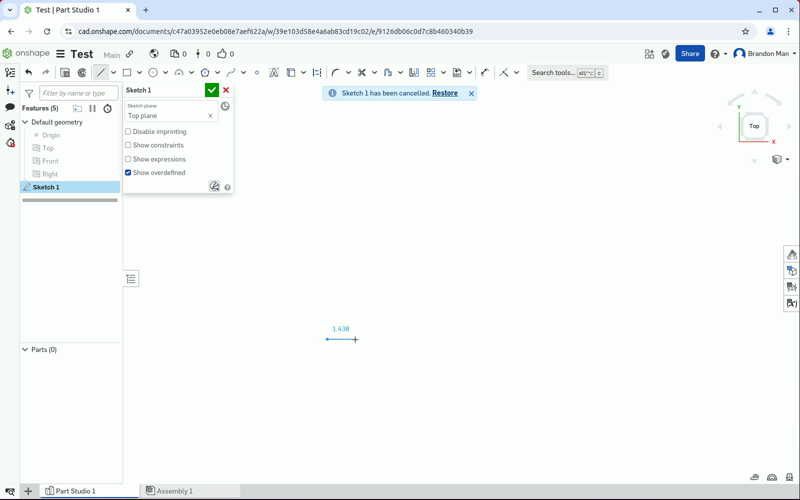
scroll(6)
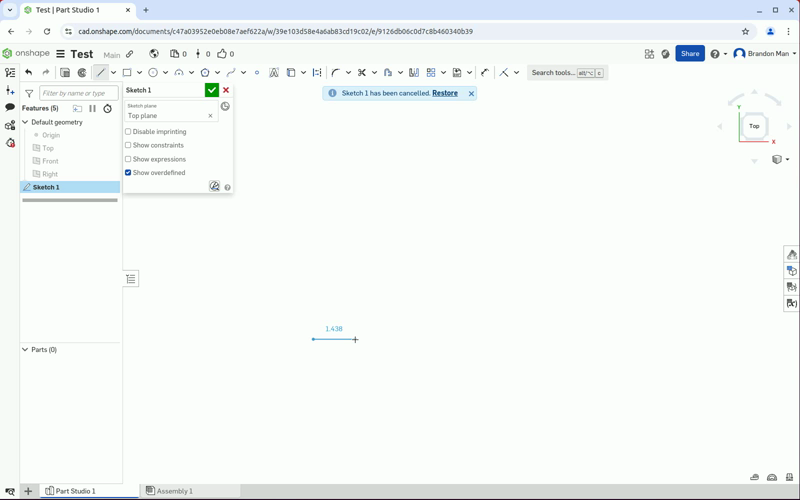
scroll(6)
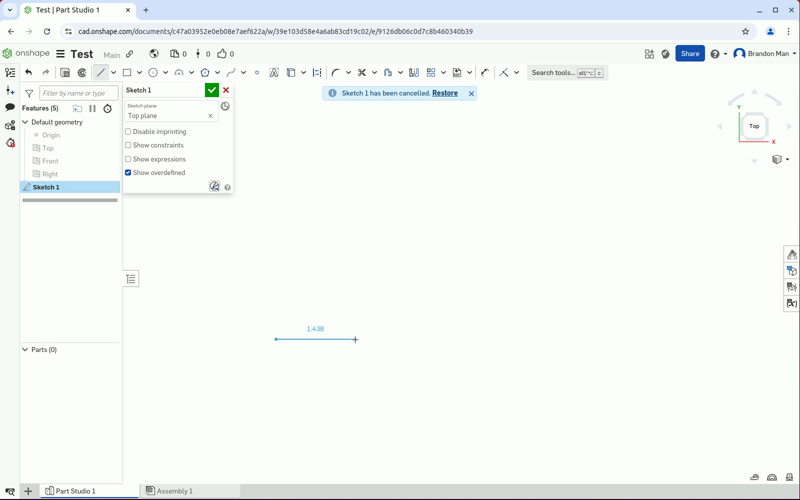
click(355, 339)
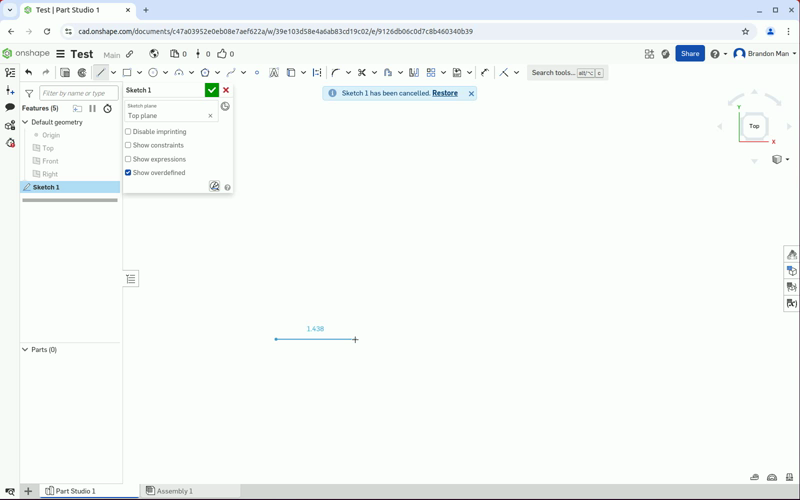
scroll(-6)
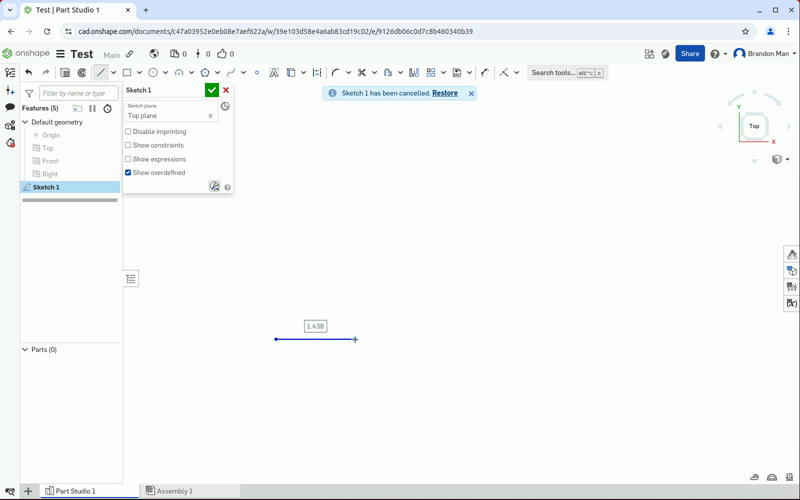
scroll(-6)
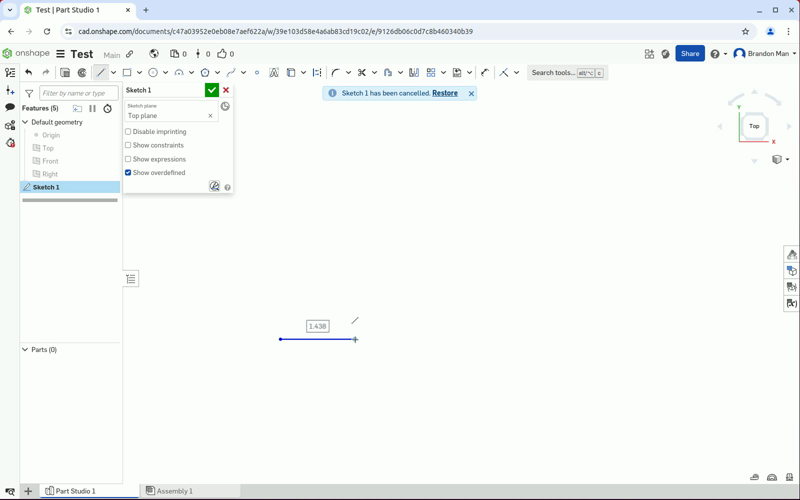
scroll(-6)
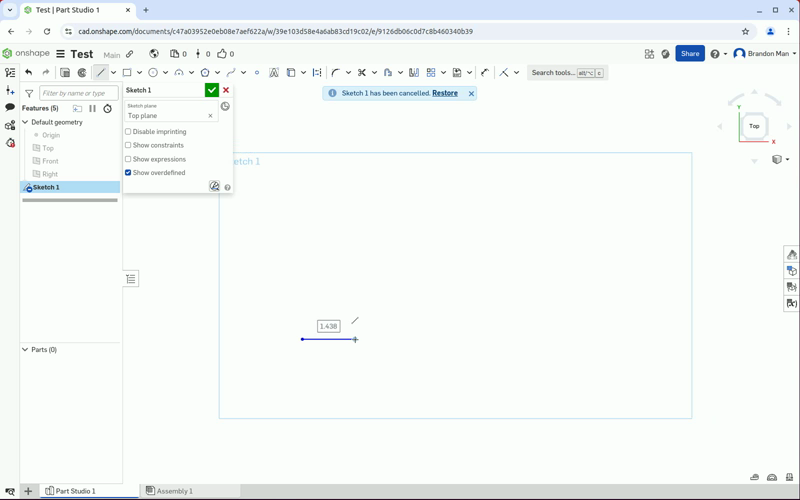
scroll(-6)
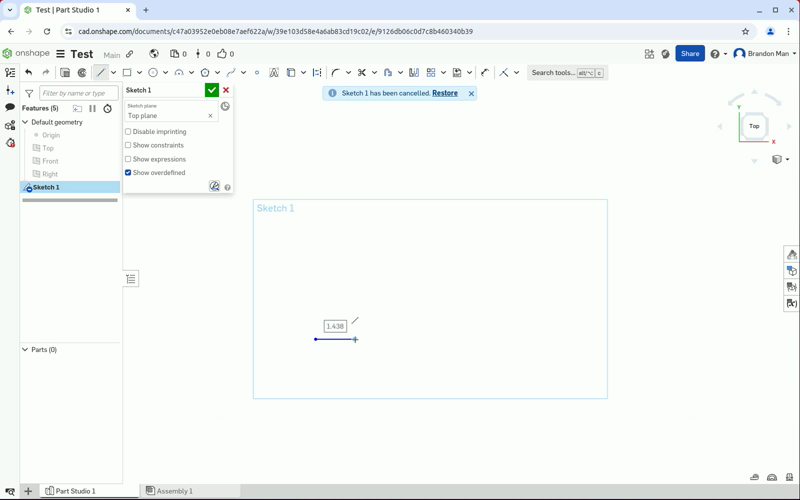
scroll(-6)
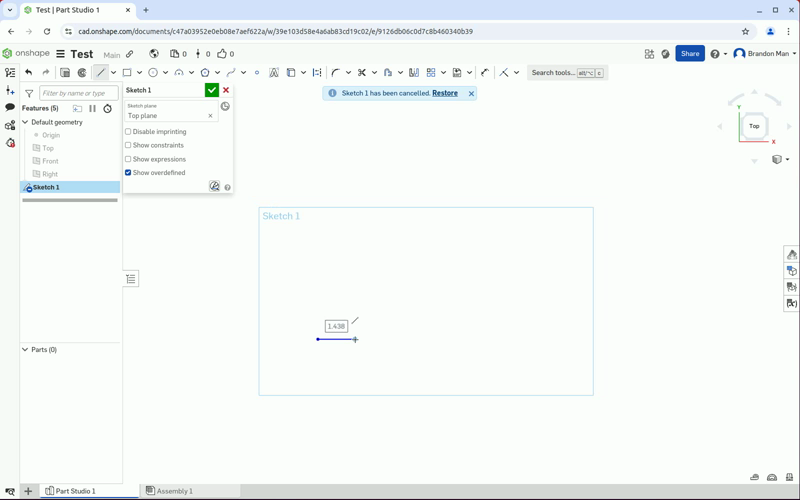
scroll(-6)
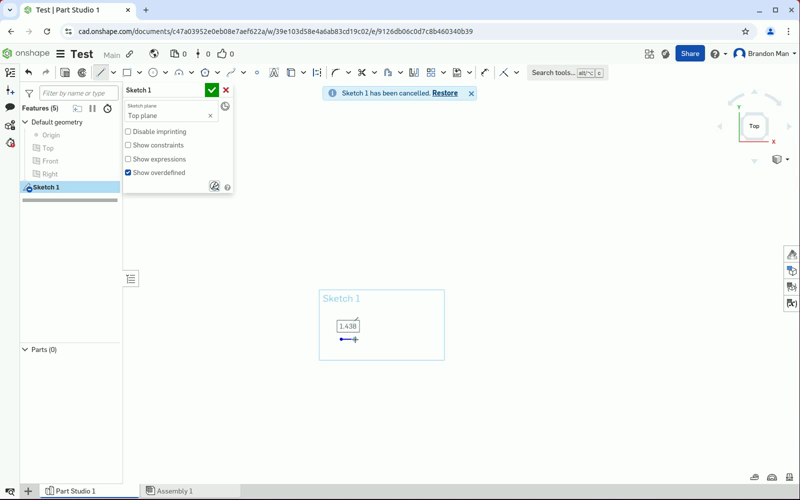
scroll(-6)
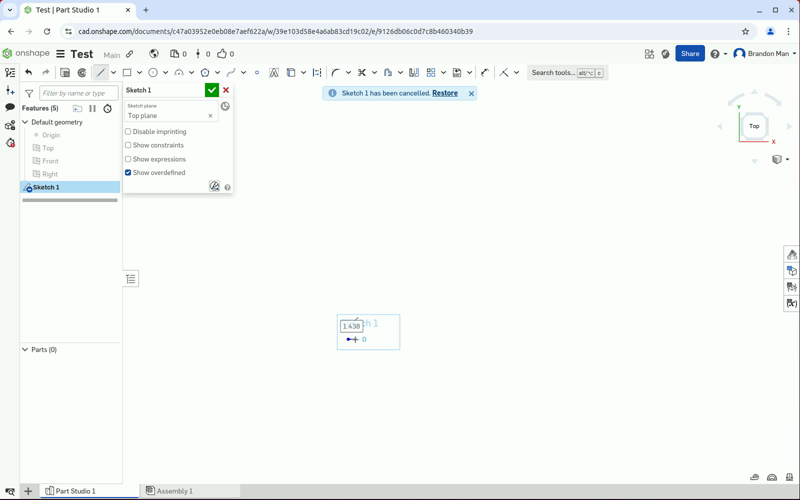
key_up(shift)
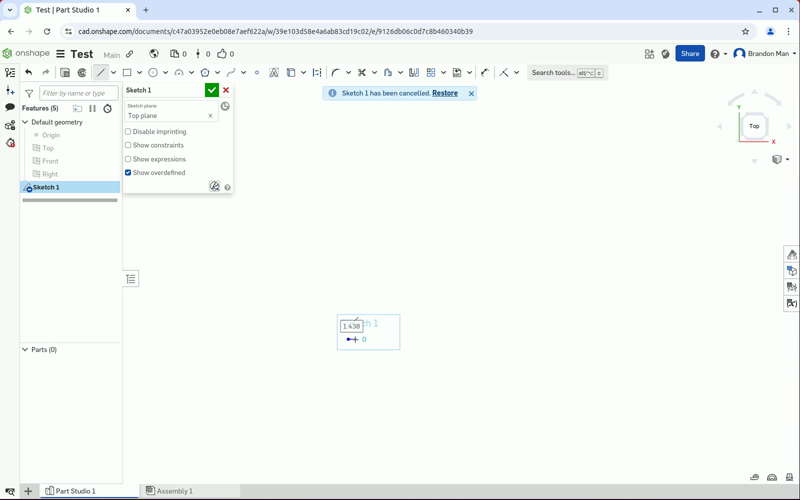
key_down(shift)
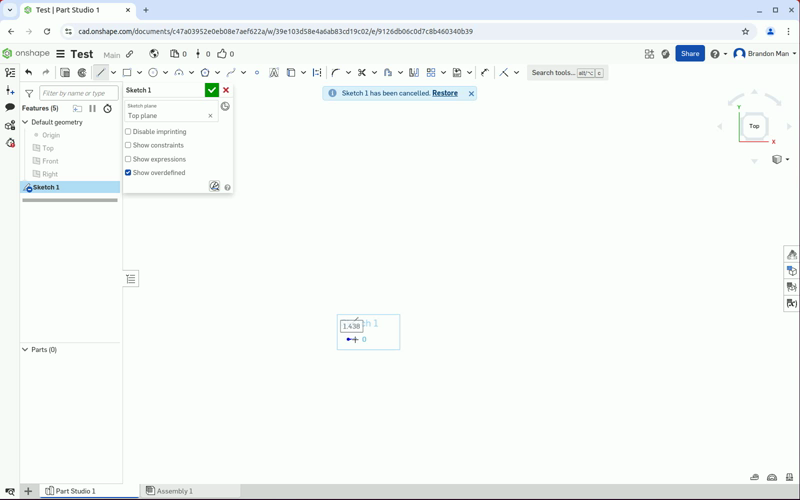
mouse_move(385, 339)
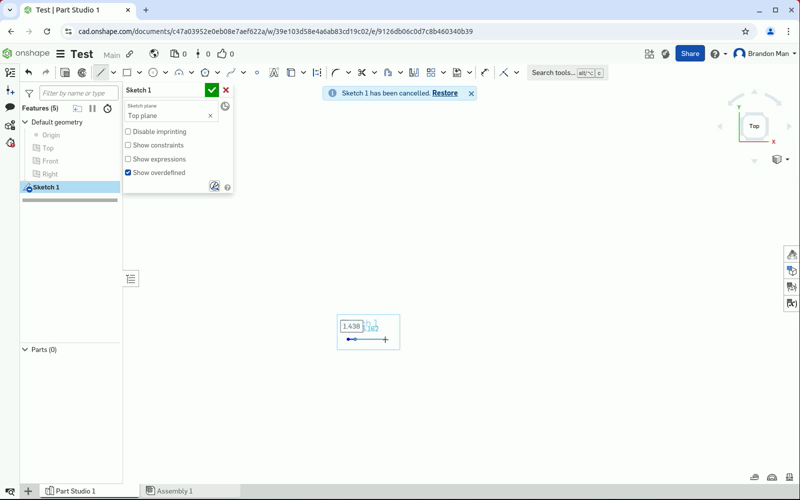
mouse_move(355, 332)
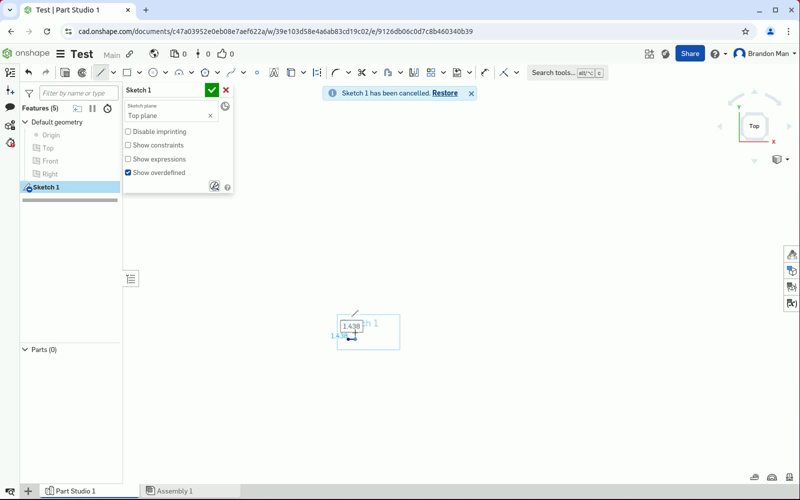
scroll(6)
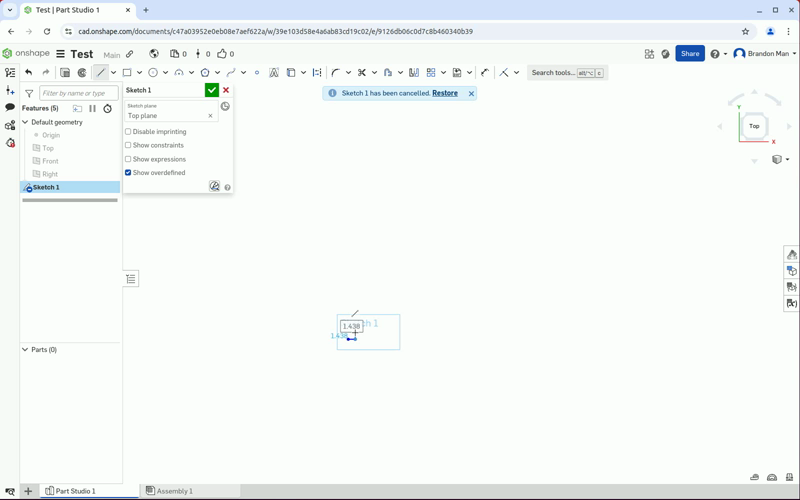
scroll(6)
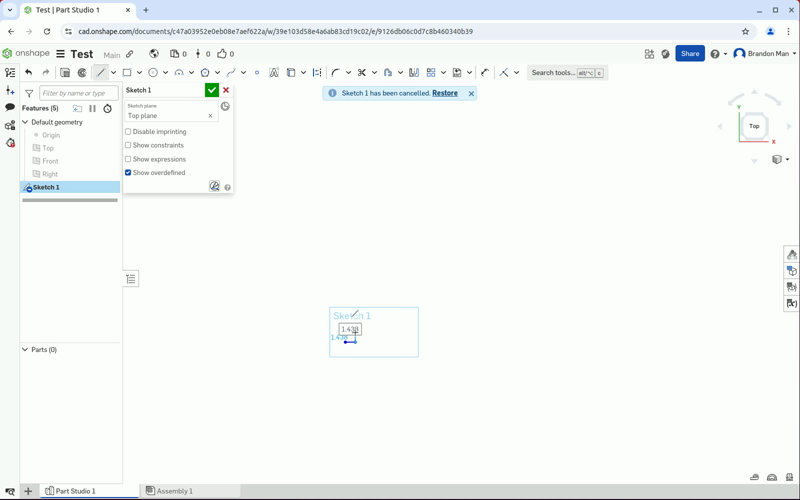
scroll(6)
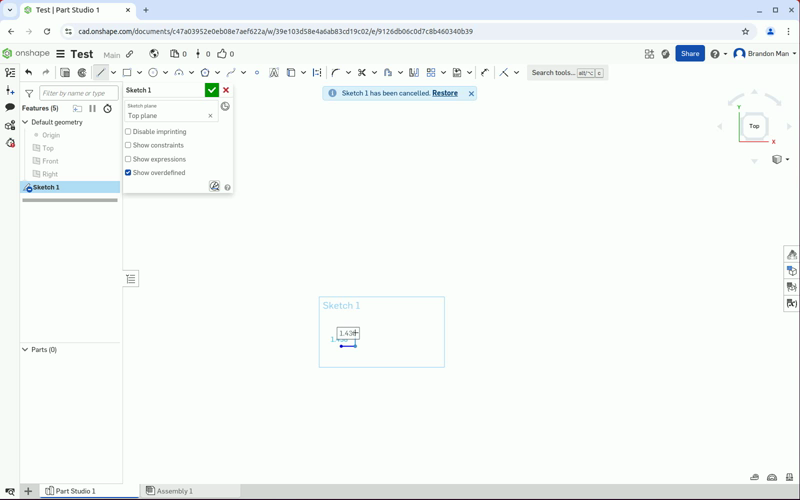
scroll(6)
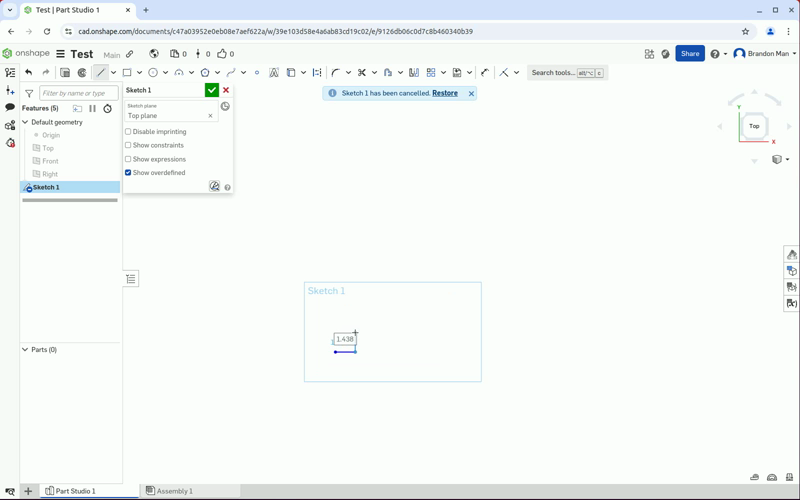
scroll(6)
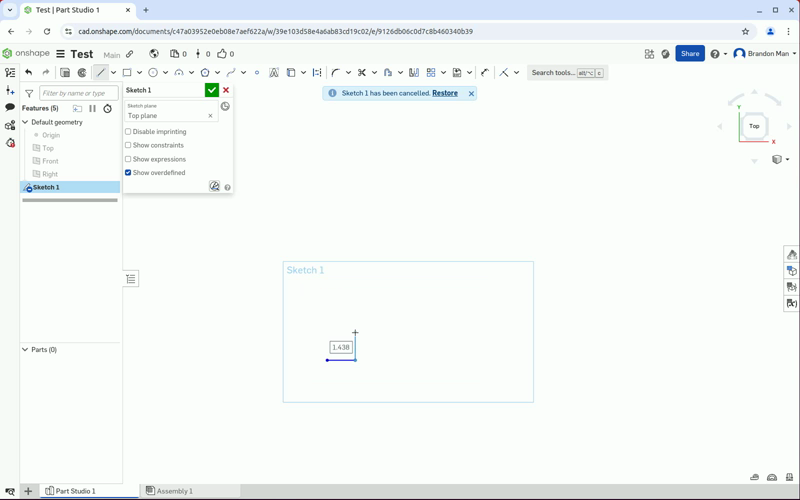
scroll(6)
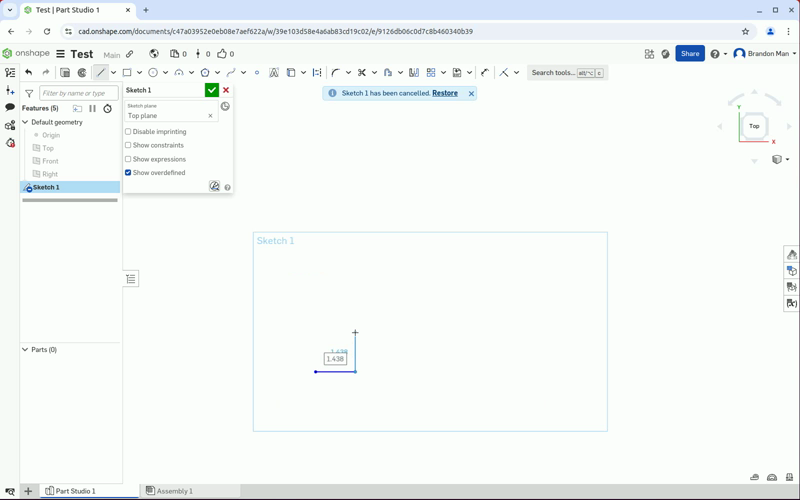
scroll(6)
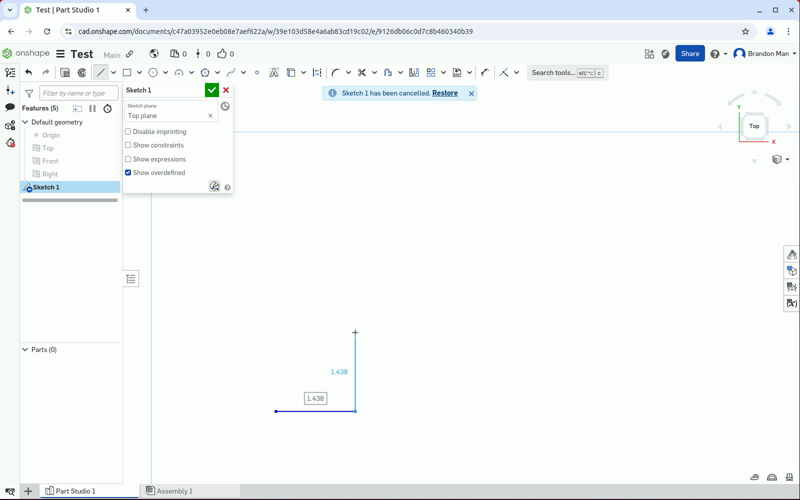
click(355, 332)
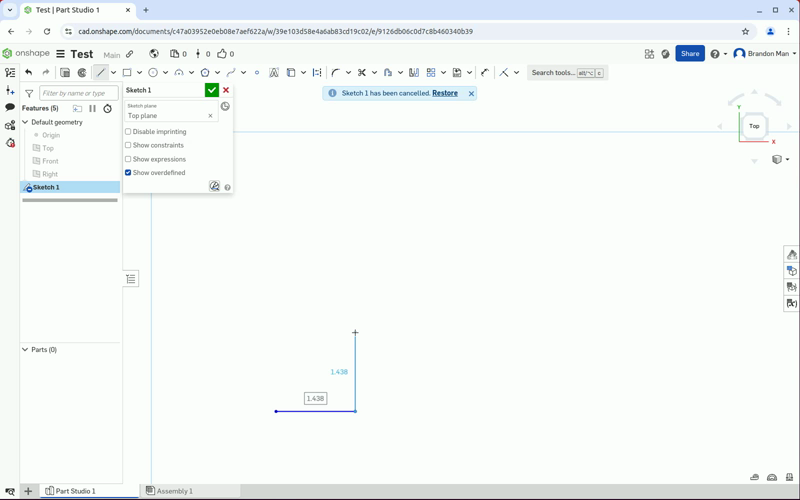
scroll(-6)
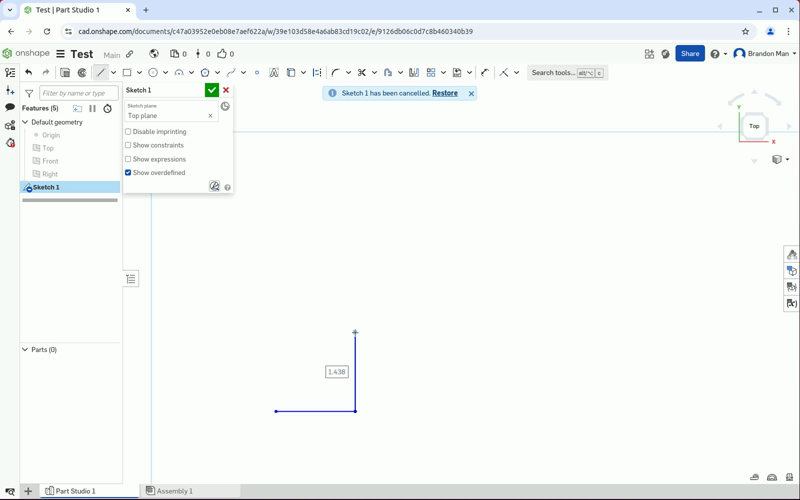
scroll(-6)
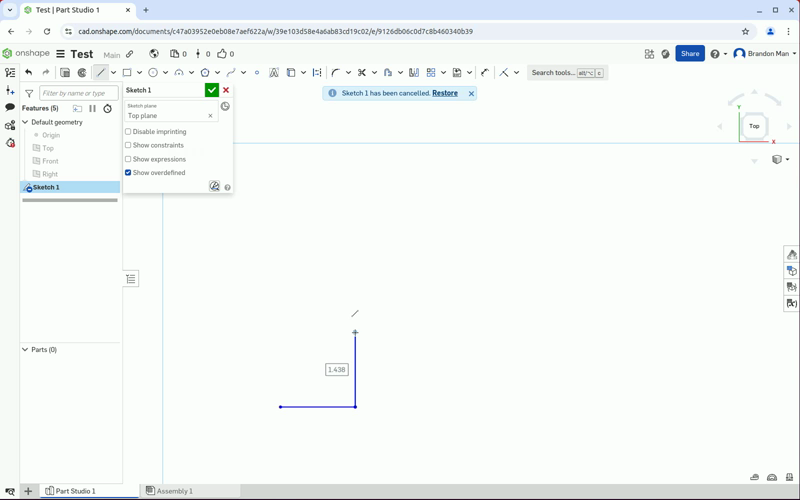
scroll(-6)
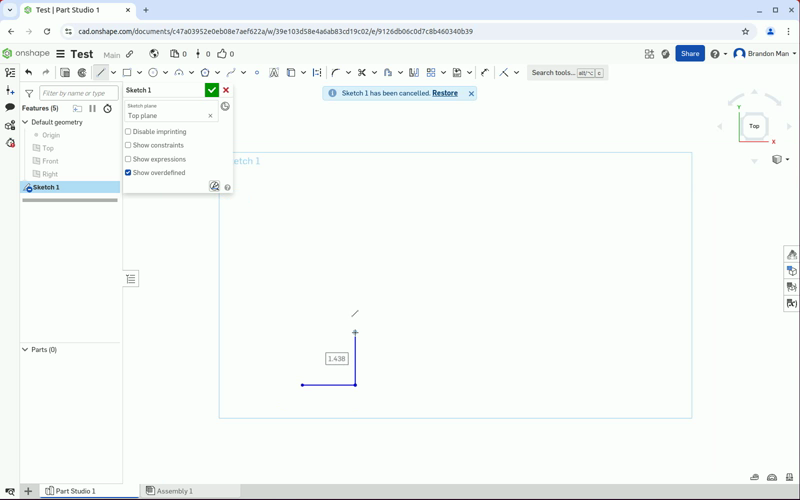
scroll(-6)
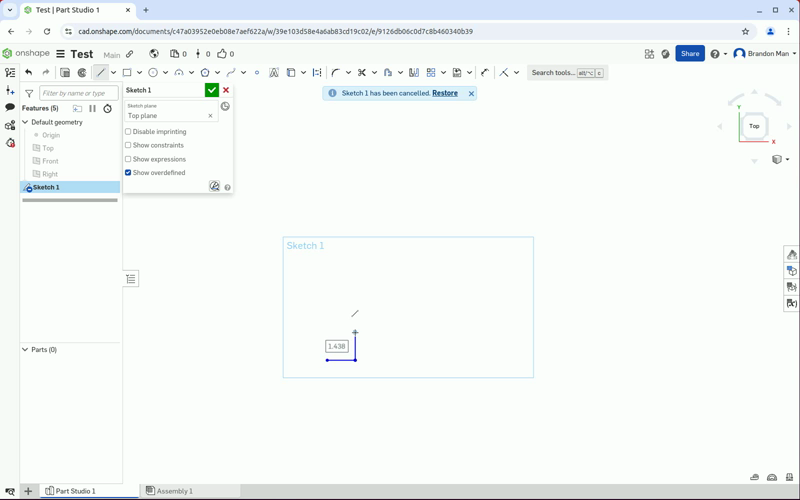
scroll(-6)
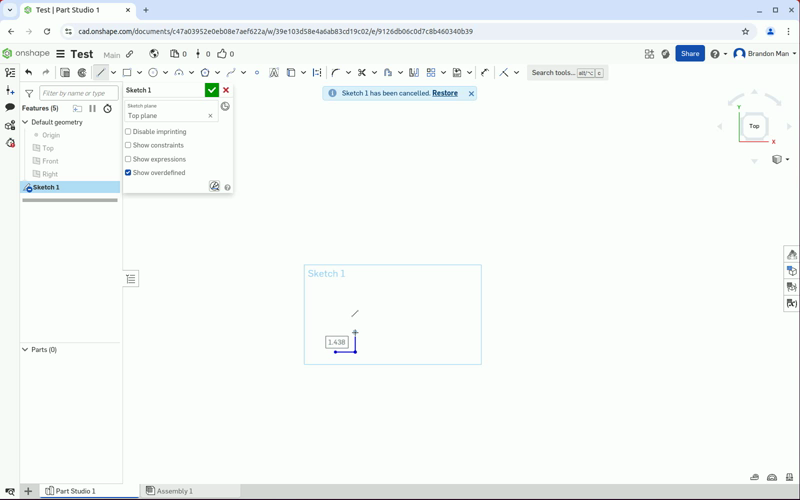
scroll(-6)
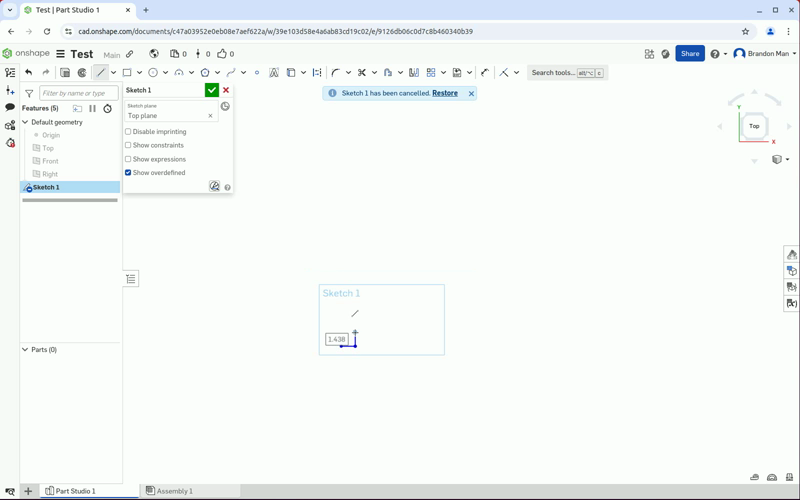
scroll(-6)
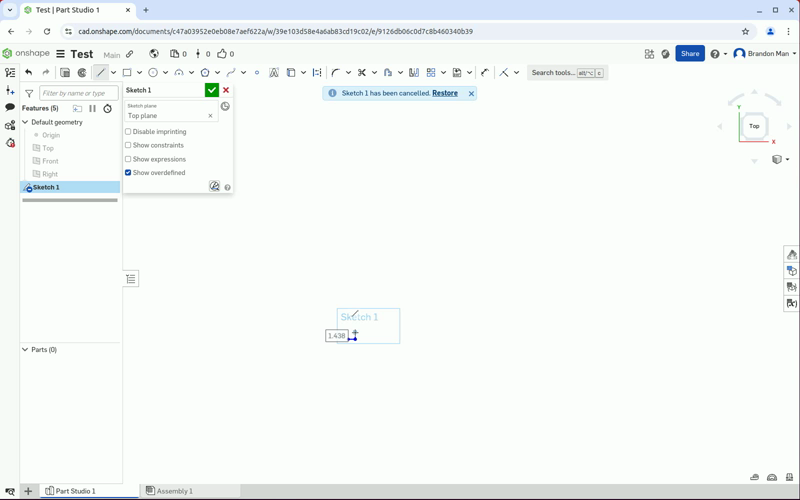
key_up(shift)
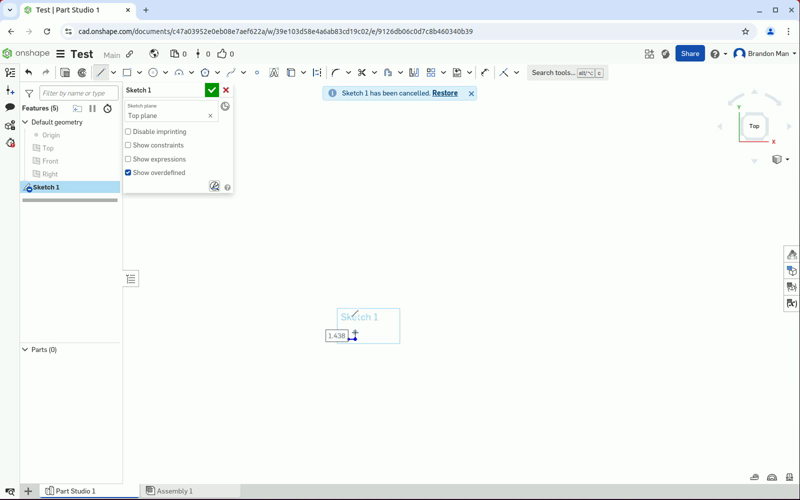
key_down(shift)
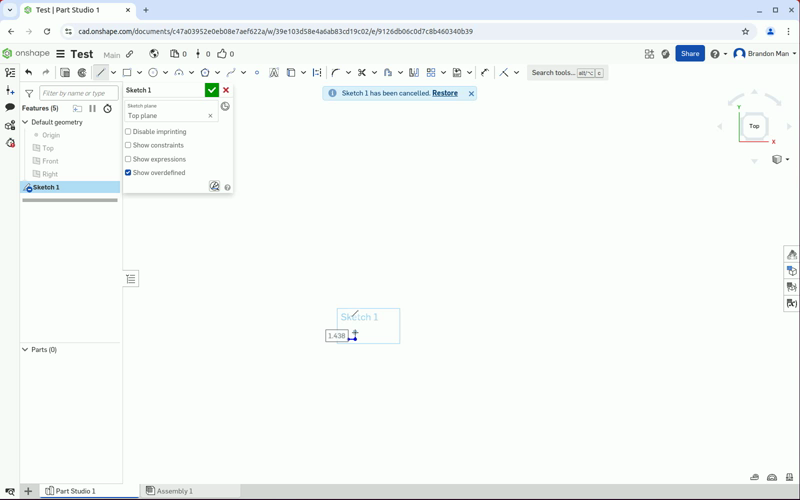
mouse_move(385, 332)
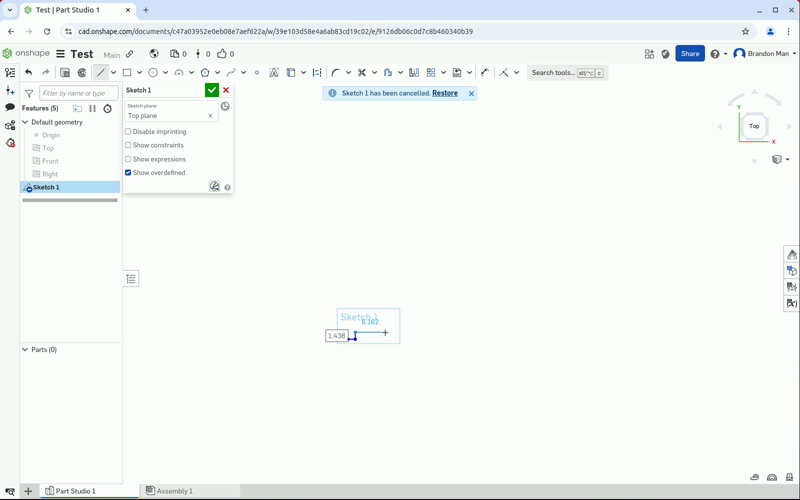
mouse_move(348, 332)
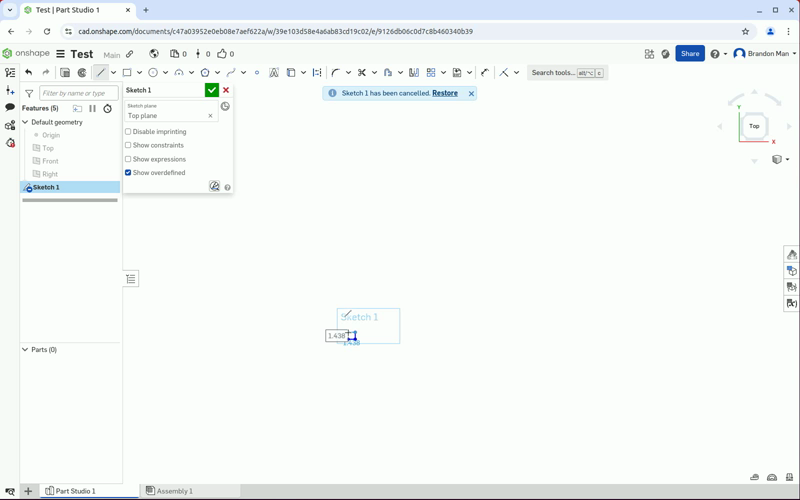
scroll(6)
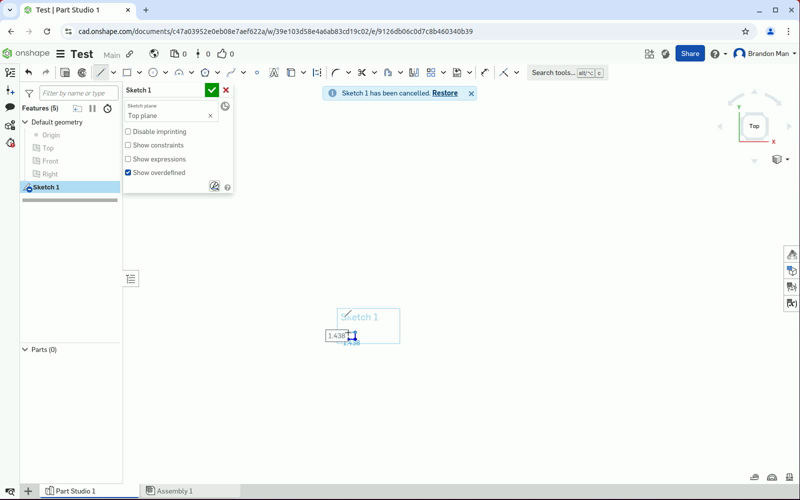
scroll(6)
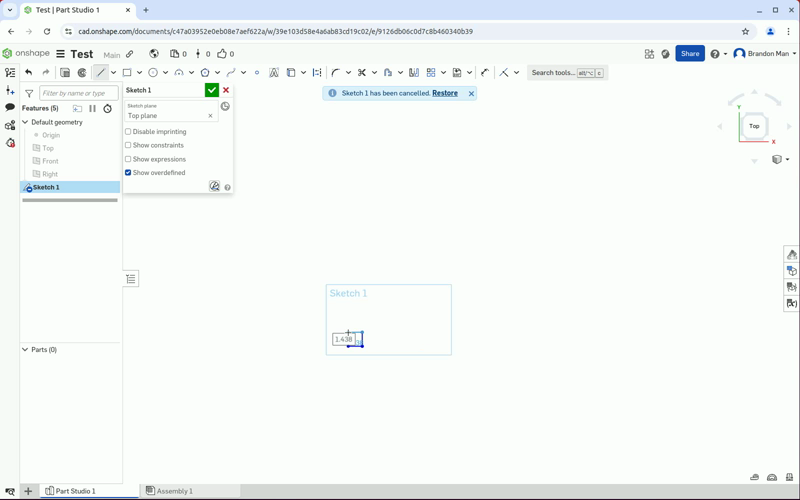
scroll(6)
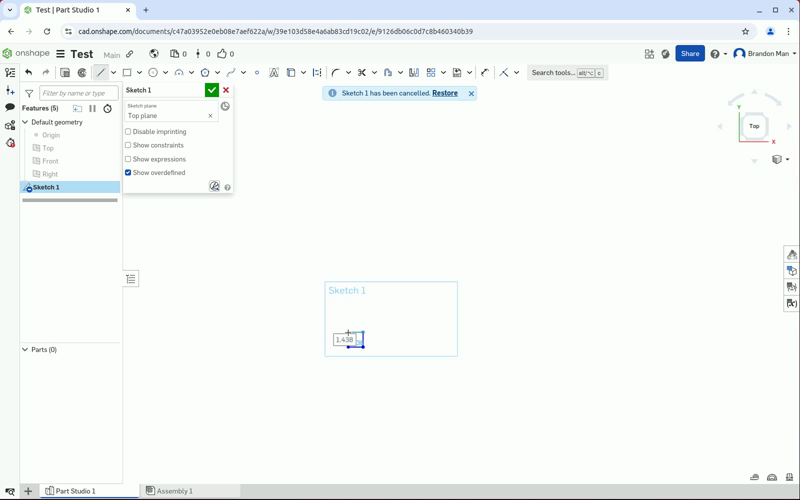
scroll(6)
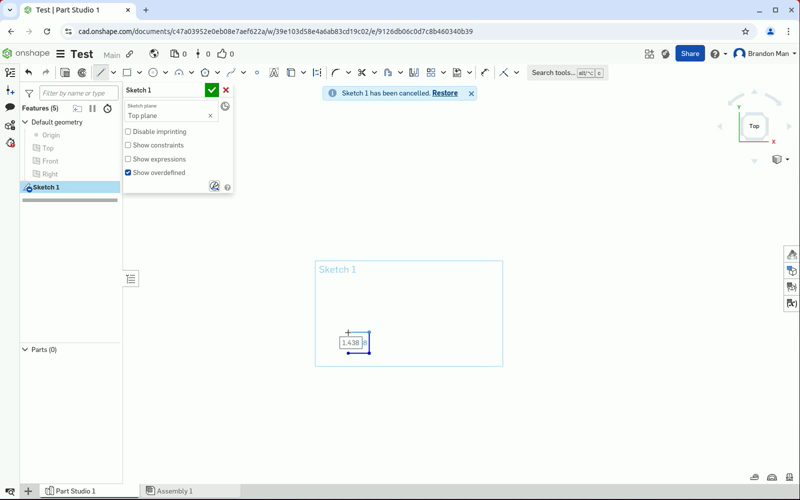
scroll(6)
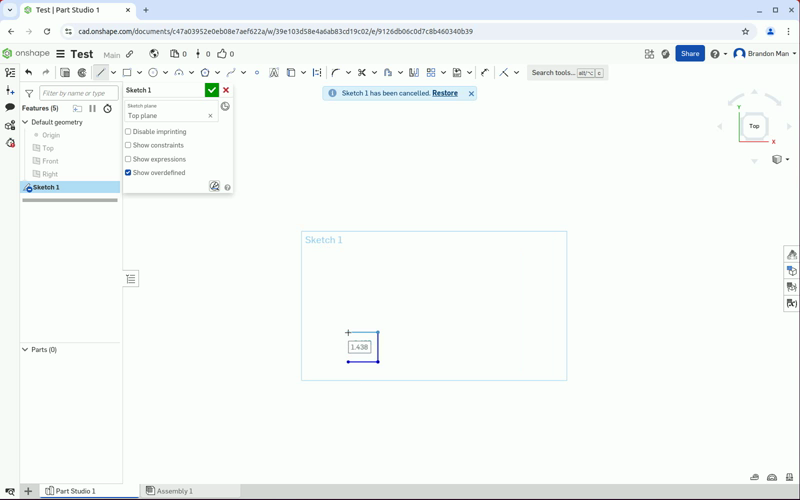
scroll(6)
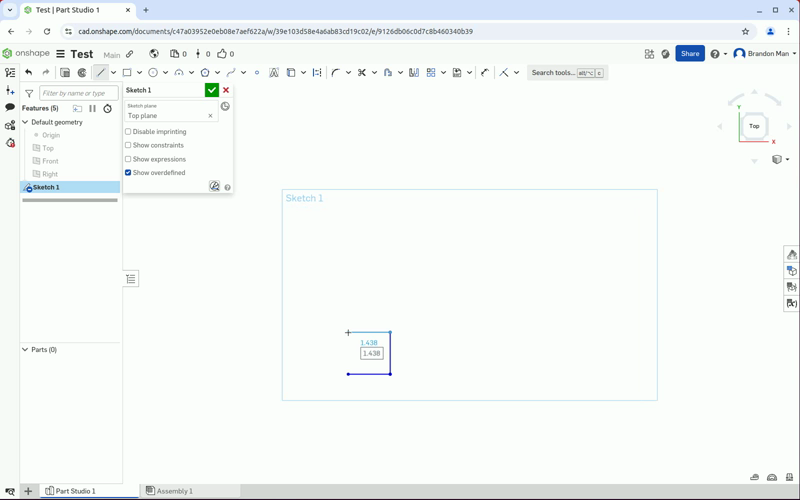
scroll(6)
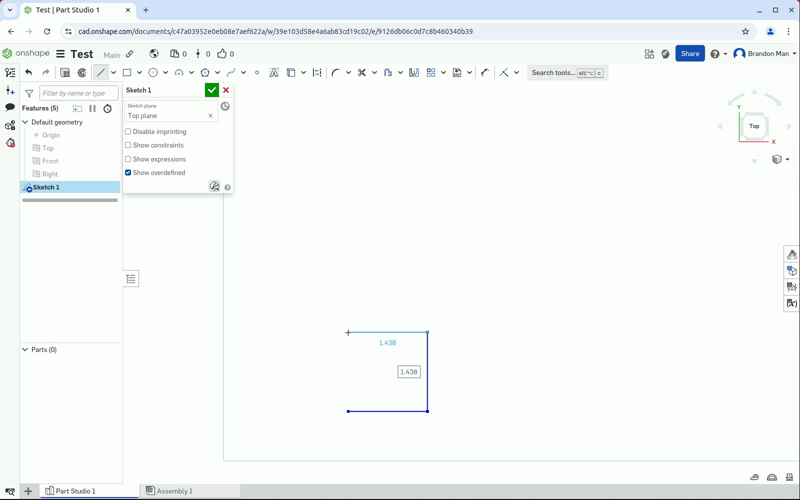
click(348, 332)
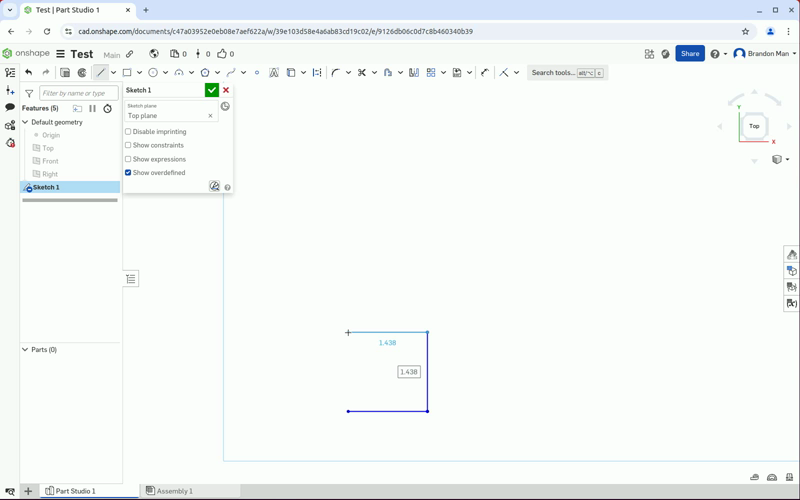
scroll(-6)
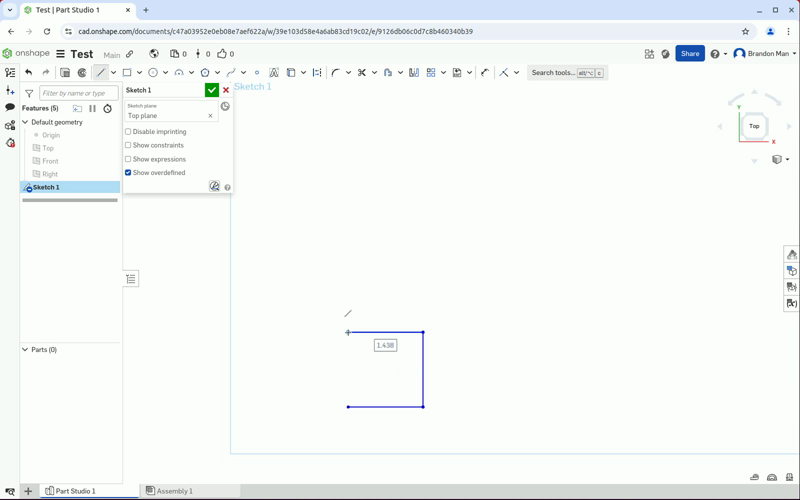
scroll(-6)
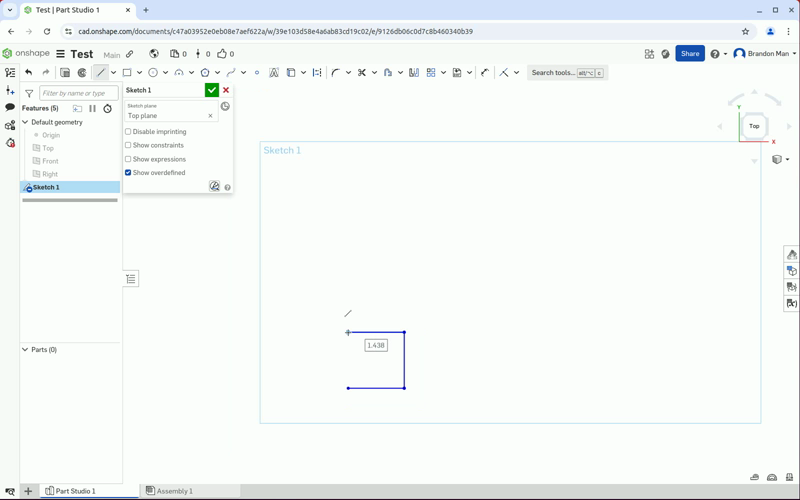
scroll(-6)
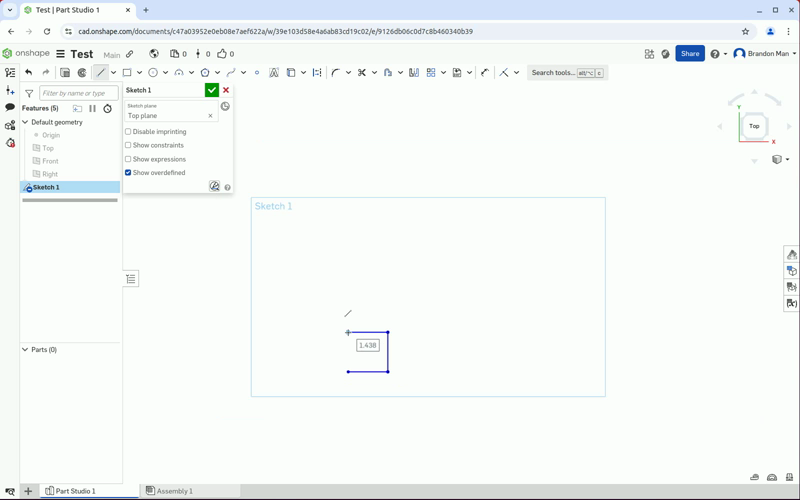
scroll(-6)
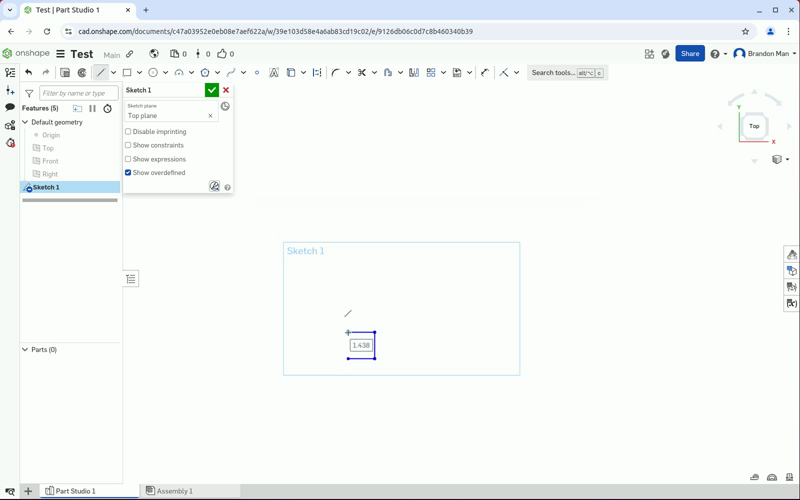
scroll(-6)
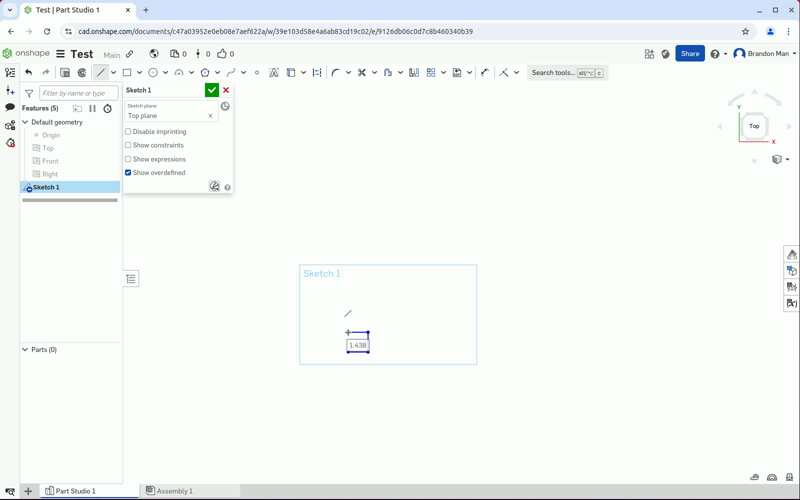
scroll(-6)
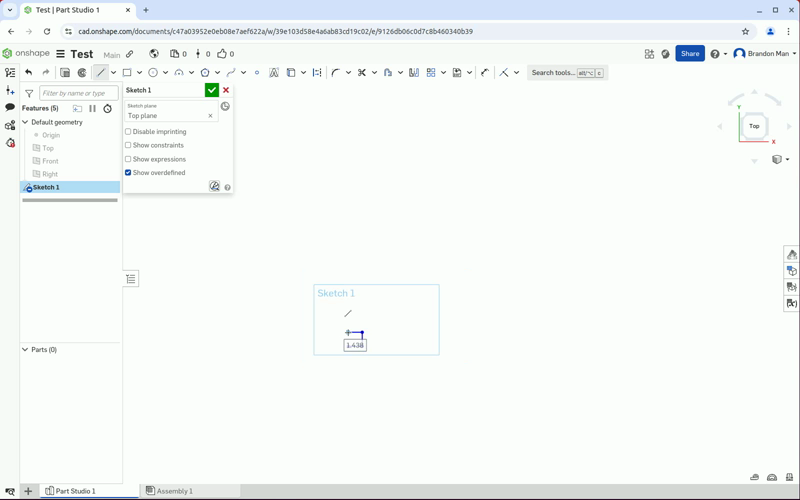
scroll(-6)
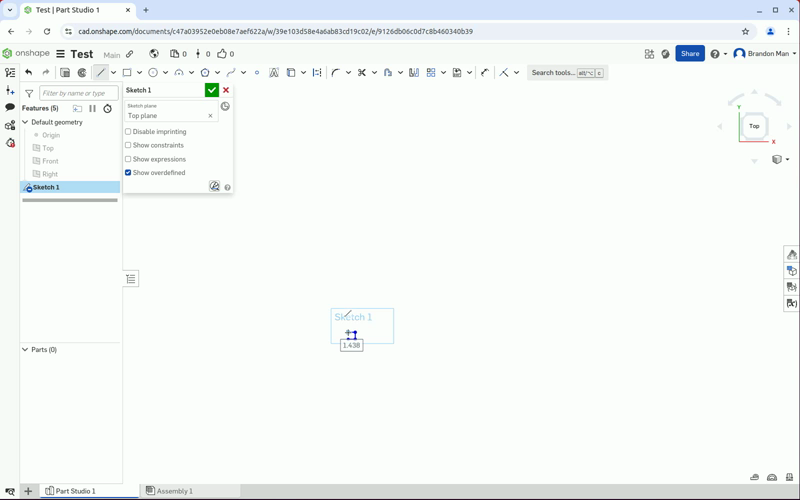
key_up(shift)
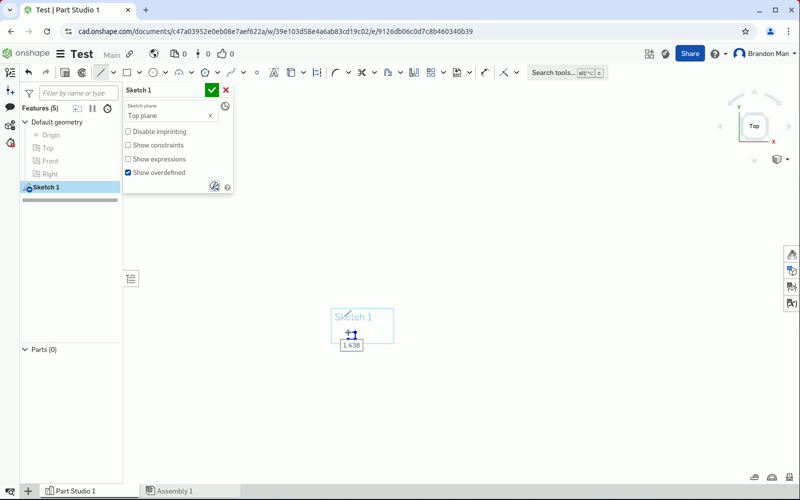
mouse_move(378, 332)
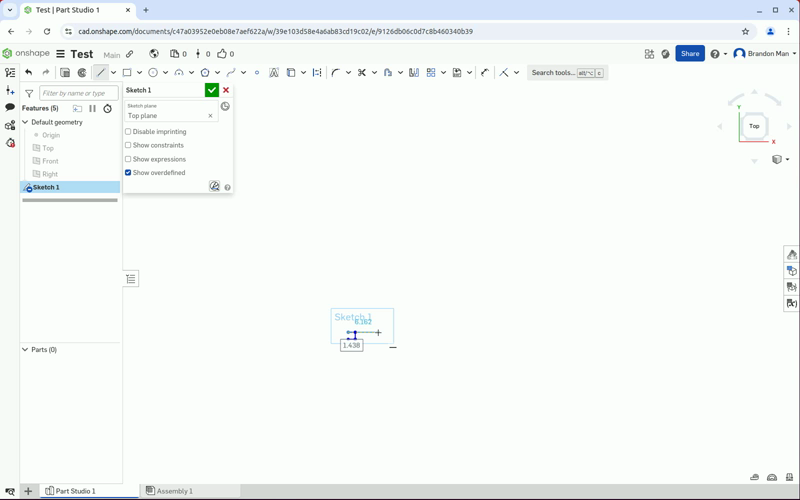
key_down(shift)
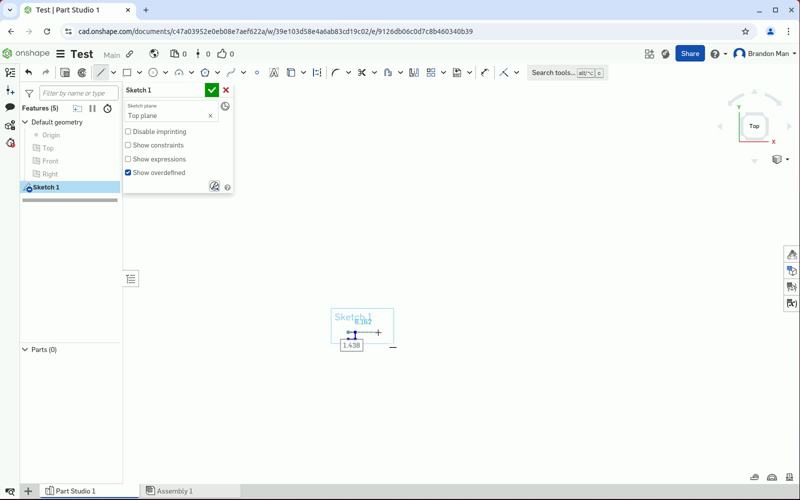
mouse_move(348, 339)
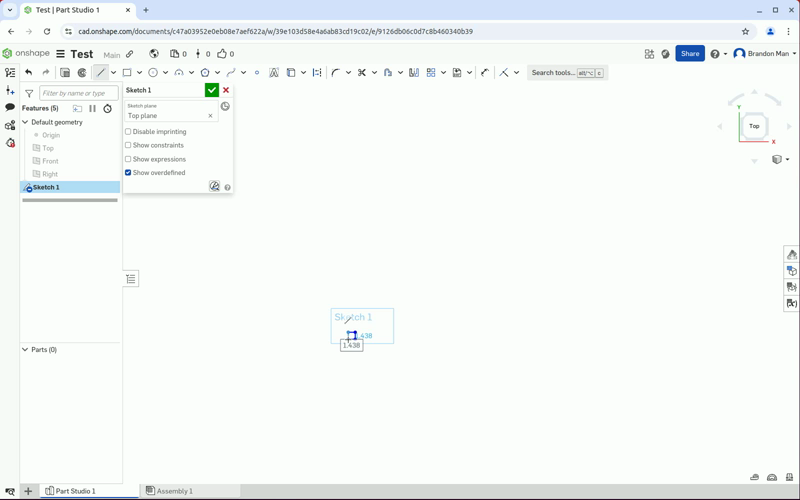
scroll(6)
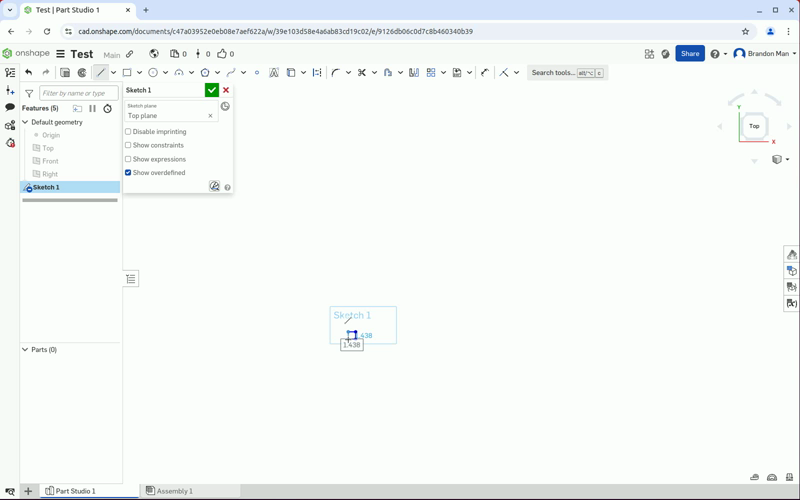
scroll(6)
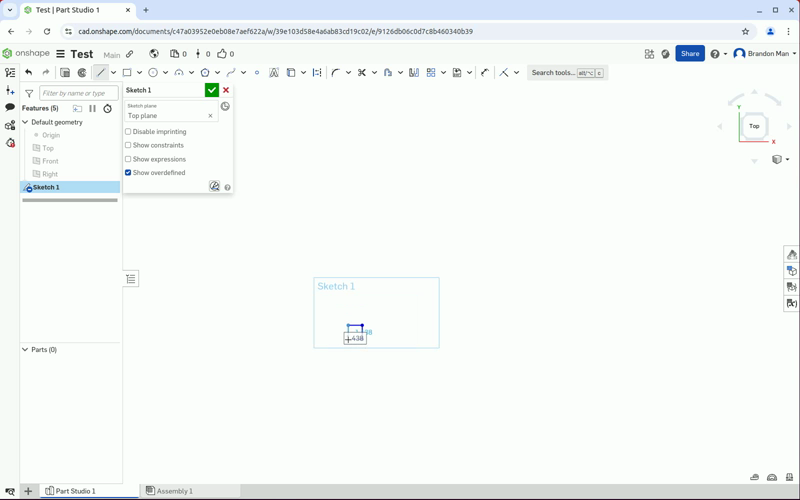
scroll(6)
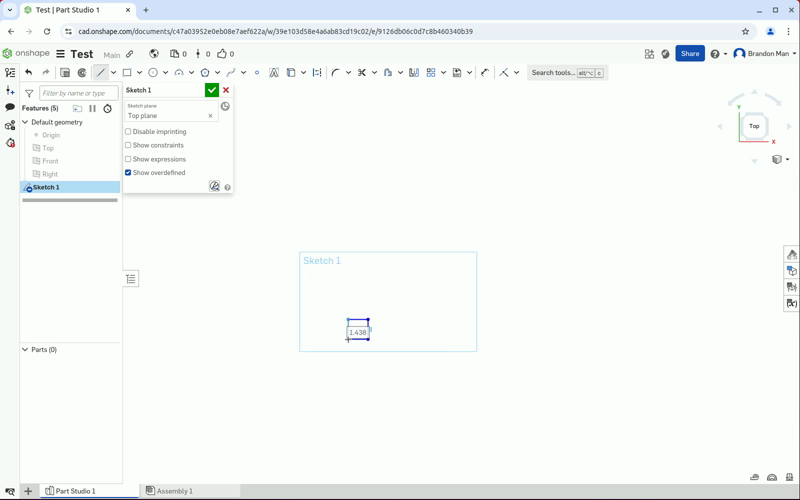
scroll(6)
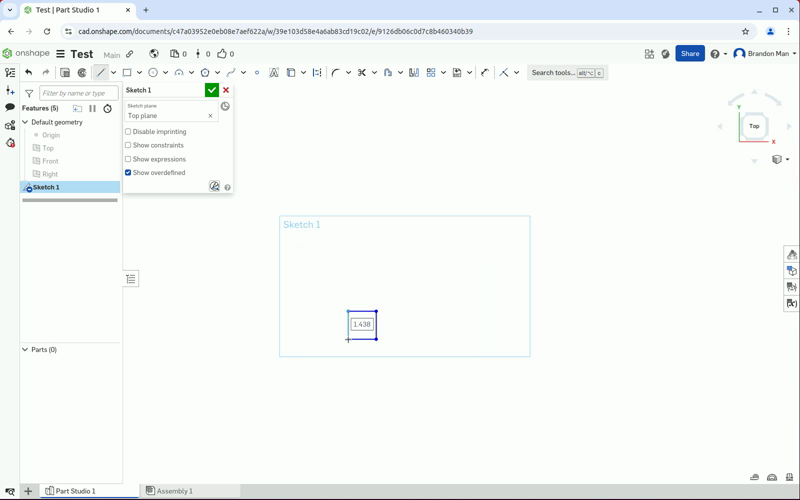
scroll(6)
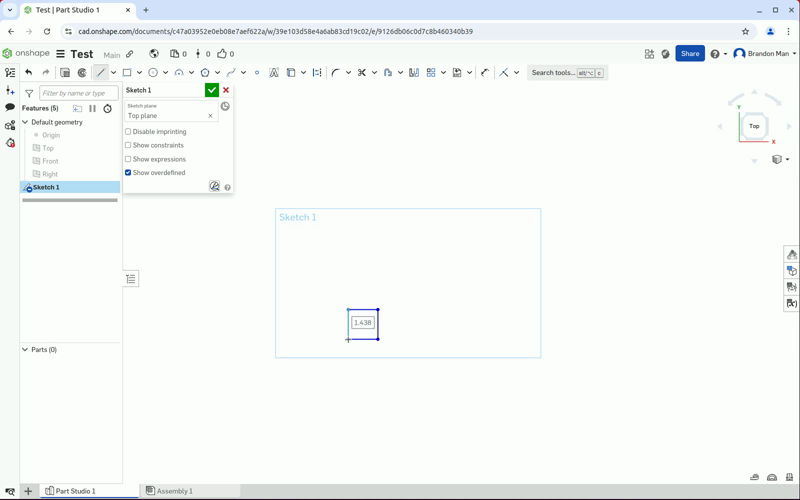
scroll(6)
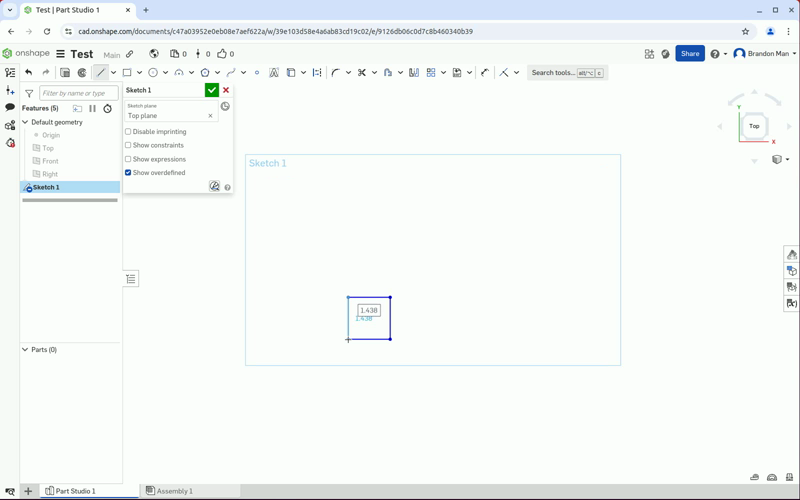
scroll(6)
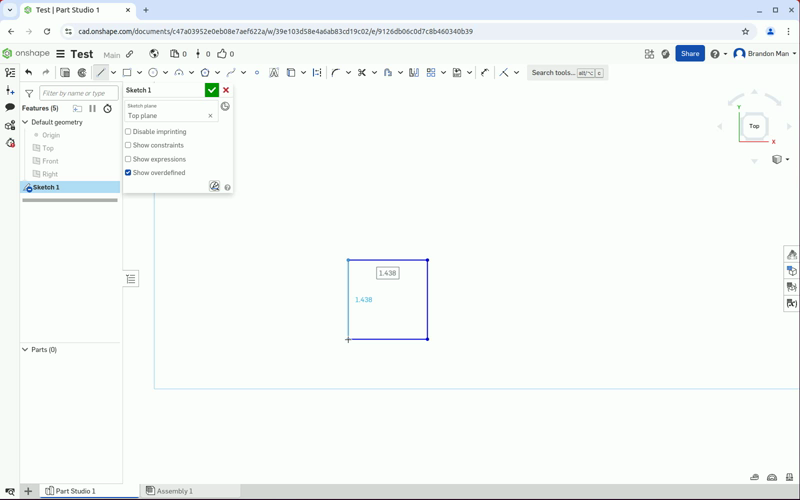
key_up(shift)
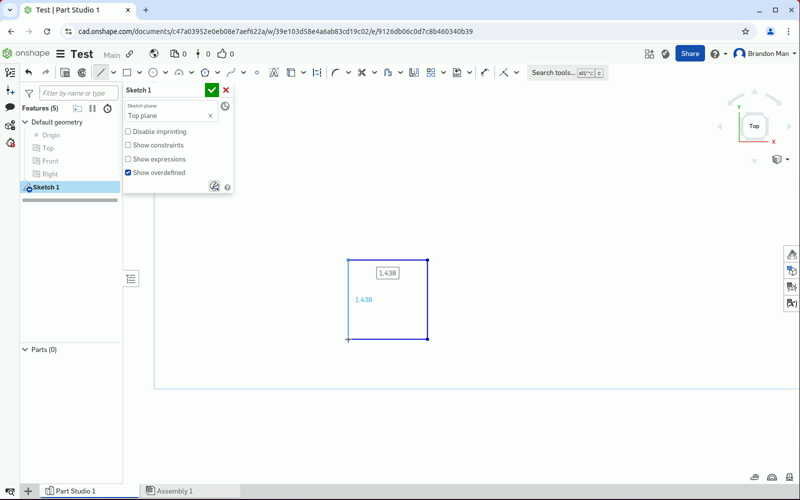
click(348, 339)
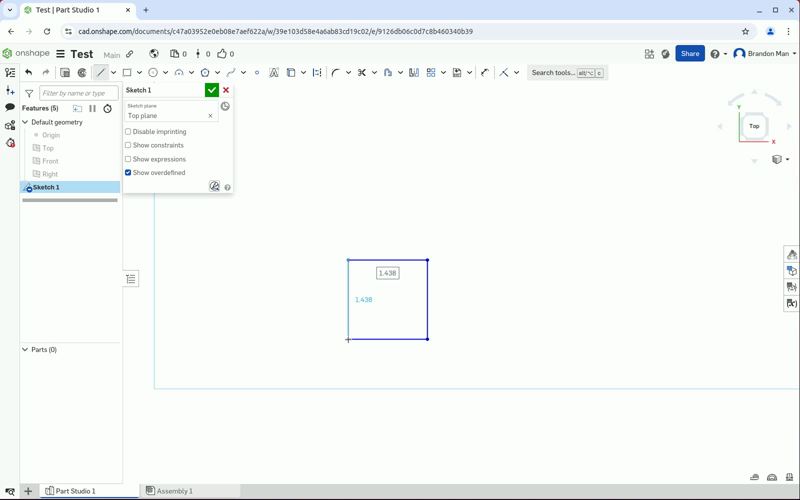
scroll(-6)
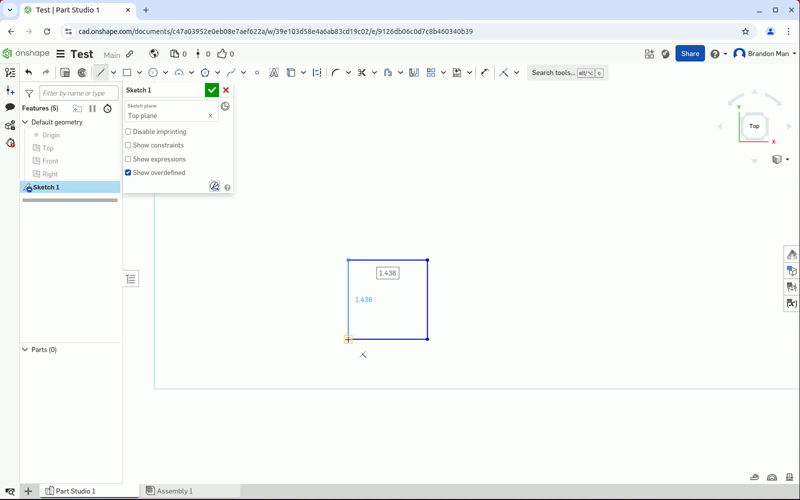
scroll(-6)
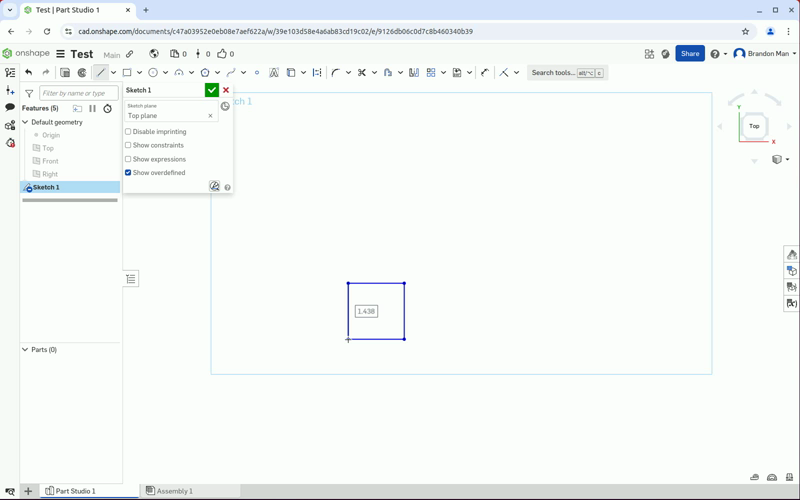
scroll(-6)
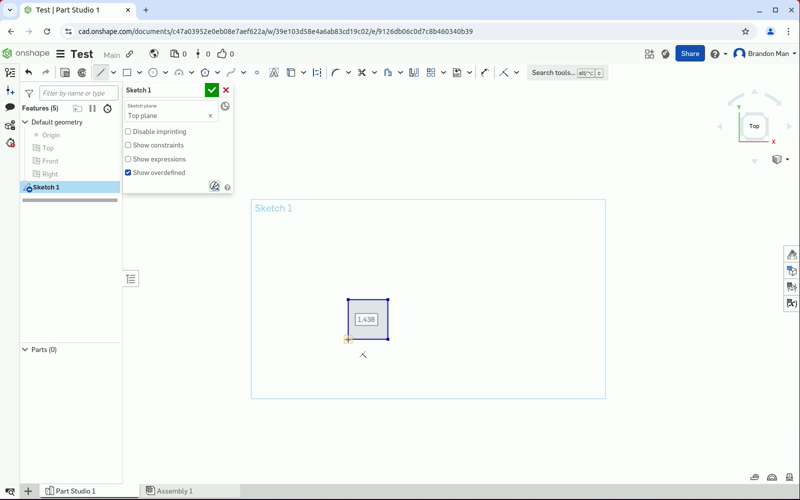
scroll(-6)
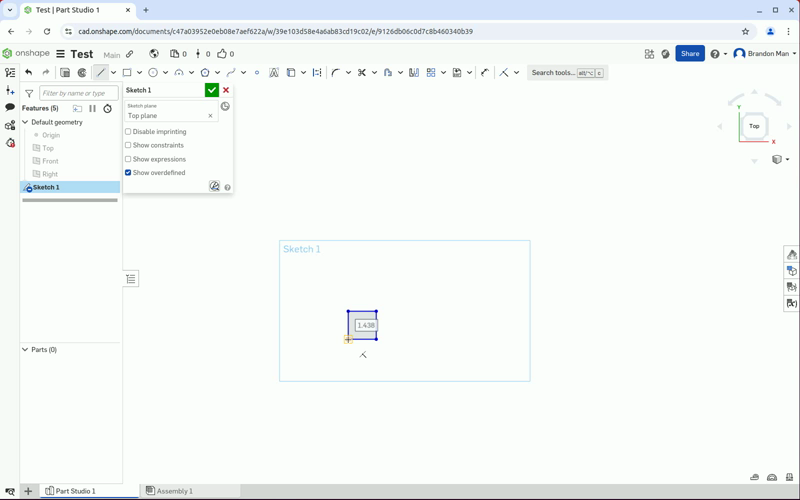
scroll(-6)
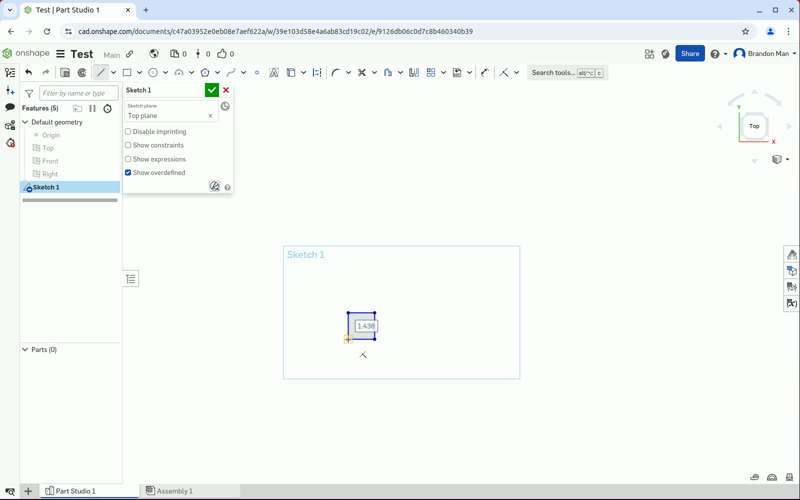
scroll(-6)
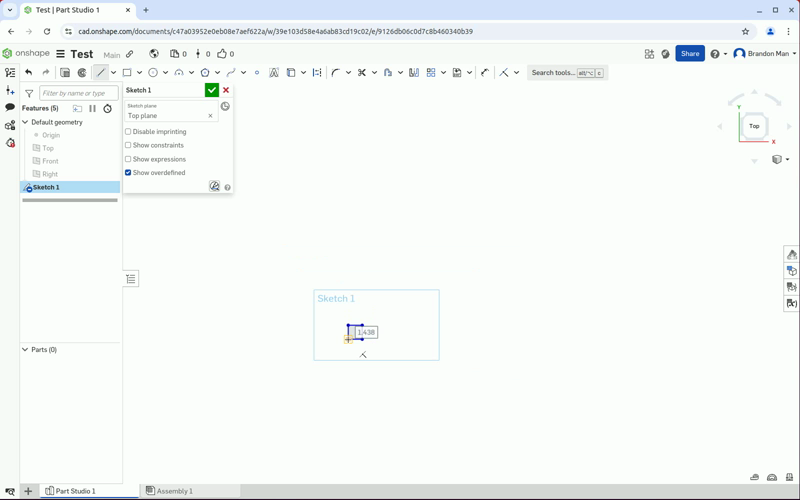
scroll(-6)
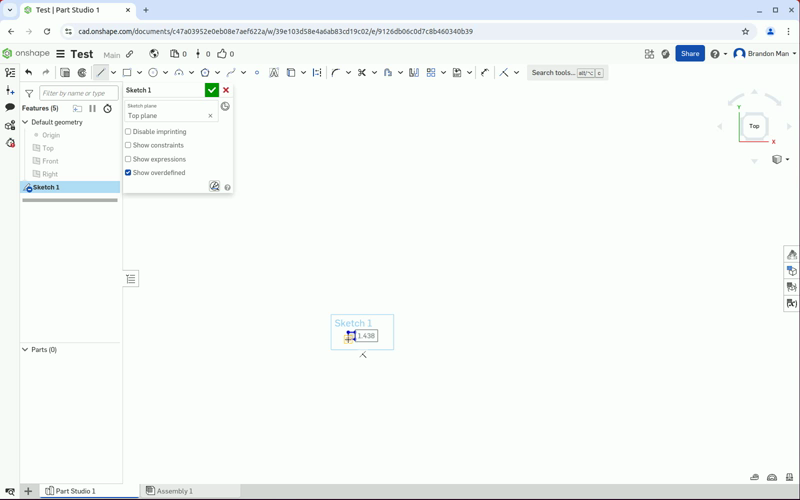
key(esc)
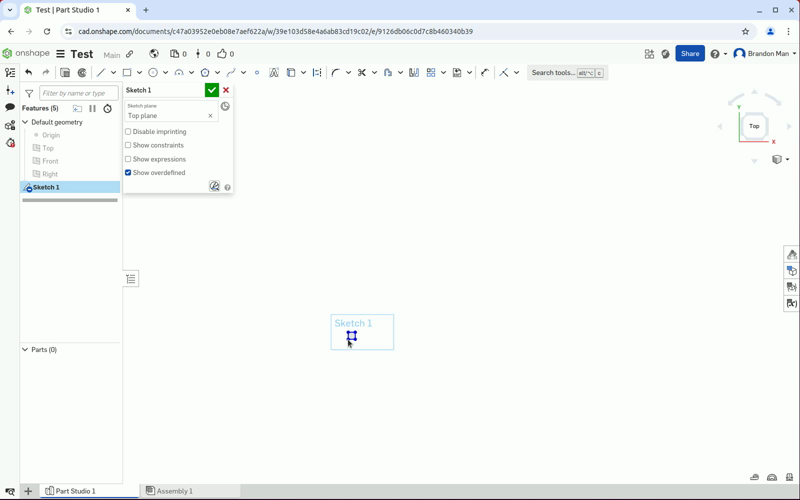
mouse_move(348, 336)
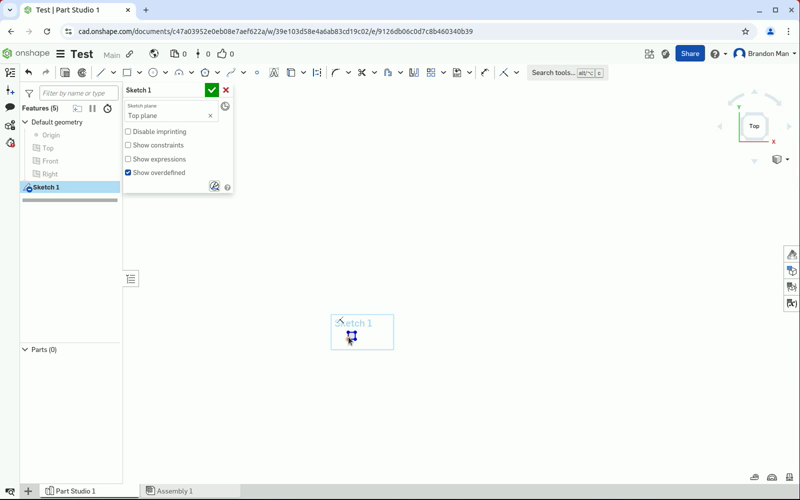
scroll(6)
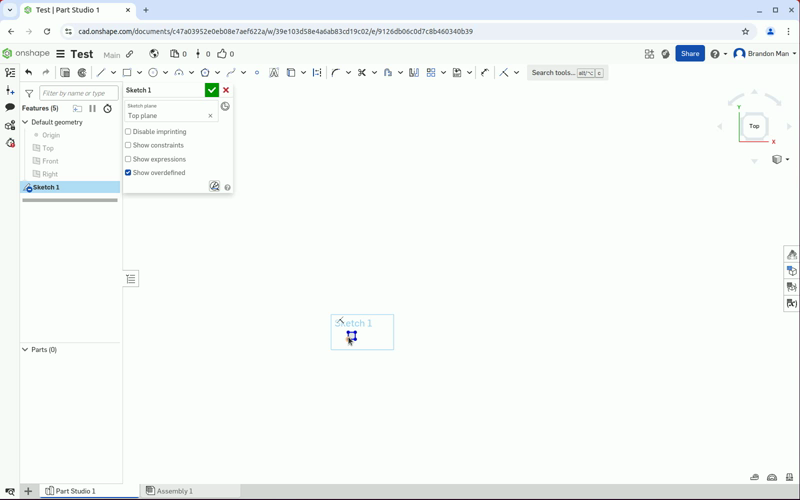
scroll(6)
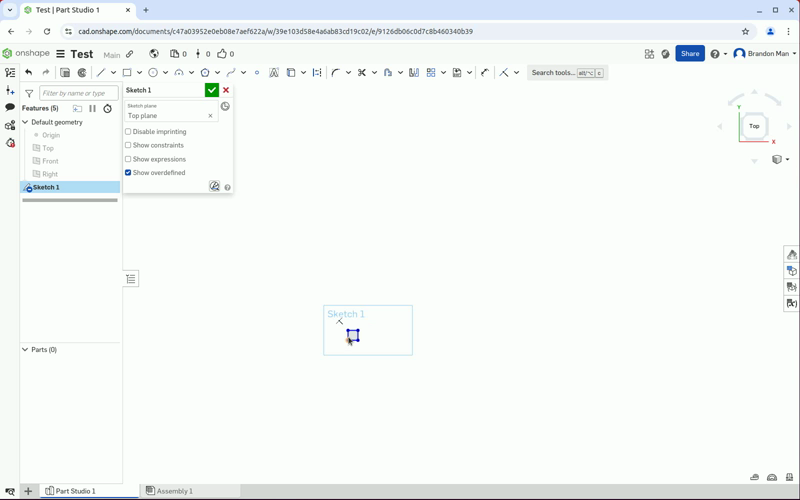
scroll(6)
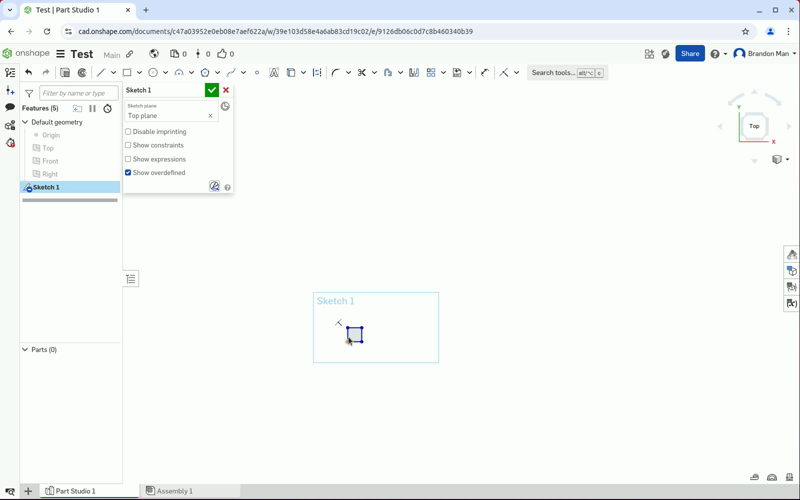
scroll(6)
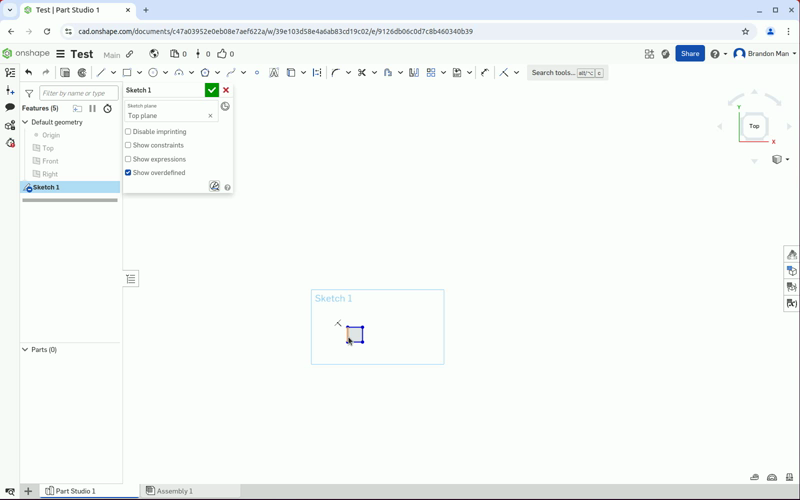
scroll(6)
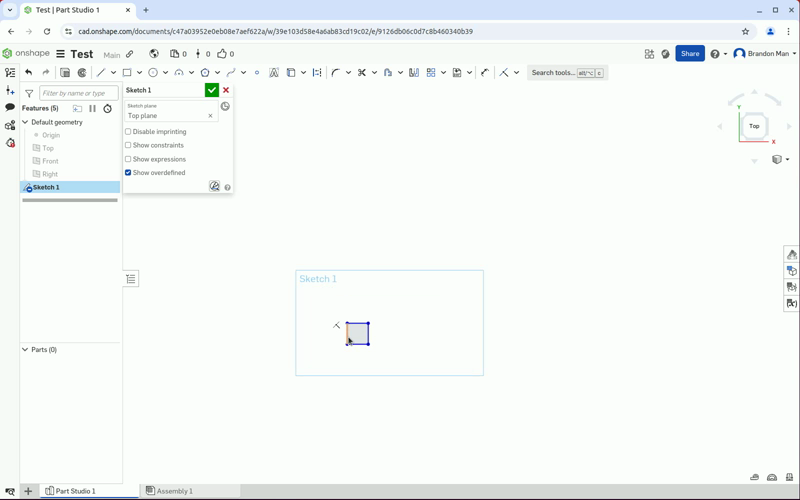
scroll(6)
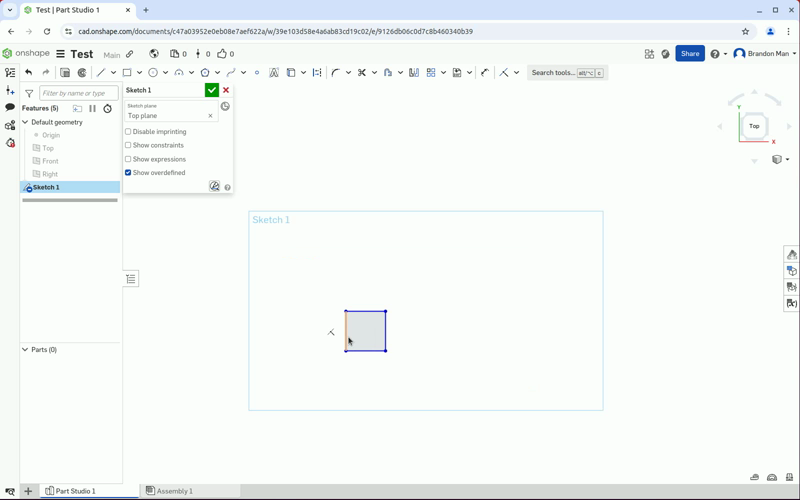
scroll(6)
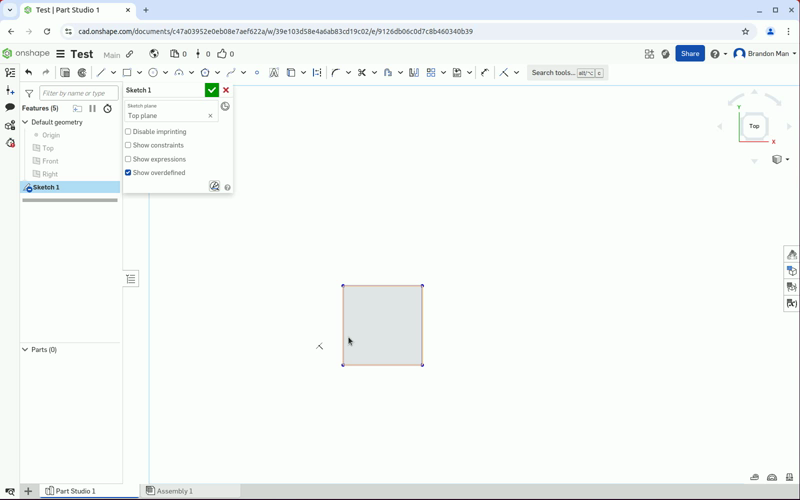
click(348, 336)
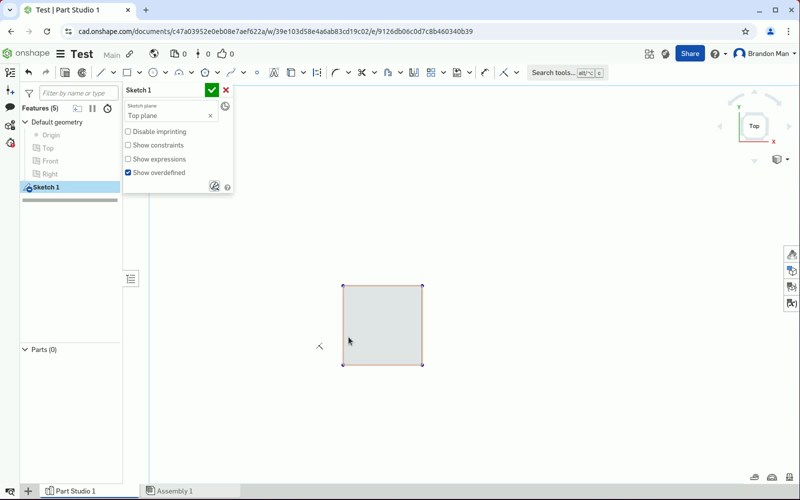
scroll(-6)
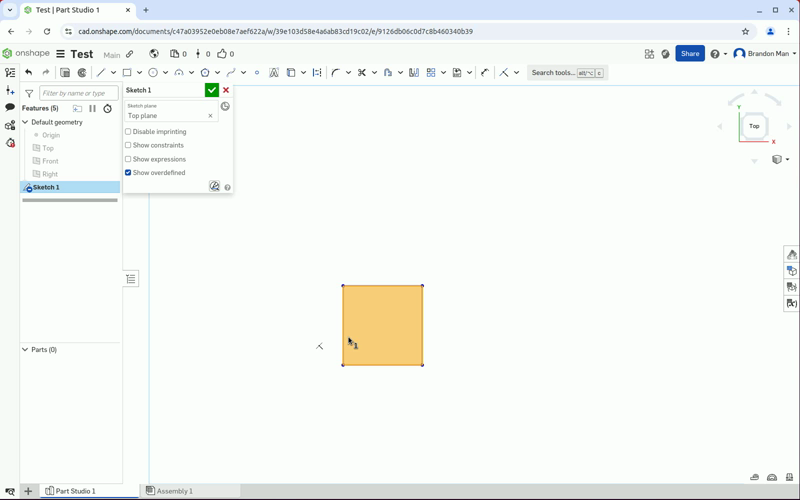
scroll(-6)
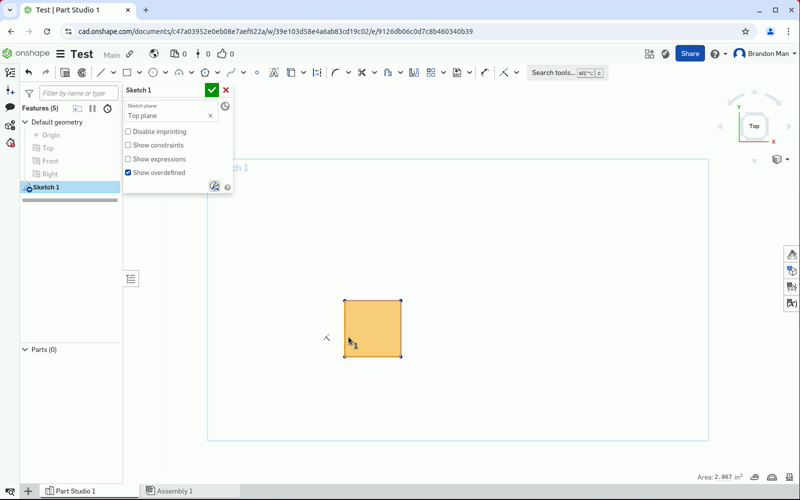
scroll(-6)
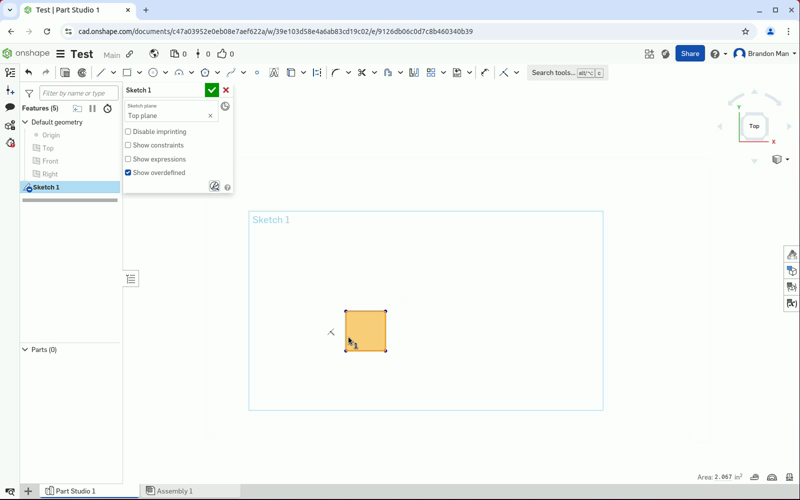
scroll(-6)
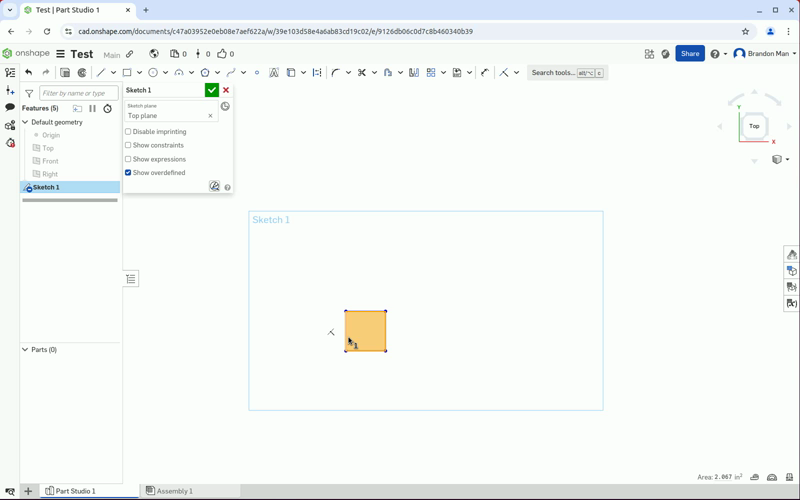
scroll(-6)
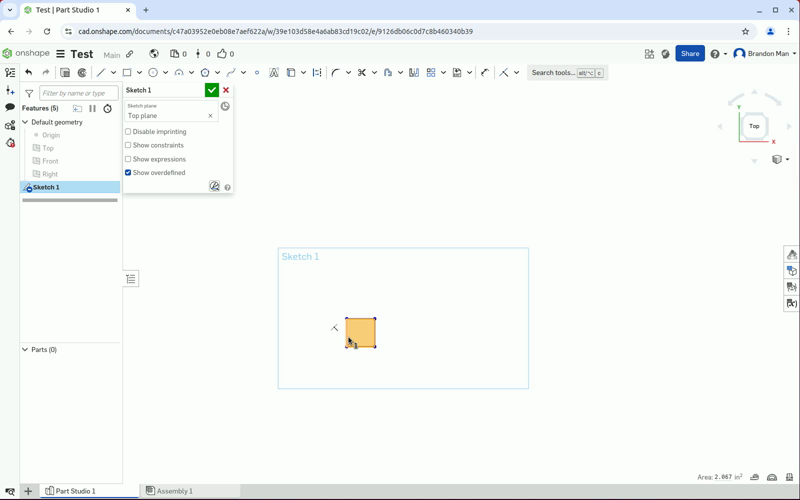
scroll(-6)
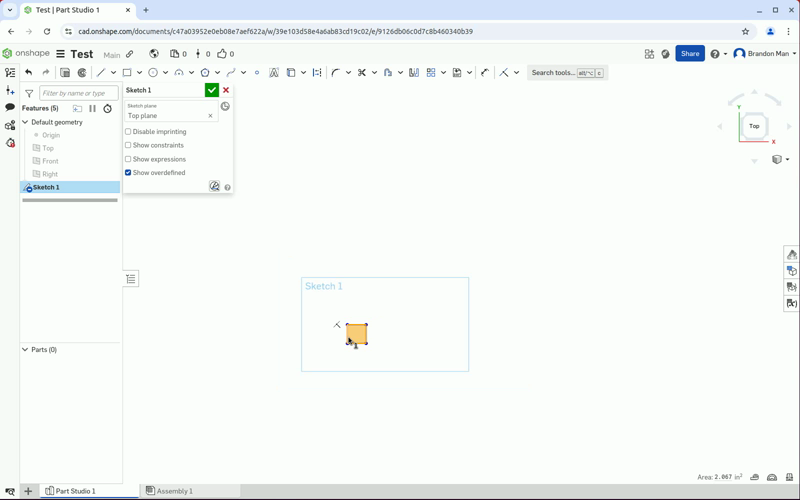
scroll(-6)
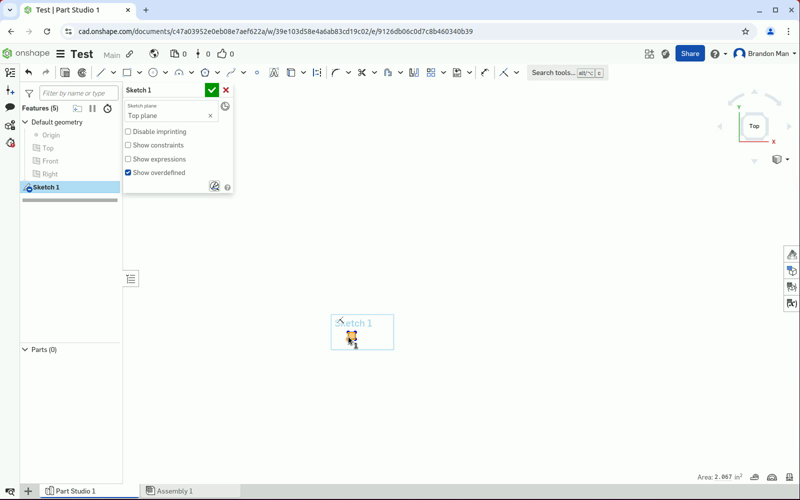
mouse_move(73, 352)
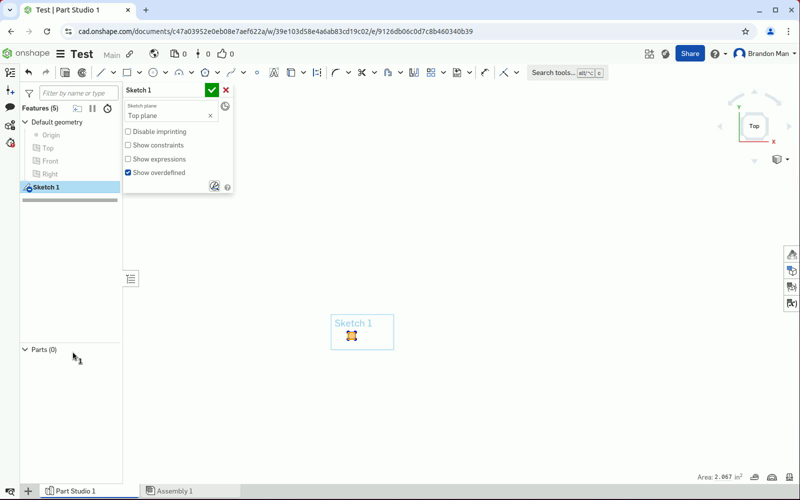
key(shift+y)
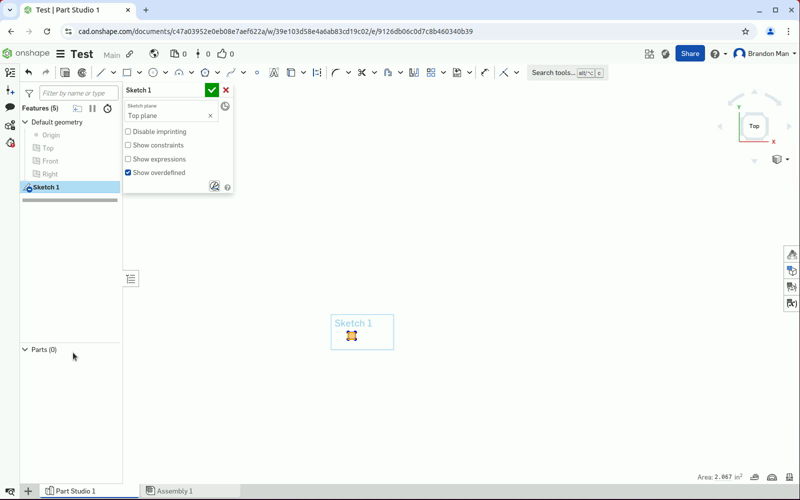
key(shift+e)
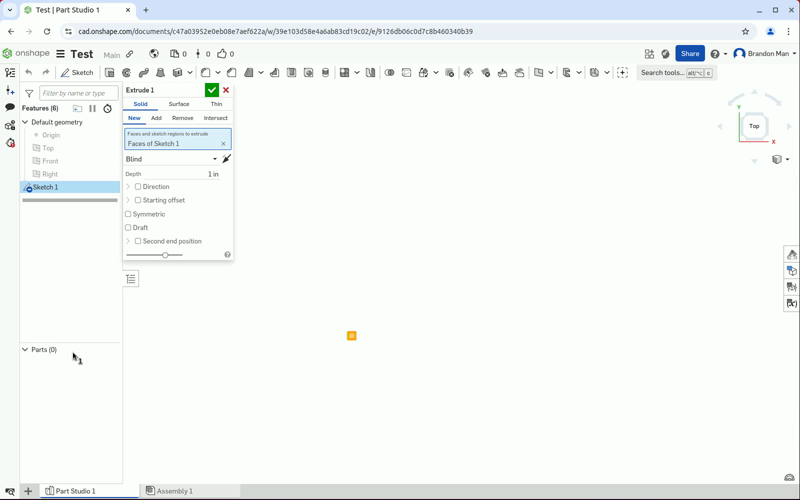
mouse_move(143, 106)
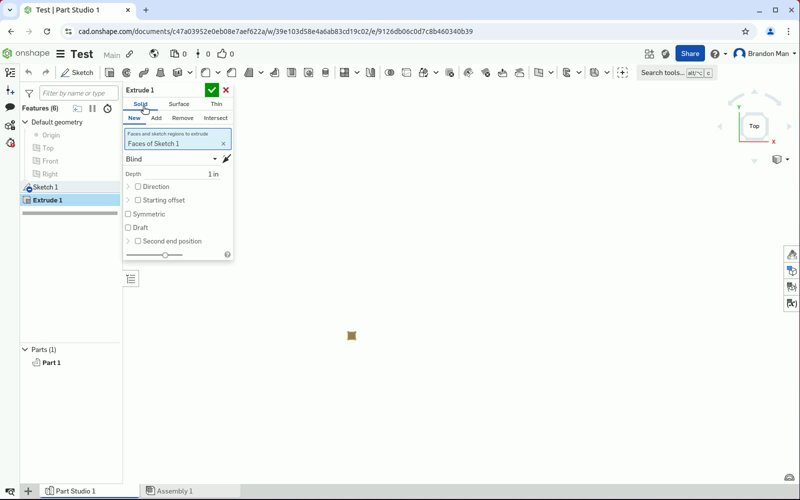
click(143, 106)
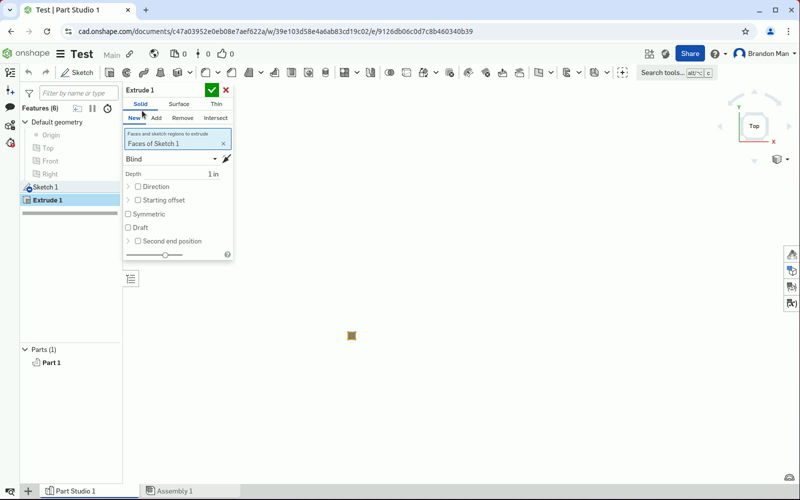
mouse_move(137, 120)
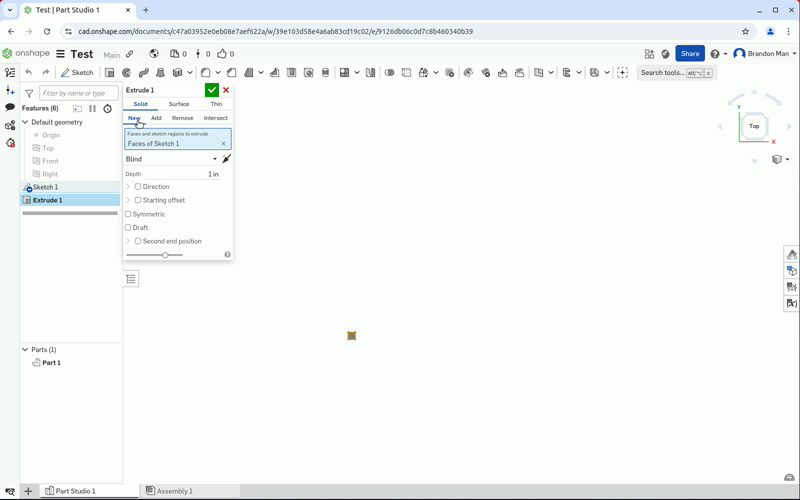
click(137, 120)
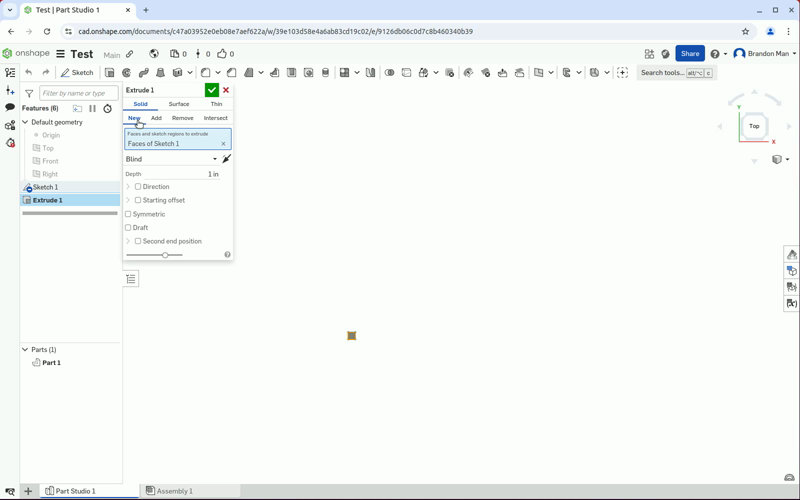
key(tab, 4)
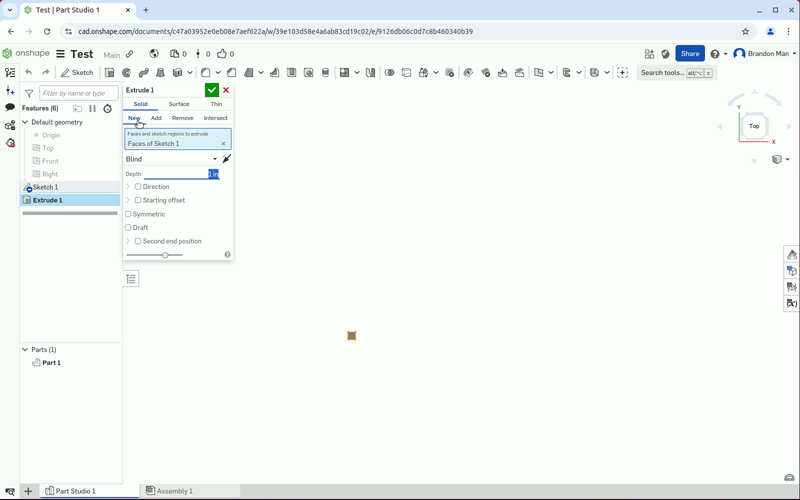
text(3.851)
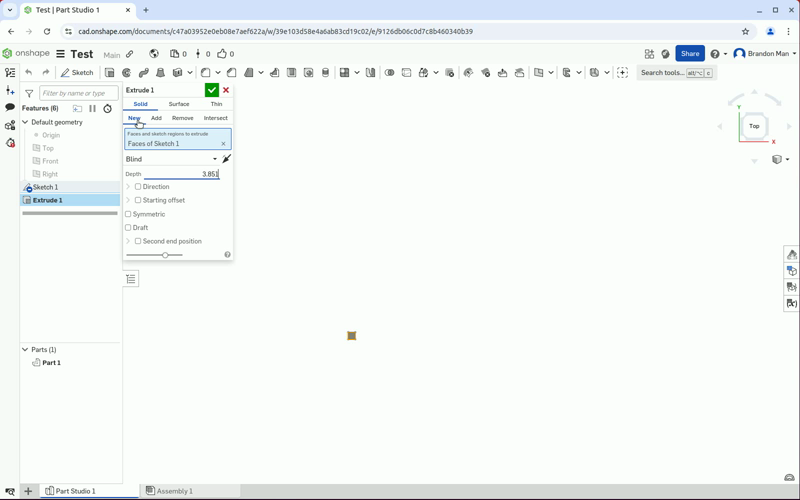
key(enter)
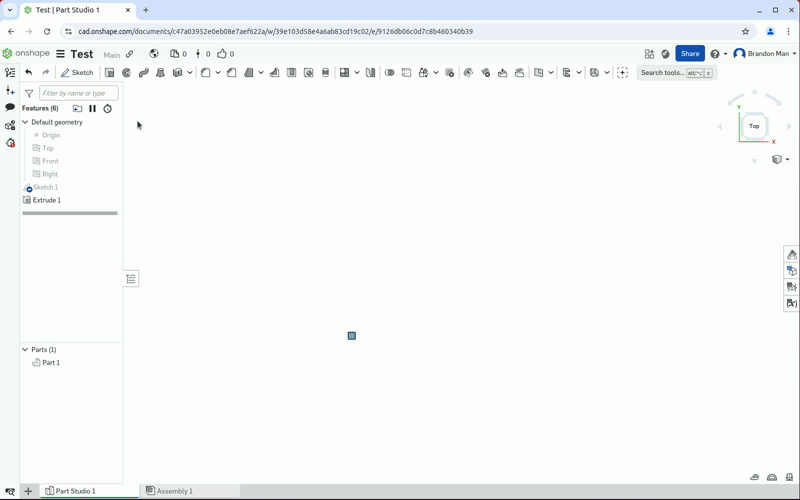
key(shift+h)
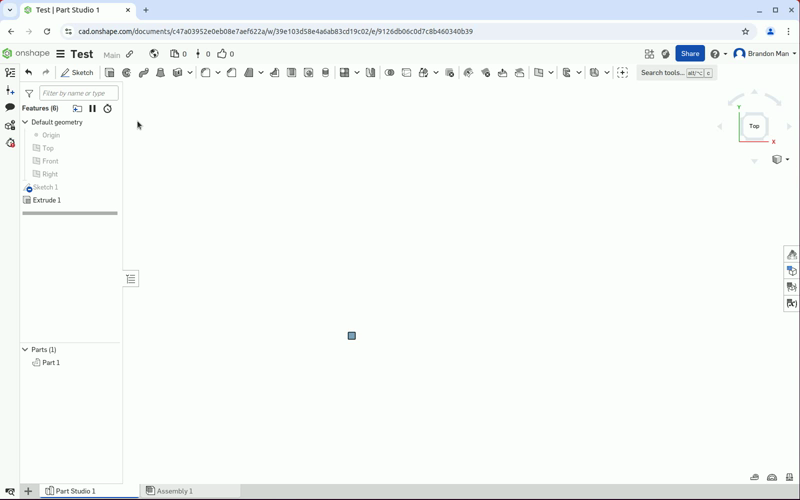
key(shift+h)
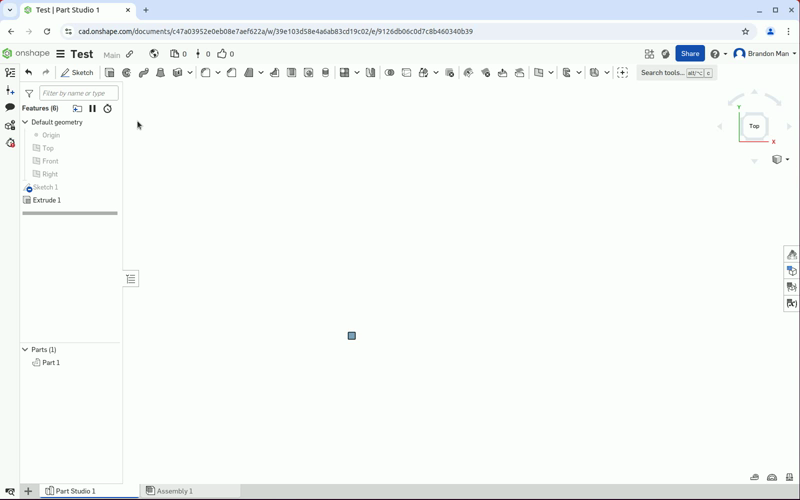
mouse_move(73, 189)
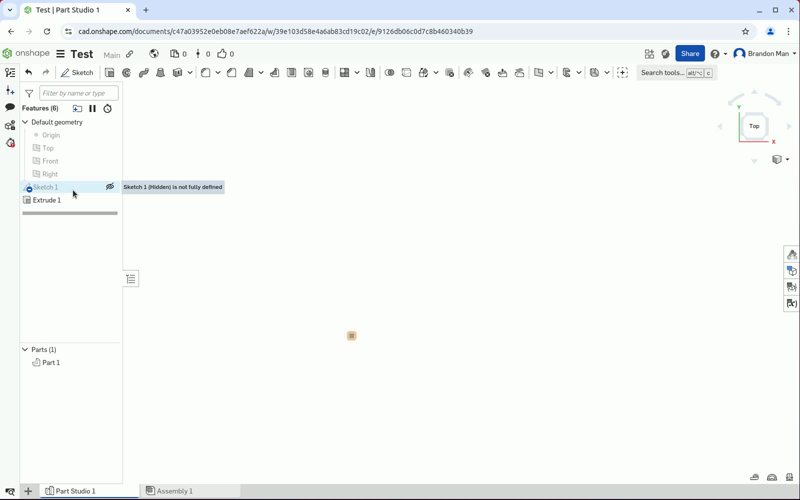
click(73, 189)
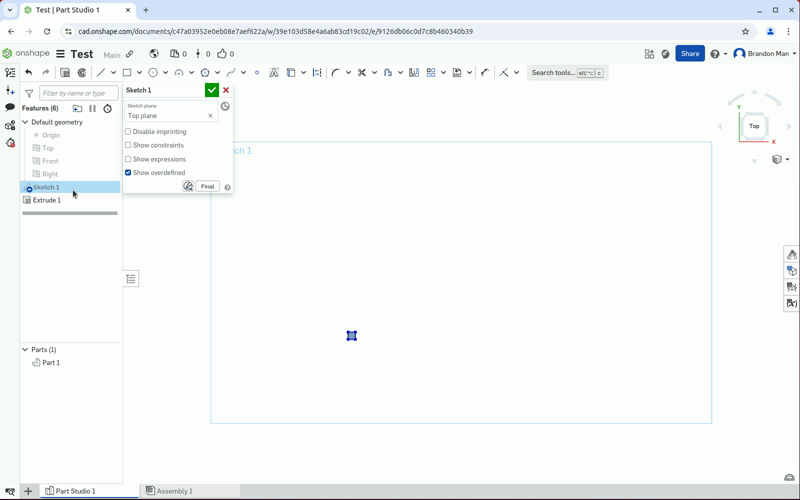
mouse_move(229, 92)
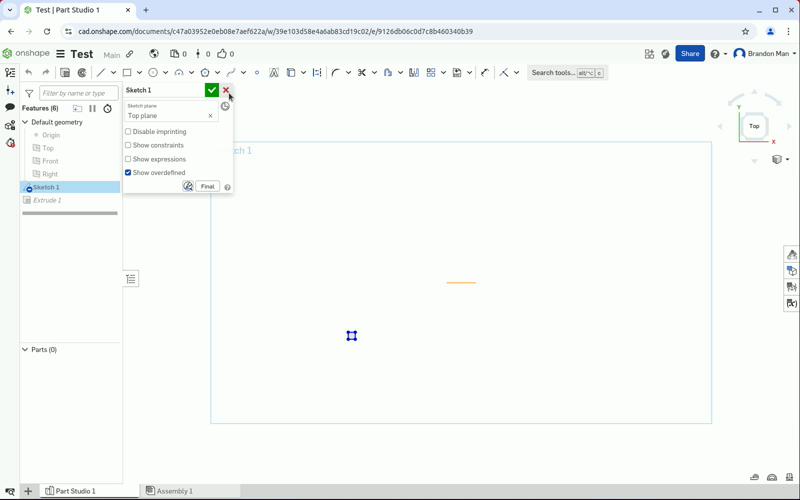
click(229, 92)
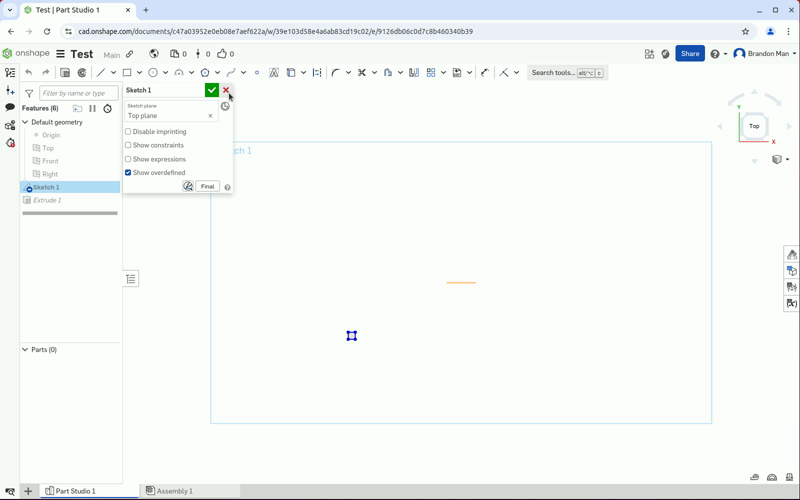
key(shift+s)
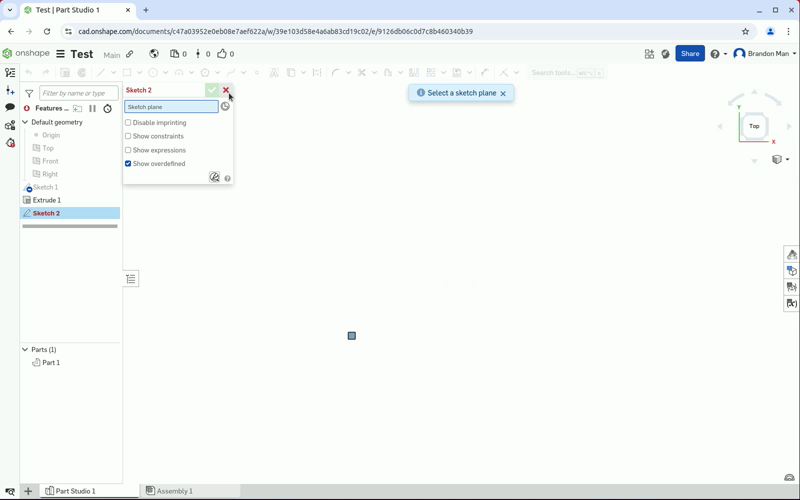
mouse_move(73, 150)
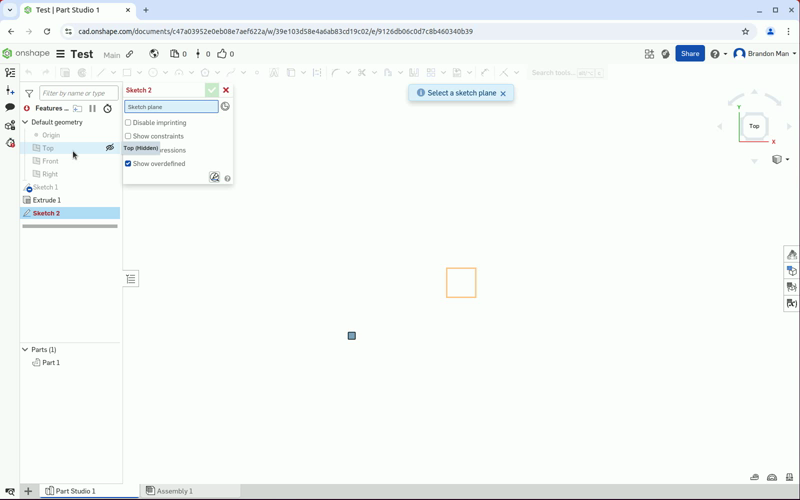
click(73, 150)
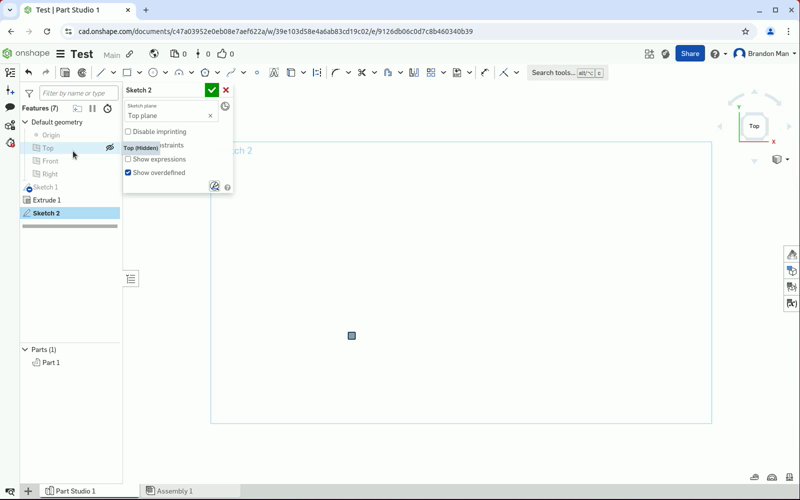
mouse_move(73, 352)
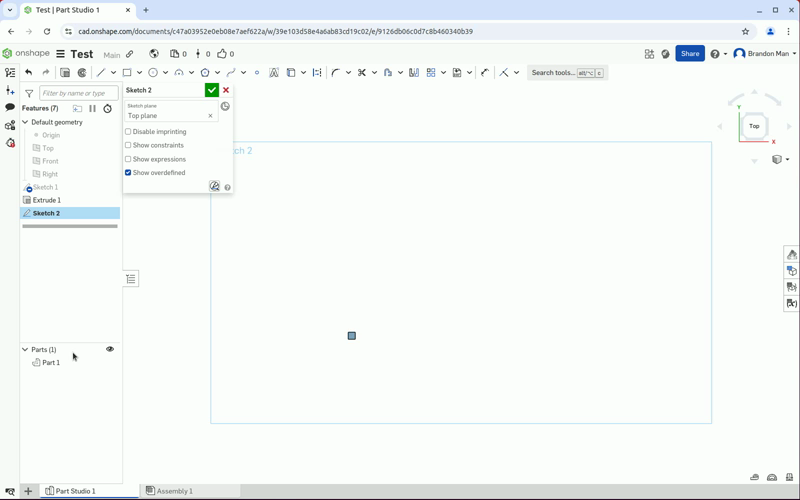
key(y)
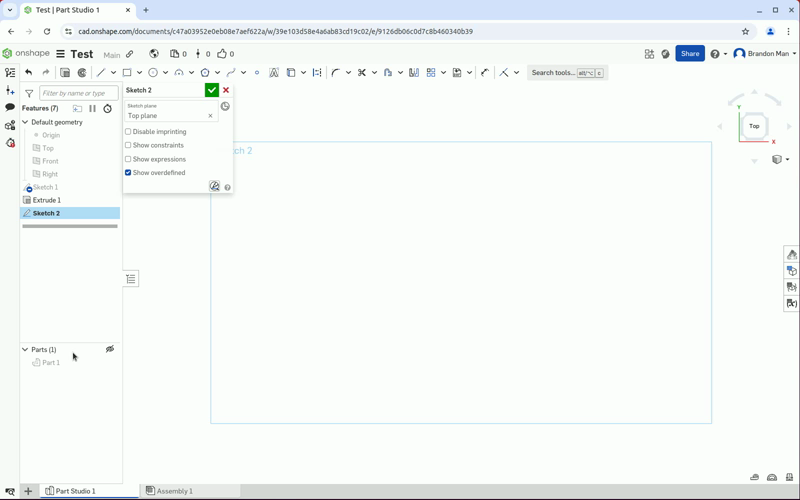
key(l)
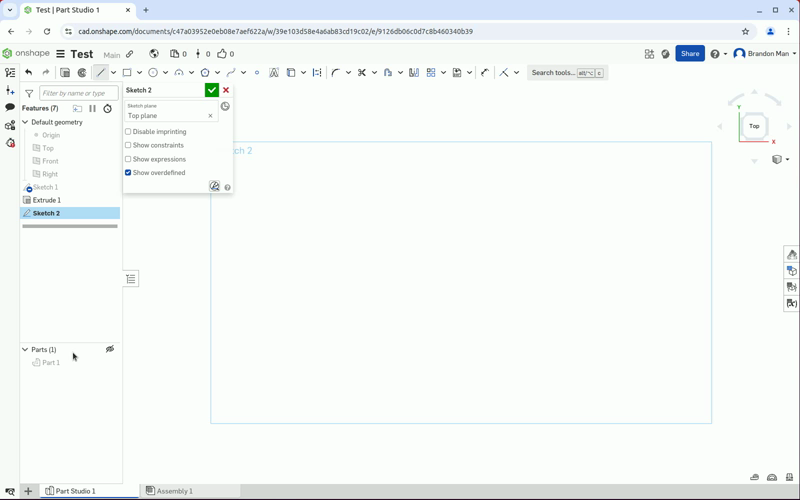
key_down(shift)
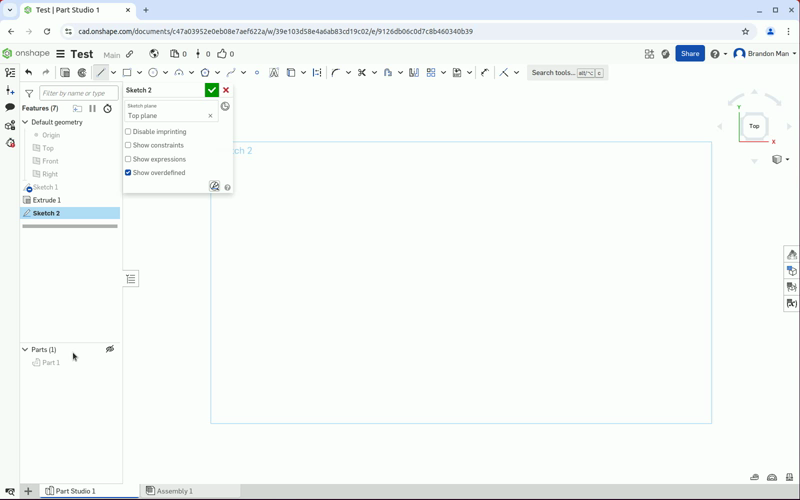
mouse_move(348, 232)
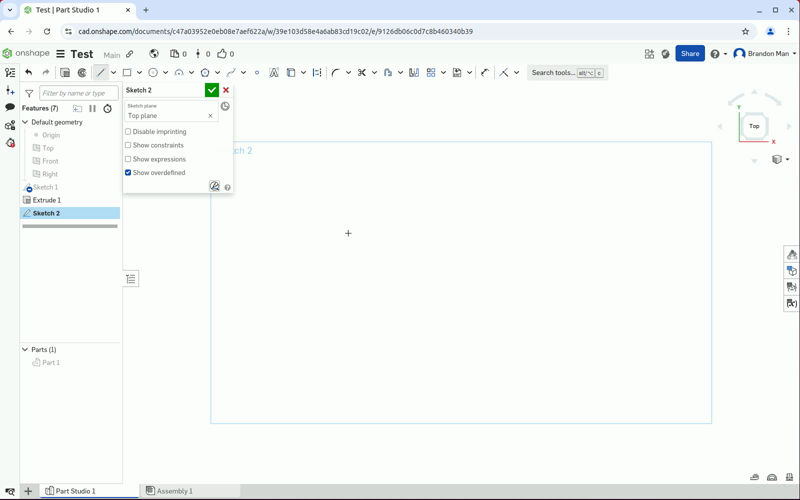
click(348, 232)
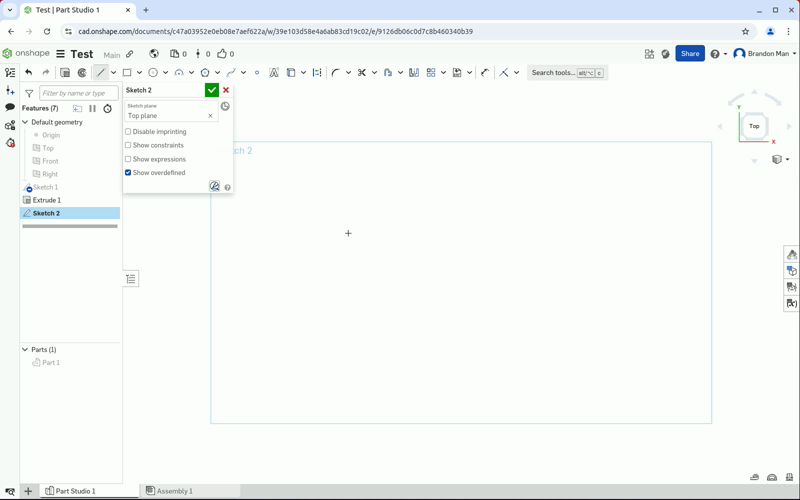
key_up(shift)
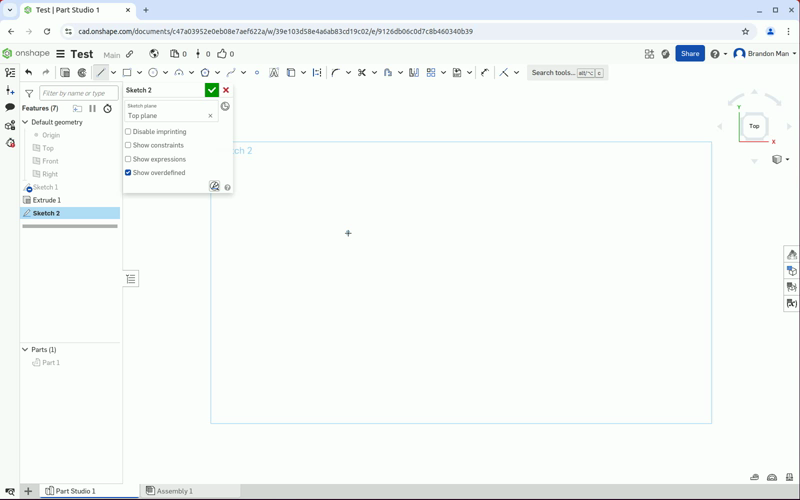
key_down(shift)
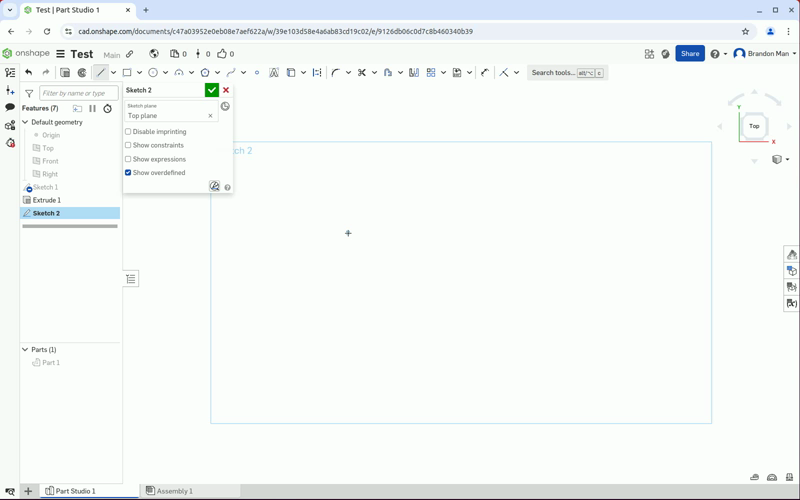
mouse_move(378, 232)
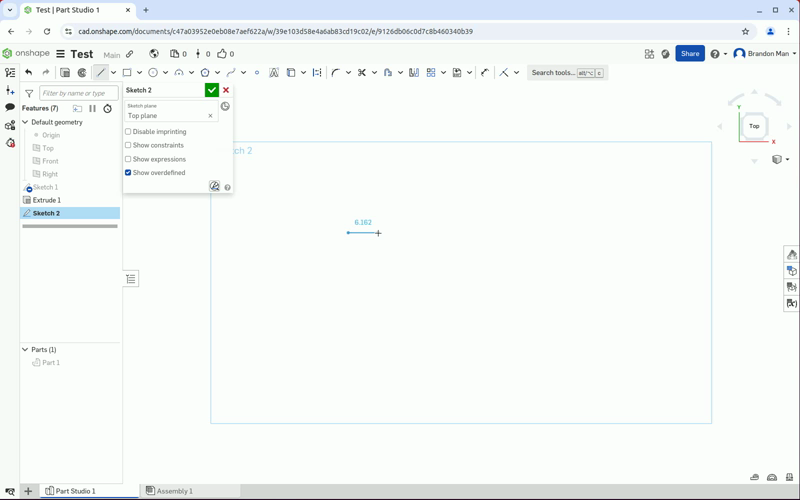
mouse_move(355, 232)
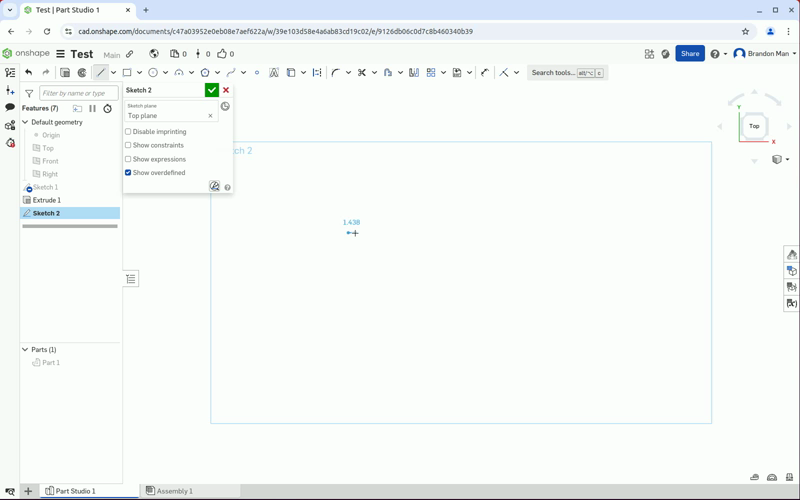
scroll(6)
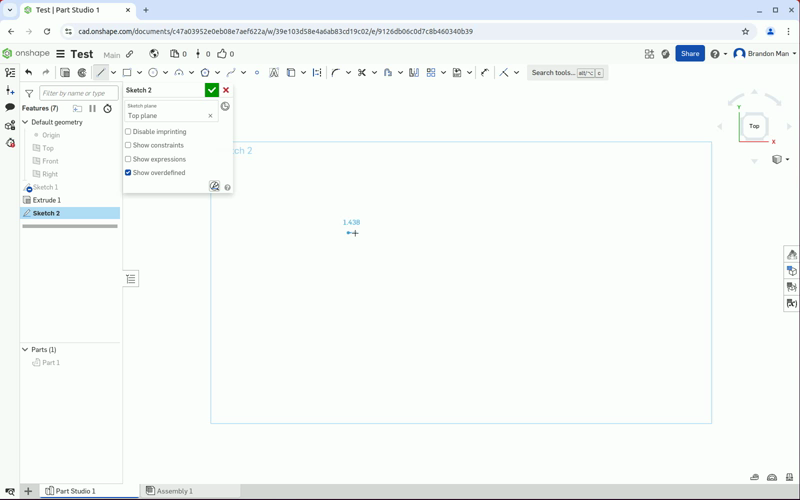
scroll(6)
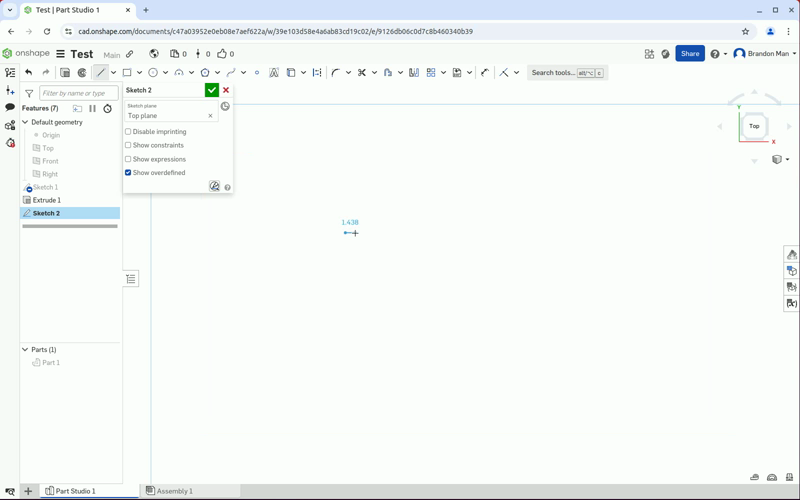
scroll(6)
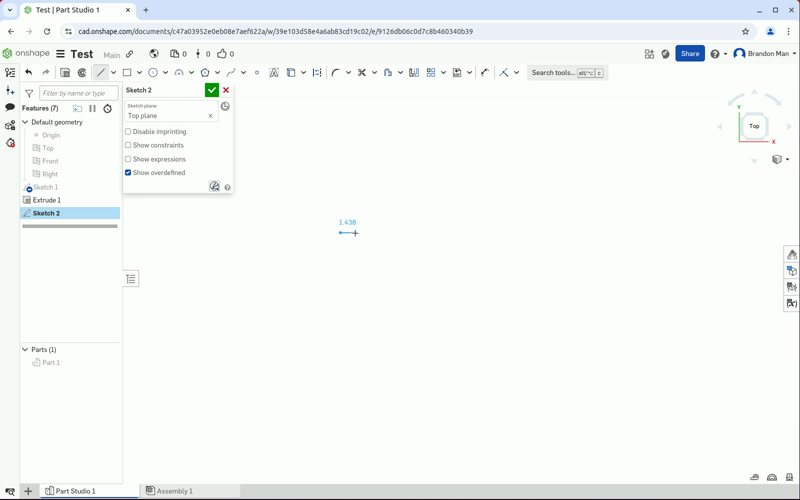
scroll(6)
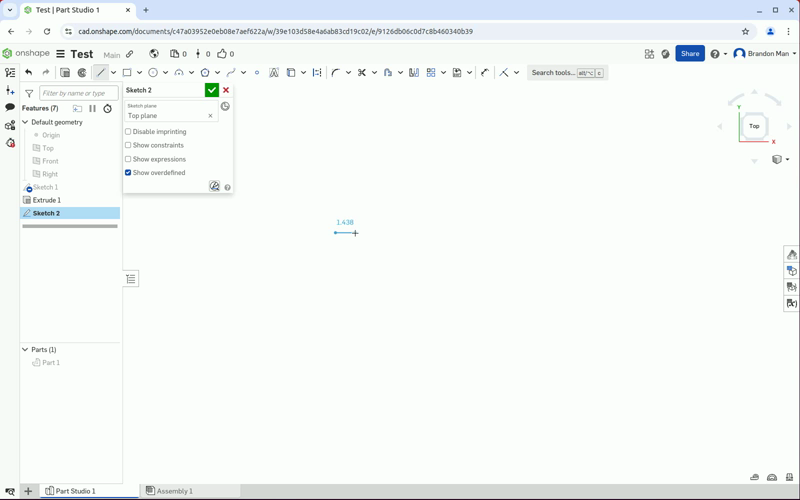
scroll(6)
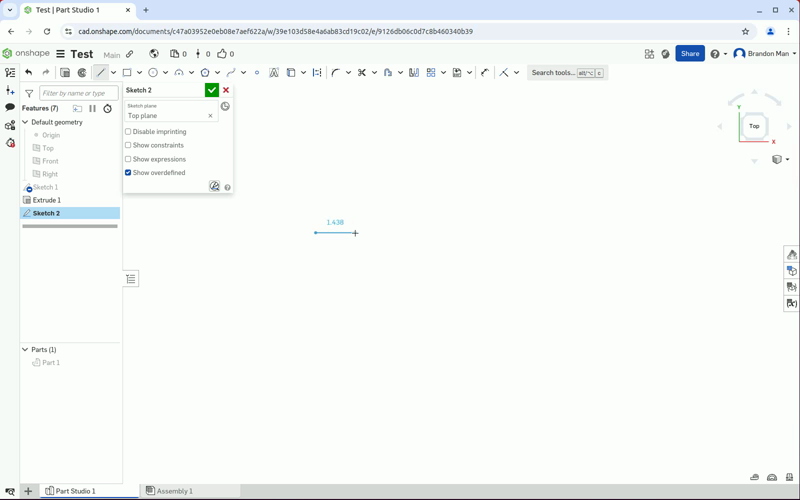
scroll(6)
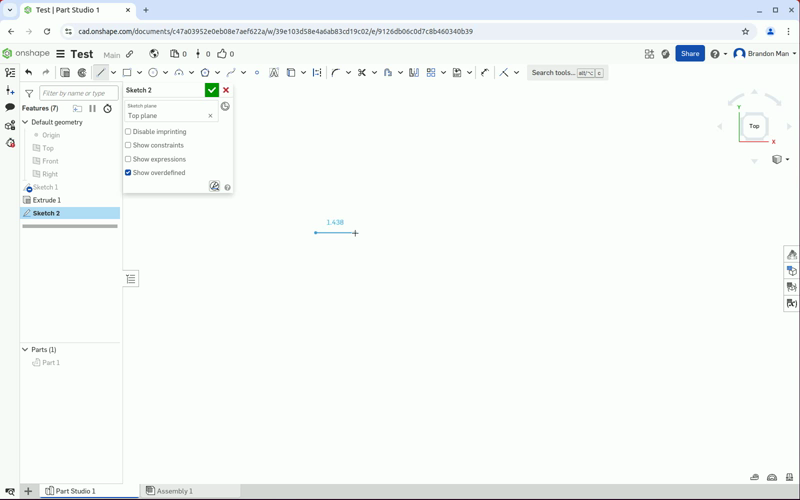
scroll(6)
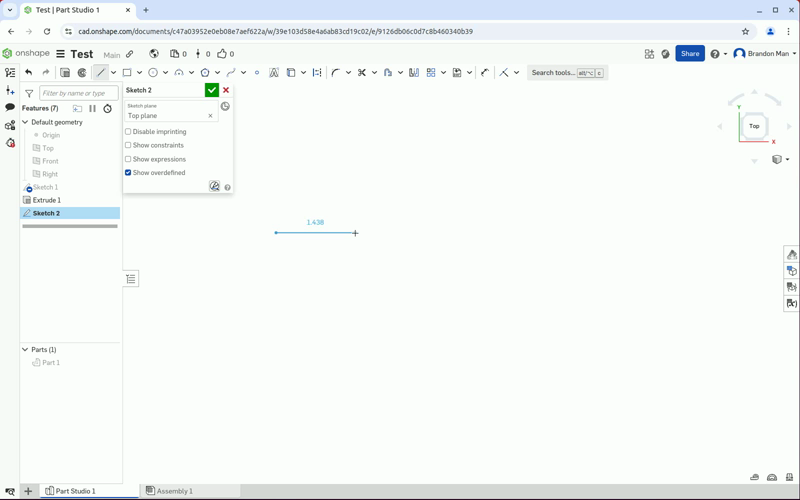
click(355, 232)
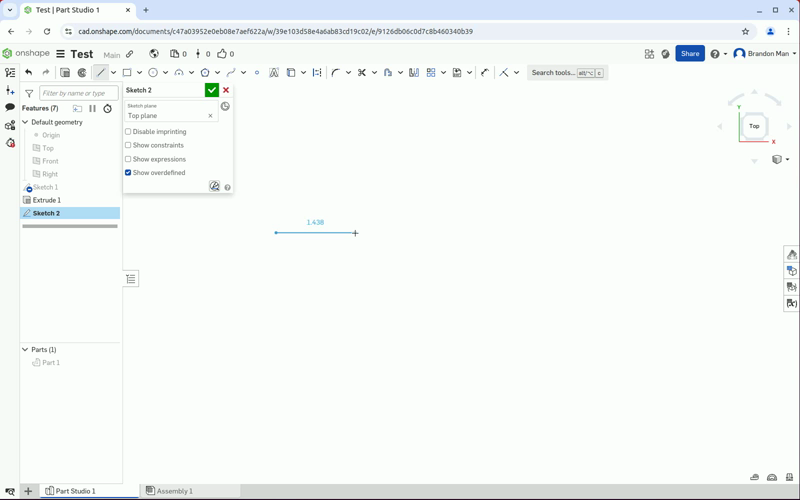
scroll(-6)
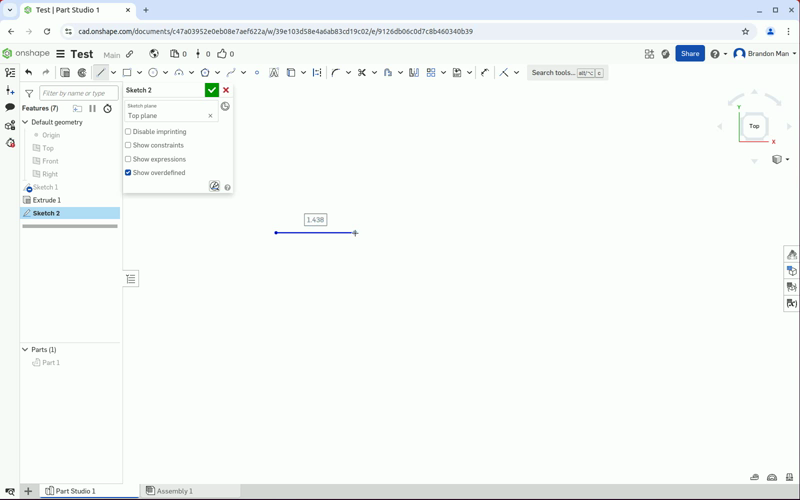
scroll(-6)
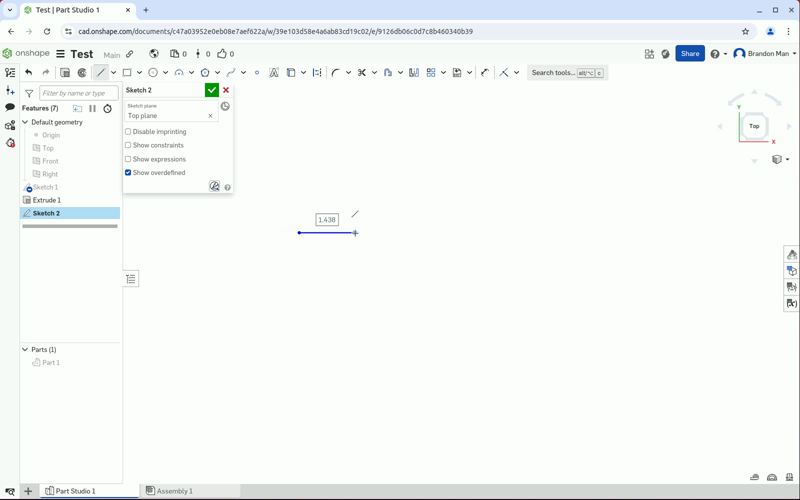
scroll(-6)
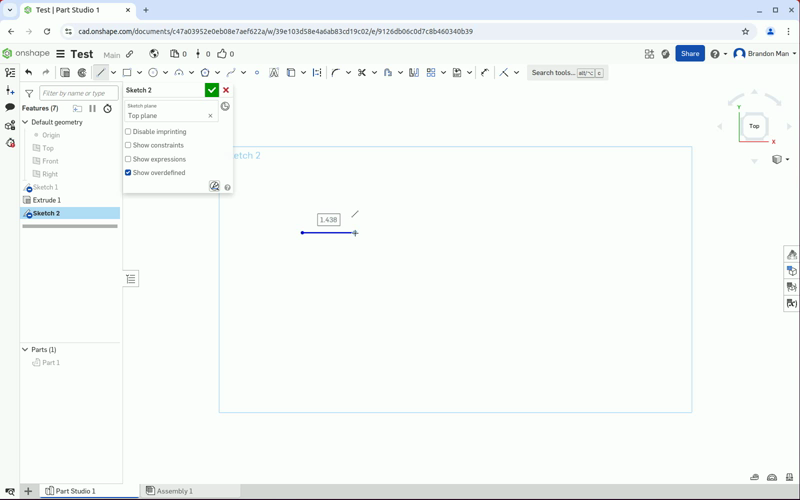
scroll(-6)
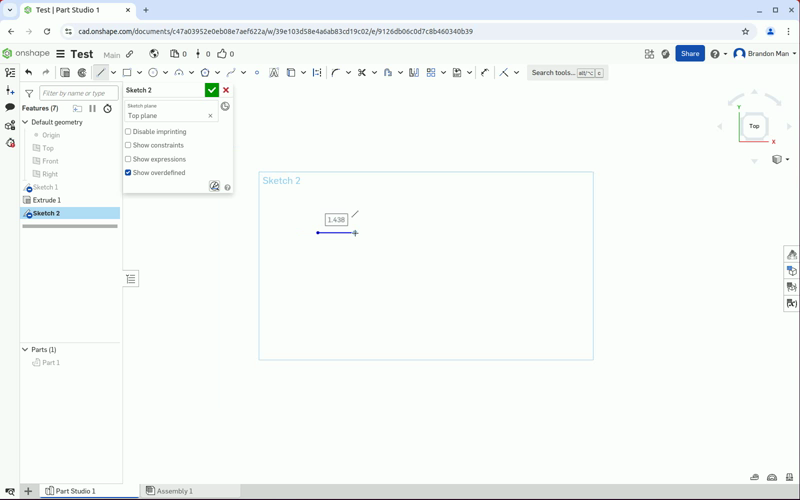
scroll(-6)
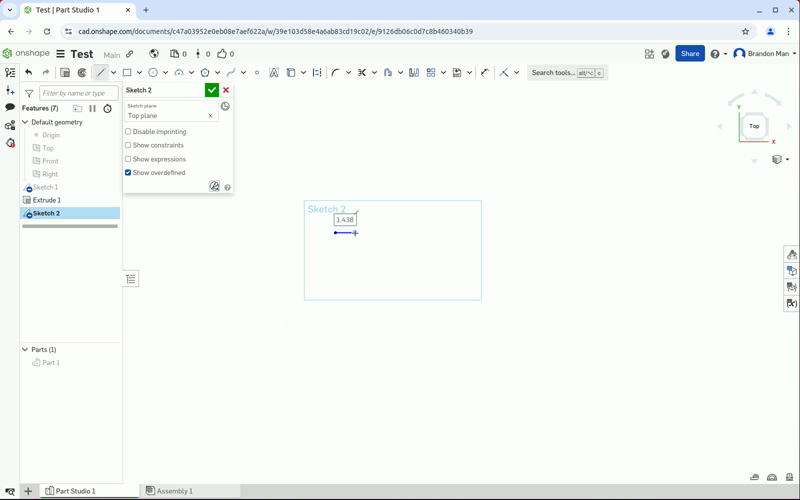
scroll(-6)
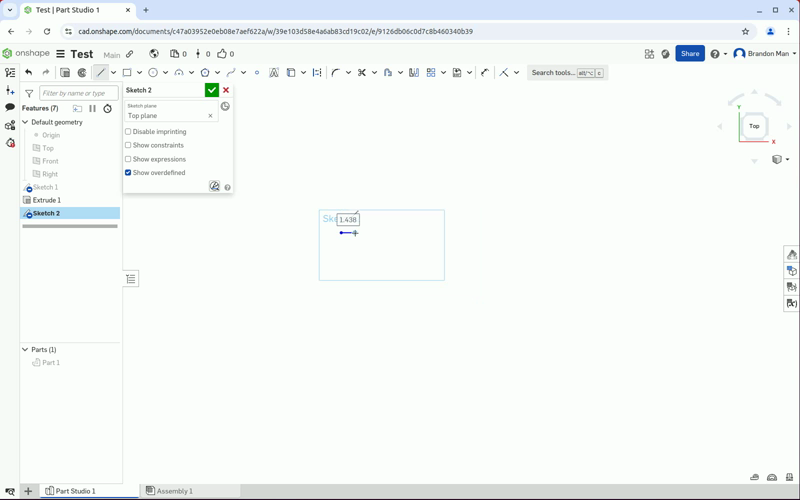
scroll(-6)
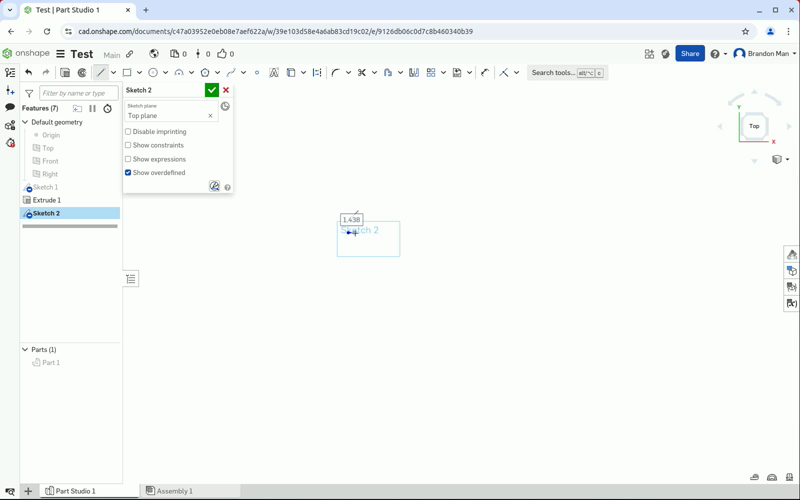
key_up(shift)
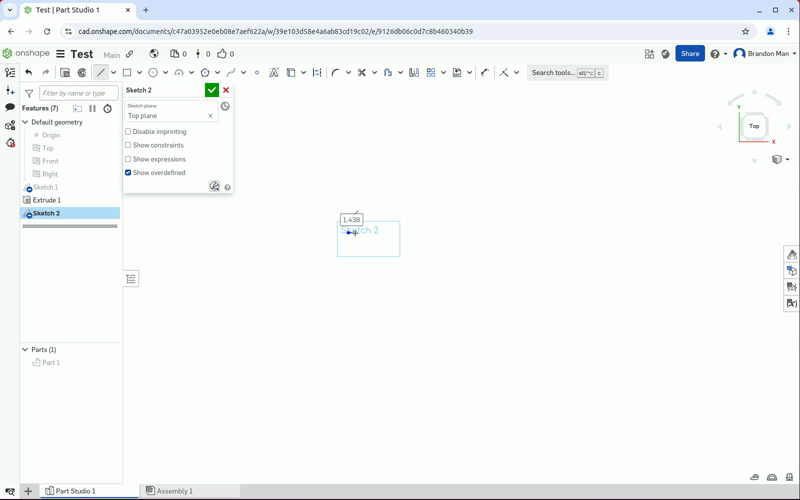
key_down(shift)
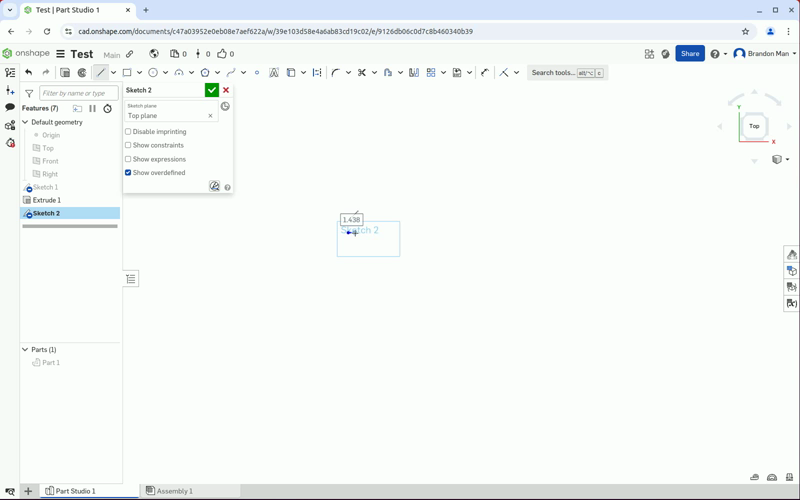
mouse_move(385, 232)
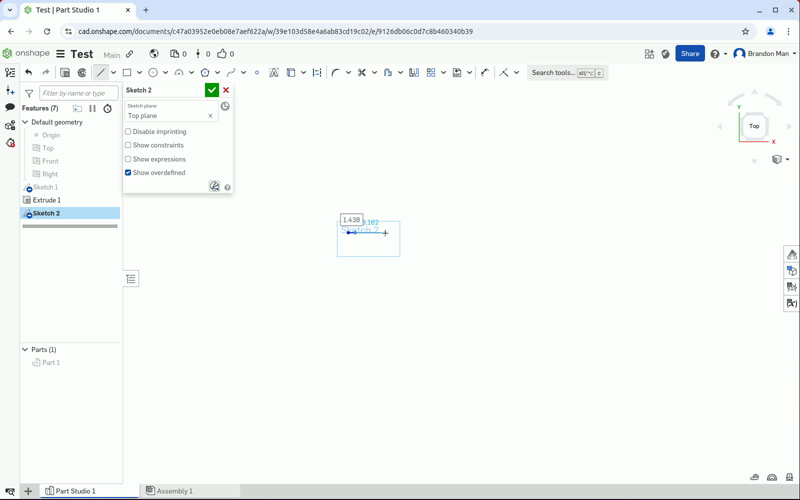
mouse_move(355, 225)
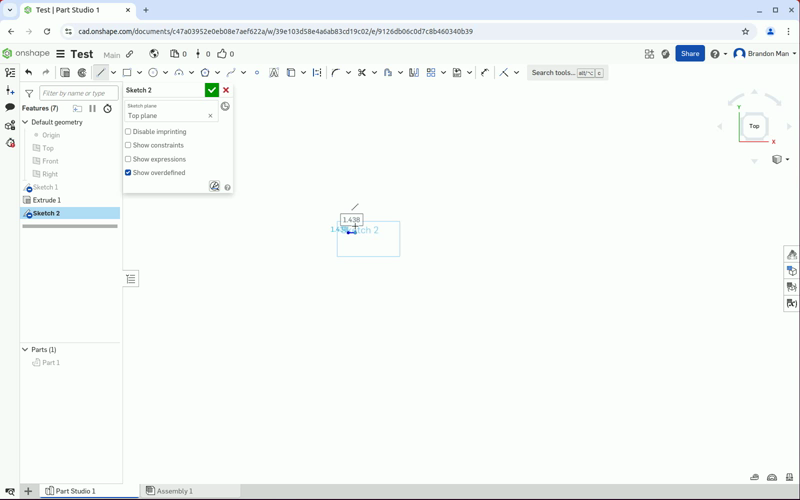
scroll(6)
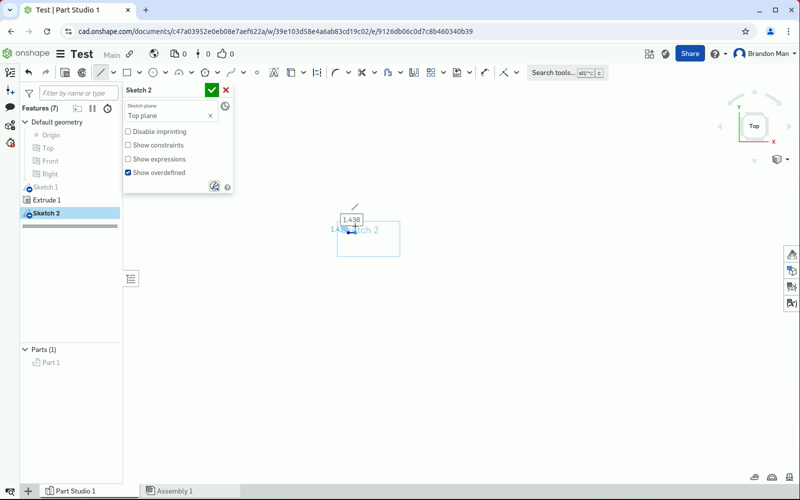
scroll(6)
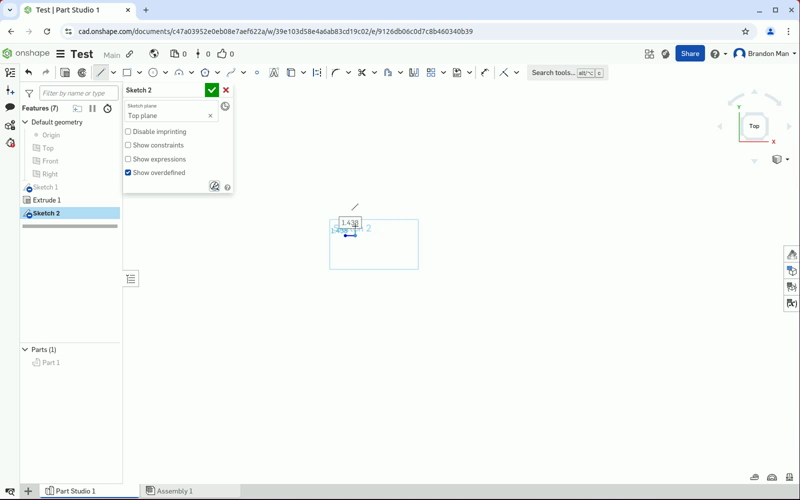
scroll(6)
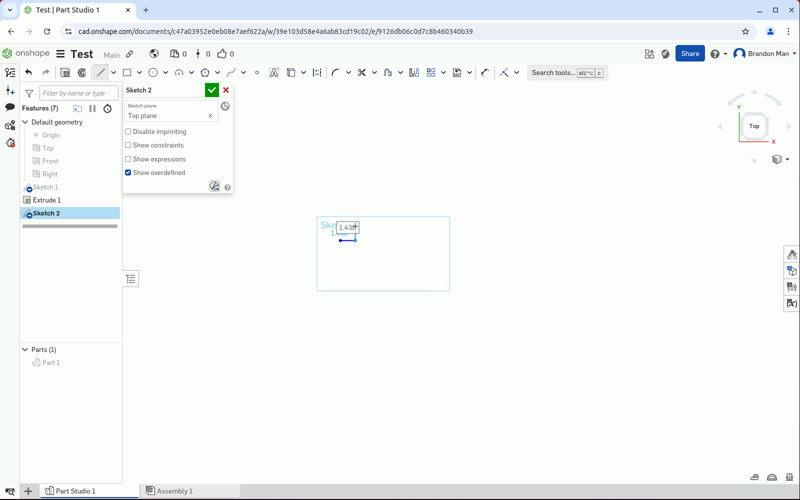
scroll(6)
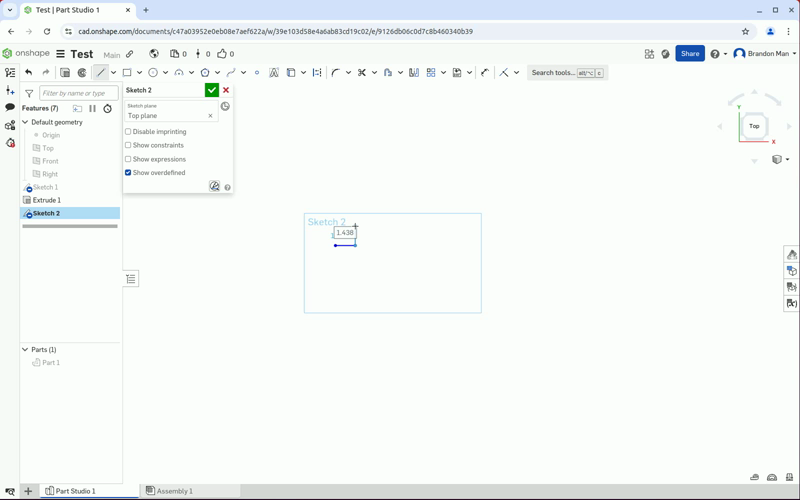
scroll(6)
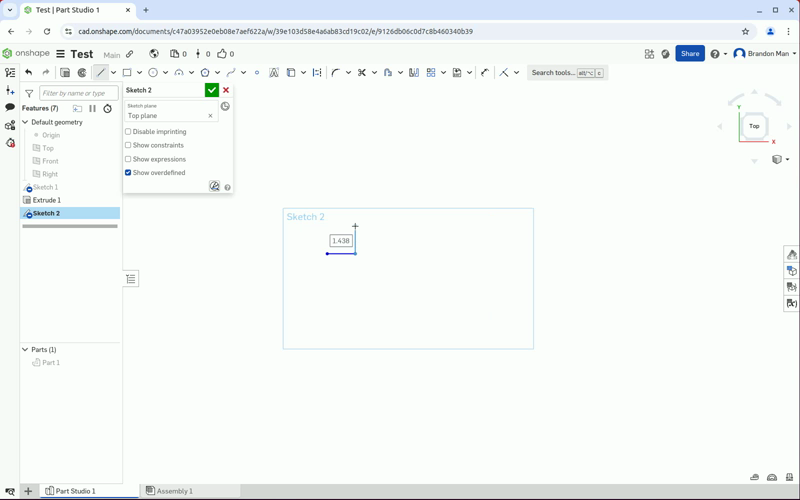
scroll(6)
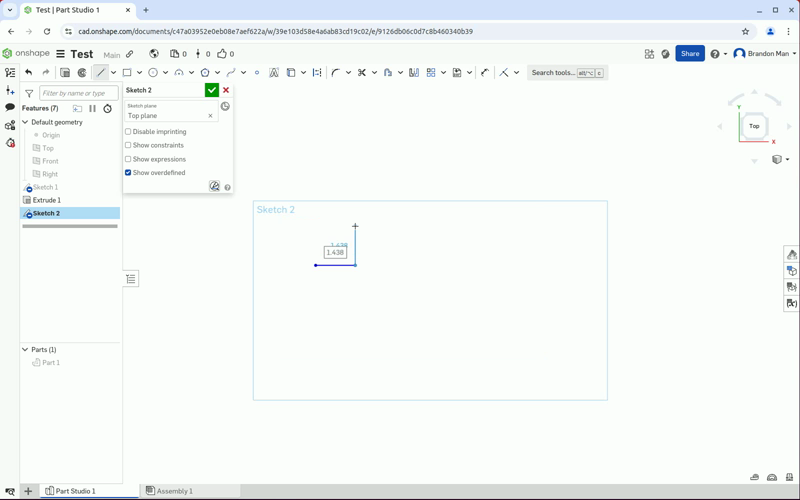
scroll(6)
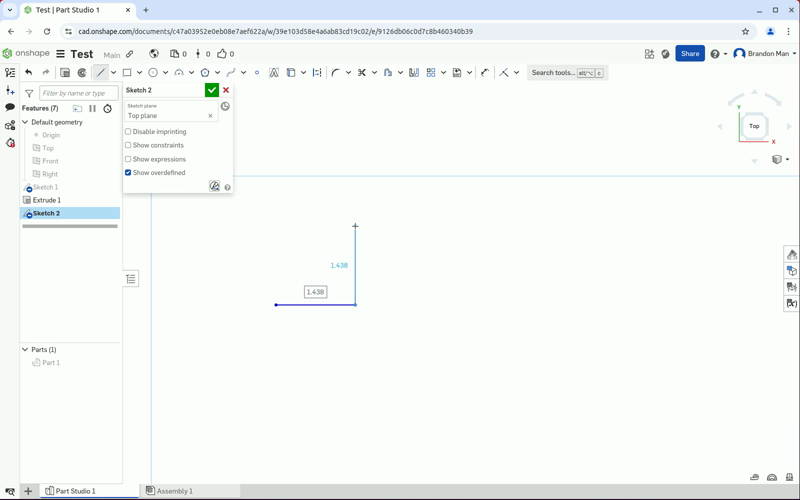
click(355, 225)
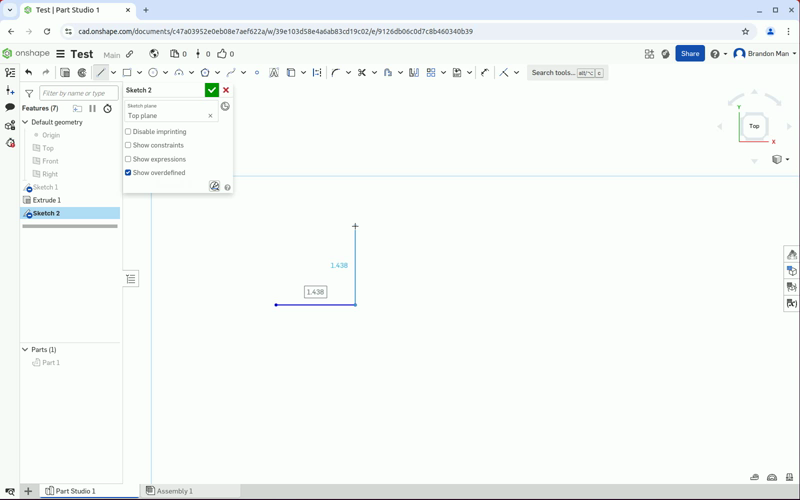
scroll(-6)
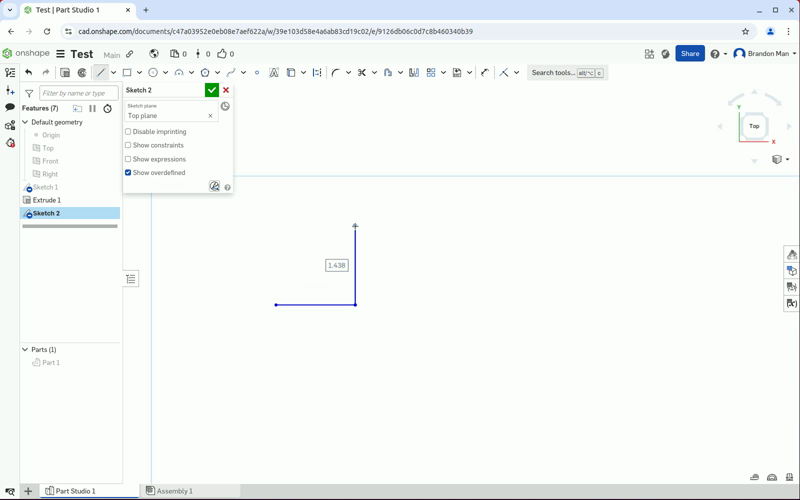
scroll(-6)
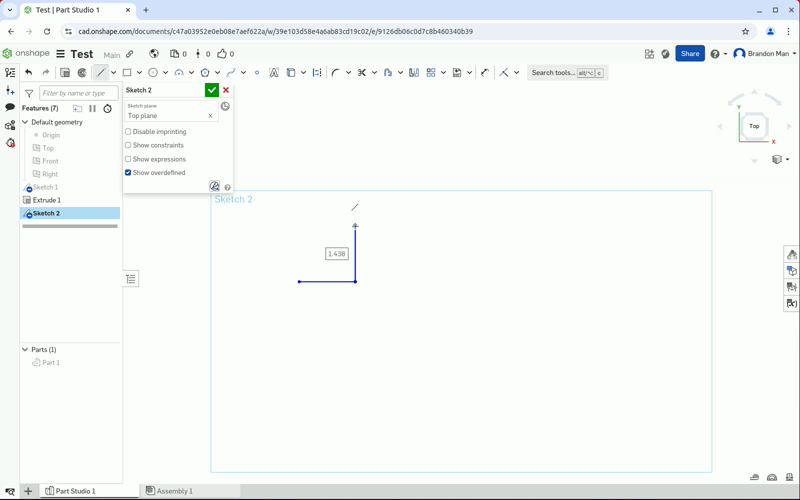
scroll(-6)
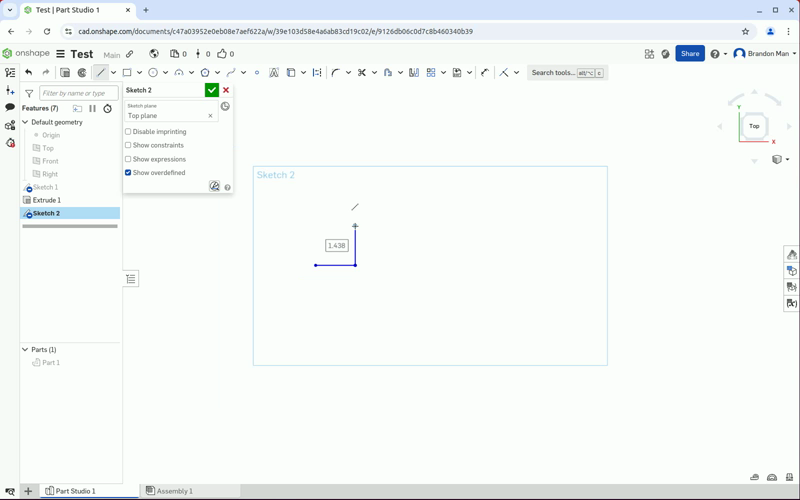
scroll(-6)
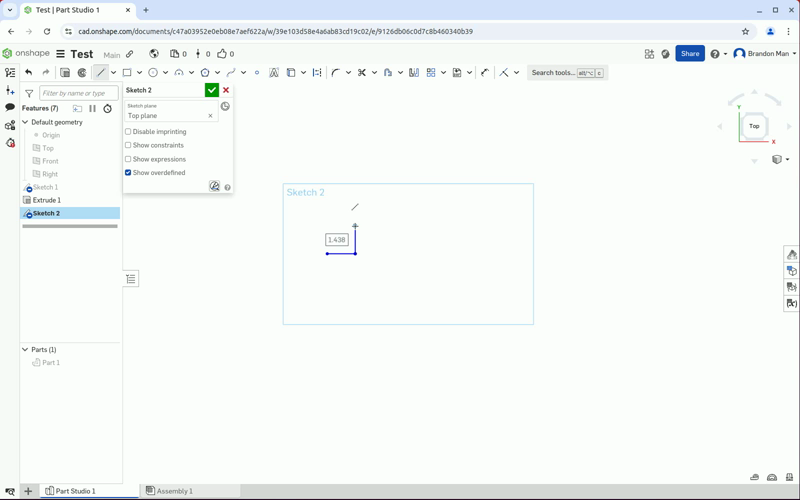
scroll(-6)
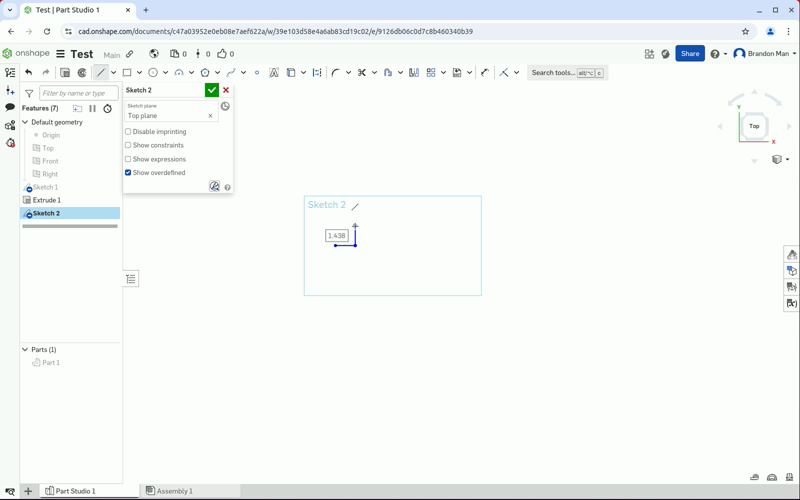
scroll(-6)
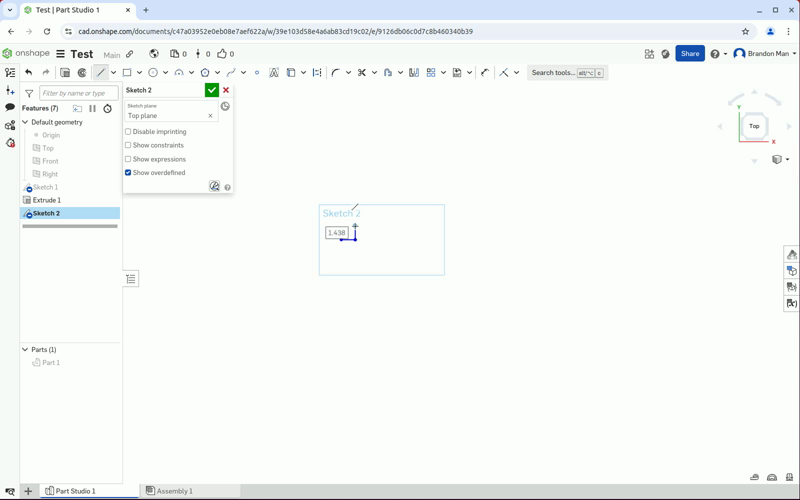
scroll(-6)
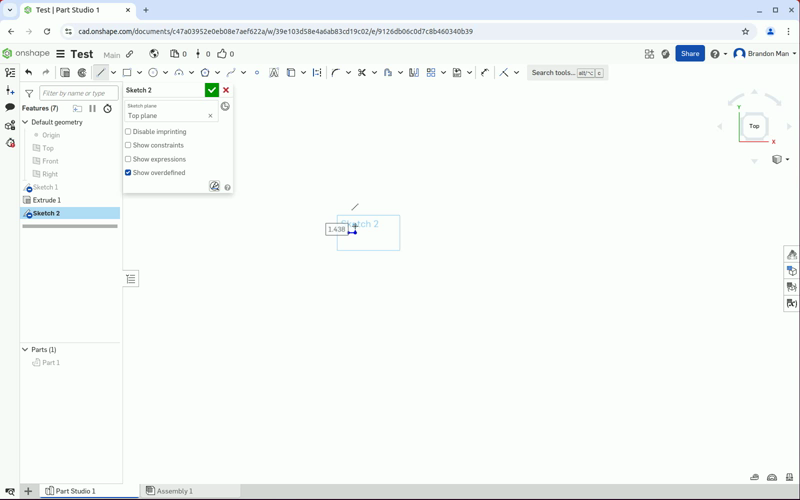
key_up(shift)
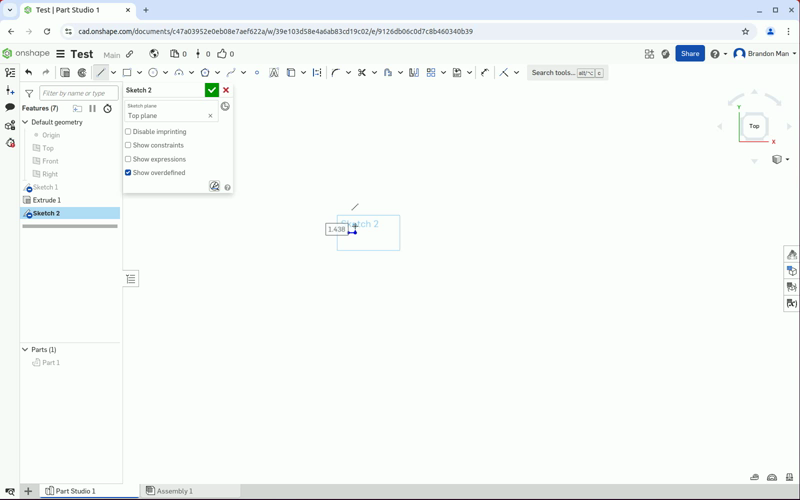
key_down(shift)
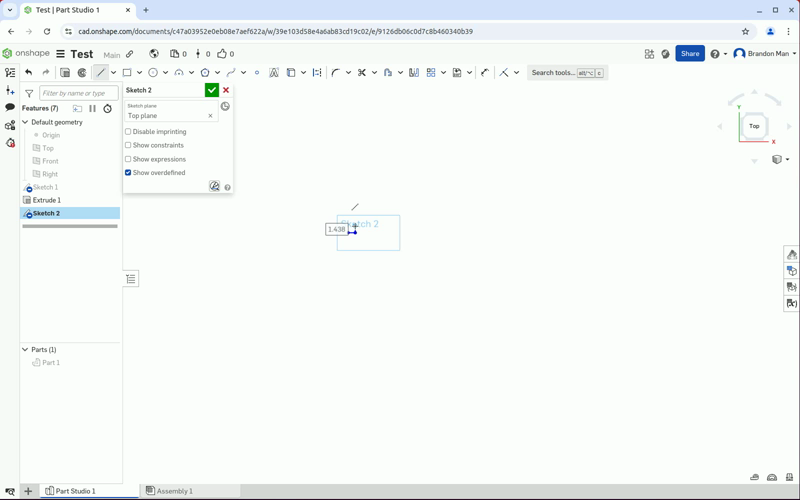
mouse_move(385, 225)
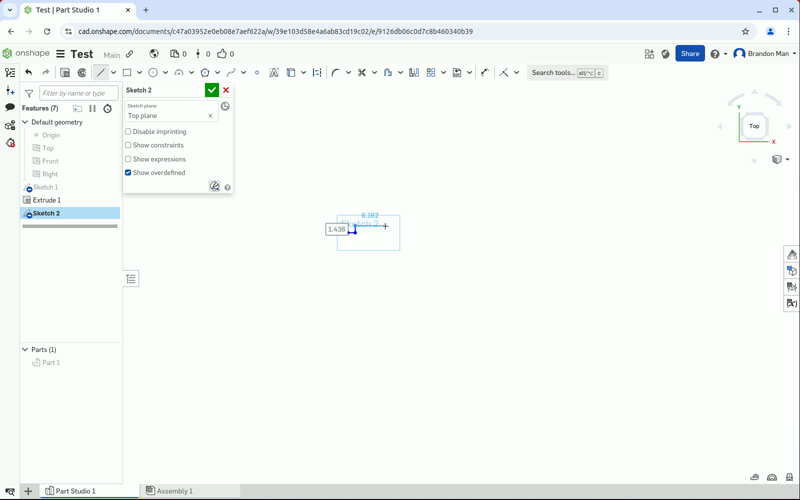
mouse_move(348, 225)
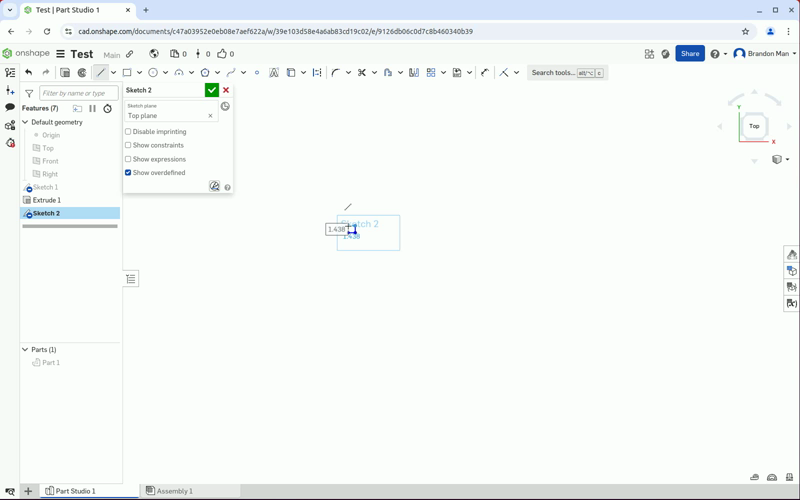
scroll(6)
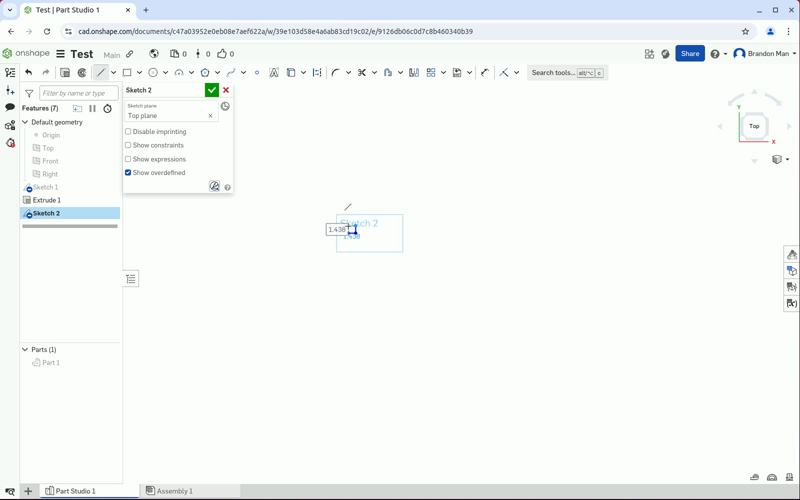
scroll(6)
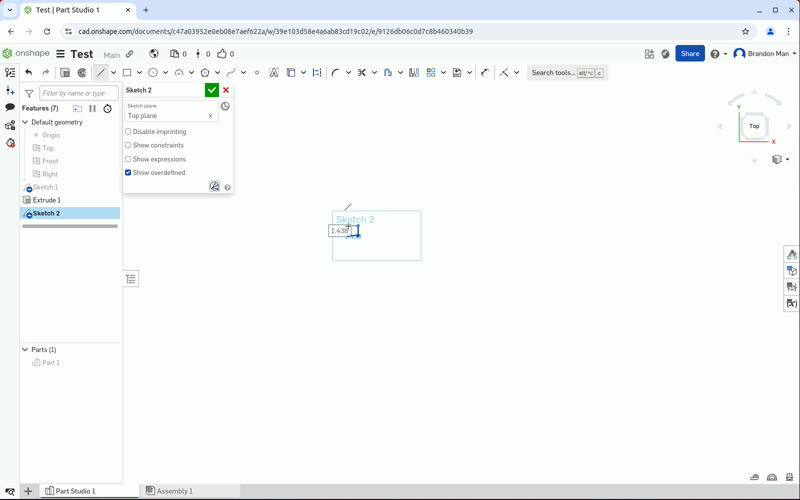
scroll(6)
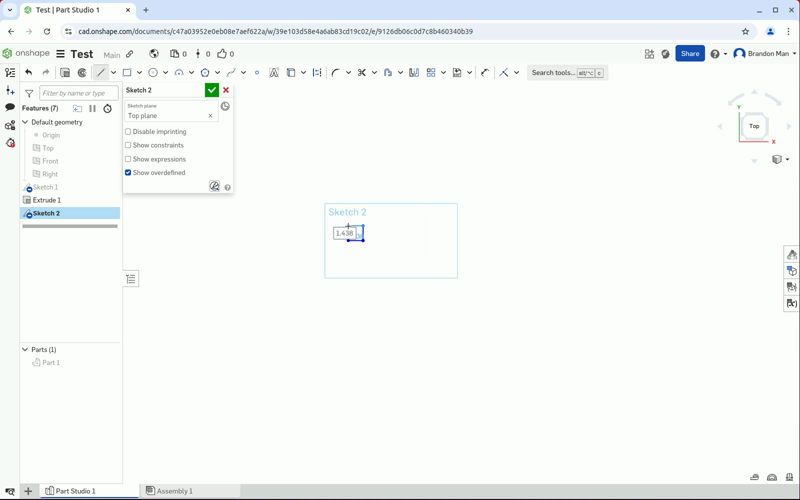
scroll(6)
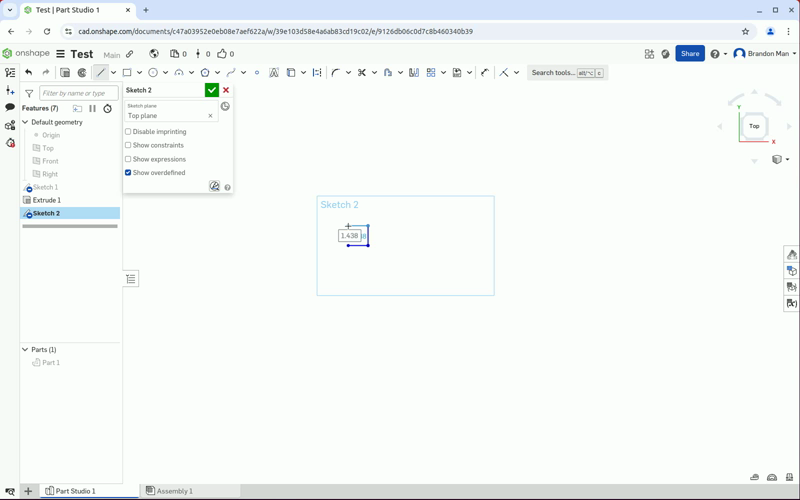
scroll(6)
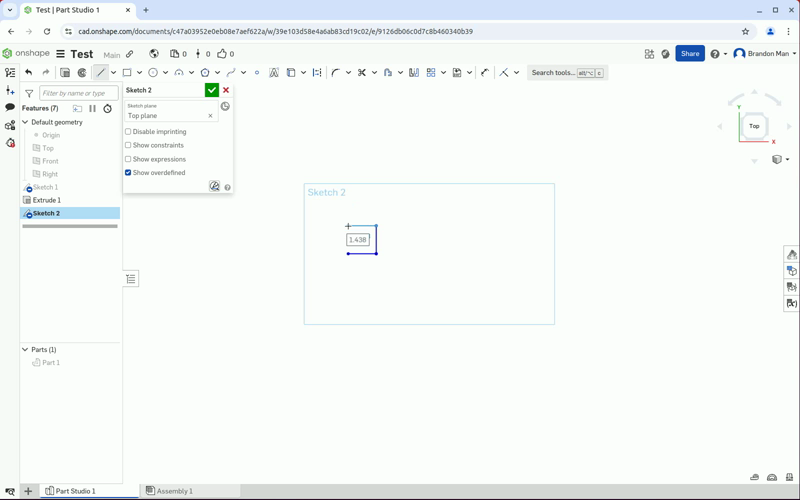
scroll(6)
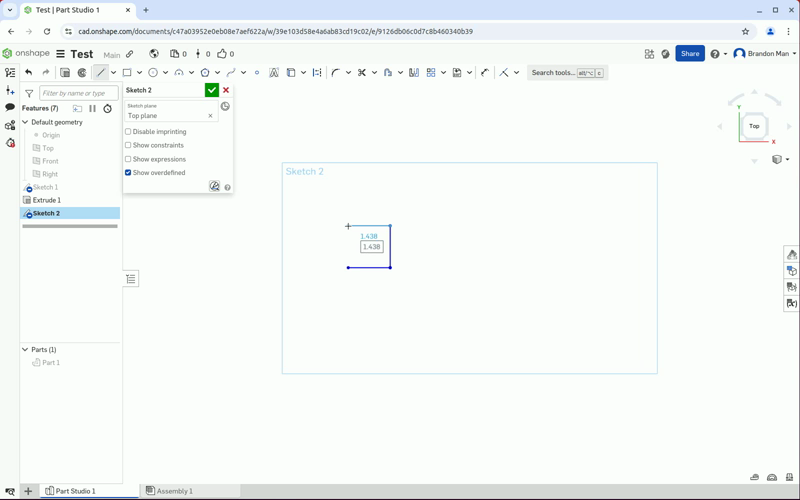
scroll(6)
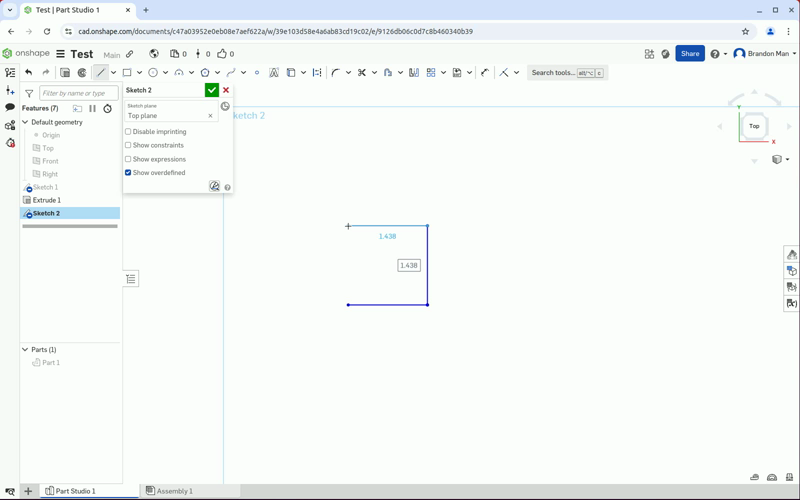
click(348, 225)
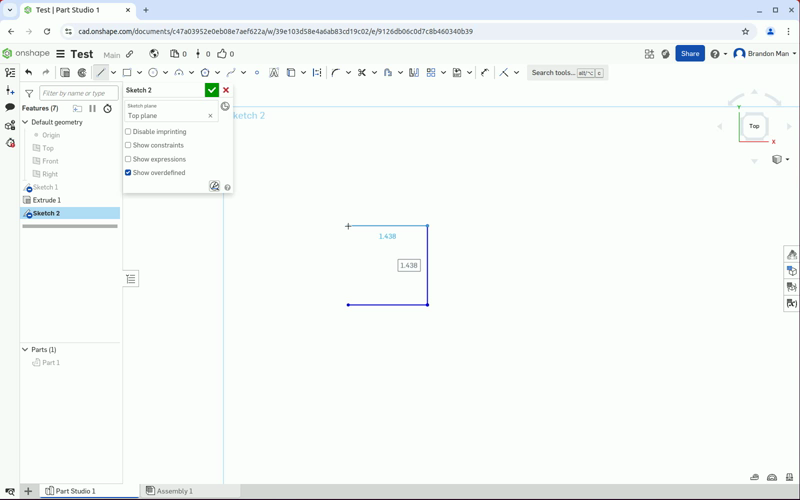
scroll(-6)
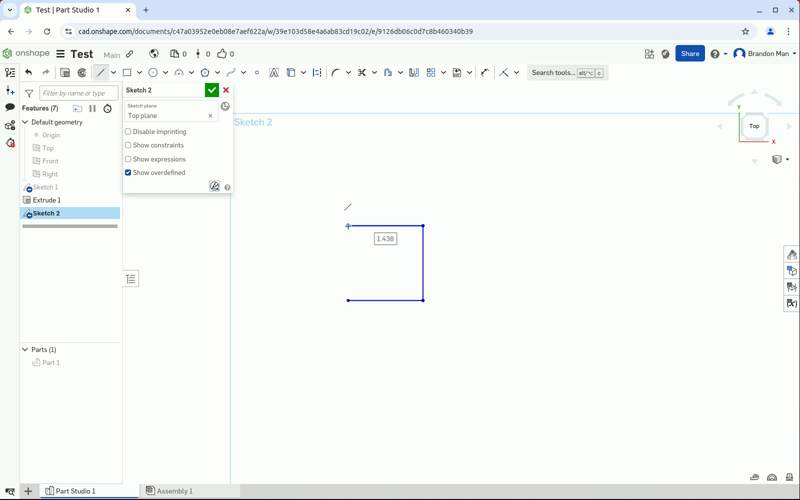
scroll(-6)
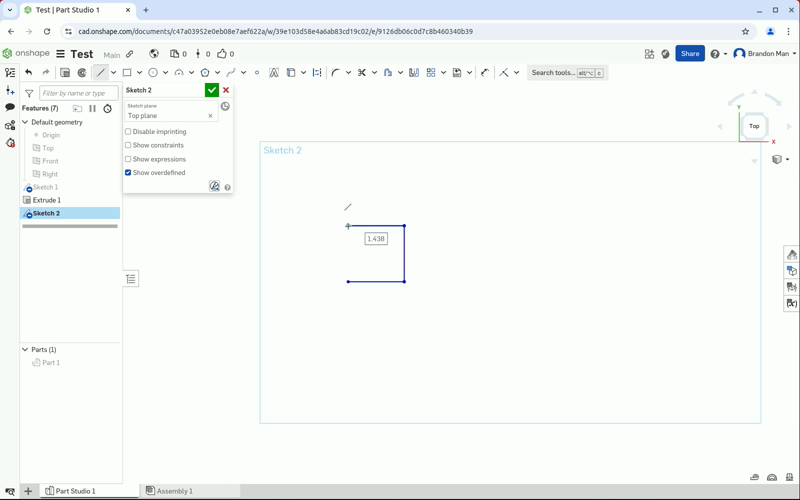
scroll(-6)
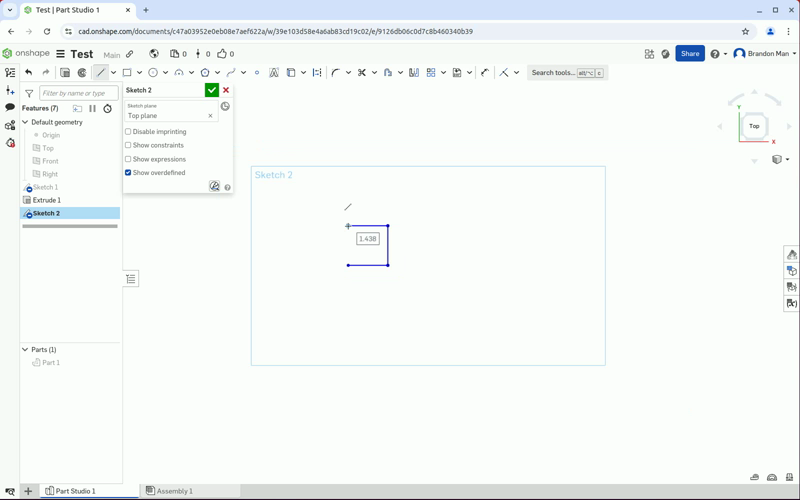
scroll(-6)
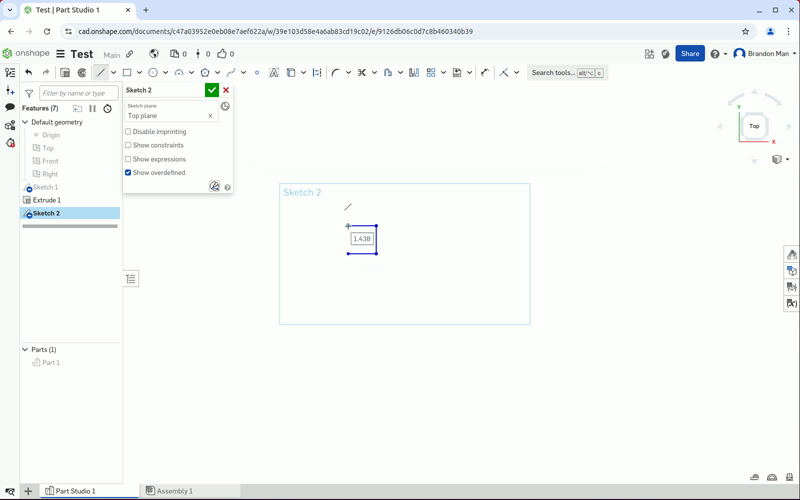
scroll(-6)
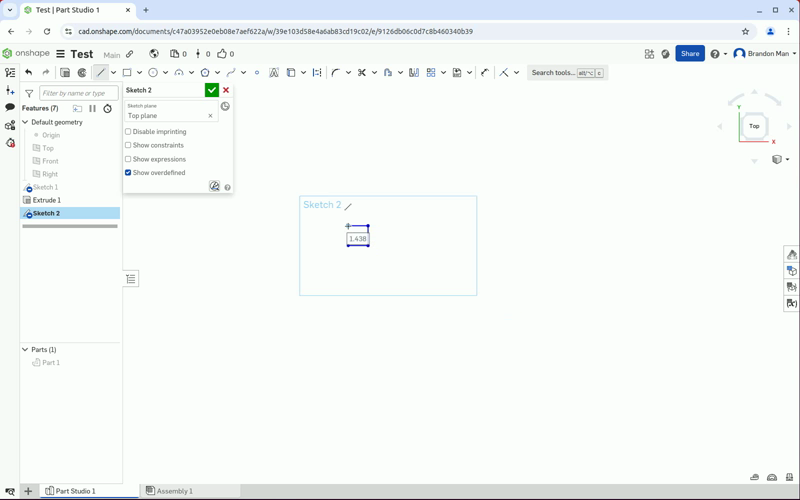
scroll(-6)
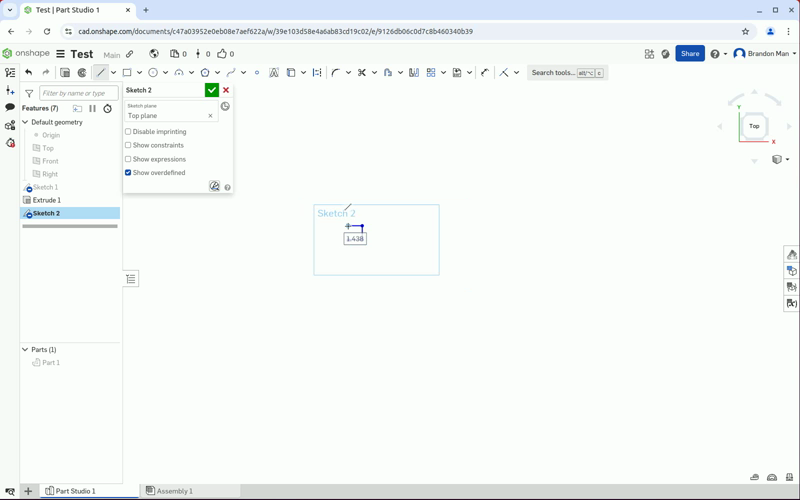
scroll(-6)
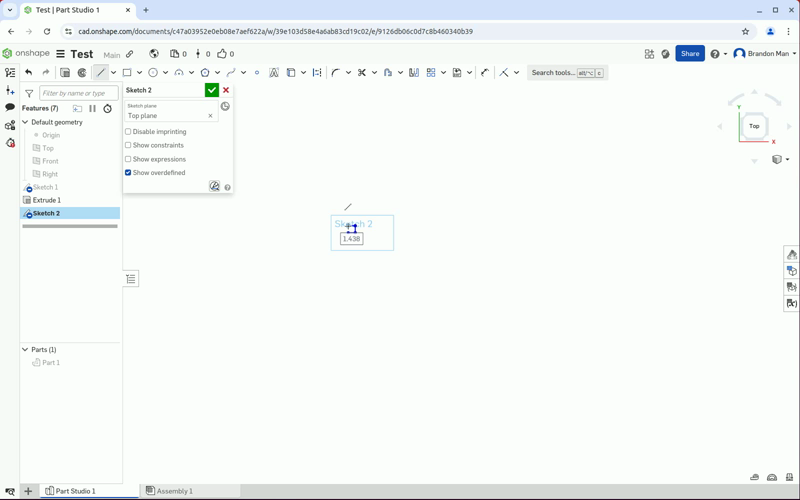
key_up(shift)
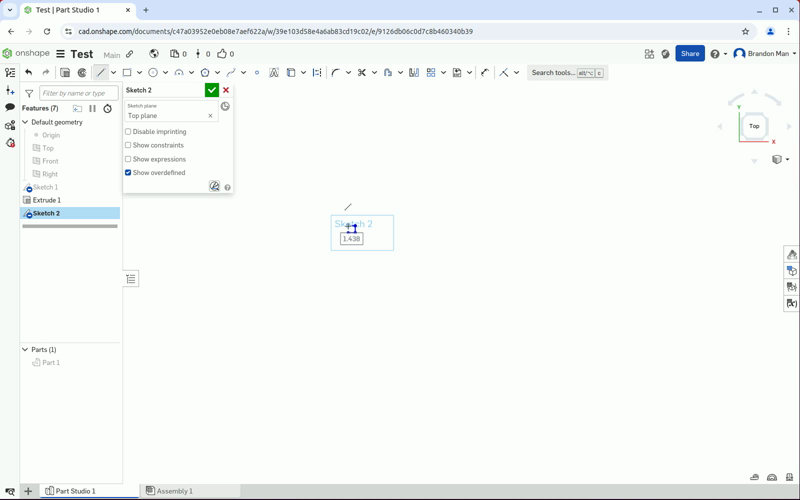
mouse_move(378, 225)
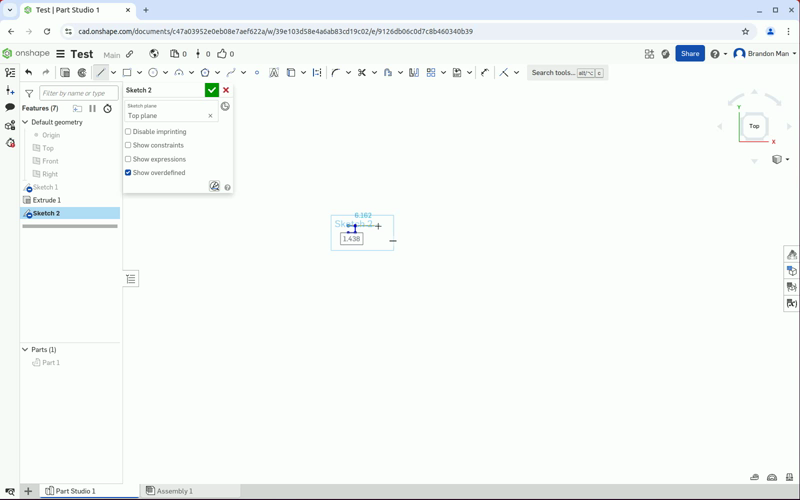
key_down(shift)
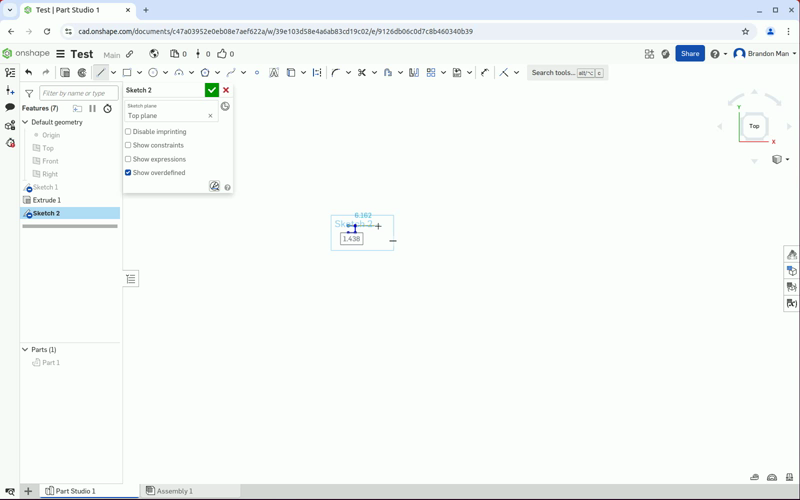
mouse_move(348, 232)
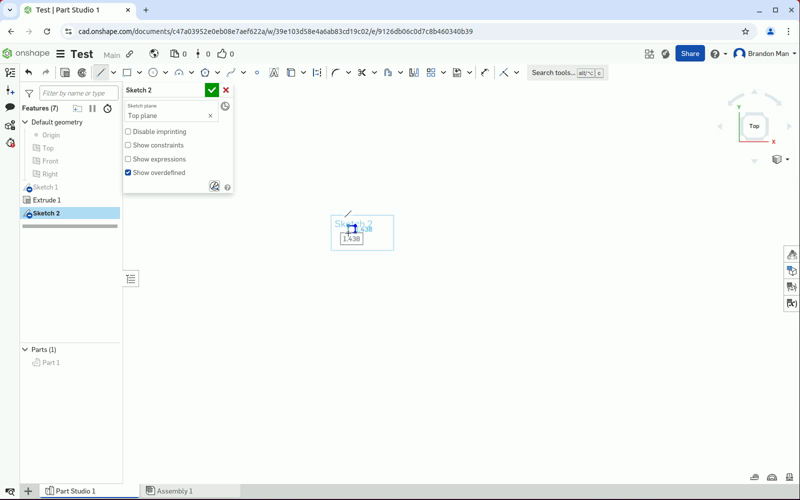
scroll(6)
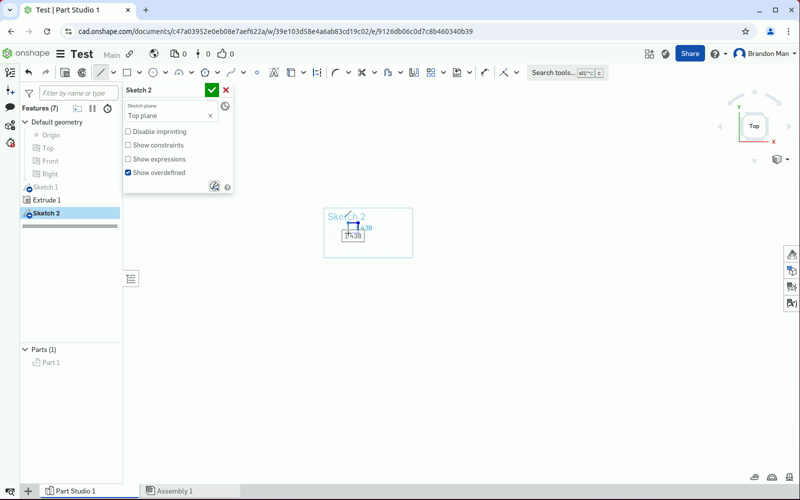
scroll(6)
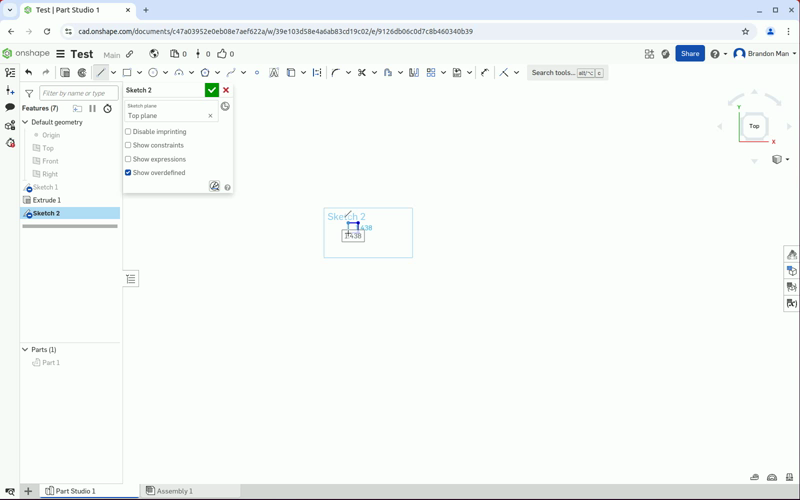
scroll(6)
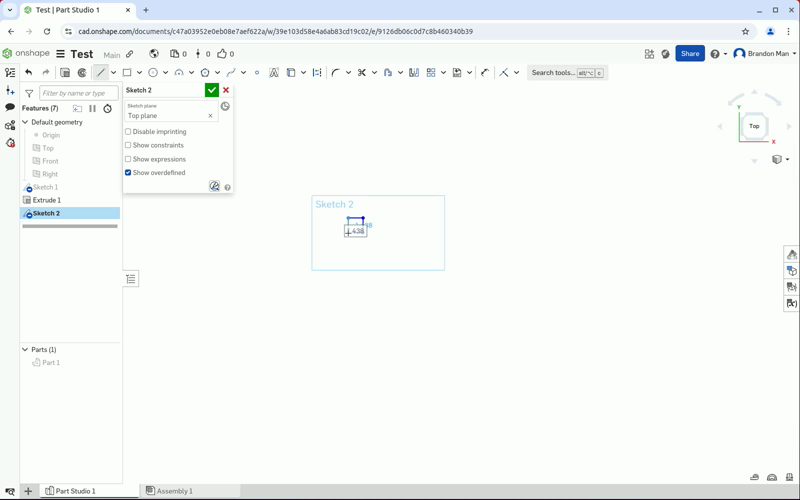
scroll(6)
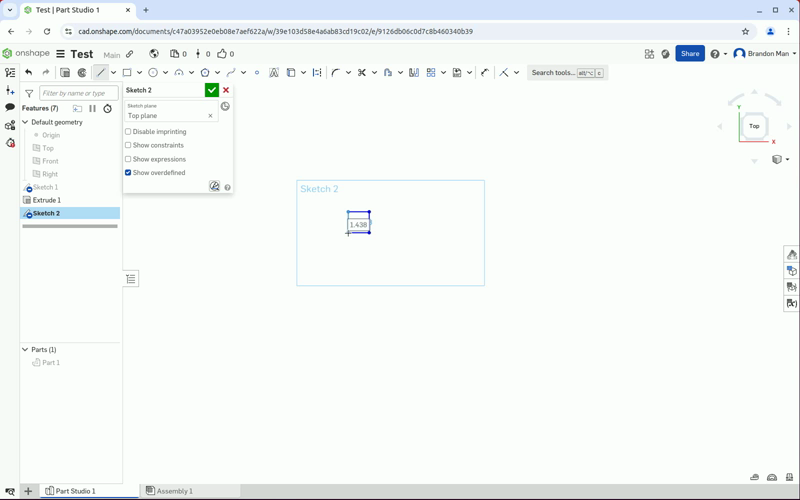
scroll(6)
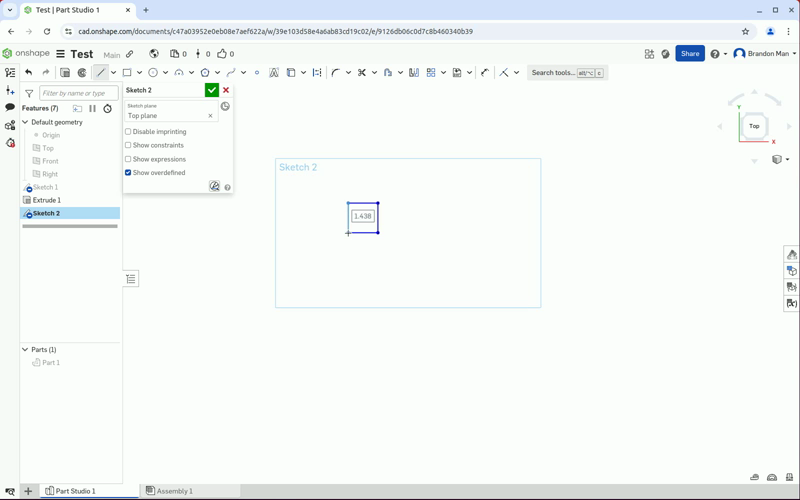
scroll(6)
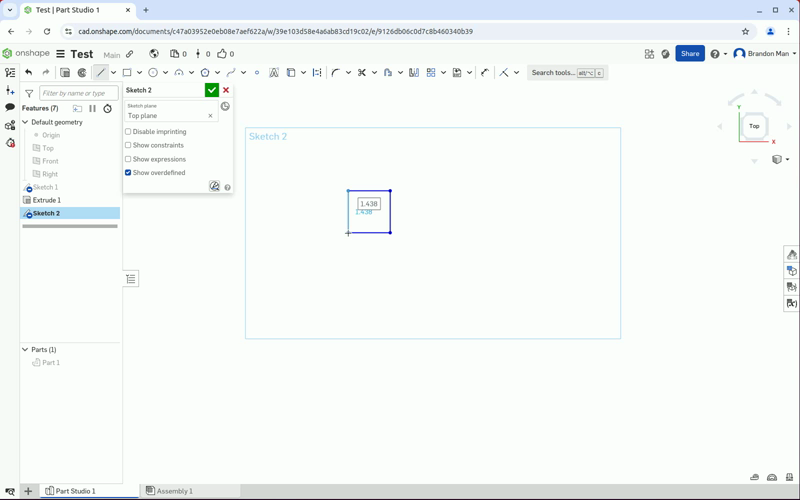
scroll(6)
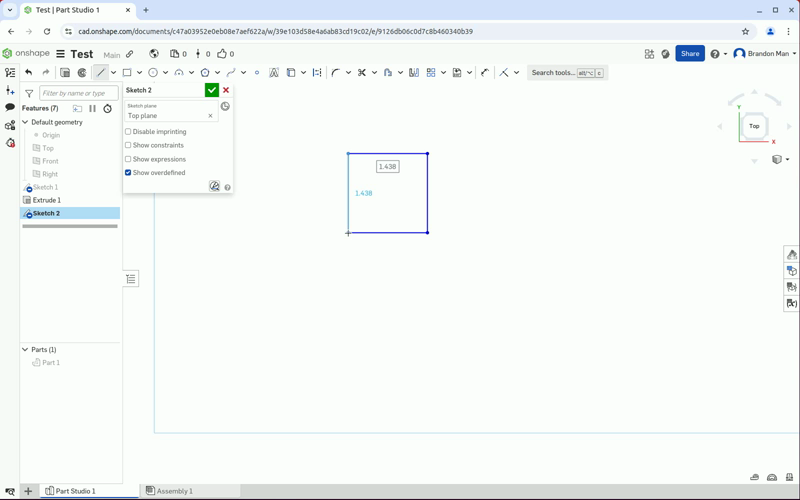
key_up(shift)
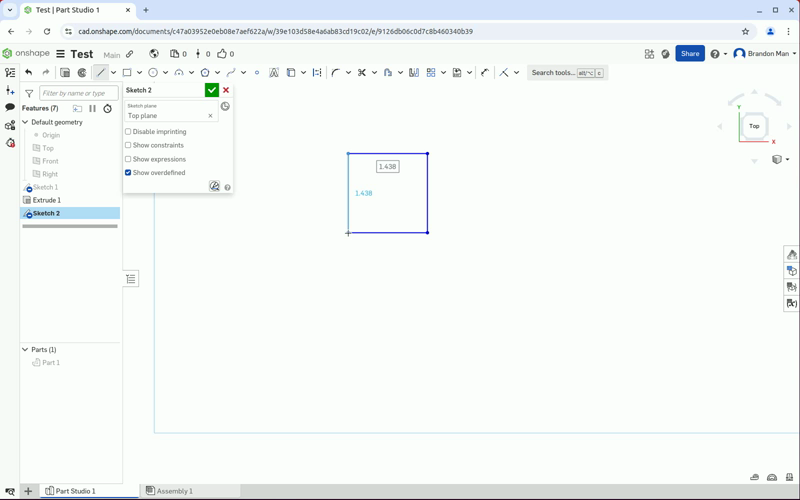
click(348, 232)
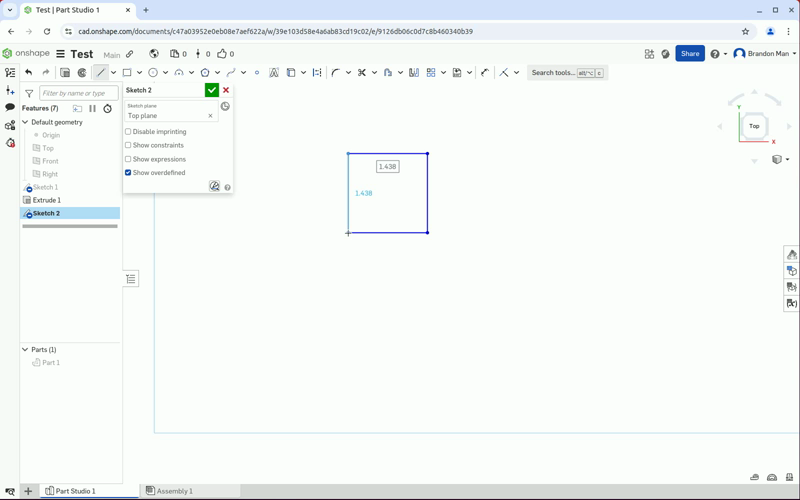
scroll(-6)
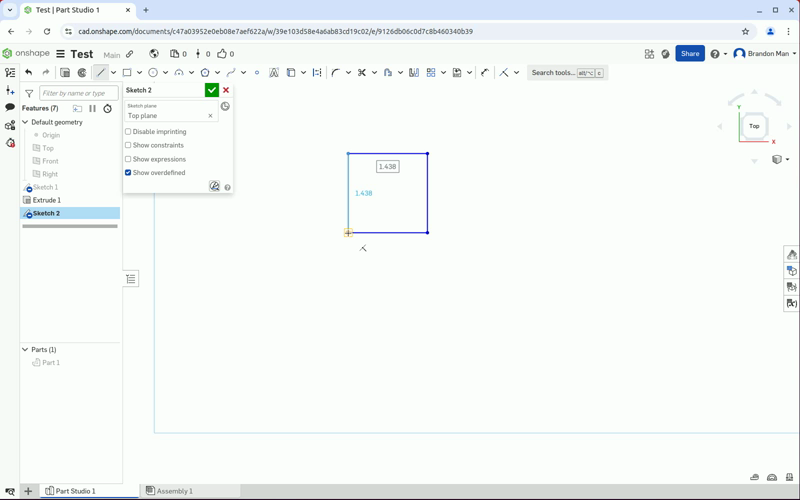
scroll(-6)
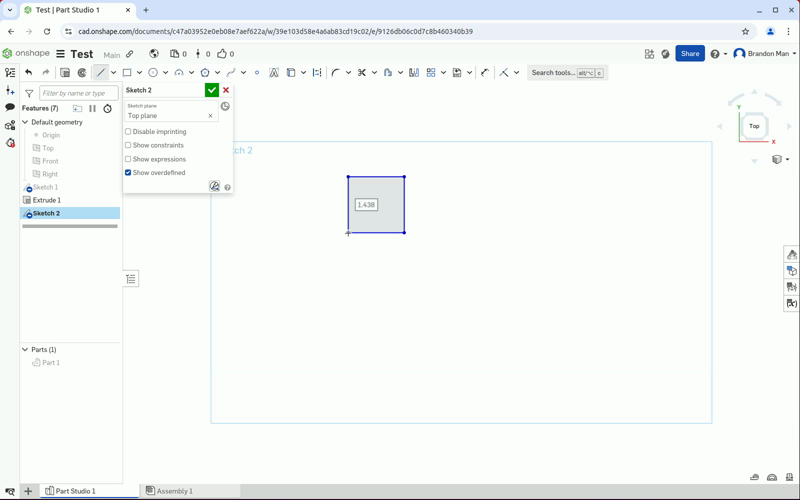
scroll(-6)
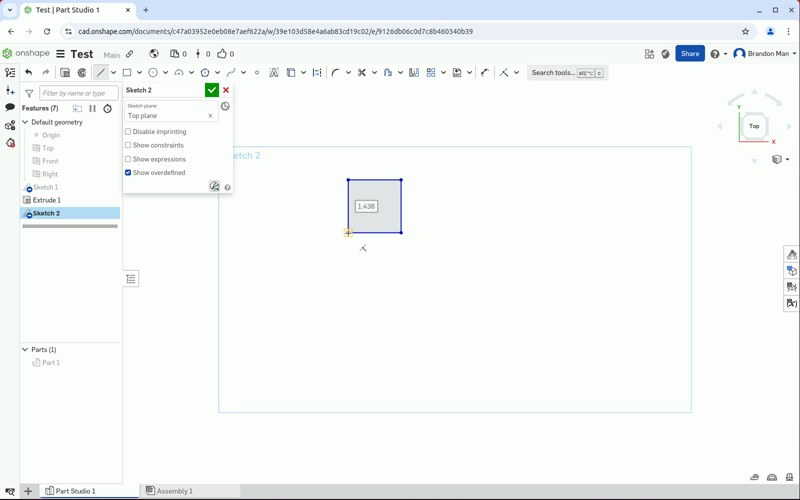
scroll(-6)
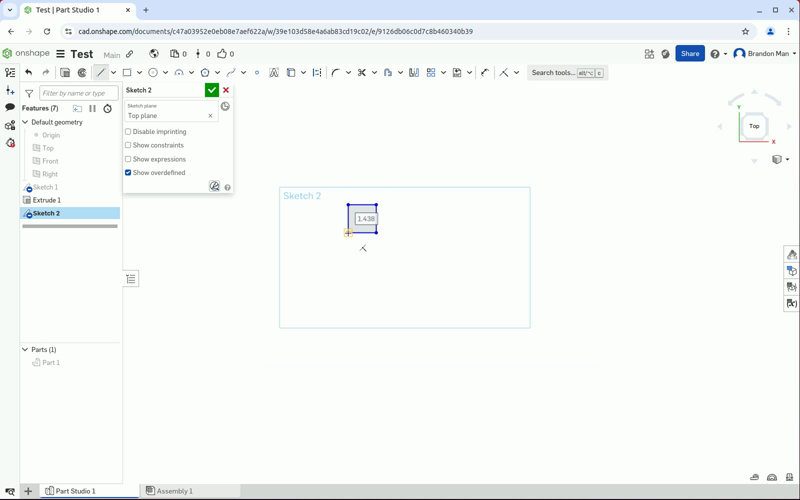
scroll(-6)
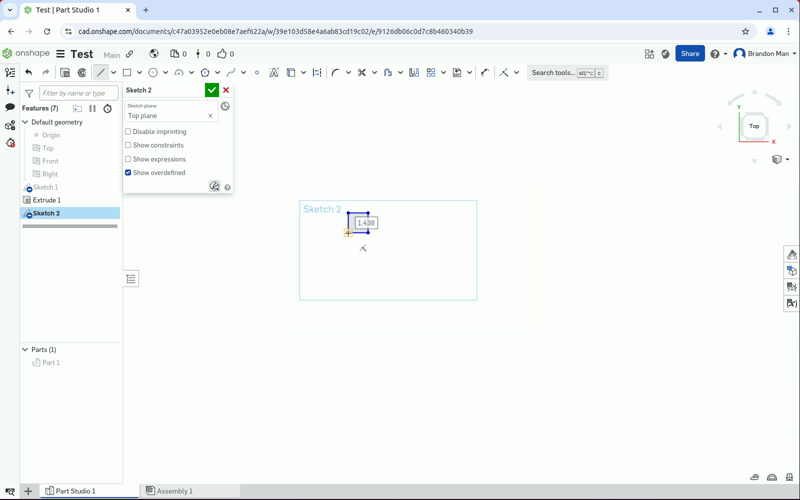
scroll(-6)
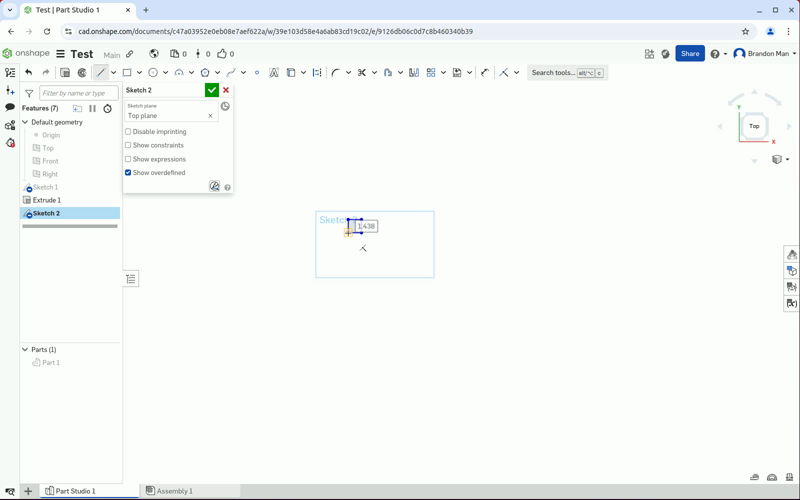
scroll(-6)
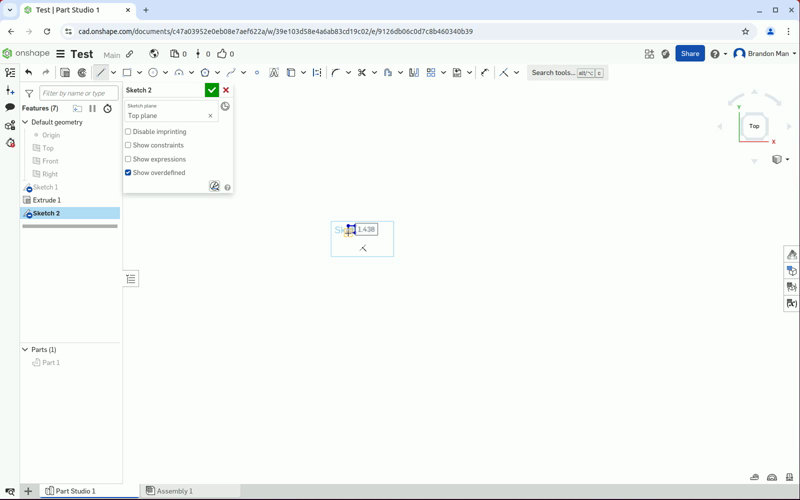
key(esc)
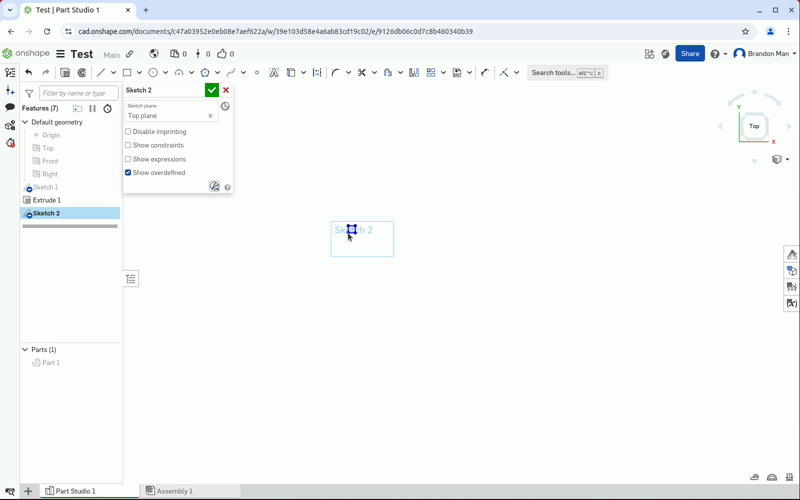
mouse_move(350, 231)
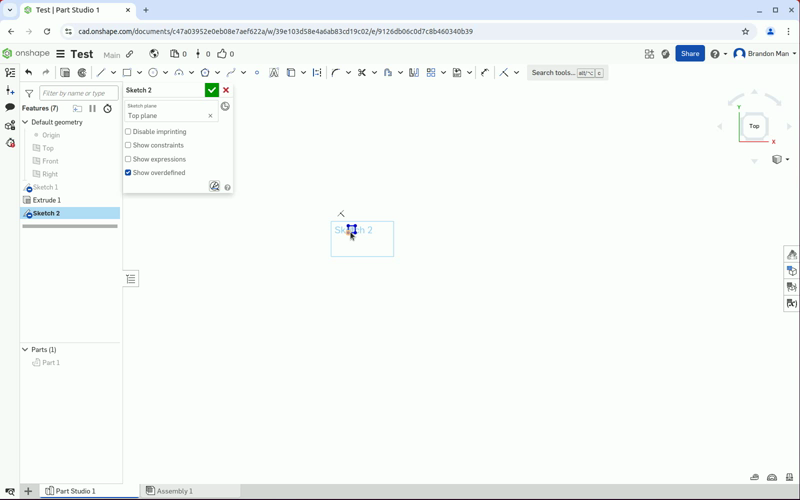
scroll(6)
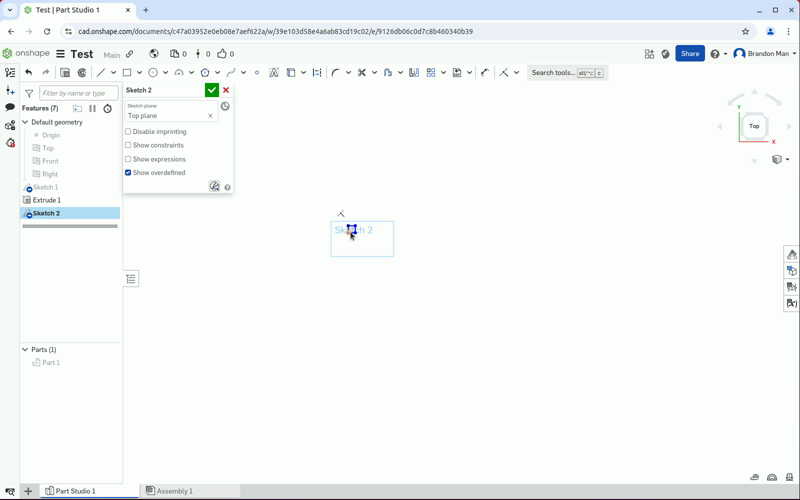
scroll(6)
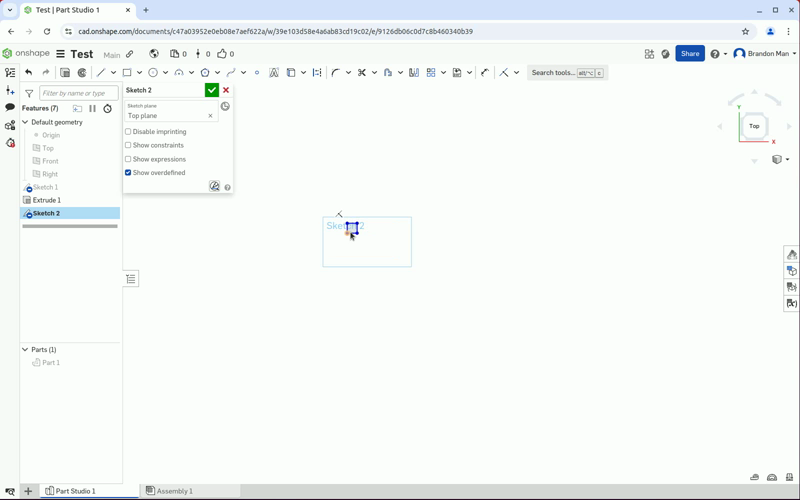
scroll(6)
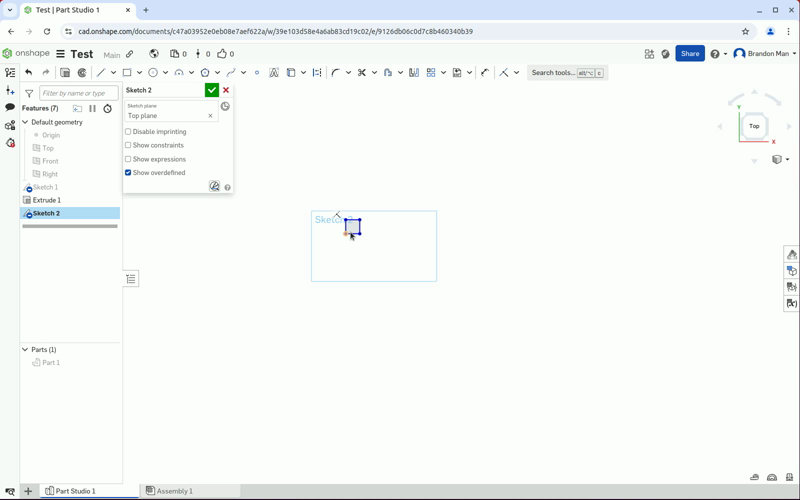
scroll(6)
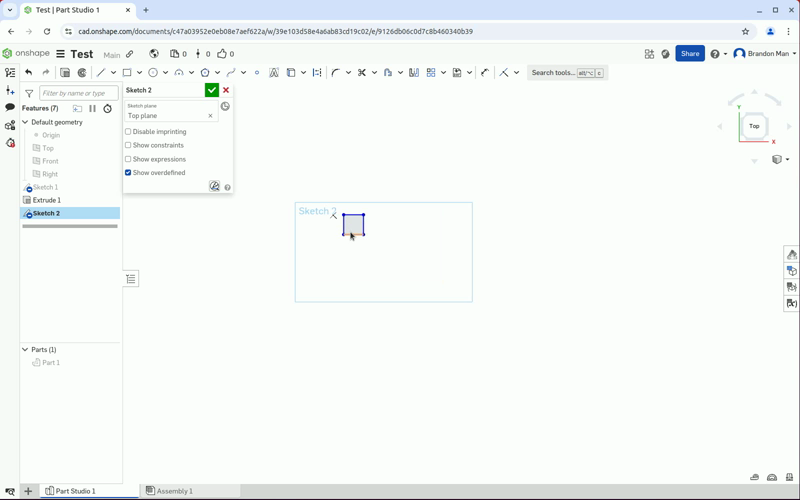
scroll(6)
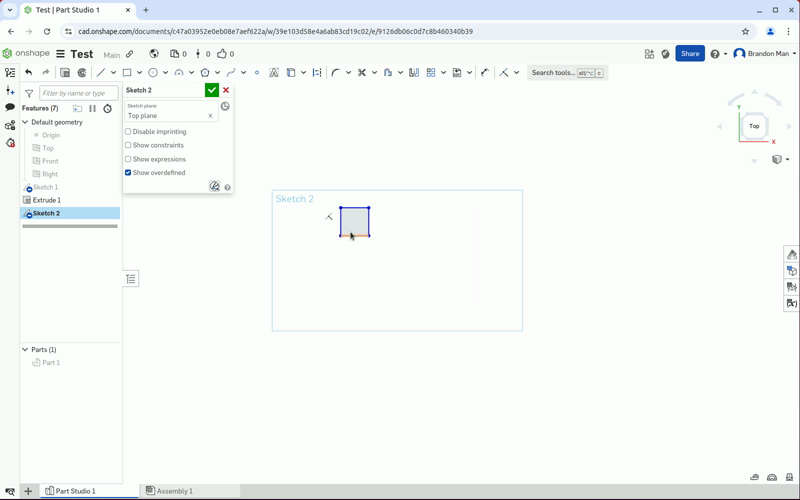
scroll(6)
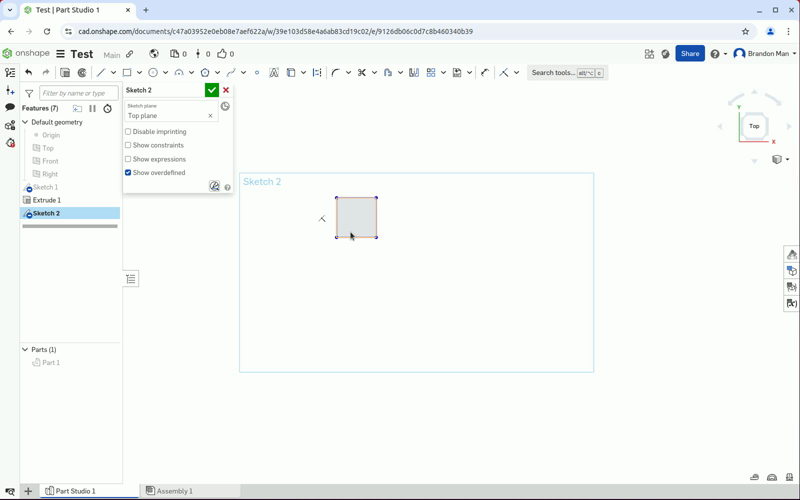
scroll(6)
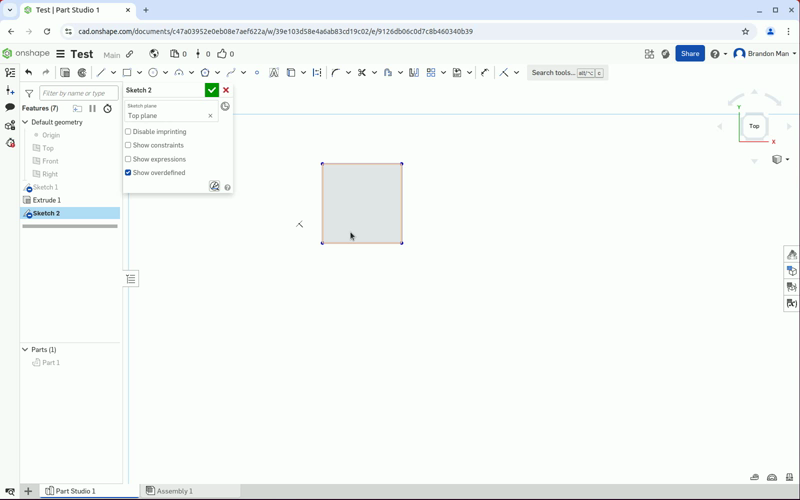
click(350, 231)
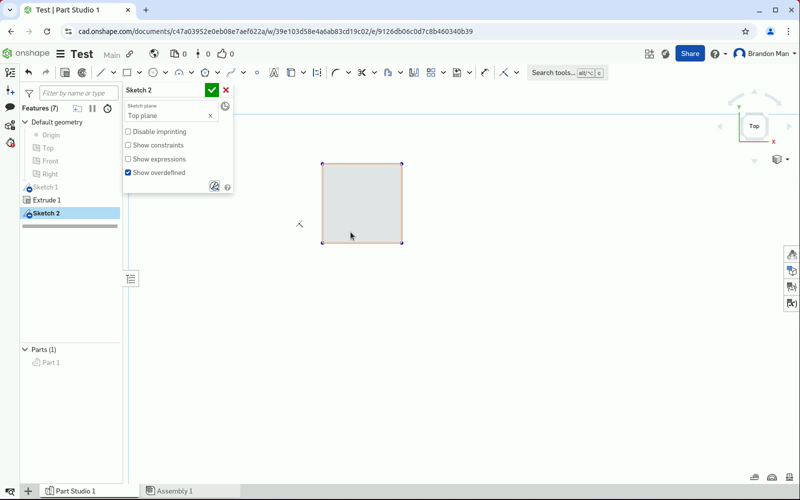
scroll(-6)
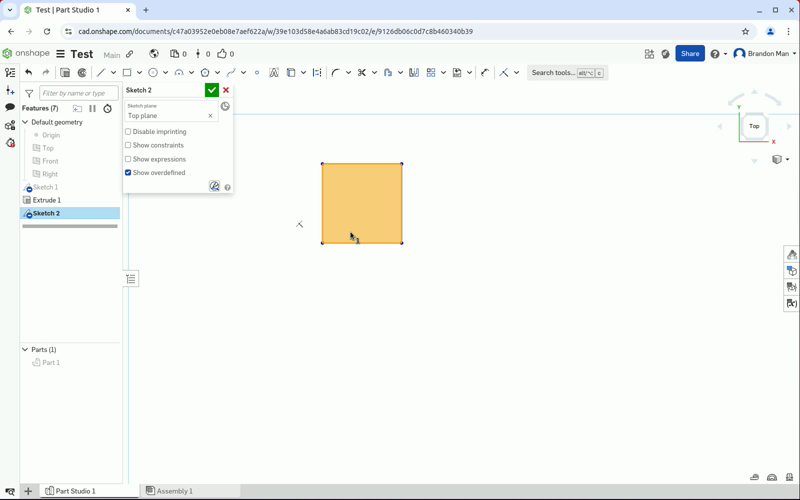
scroll(-6)
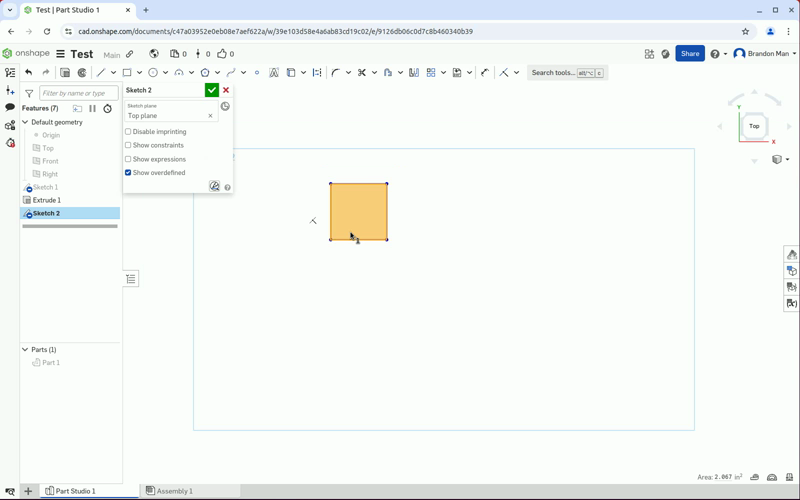
scroll(-6)
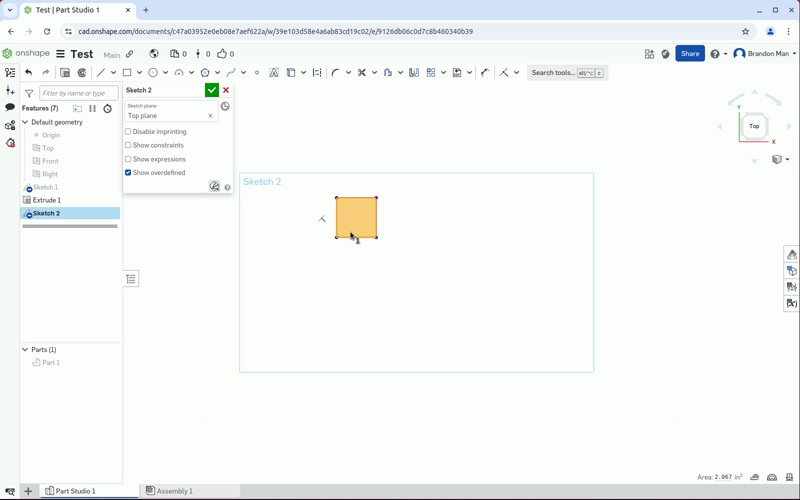
scroll(-6)
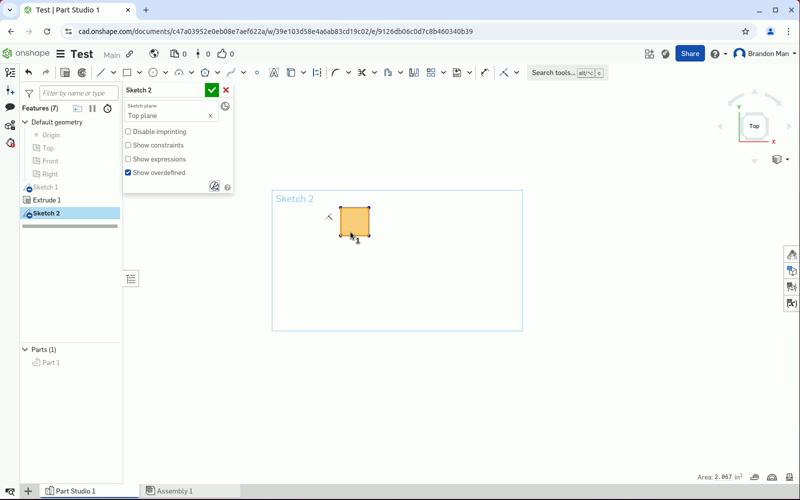
scroll(-6)
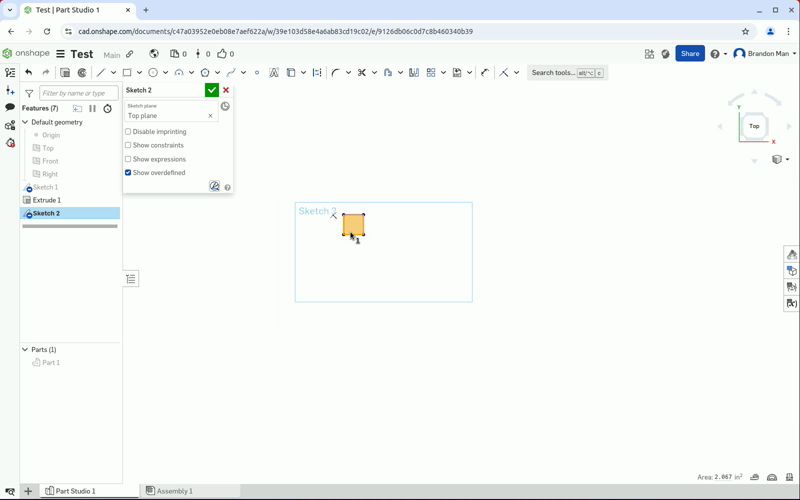
scroll(-6)
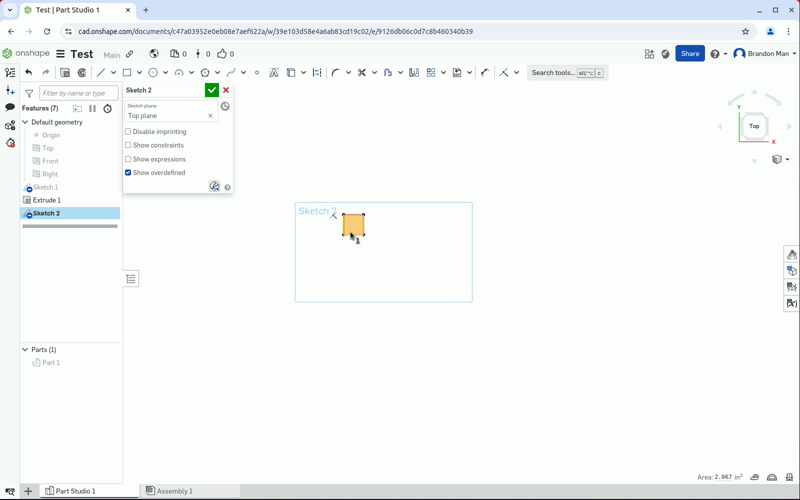
scroll(-6)
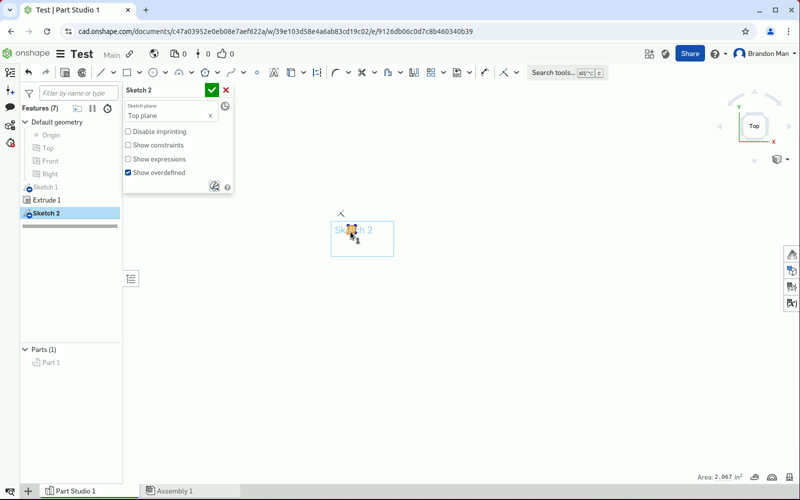
mouse_move(73, 352)
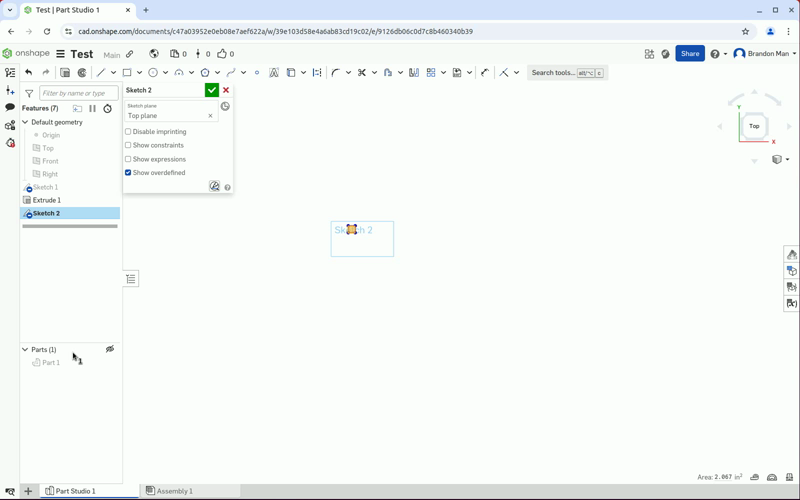
key(shift+y)
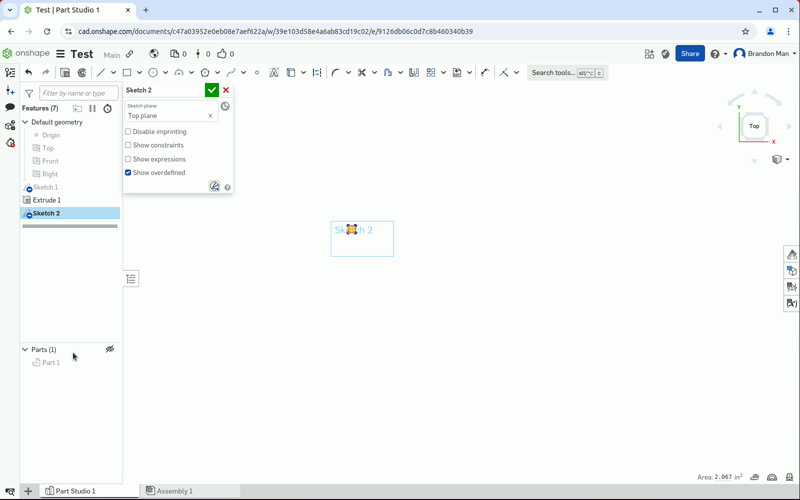
key(shift+e)
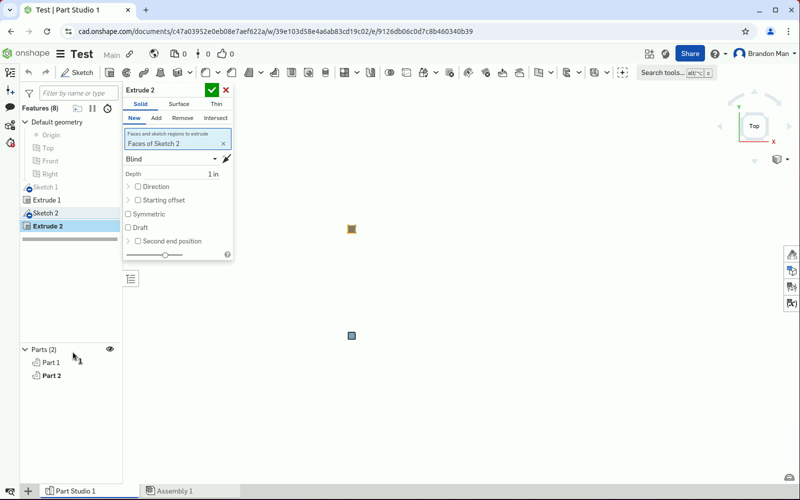
mouse_move(143, 106)
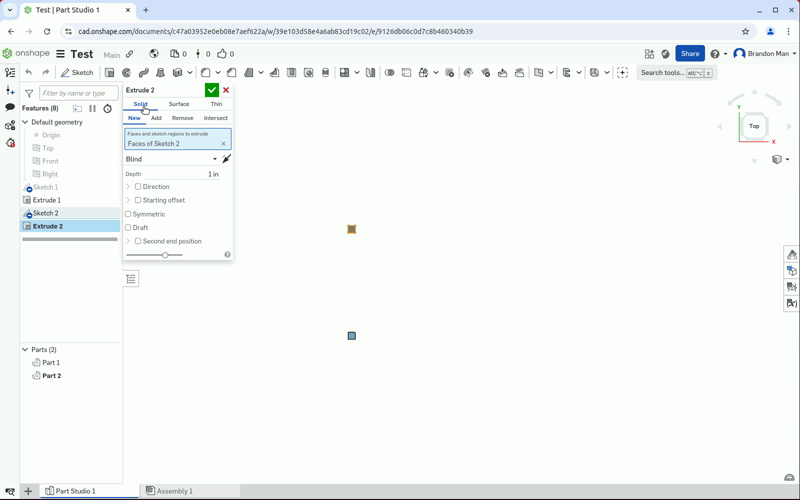
click(143, 106)
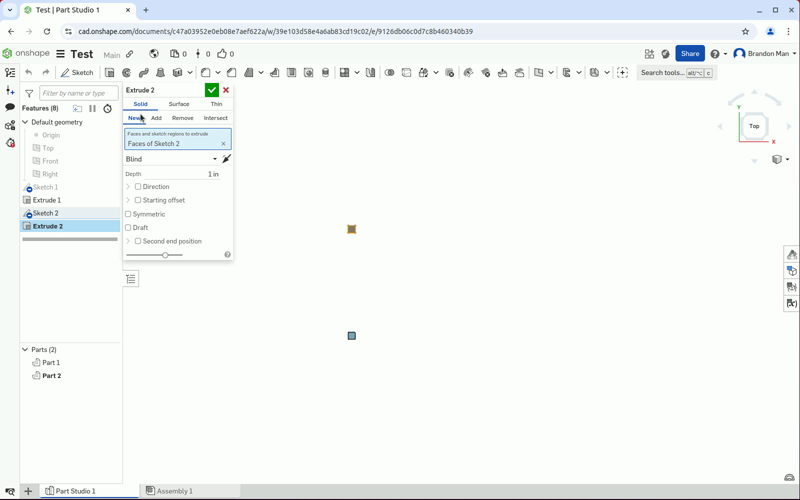
mouse_move(137, 120)
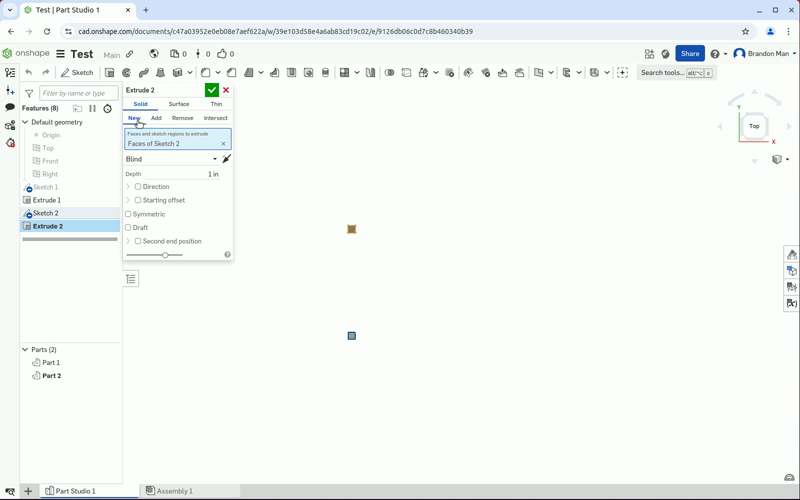
click(137, 120)
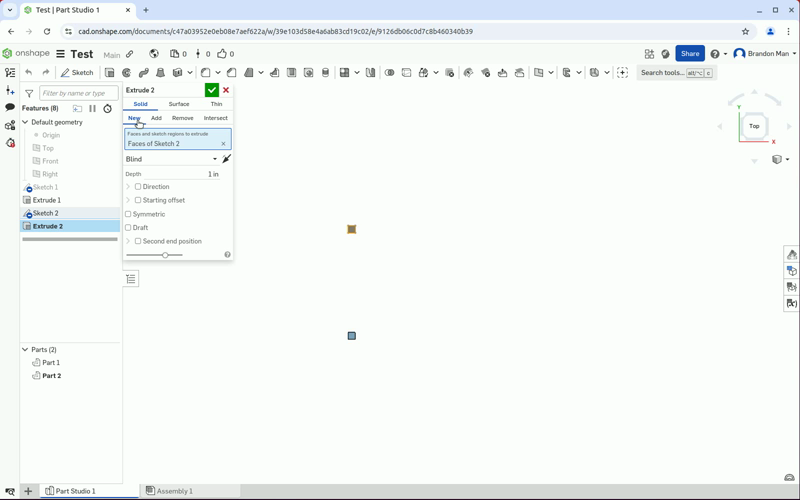
key(tab, 4)
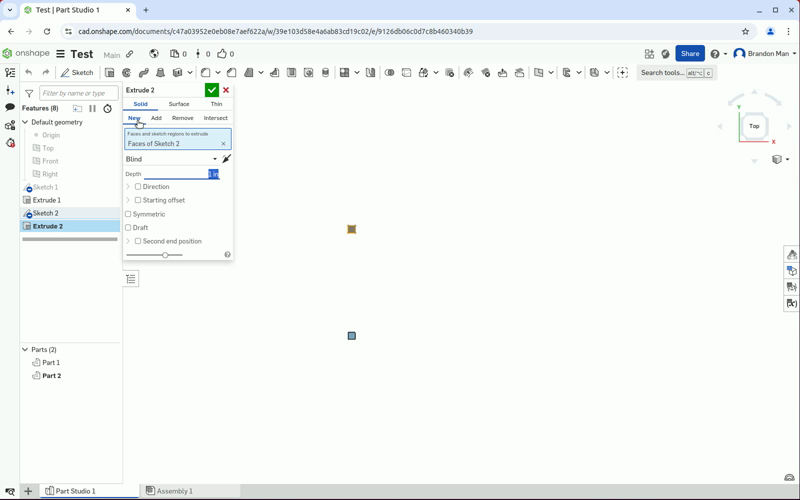
text(3.851)
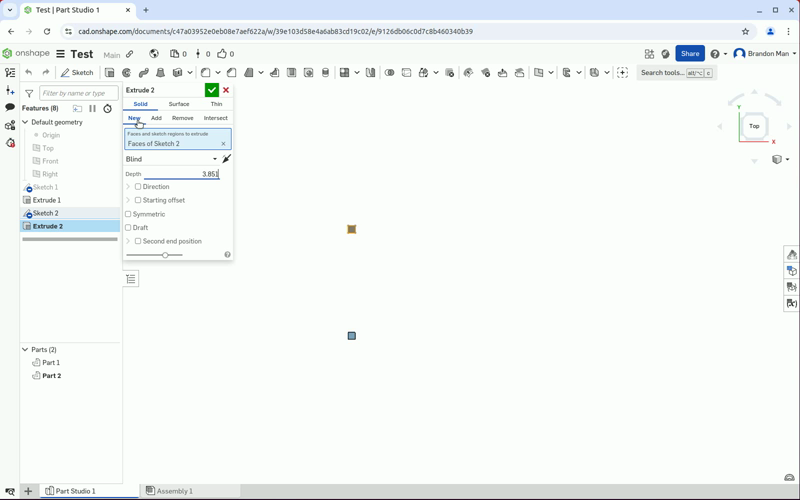
key(enter)
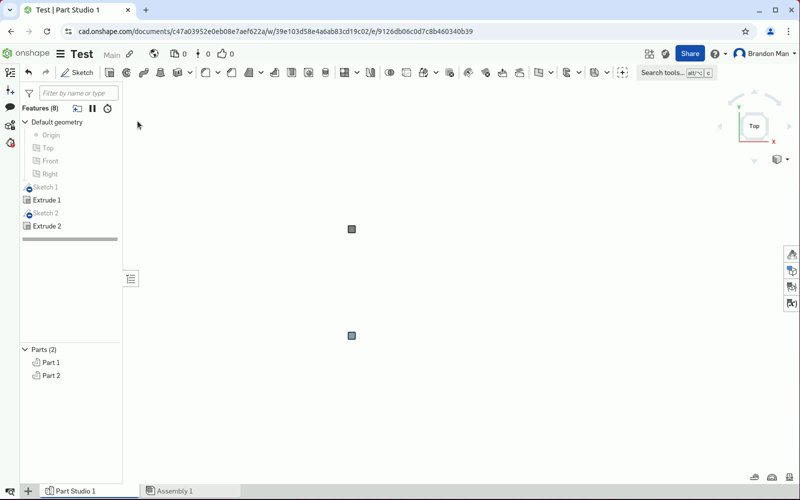
key(shift+h)
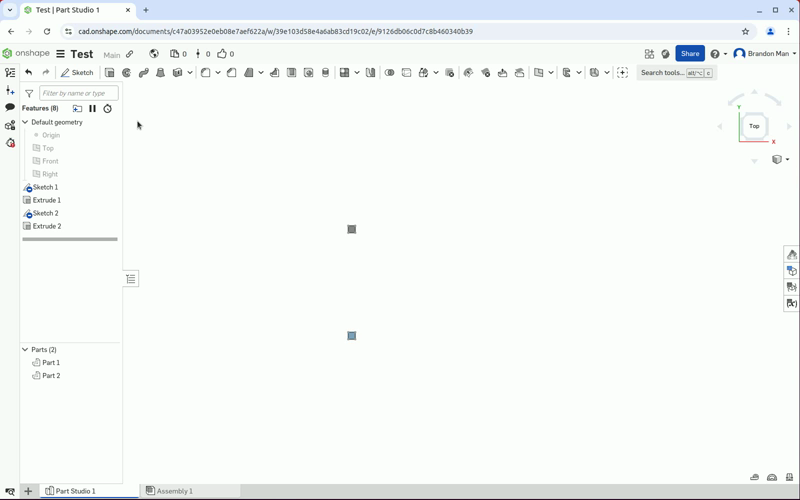
key(shift+h)
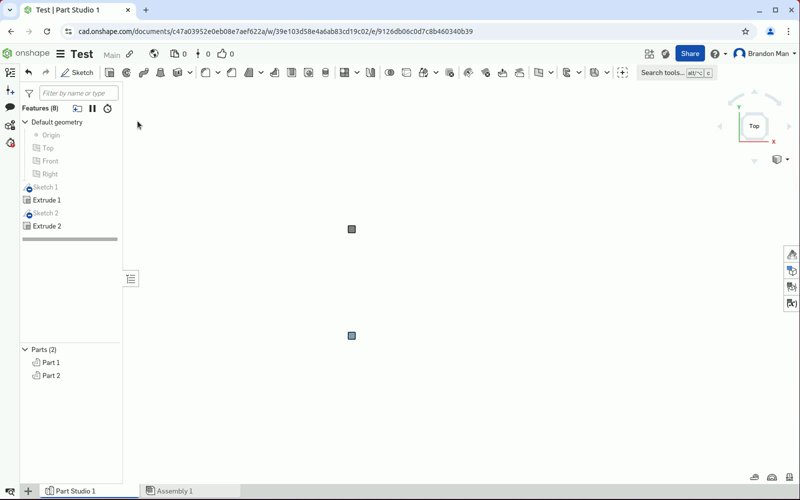
mouse_move(73, 189)
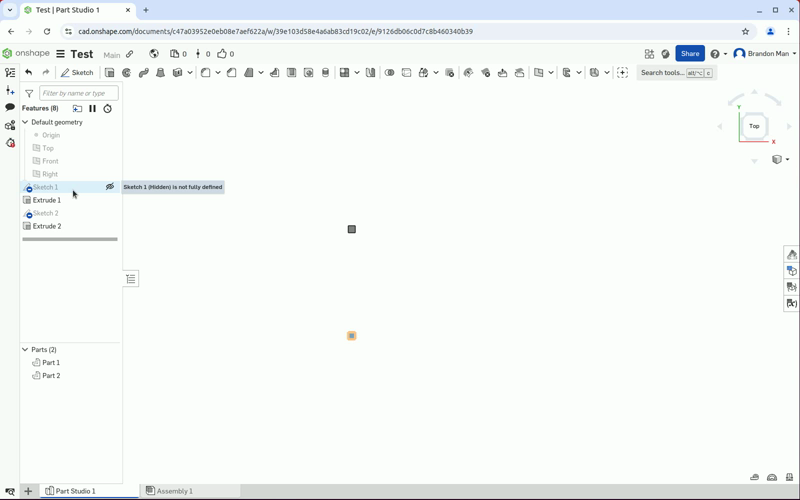
click(73, 189)
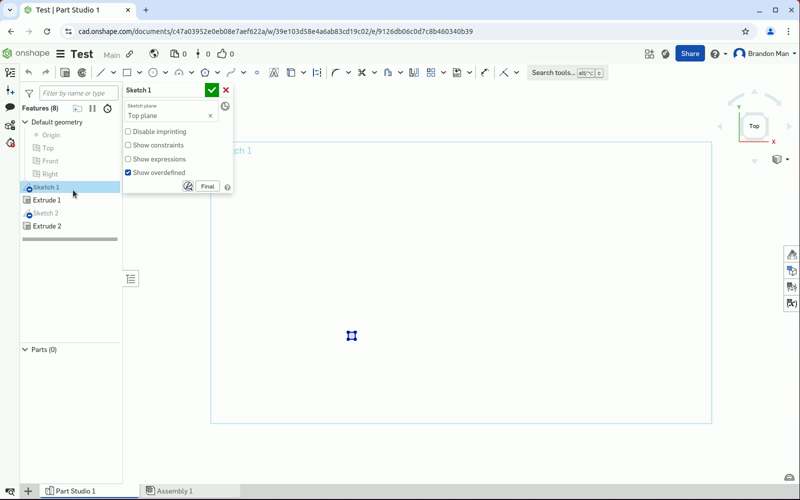
mouse_move(229, 92)
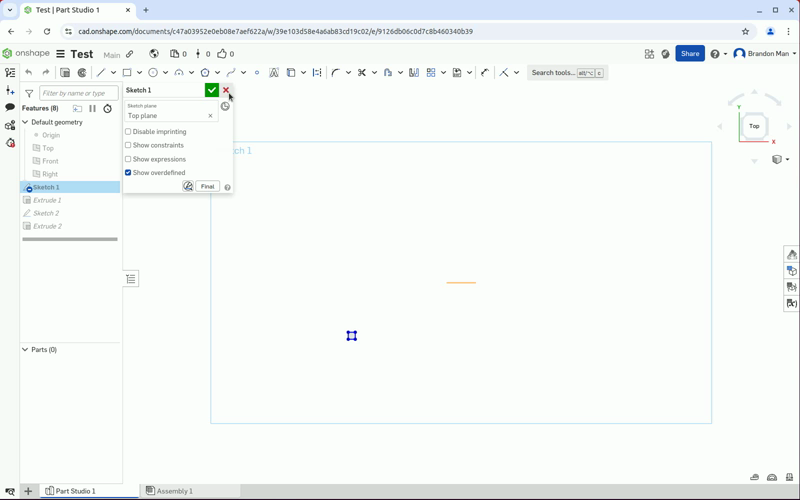
click(229, 92)
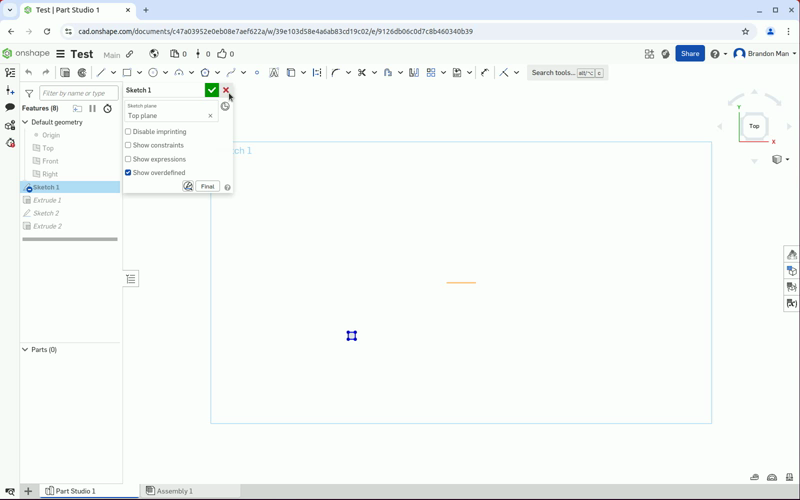
key(shift+s)
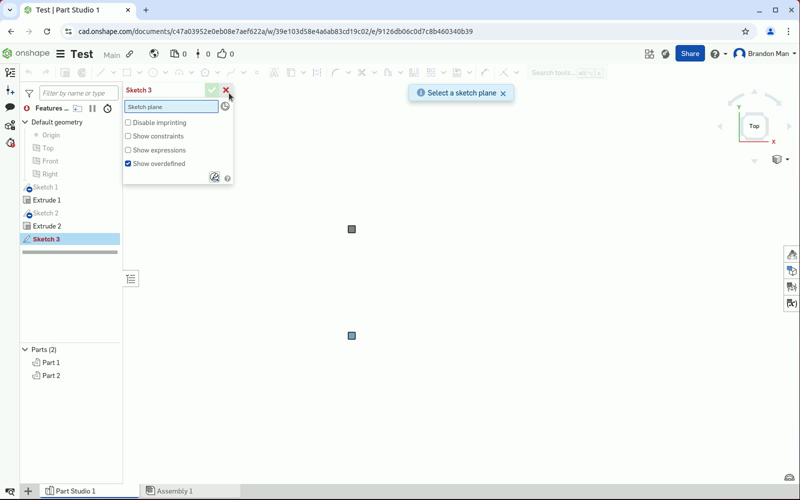
mouse_move(73, 150)
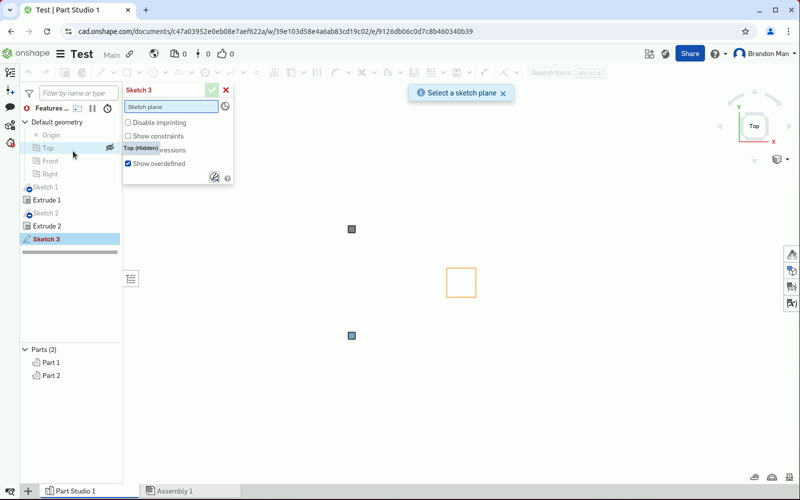
click(73, 150)
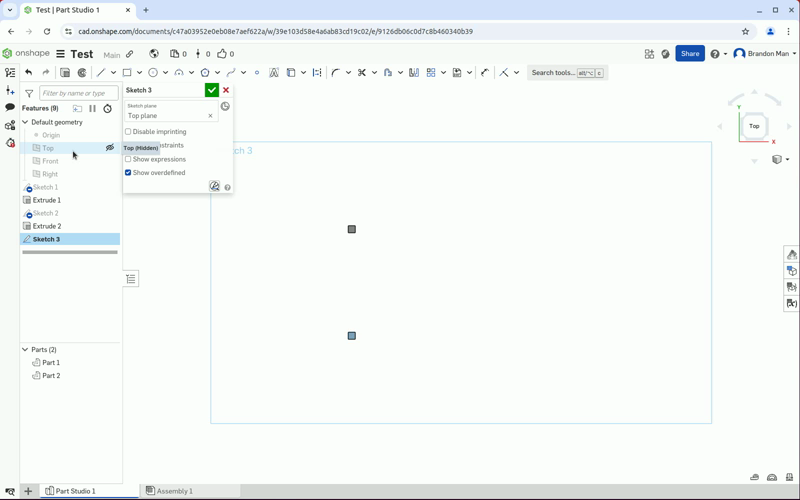
mouse_move(73, 352)
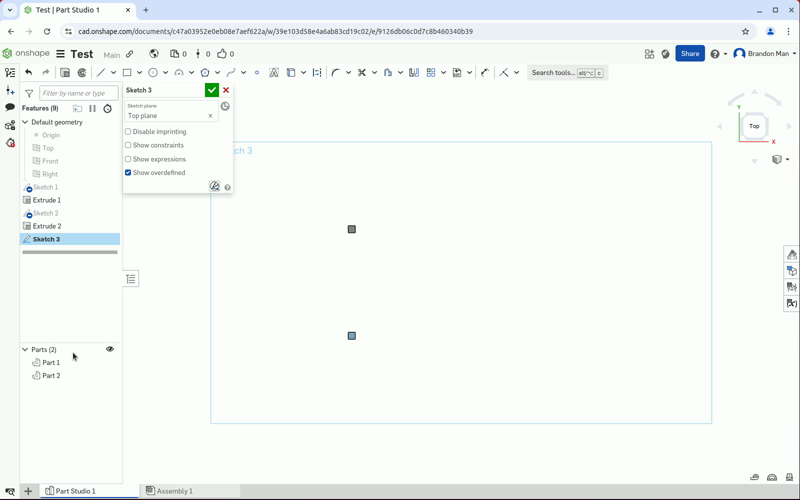
key(y)
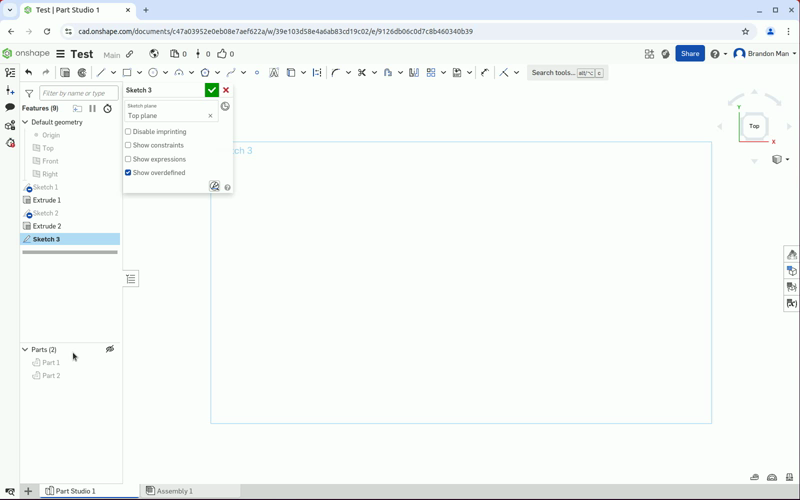
key(l)
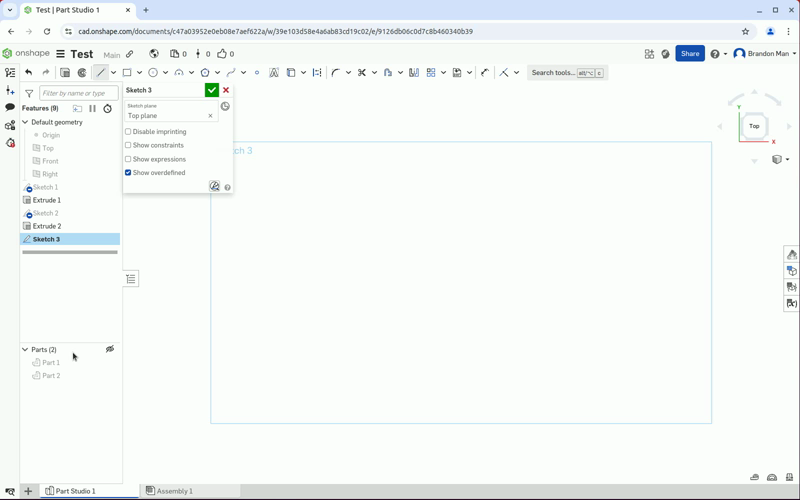
key_down(shift)
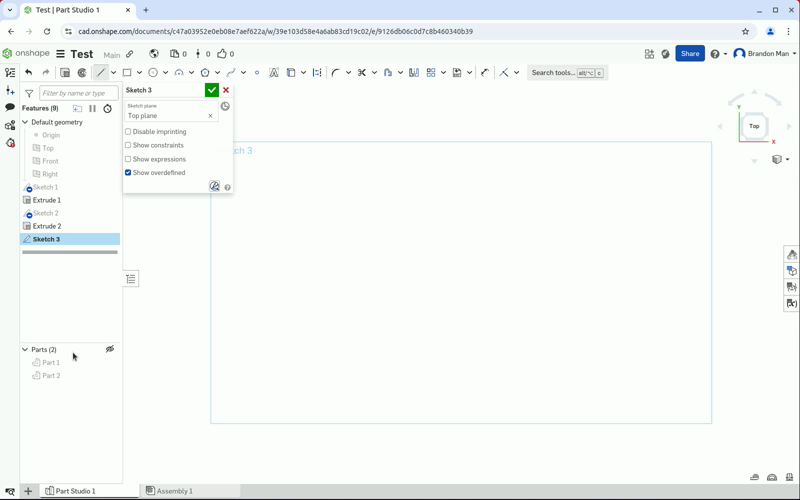
mouse_move(567, 232)
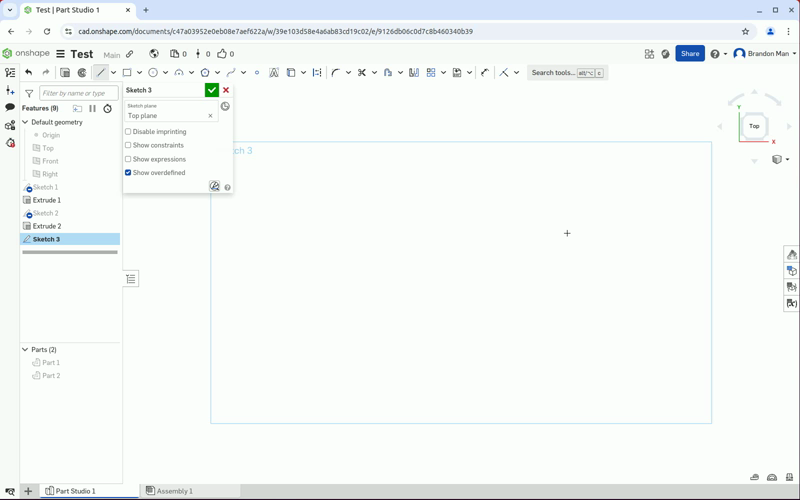
click(567, 232)
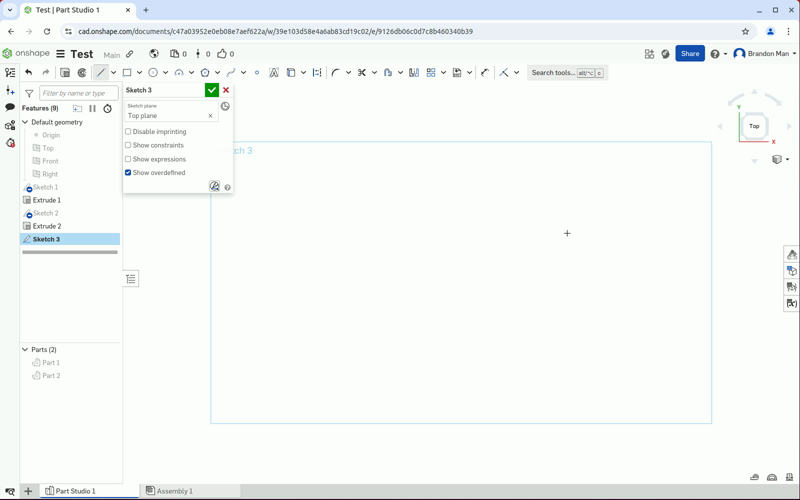
key_up(shift)
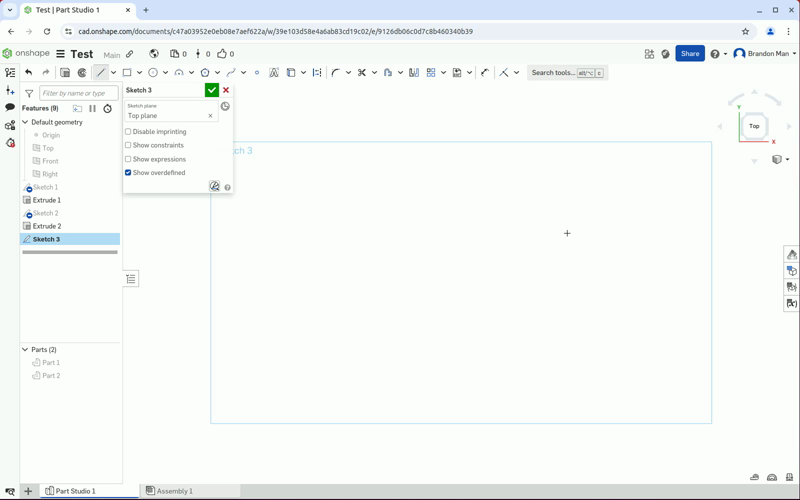
key_down(shift)
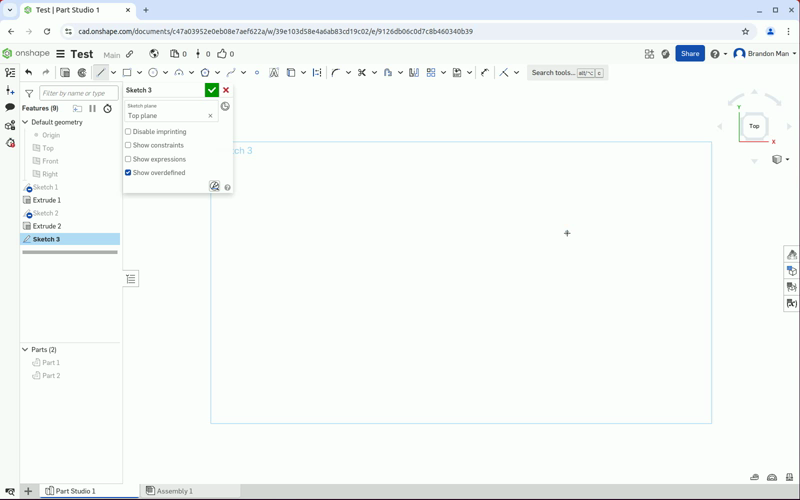
mouse_move(589, 232)
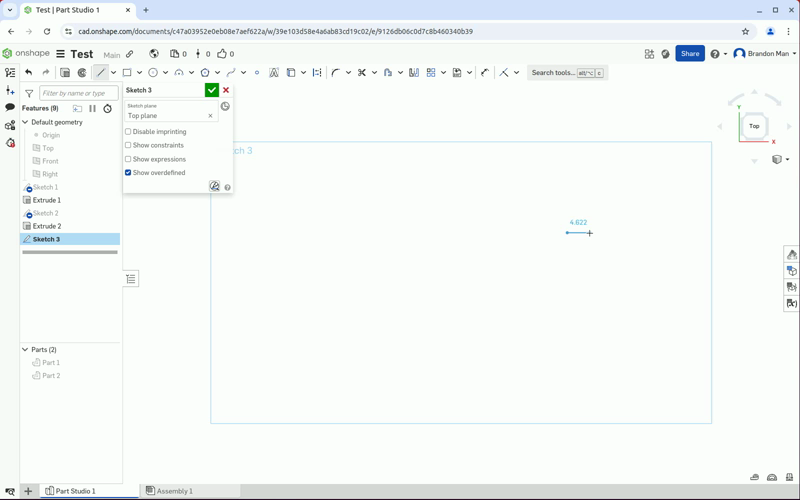
mouse_move(574, 232)
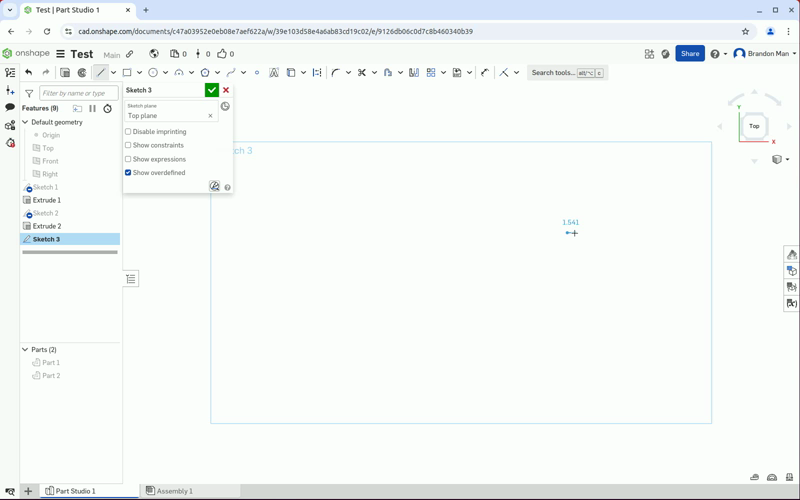
scroll(6)
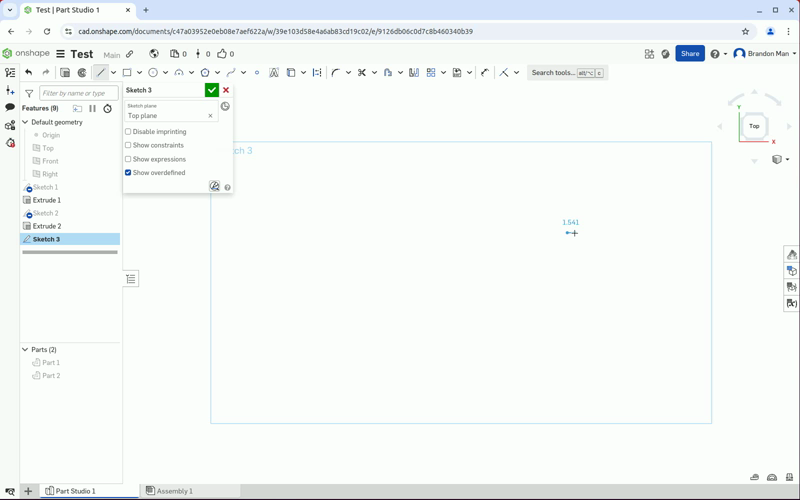
scroll(6)
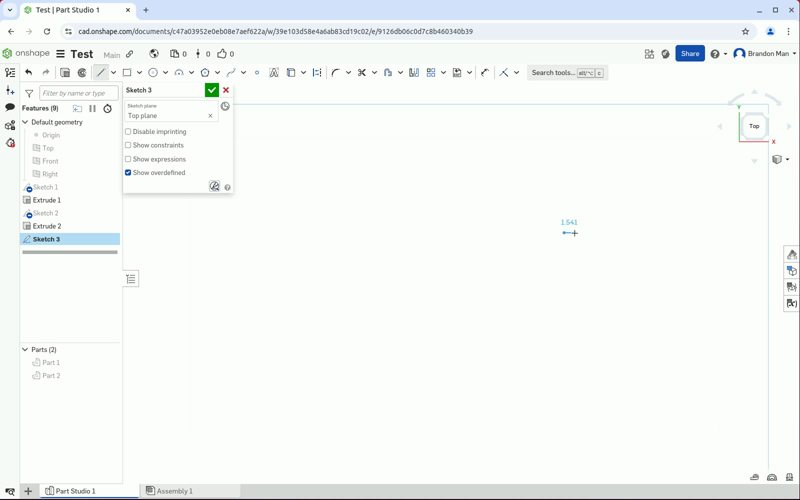
scroll(6)
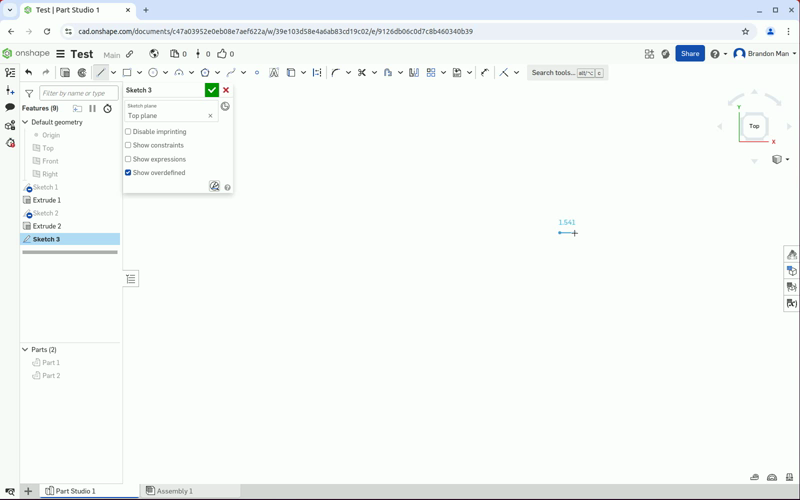
scroll(6)
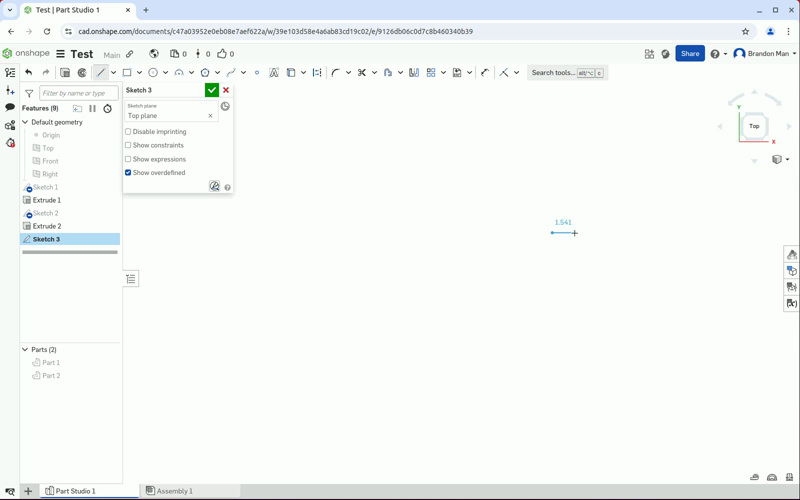
scroll(6)
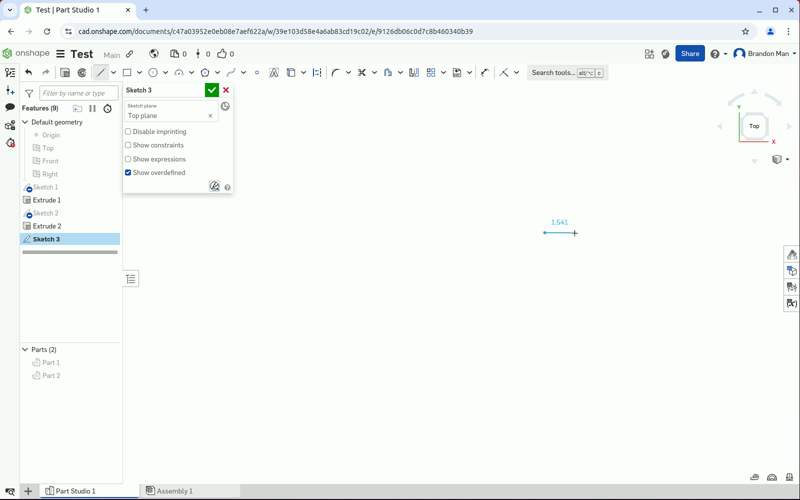
scroll(6)
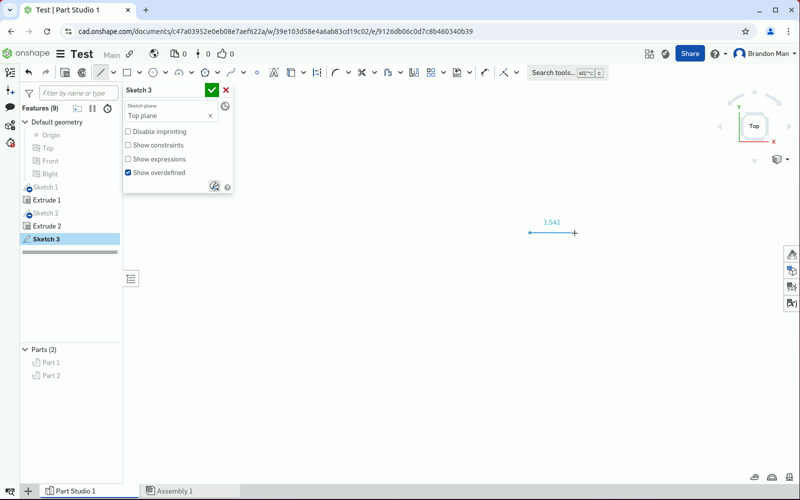
scroll(6)
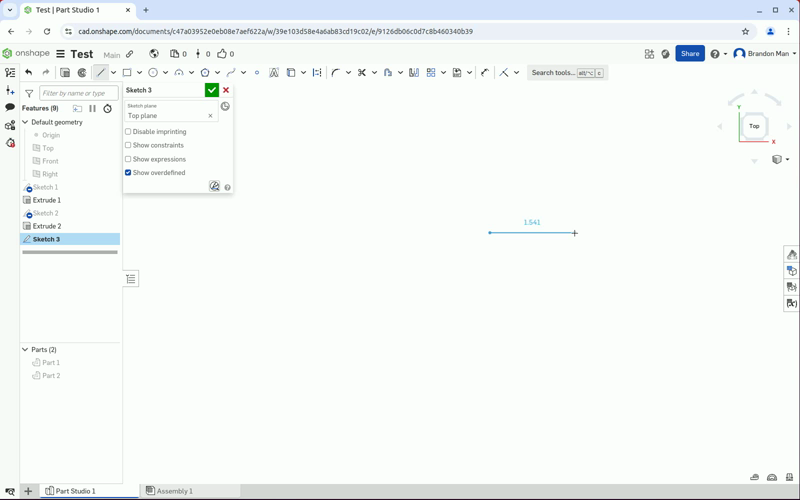
click(574, 232)
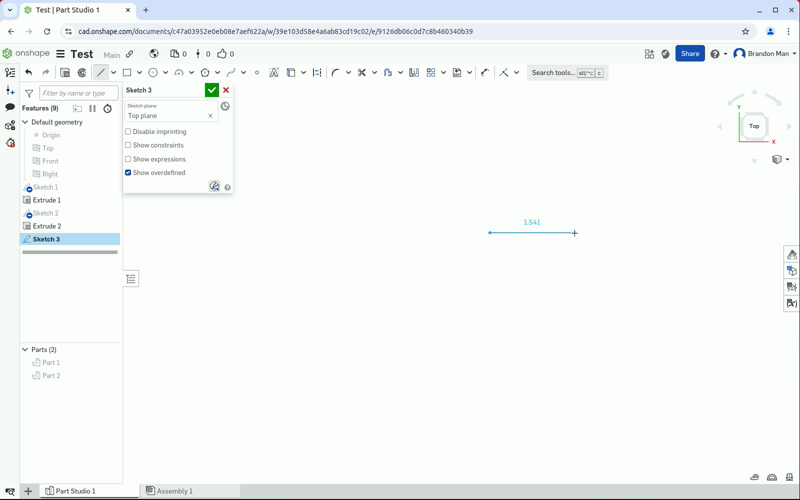
scroll(-6)
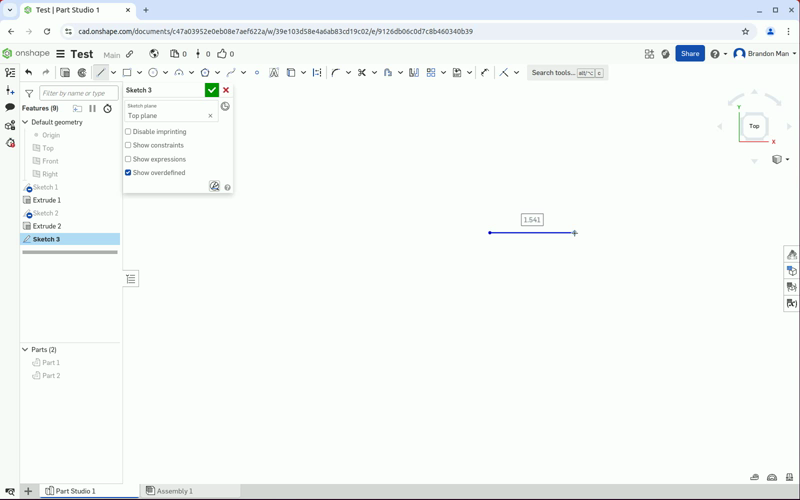
scroll(-6)
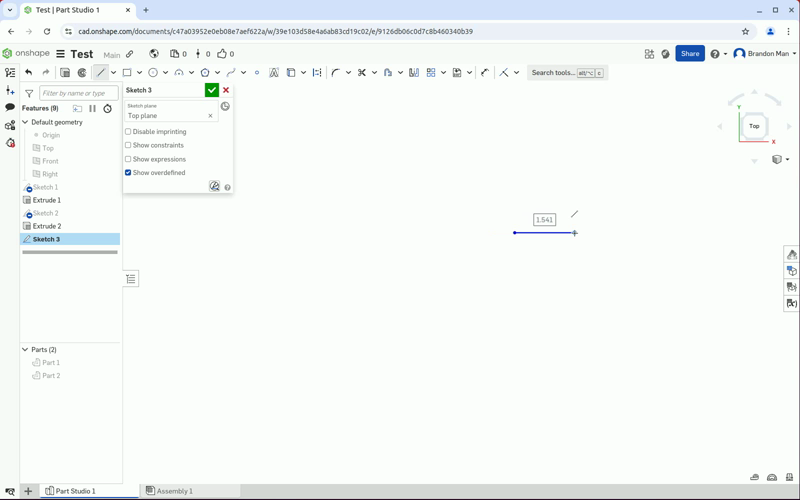
scroll(-6)
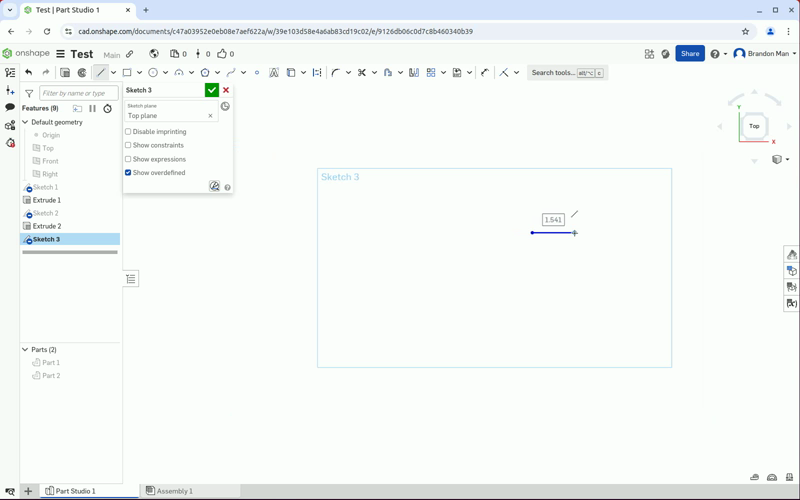
scroll(-6)
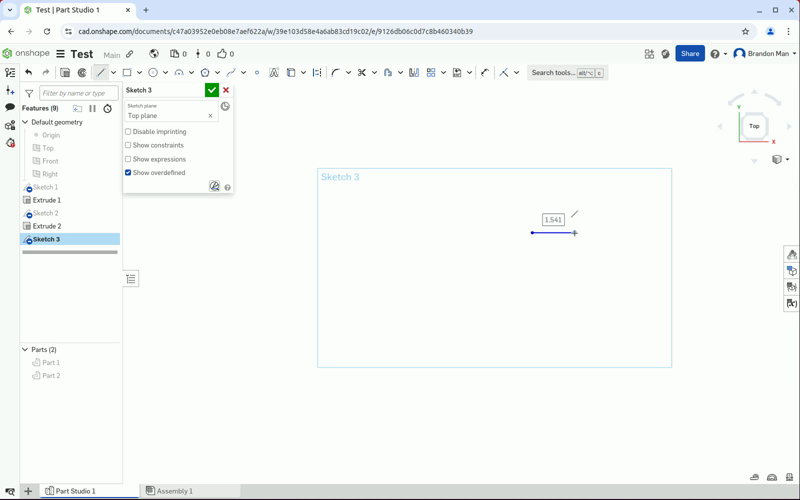
scroll(-6)
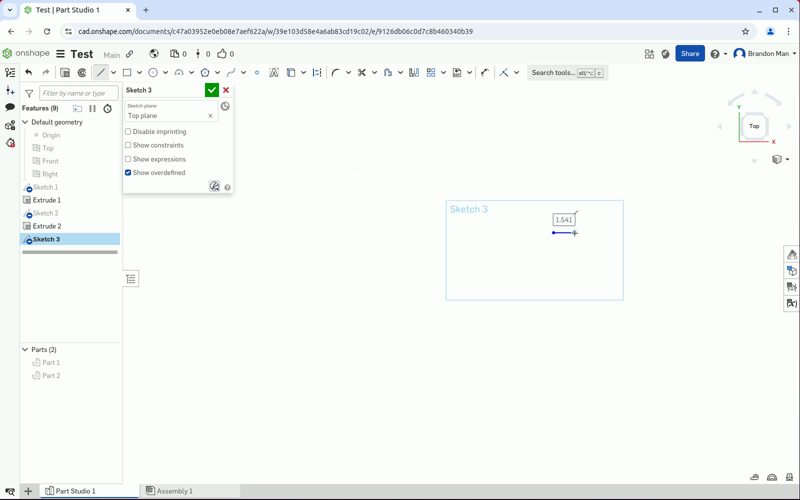
scroll(-6)
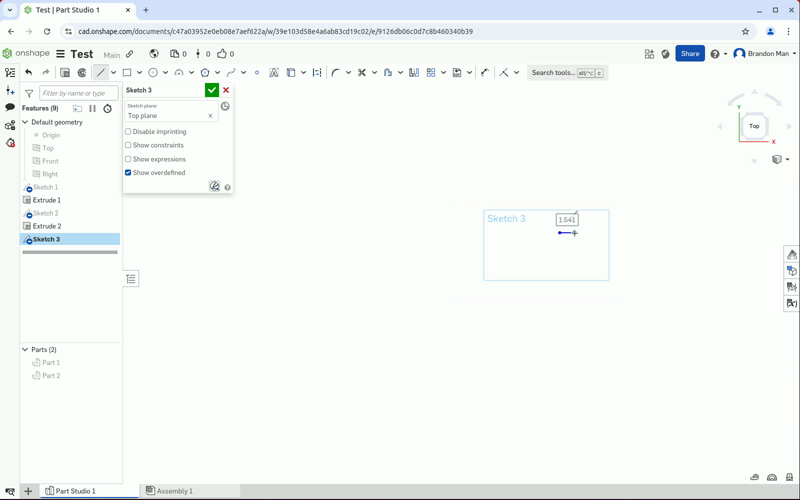
scroll(-6)
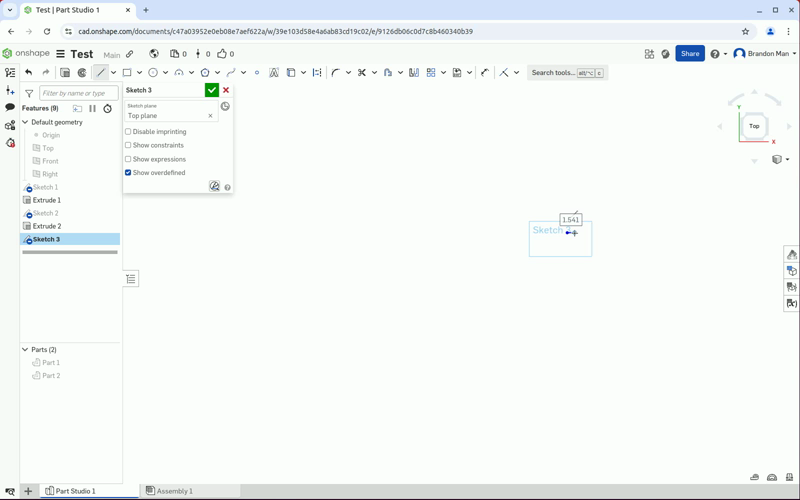
key_up(shift)
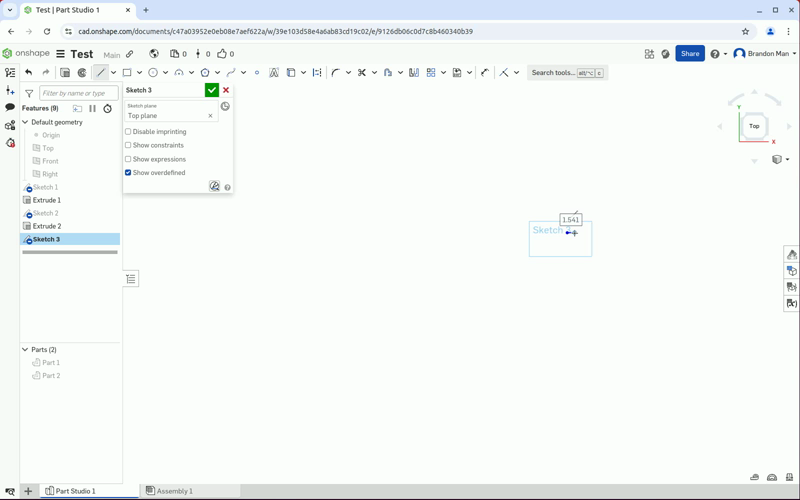
key_down(shift)
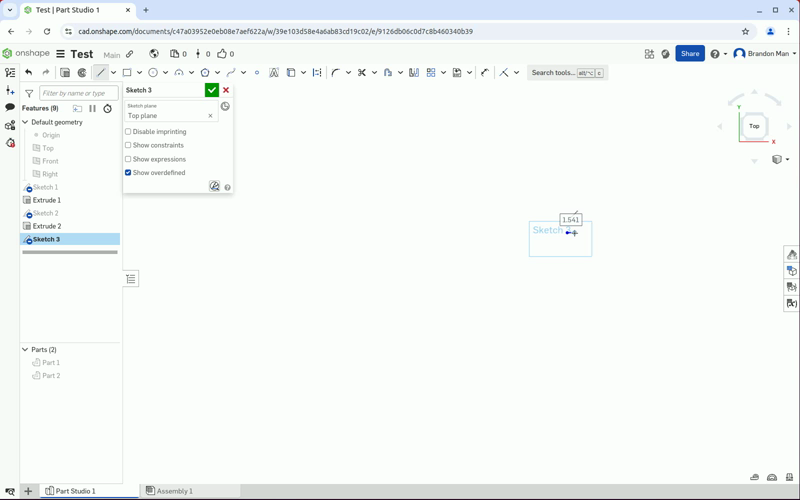
mouse_move(589, 232)
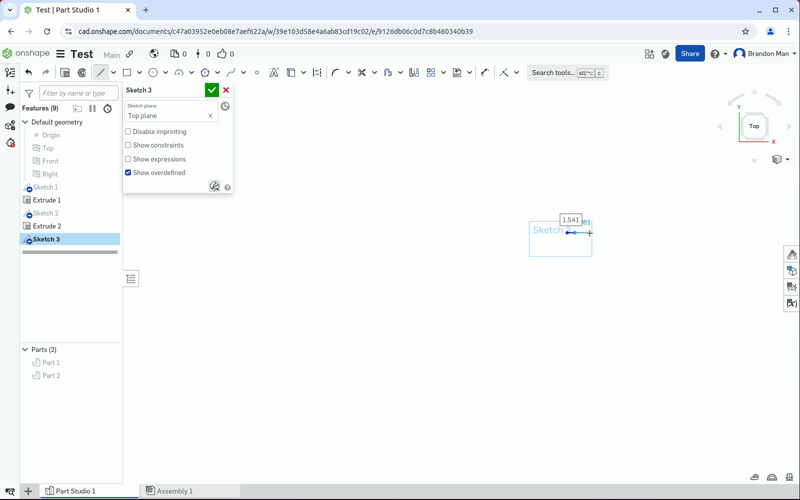
mouse_move(574, 225)
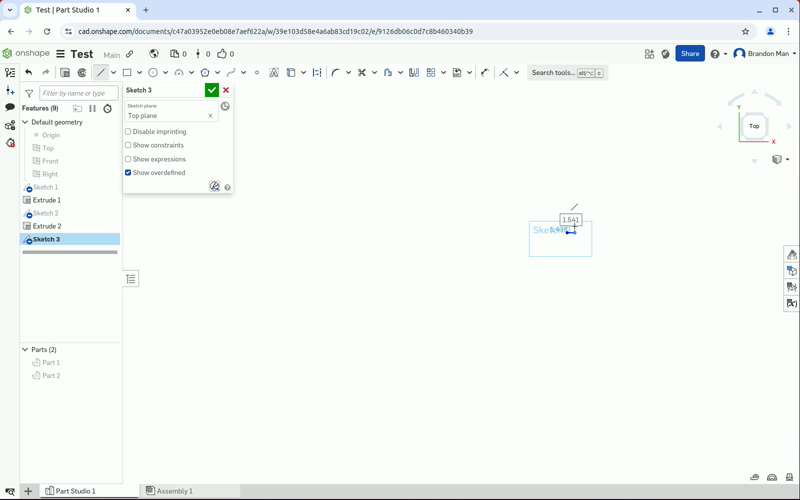
scroll(6)
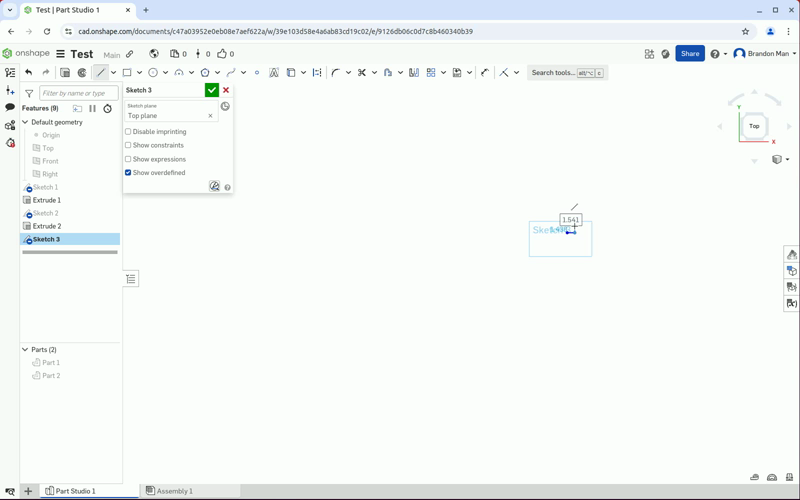
scroll(6)
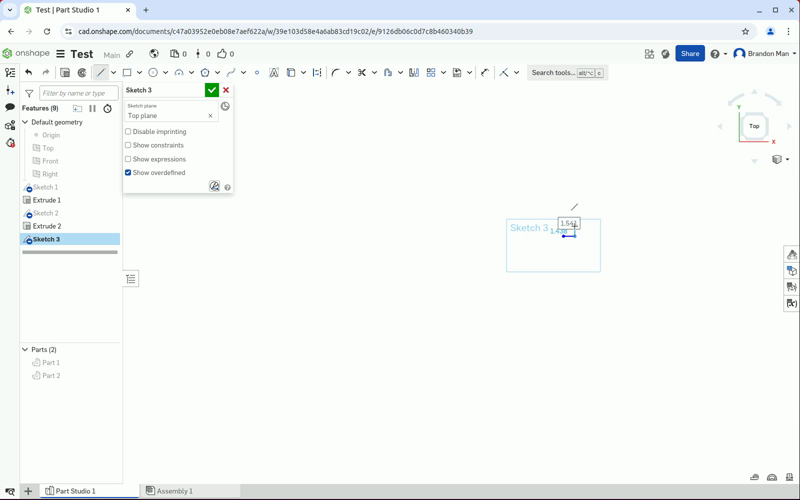
scroll(6)
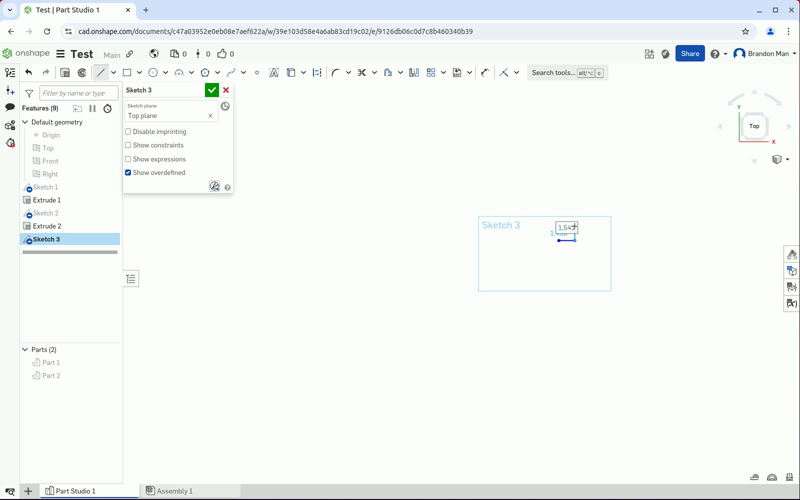
scroll(6)
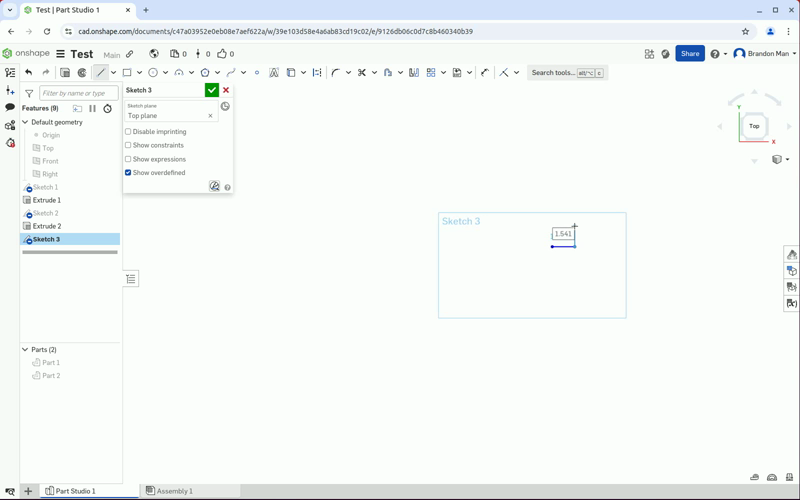
scroll(6)
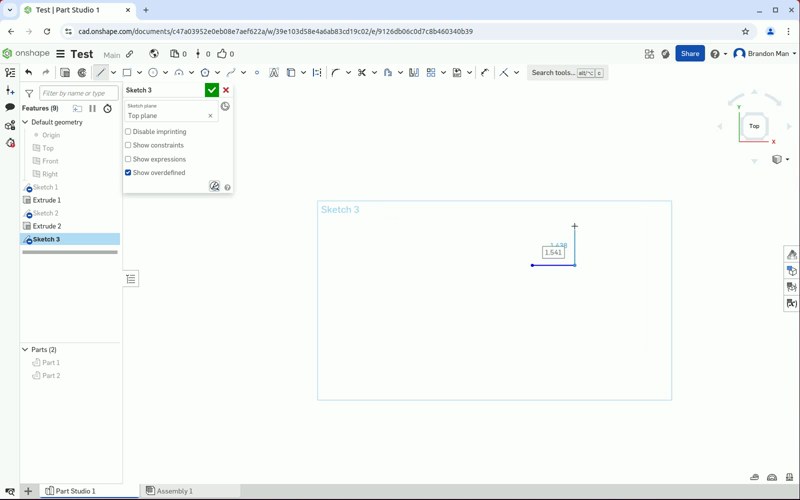
scroll(6)
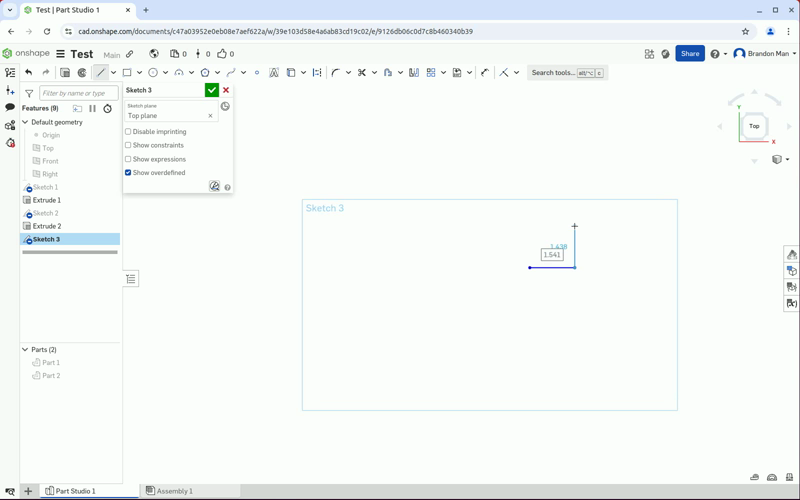
scroll(6)
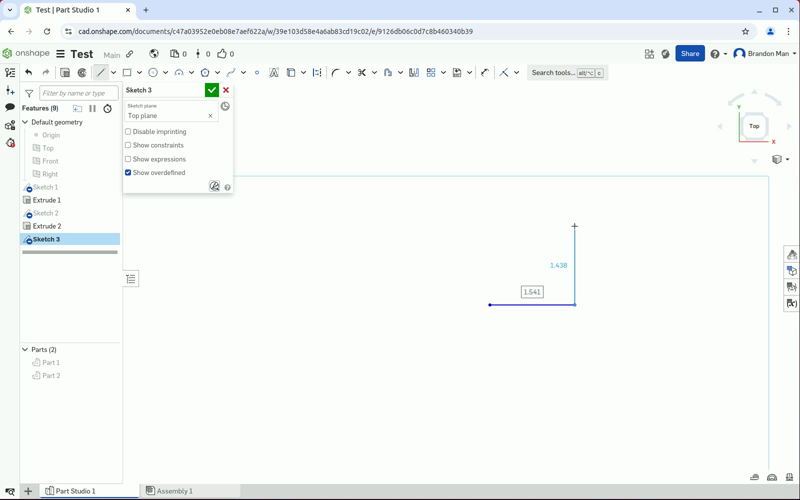
click(574, 225)
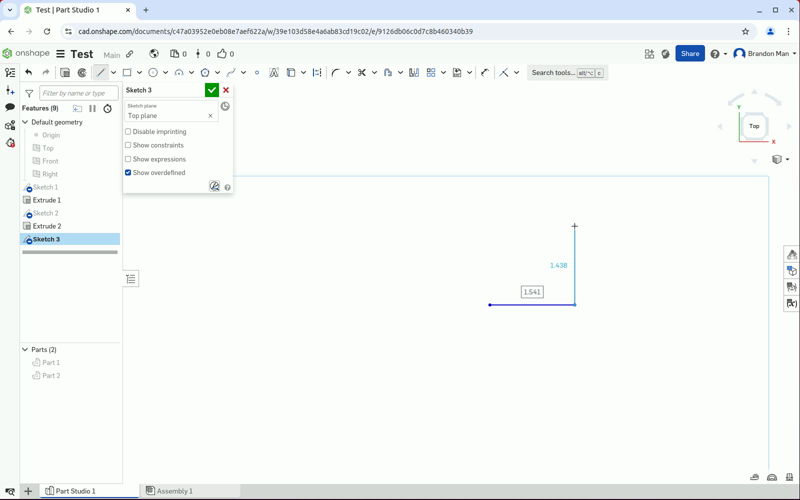
scroll(-6)
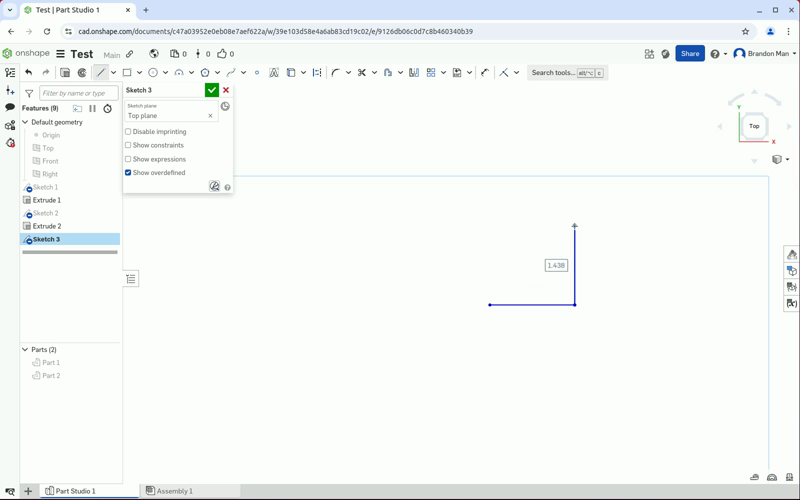
scroll(-6)
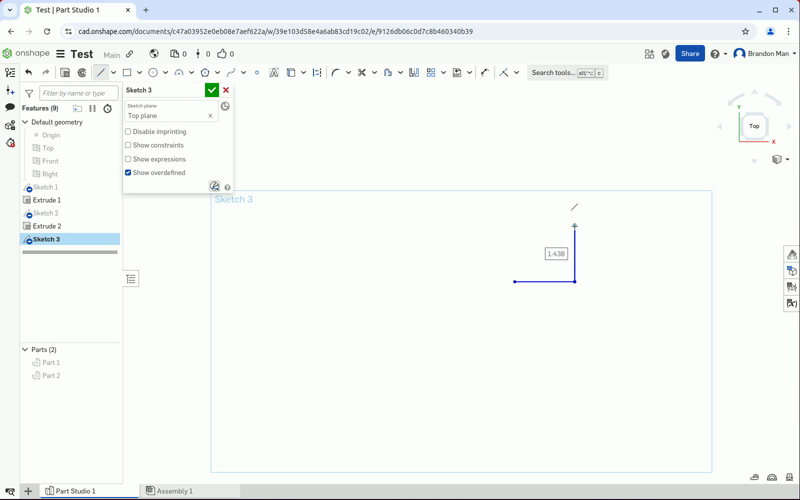
scroll(-6)
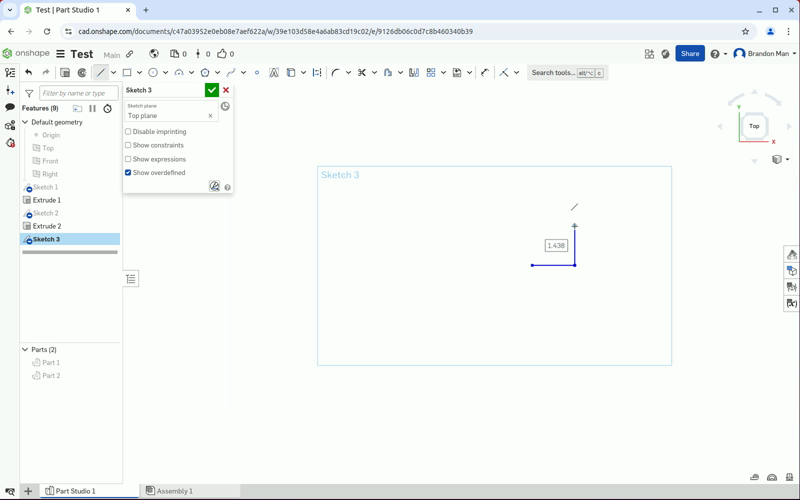
scroll(-6)
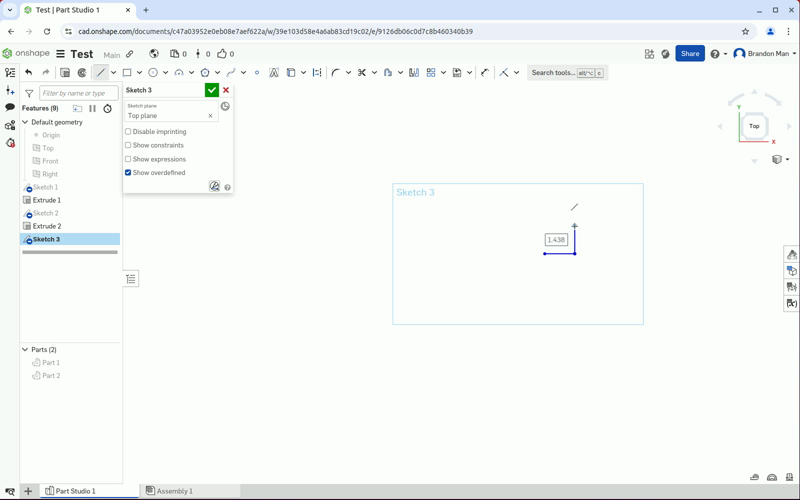
scroll(-6)
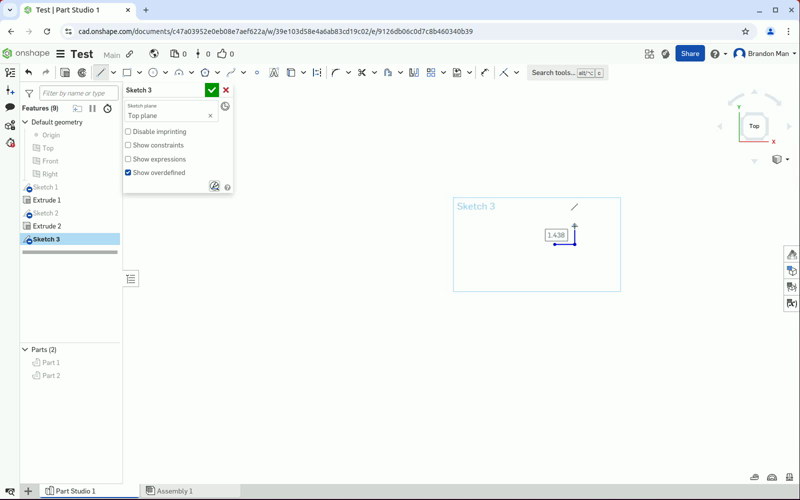
scroll(-6)
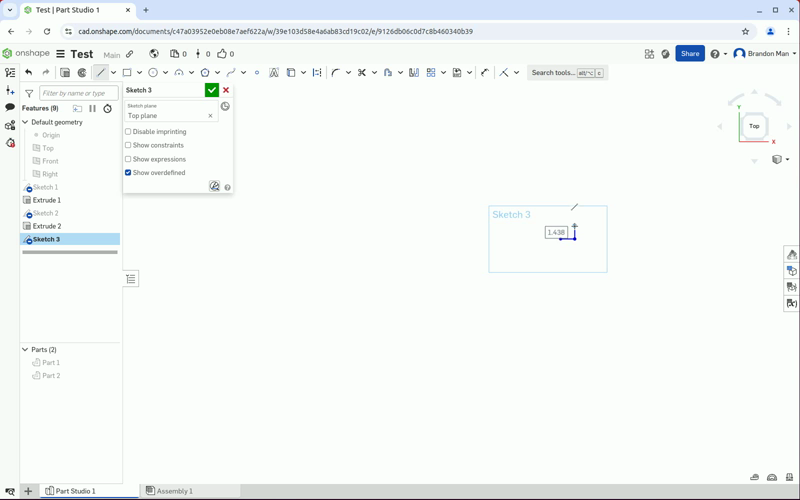
scroll(-6)
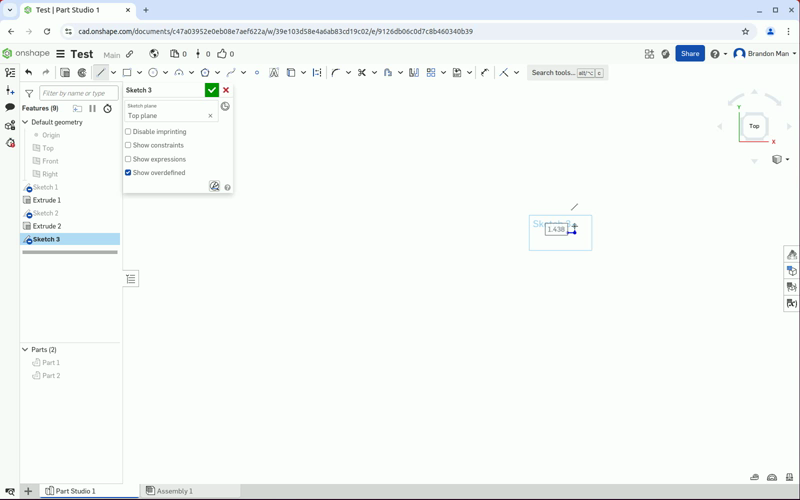
key_up(shift)
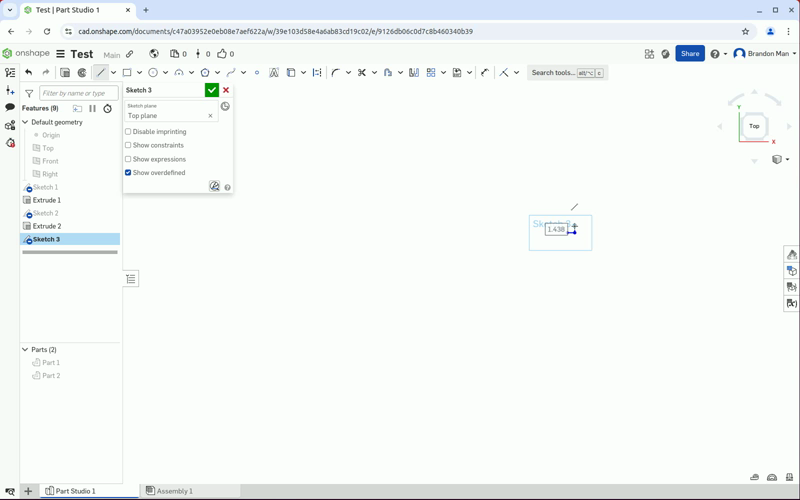
key_down(shift)
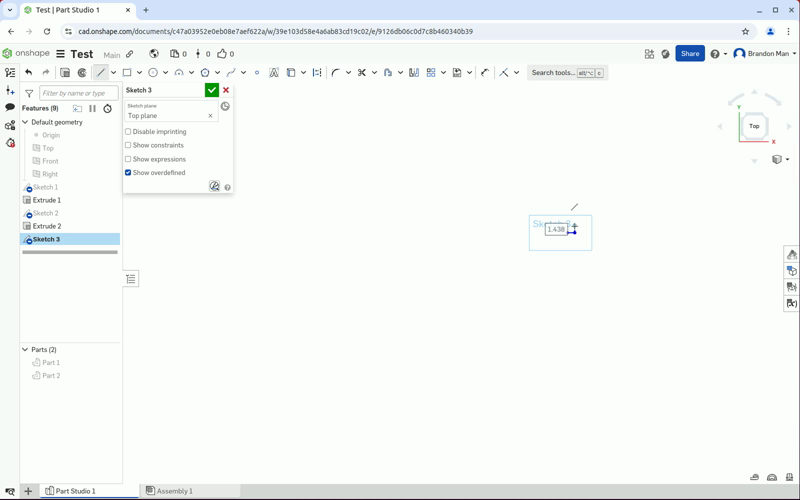
mouse_move(589, 225)
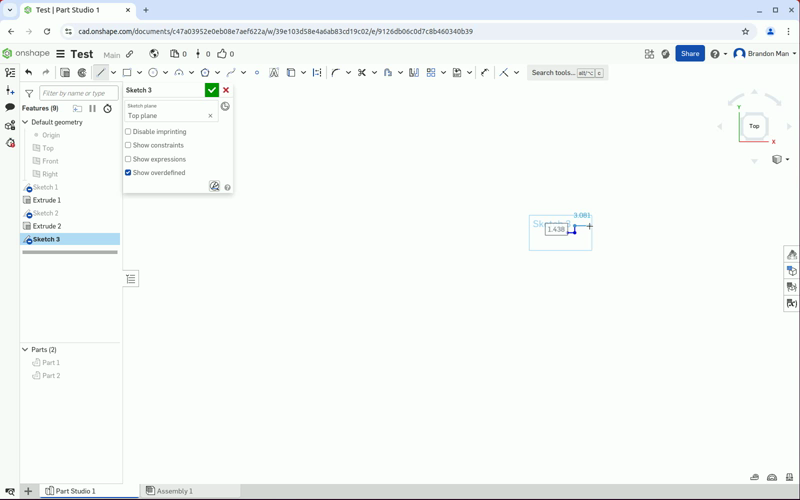
mouse_move(567, 225)
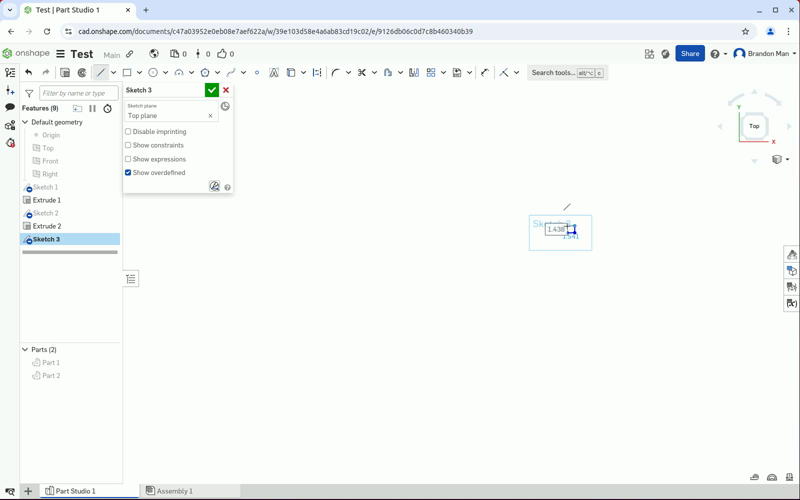
scroll(6)
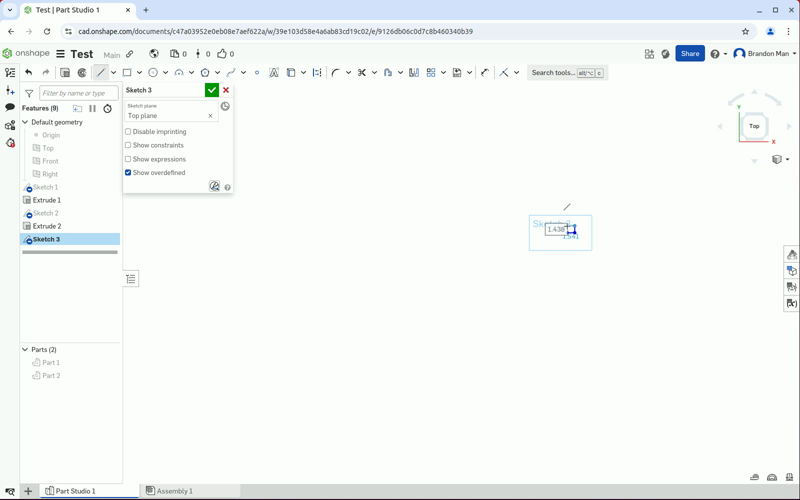
scroll(6)
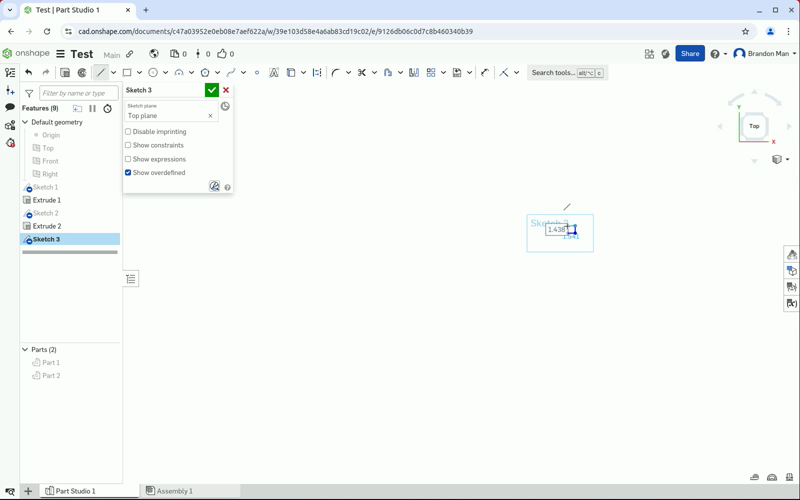
scroll(6)
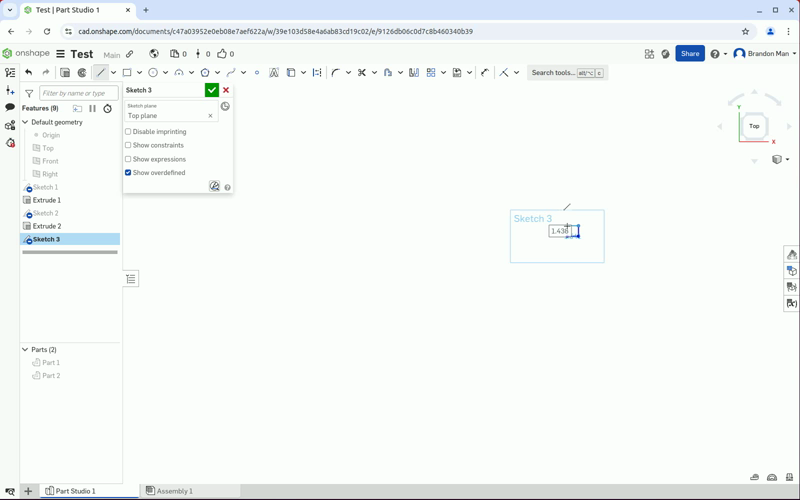
scroll(6)
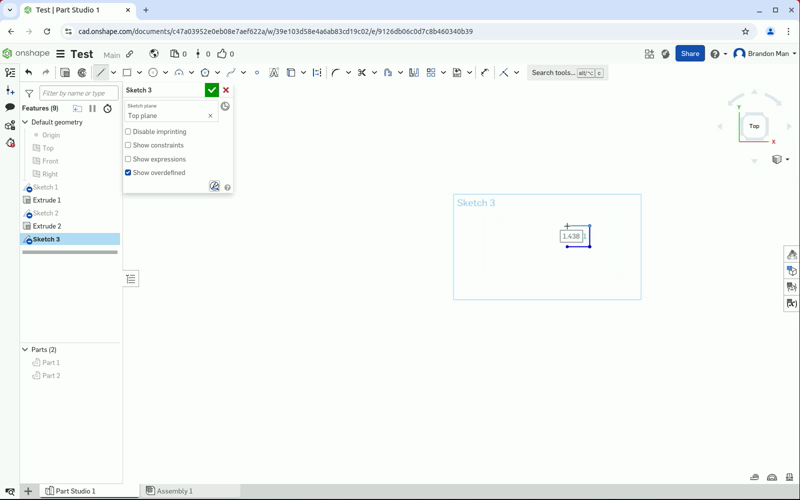
scroll(6)
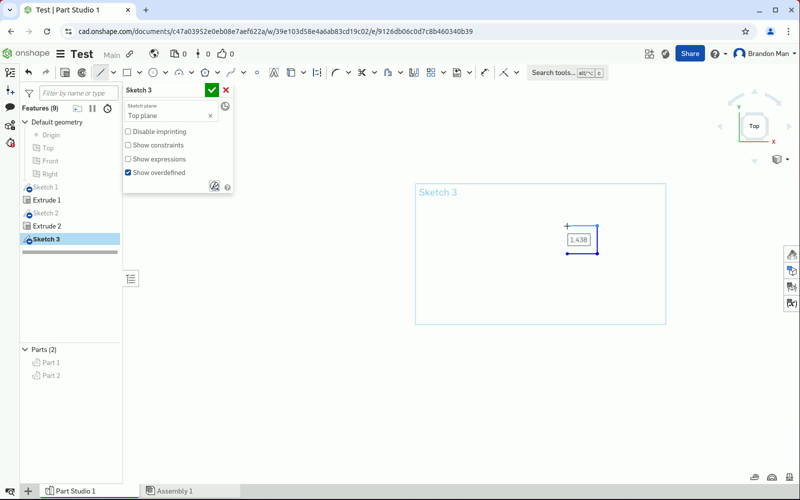
scroll(6)
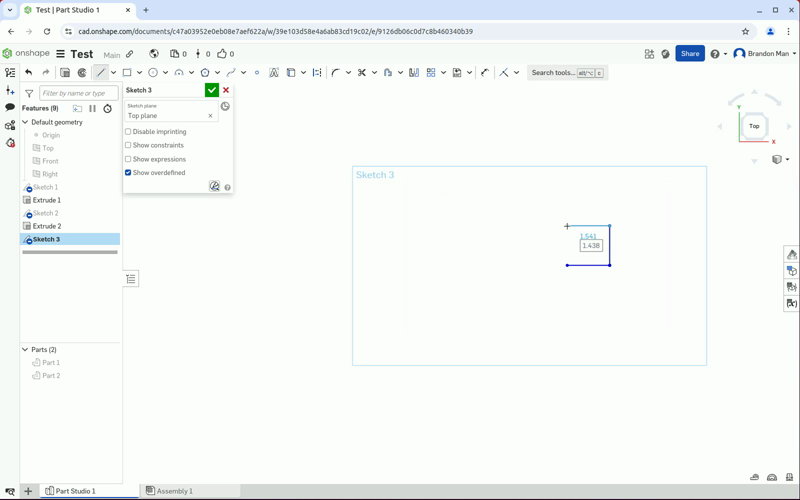
scroll(6)
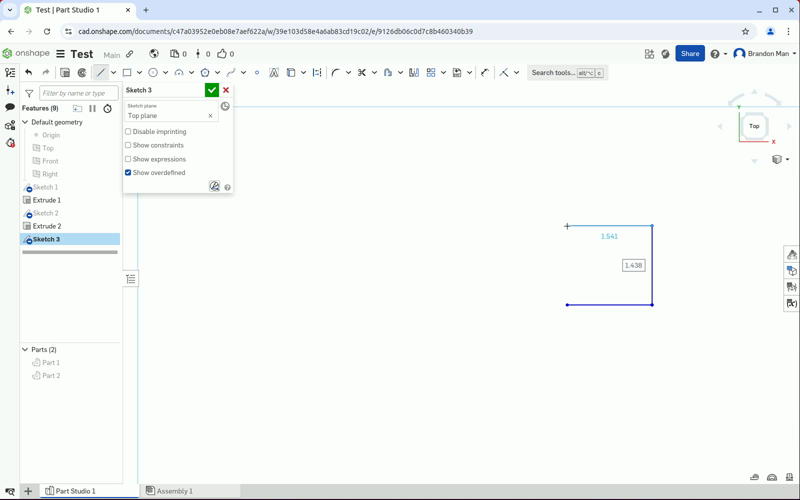
click(567, 225)
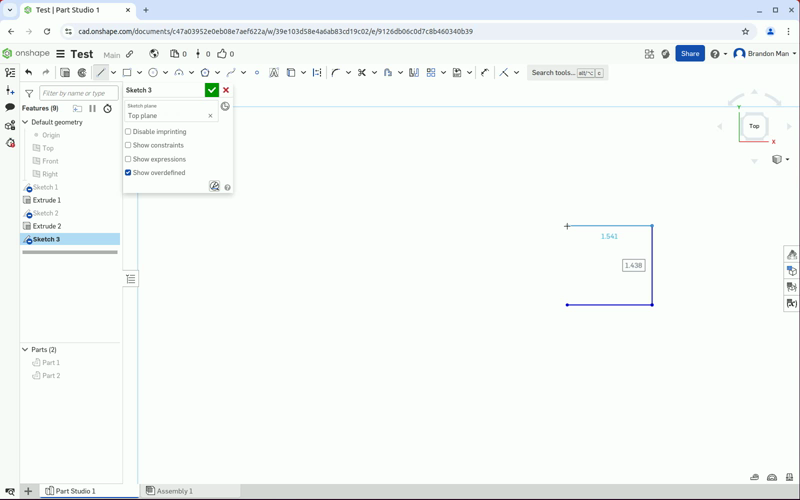
scroll(-6)
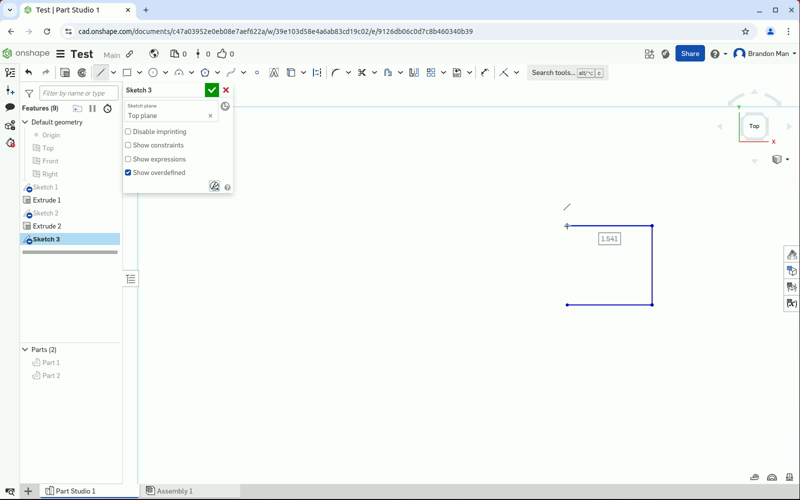
scroll(-6)
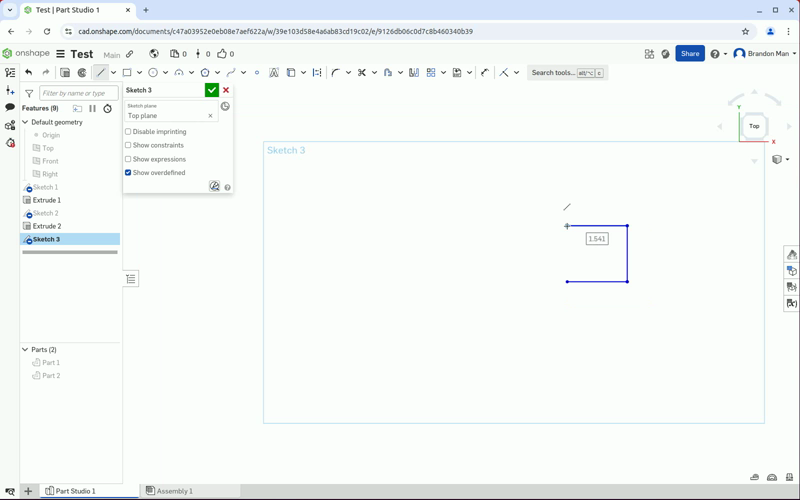
scroll(-6)
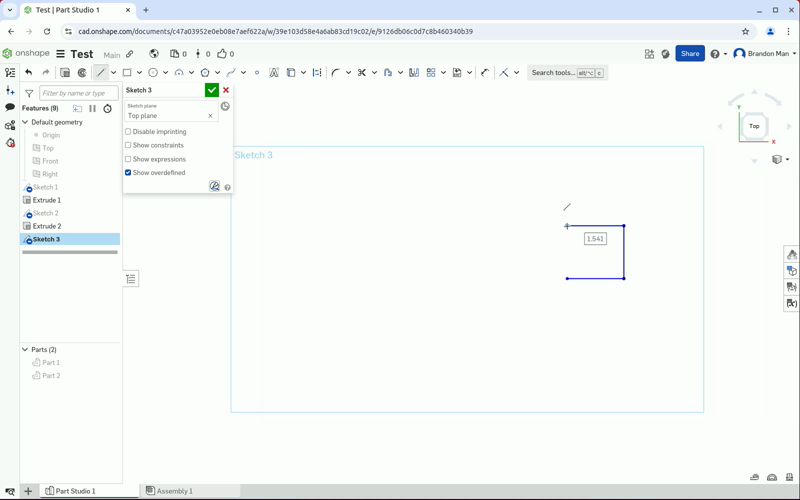
scroll(-6)
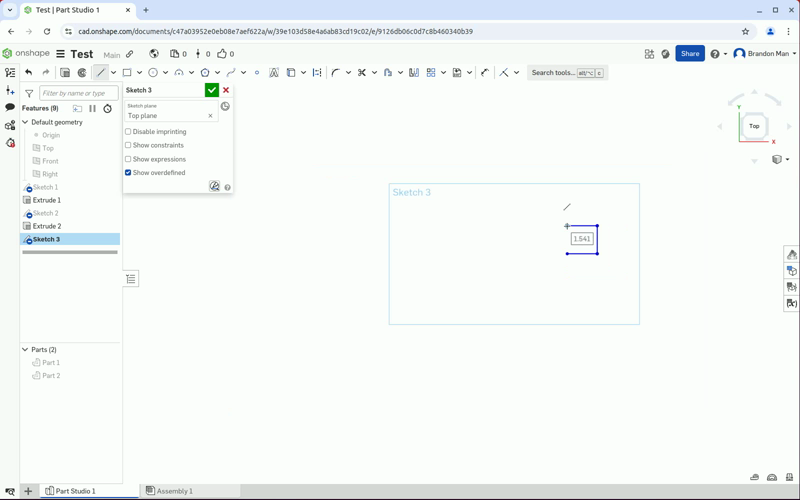
scroll(-6)
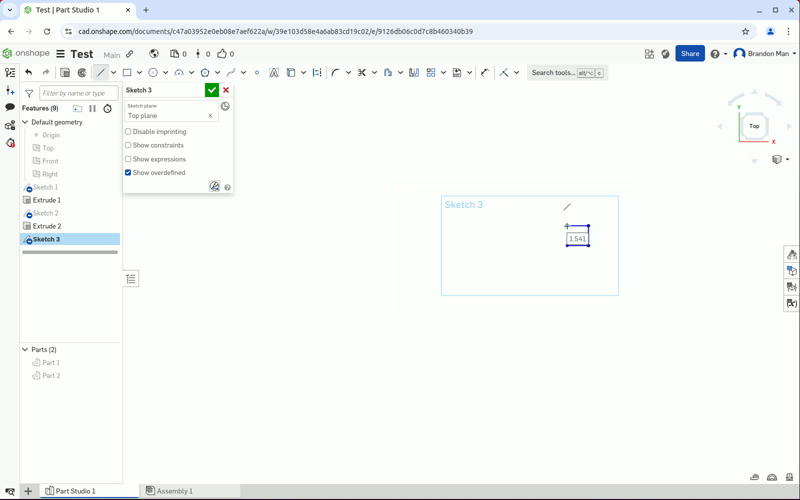
scroll(-6)
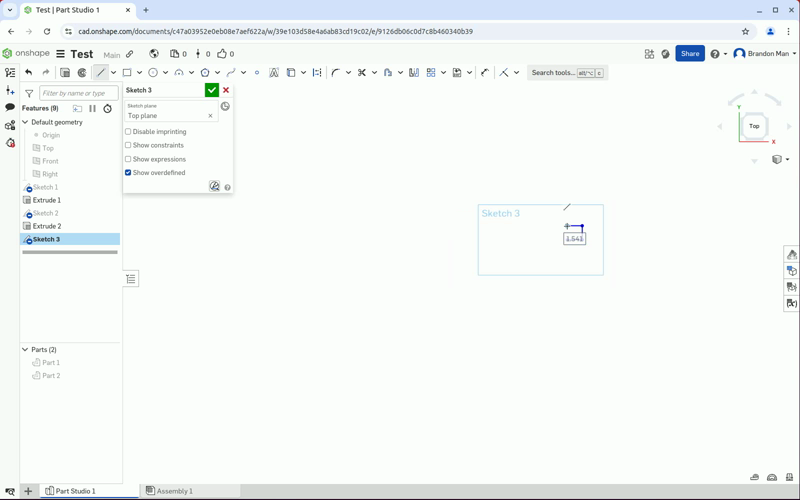
scroll(-6)
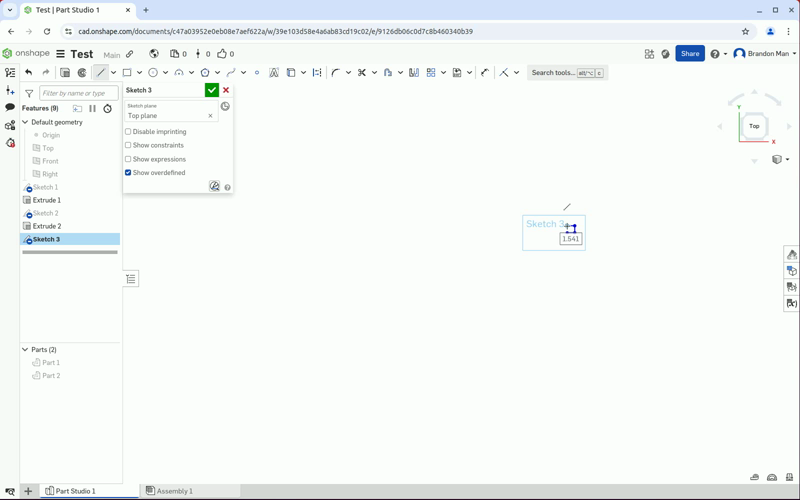
key_up(shift)
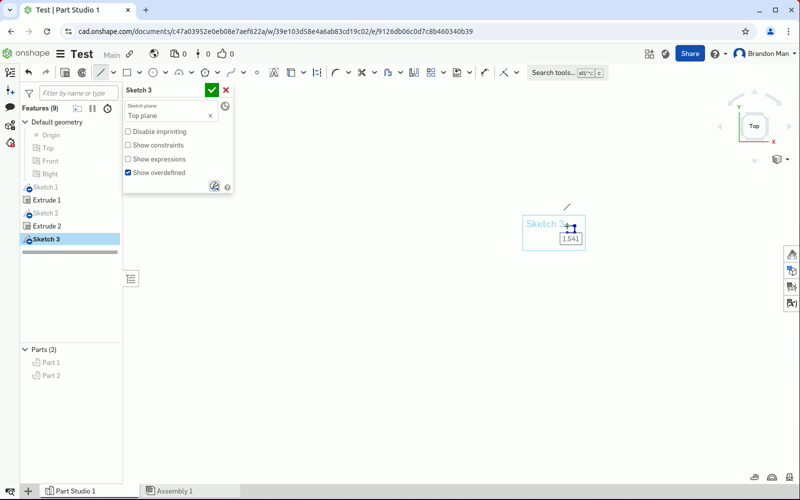
mouse_move(589, 225)
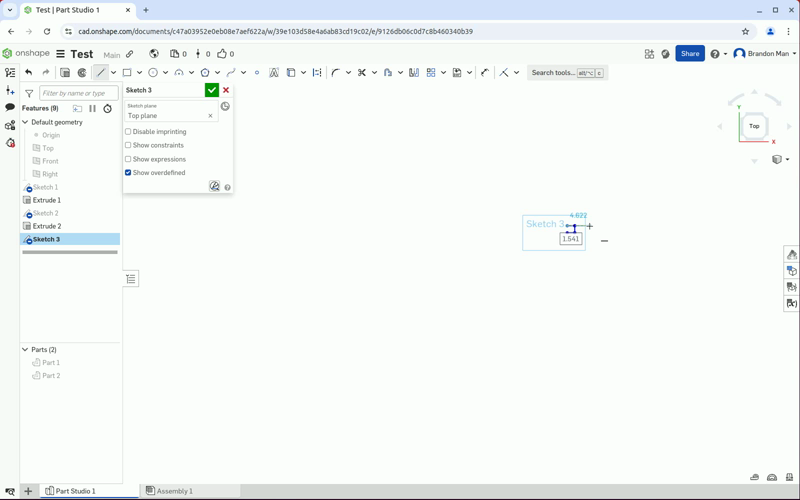
key_down(shift)
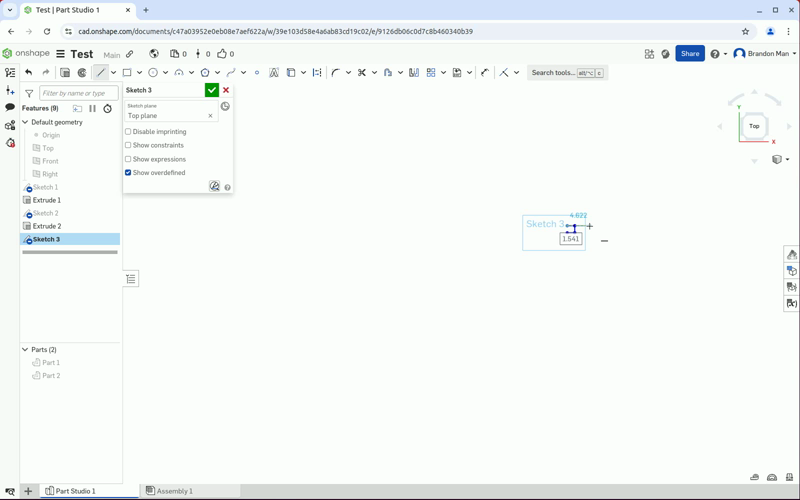
mouse_move(567, 232)
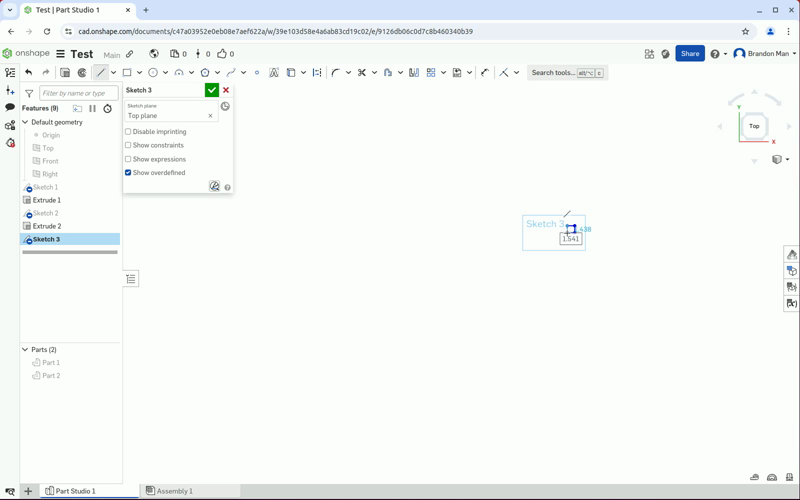
scroll(6)
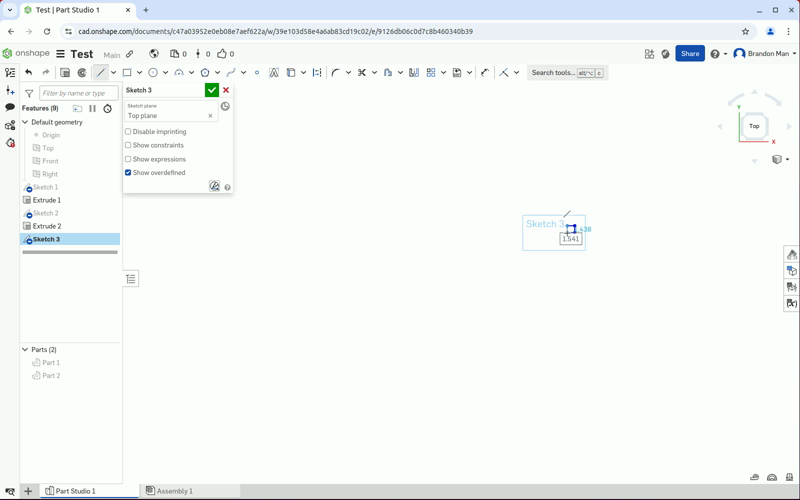
scroll(6)
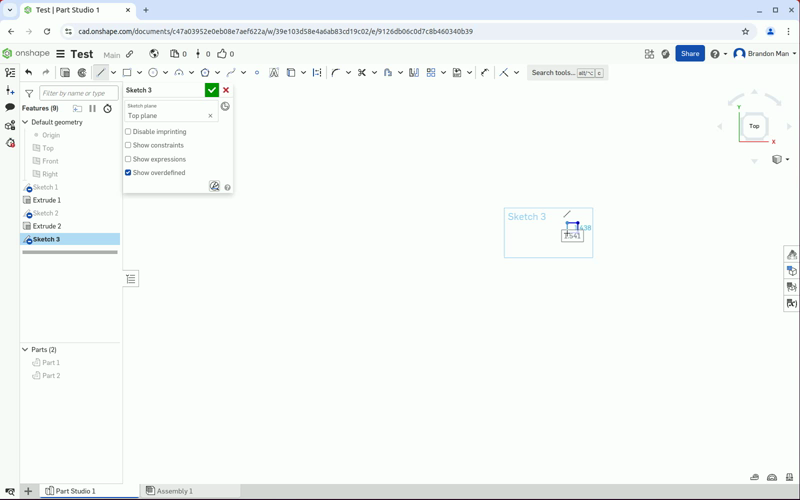
scroll(6)
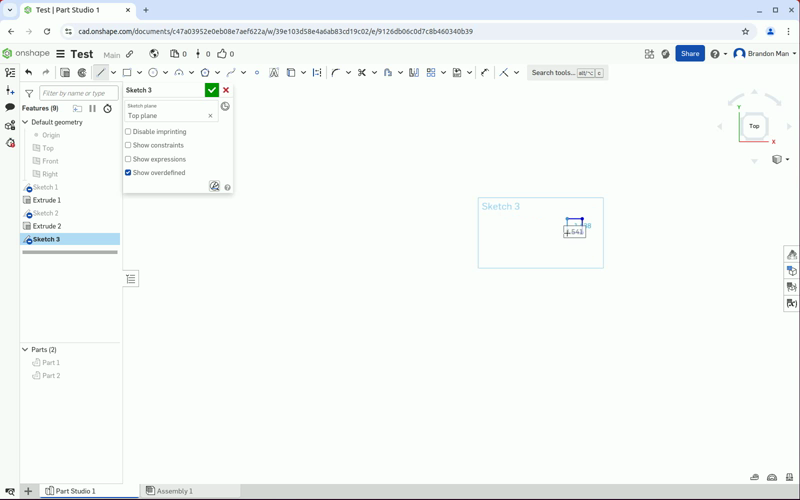
scroll(6)
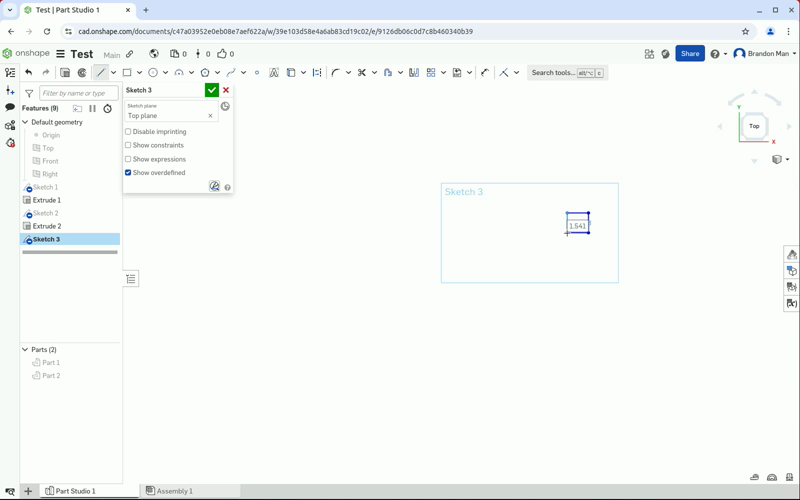
scroll(6)
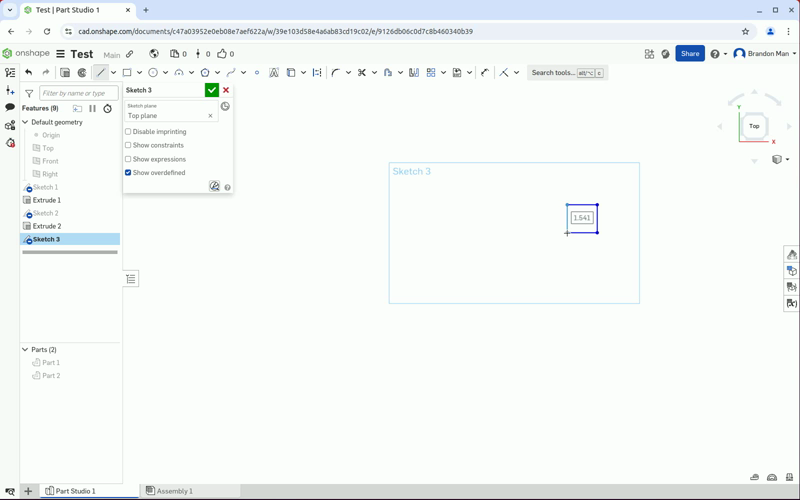
scroll(6)
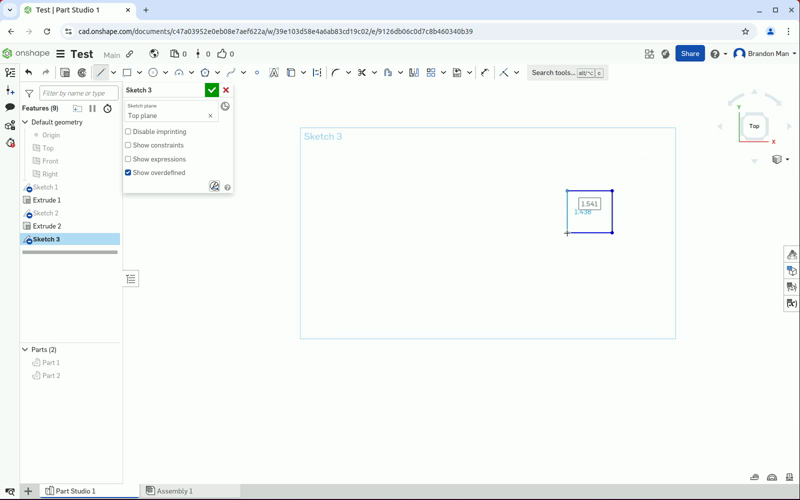
scroll(6)
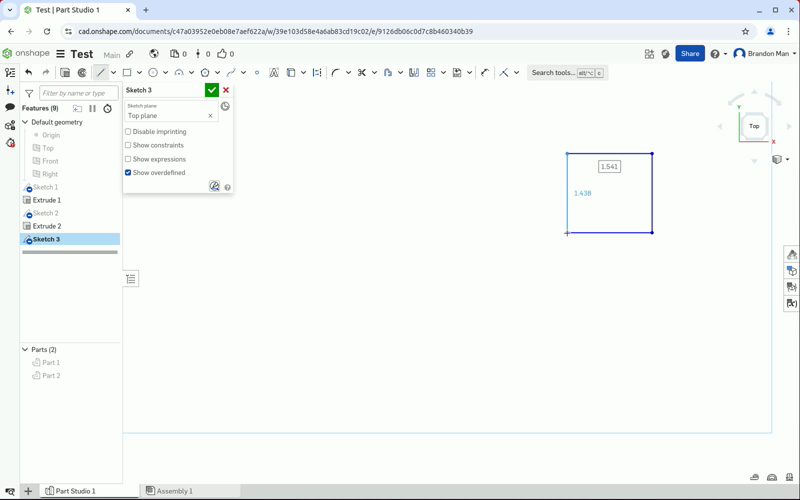
key_up(shift)
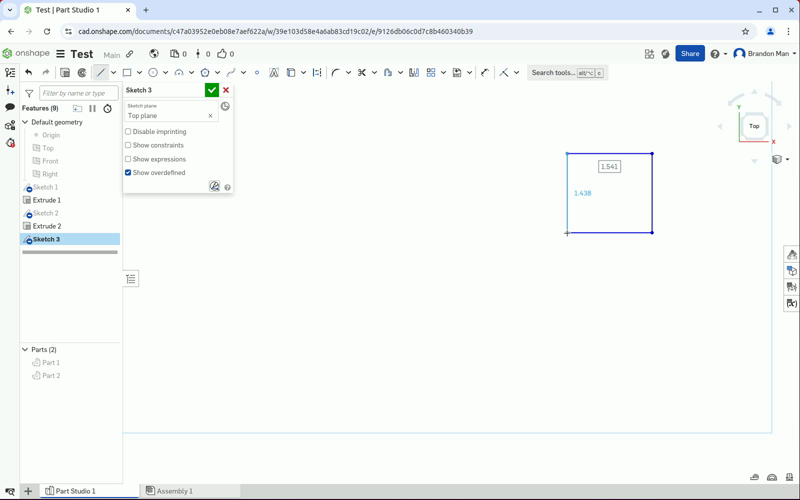
click(567, 232)
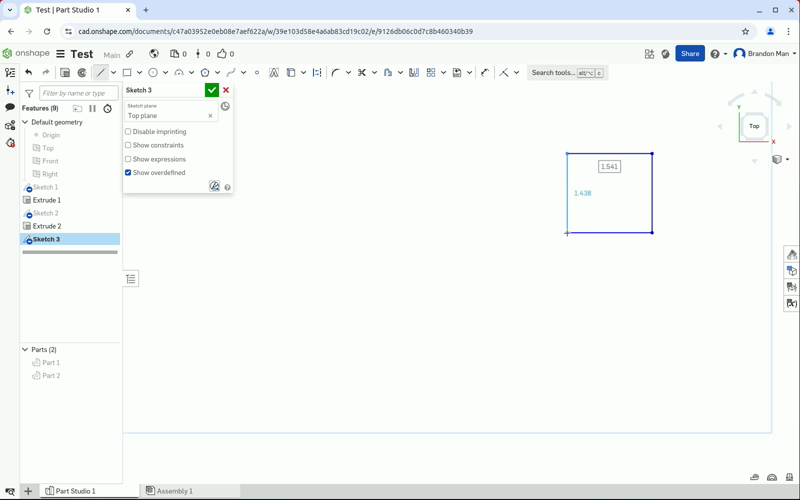
scroll(-6)
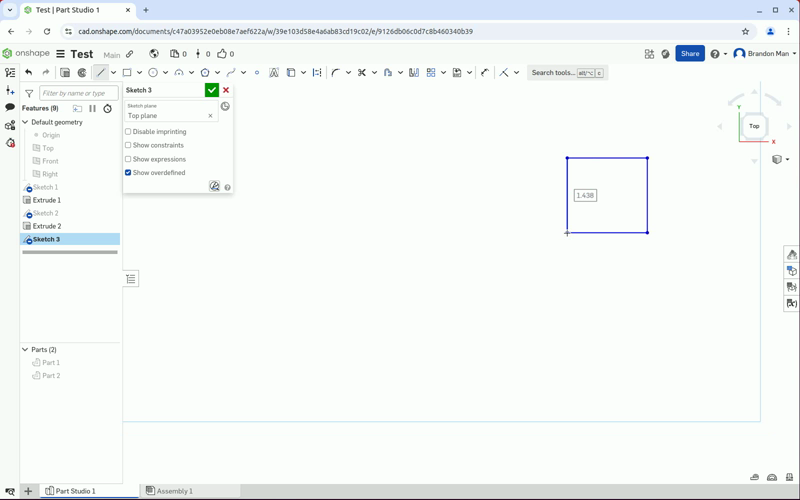
scroll(-6)
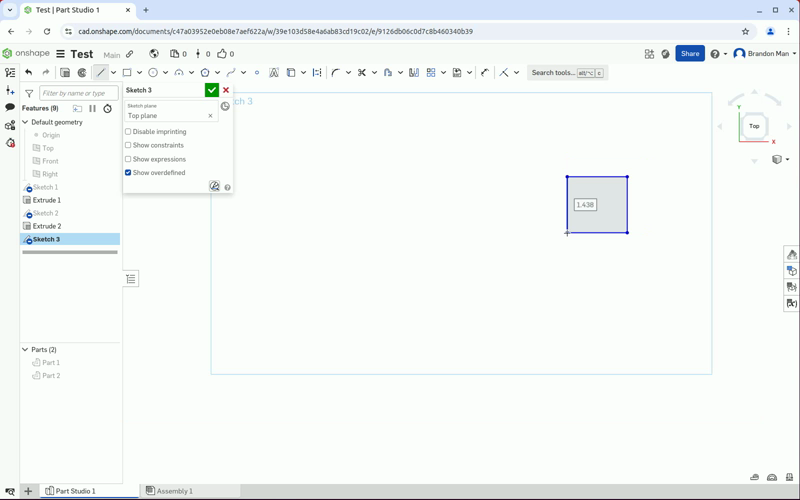
scroll(-6)
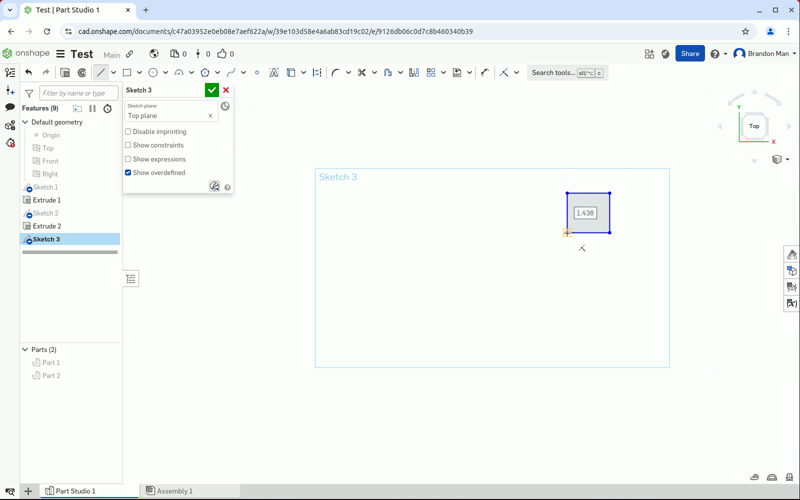
scroll(-6)
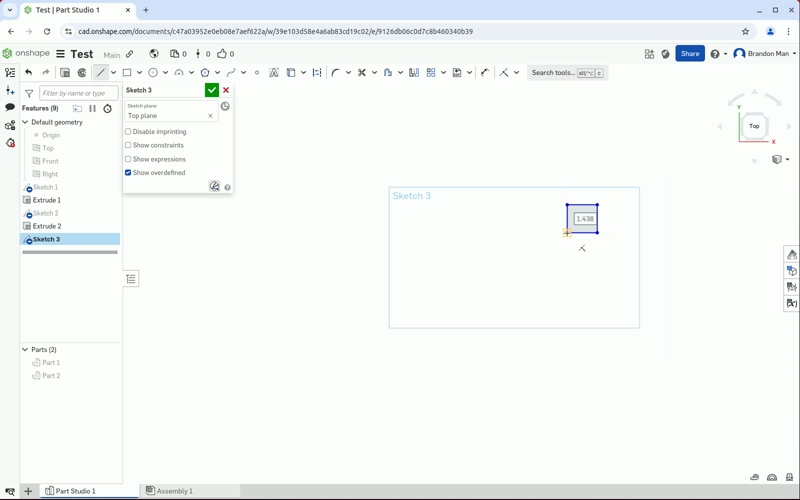
scroll(-6)
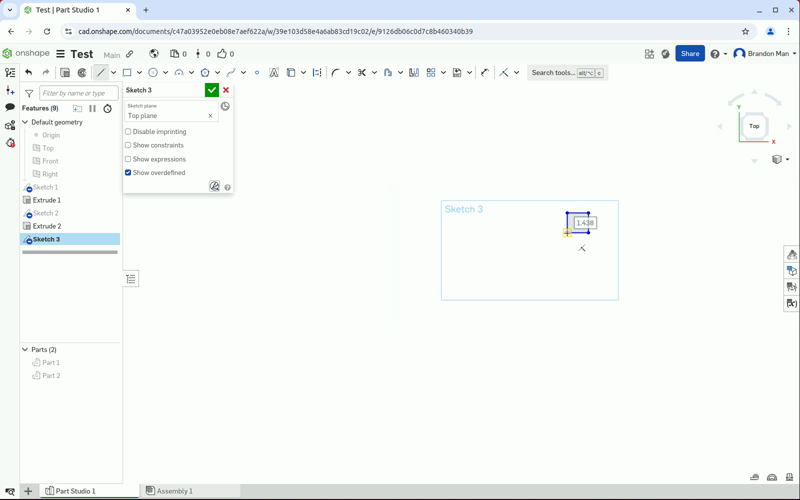
scroll(-6)
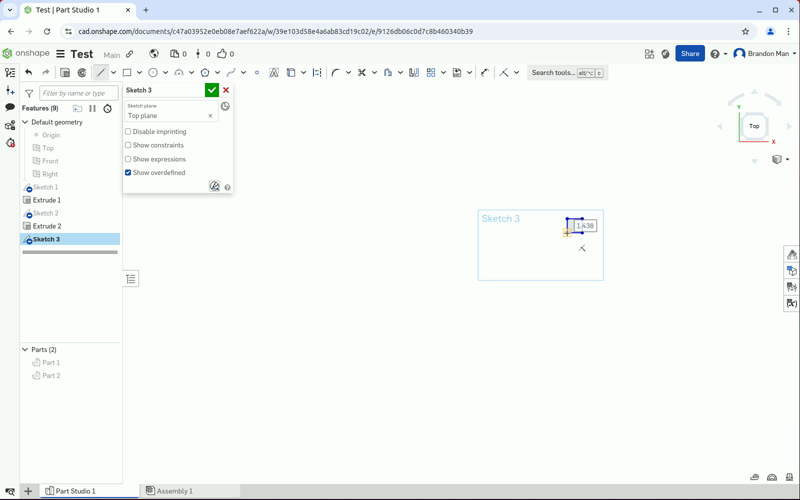
scroll(-6)
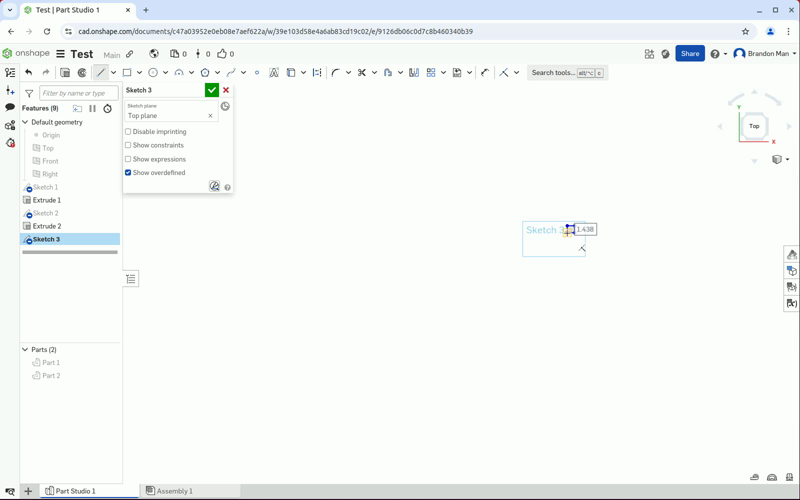
key(esc)
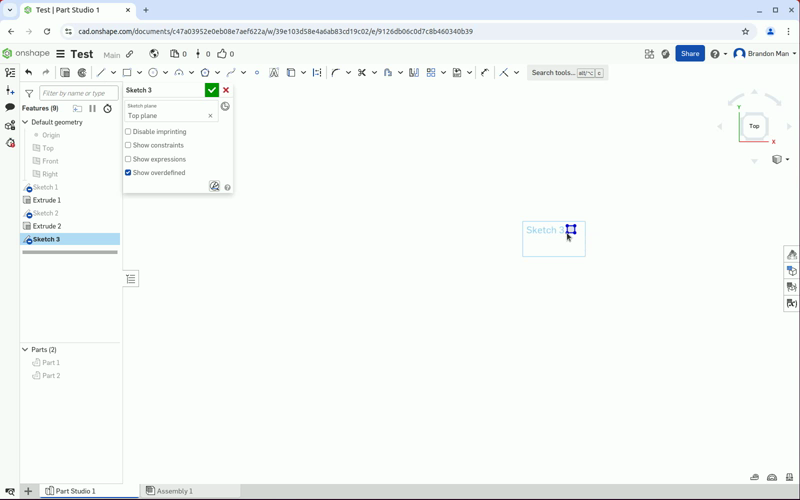
mouse_move(568, 226)
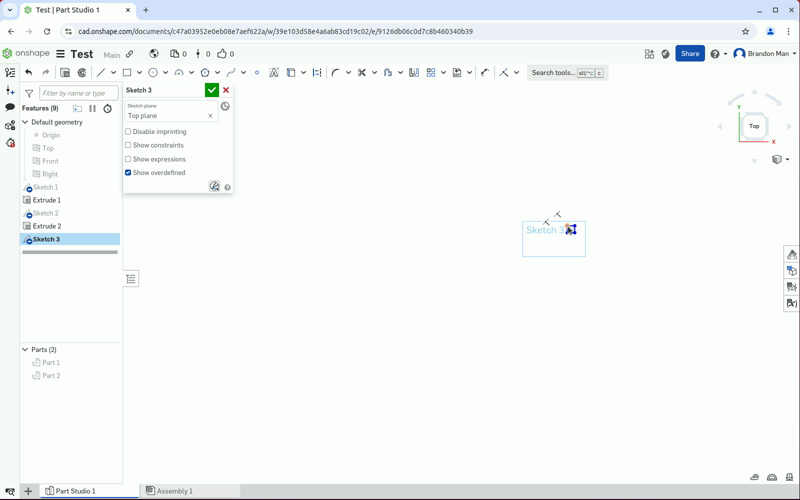
scroll(6)
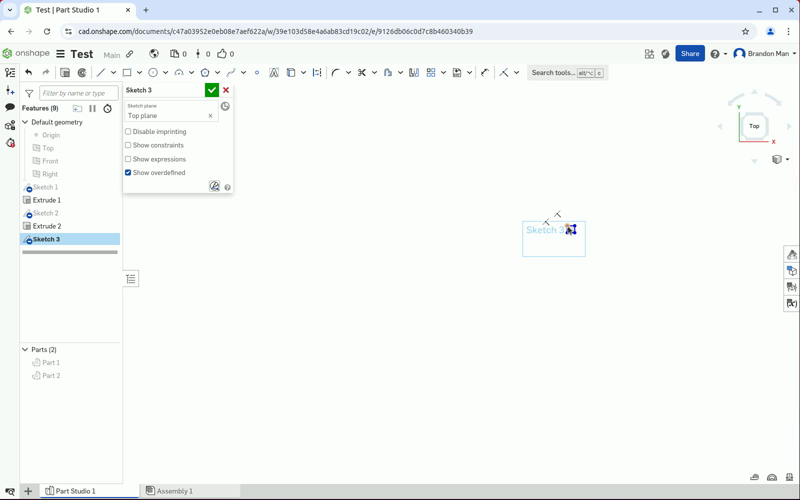
scroll(6)
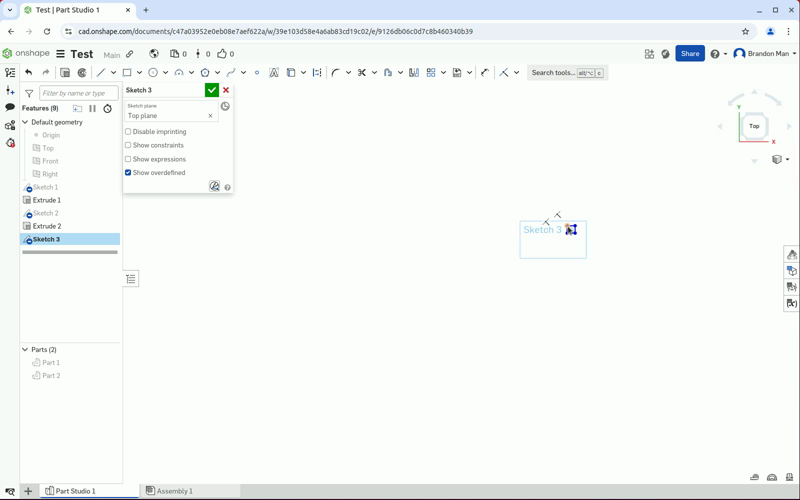
scroll(6)
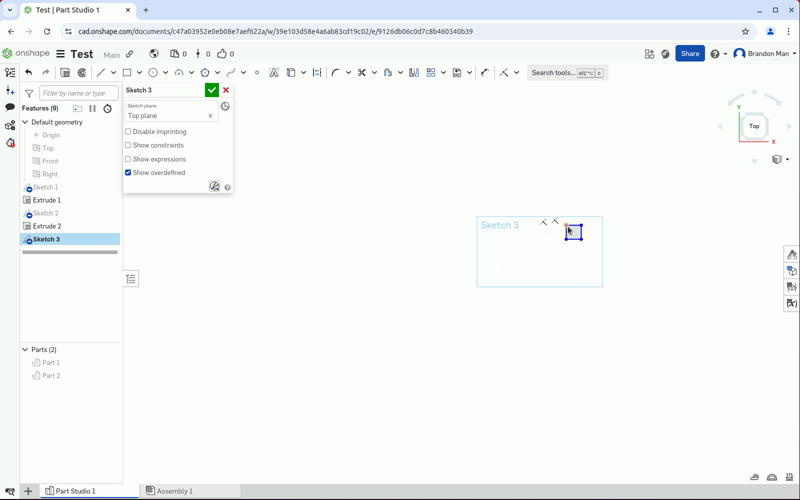
scroll(6)
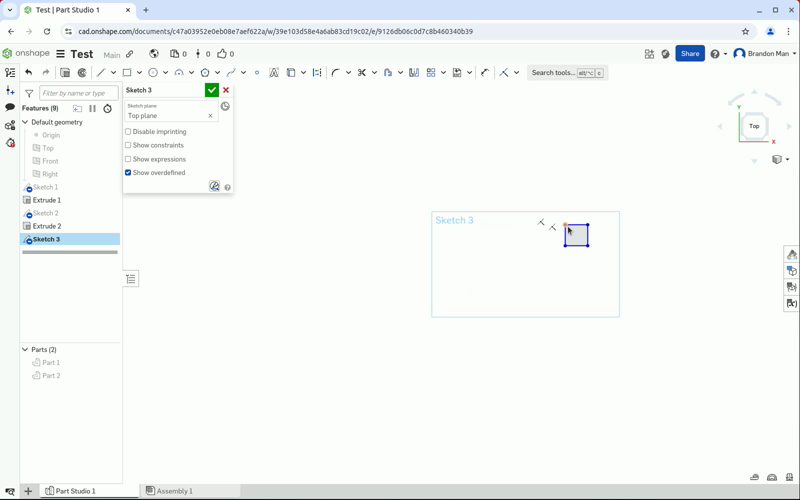
scroll(6)
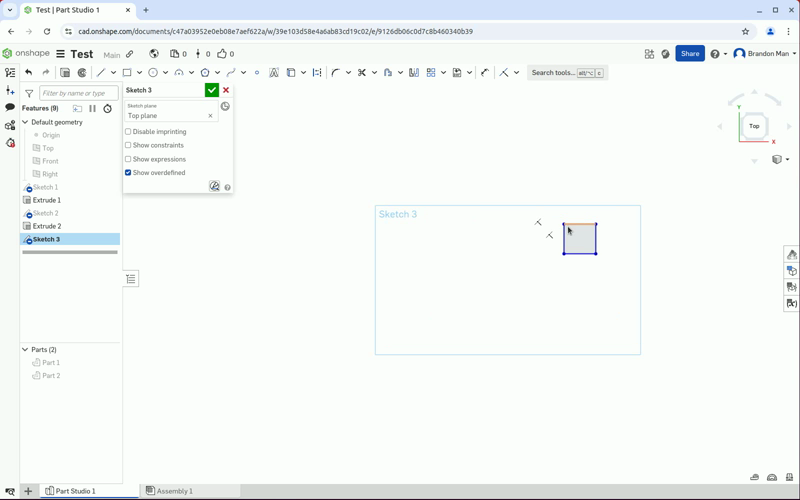
scroll(6)
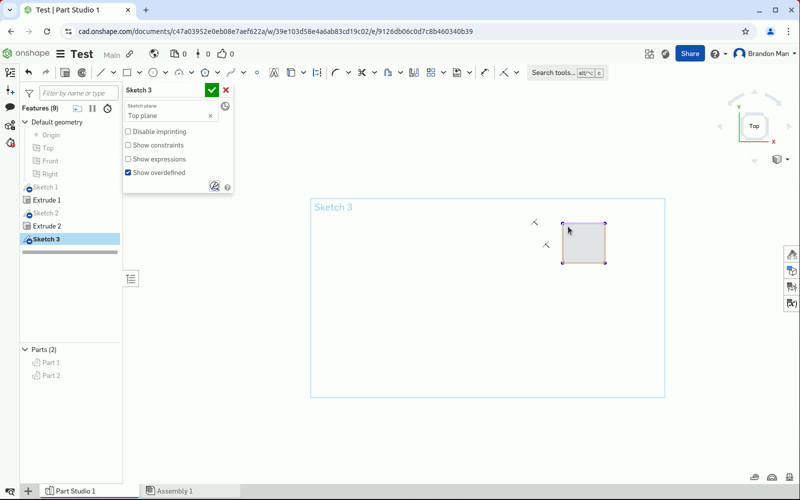
scroll(6)
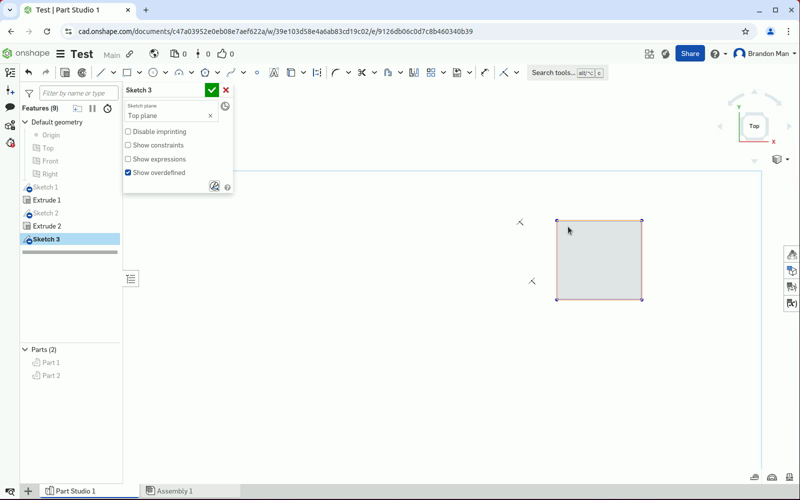
click(568, 226)
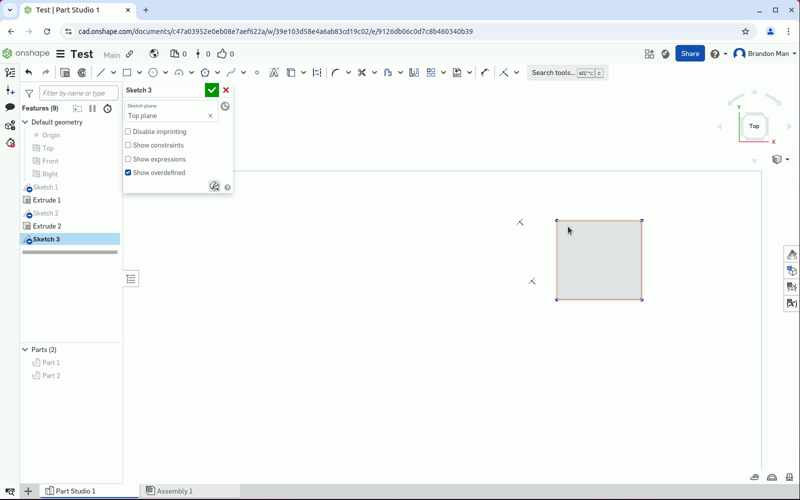
scroll(-6)
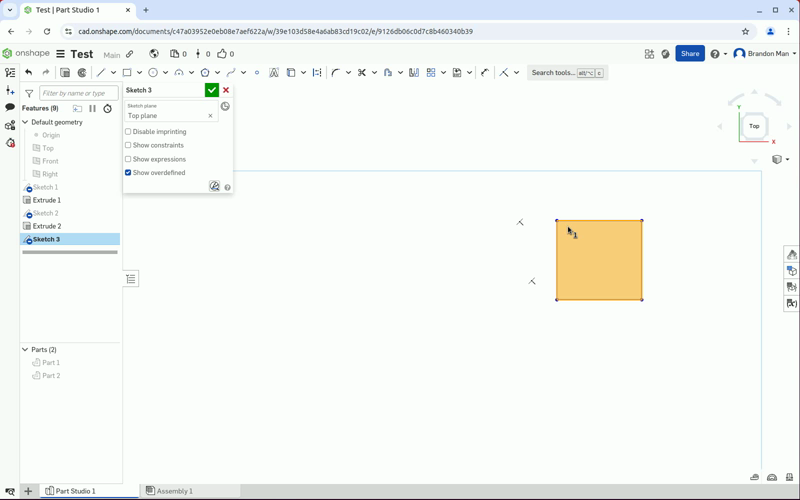
scroll(-6)
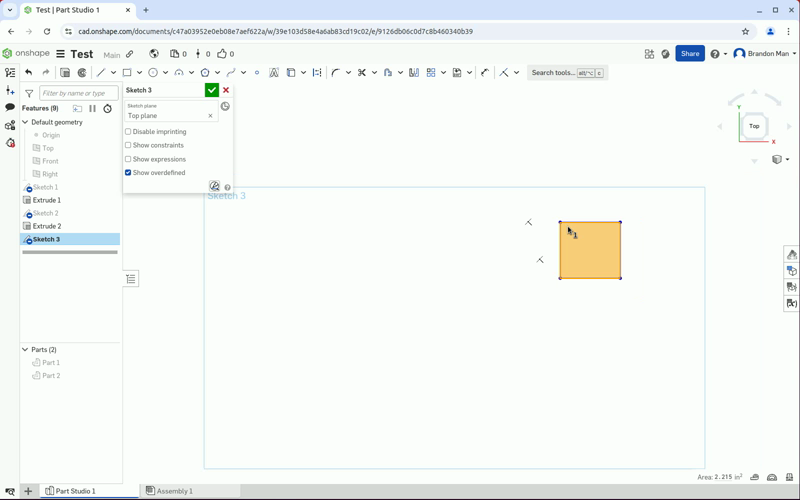
scroll(-6)
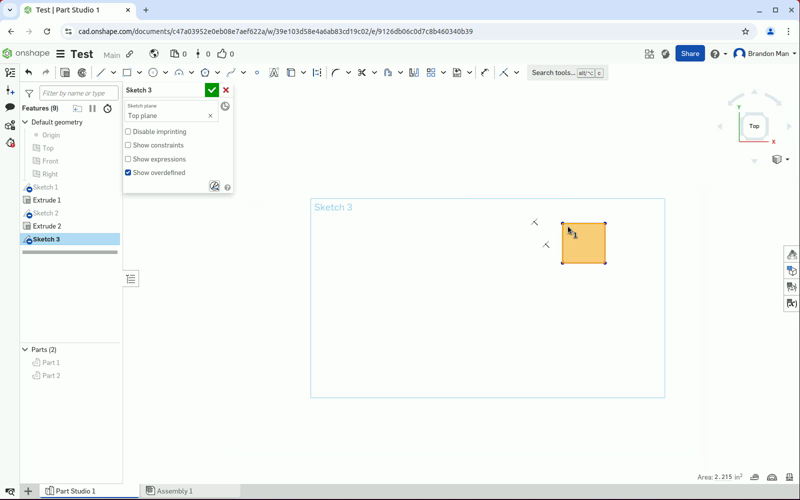
scroll(-6)
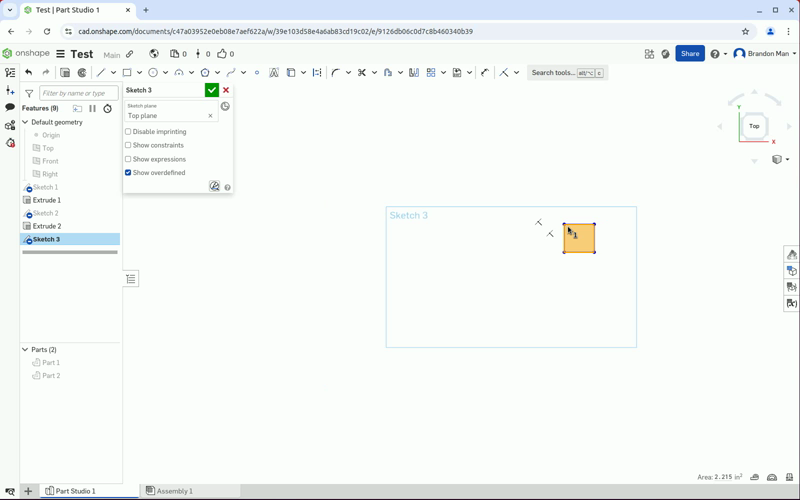
scroll(-6)
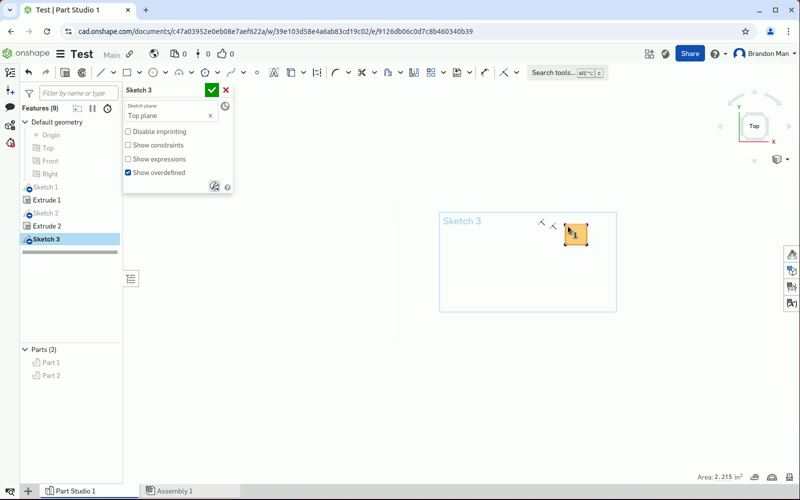
scroll(-6)
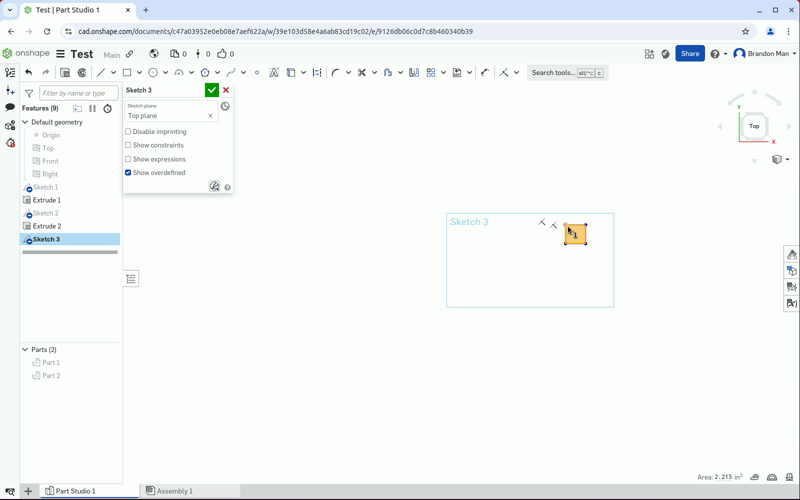
scroll(-6)
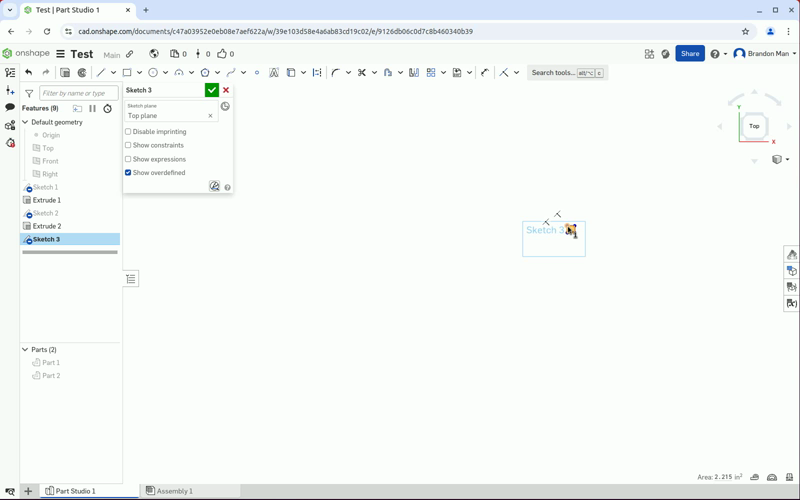
mouse_move(73, 352)
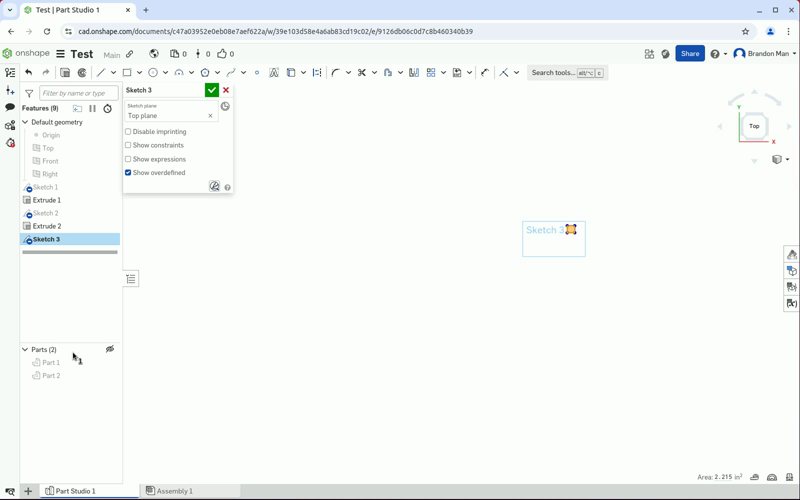
key(shift+y)
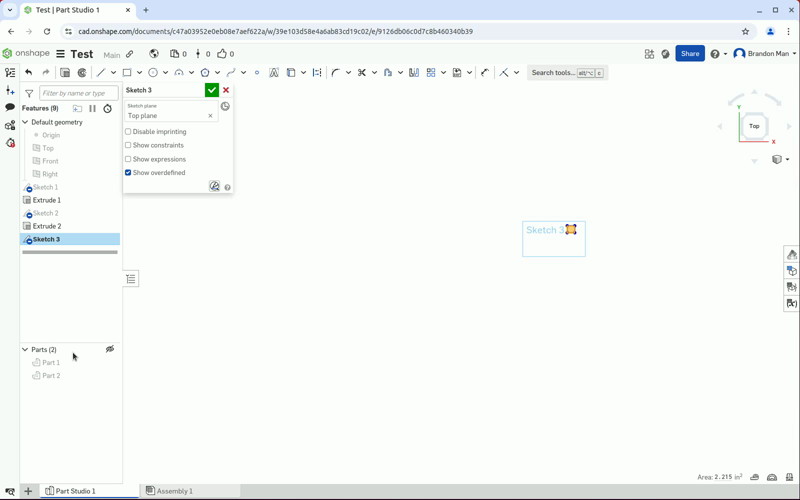
key(shift+e)
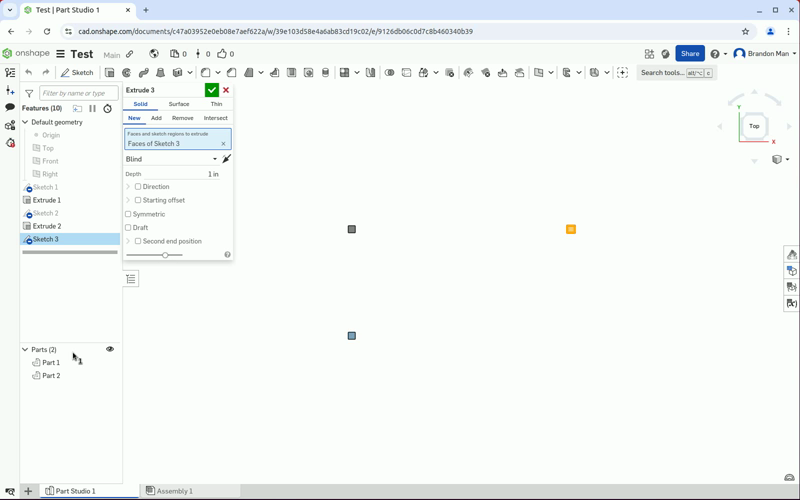
mouse_move(143, 106)
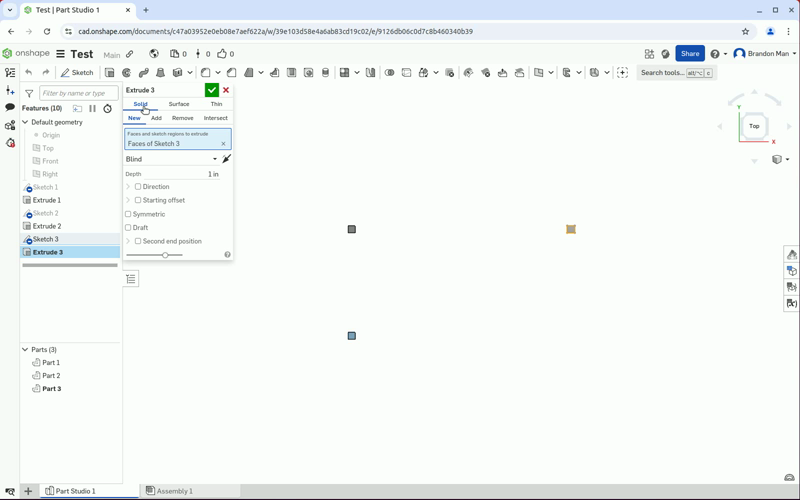
click(143, 106)
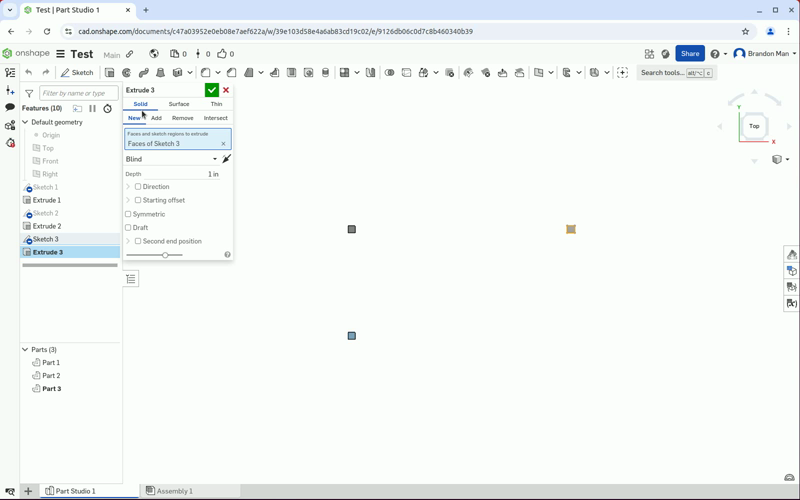
mouse_move(137, 120)
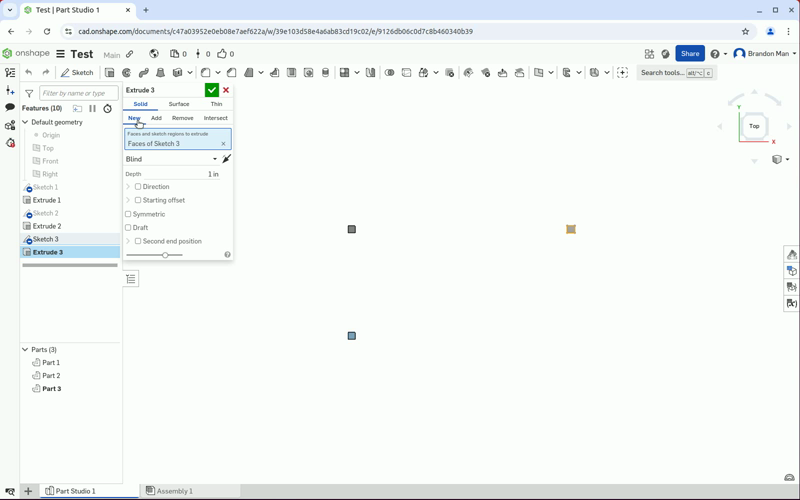
click(137, 120)
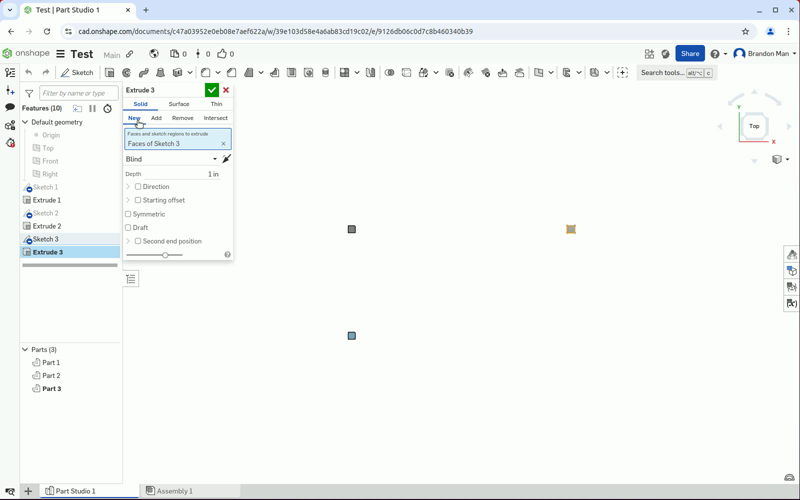
key(tab, 4)
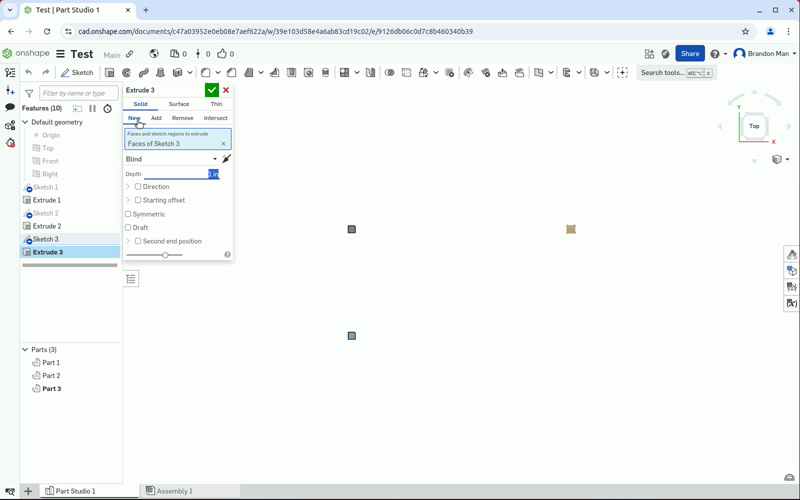
text(3.851)
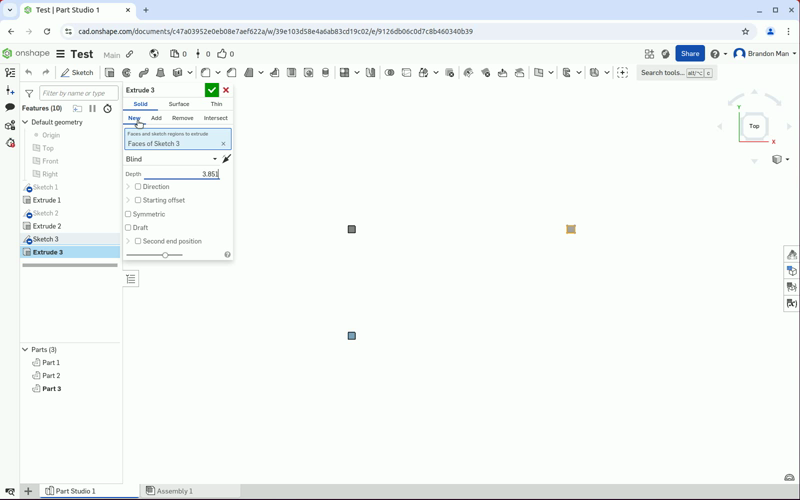
key(enter)
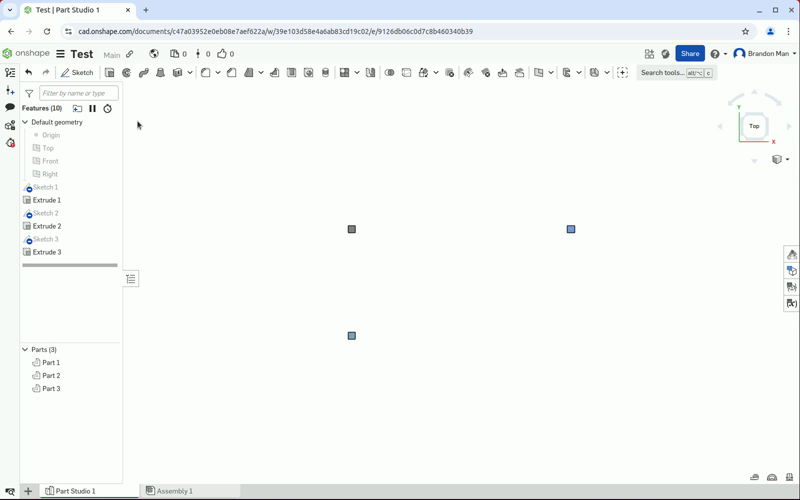
key(shift+h)
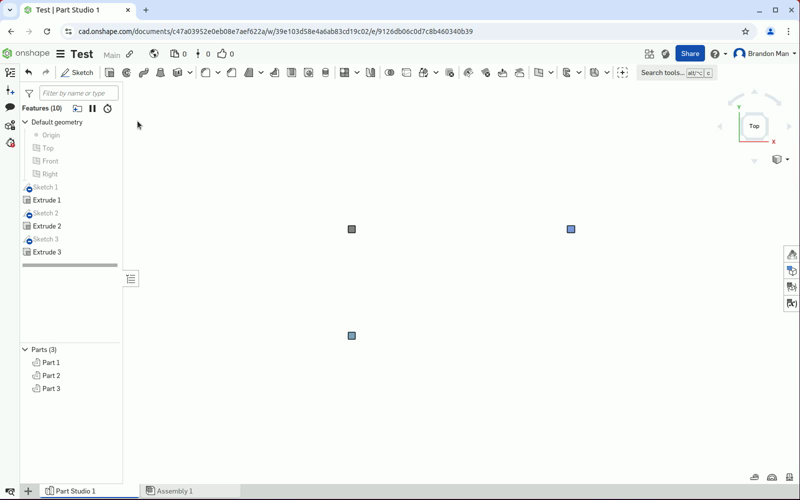
key(shift+h)
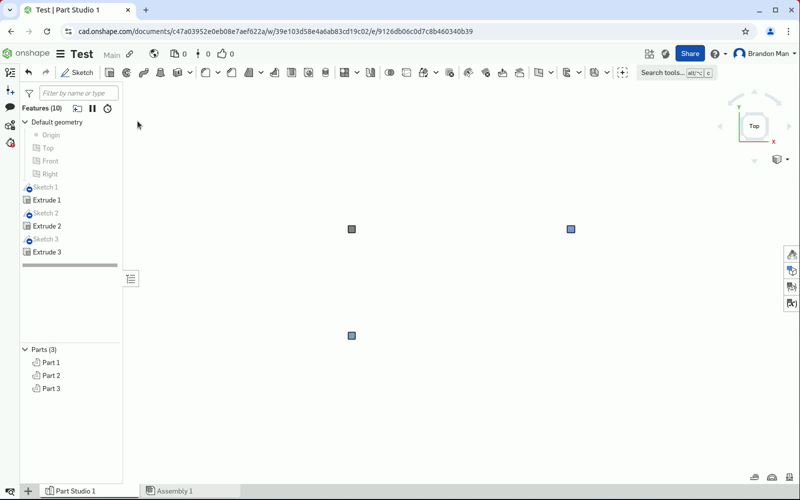
mouse_move(73, 189)
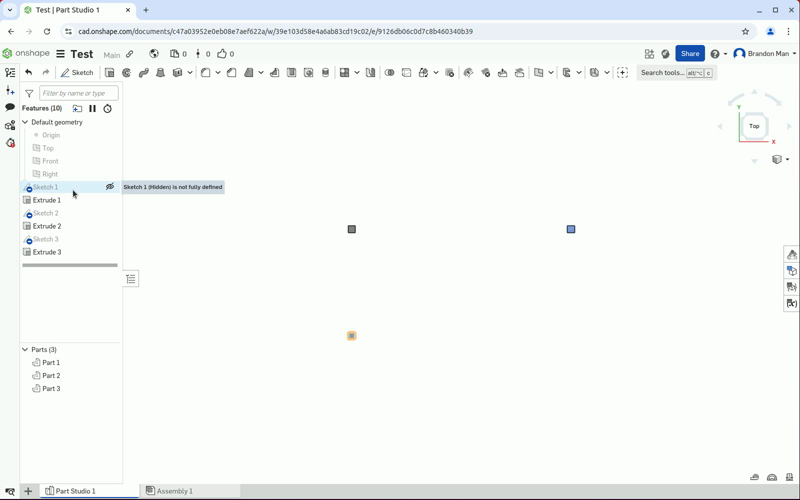
click(73, 189)
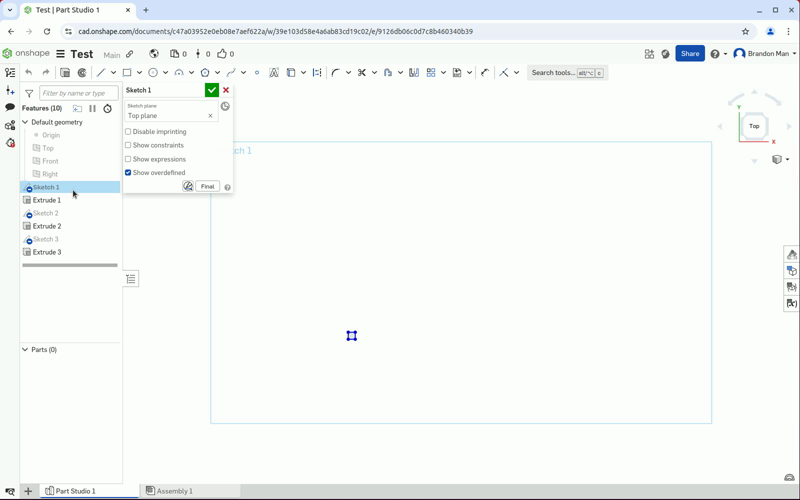
mouse_move(229, 92)
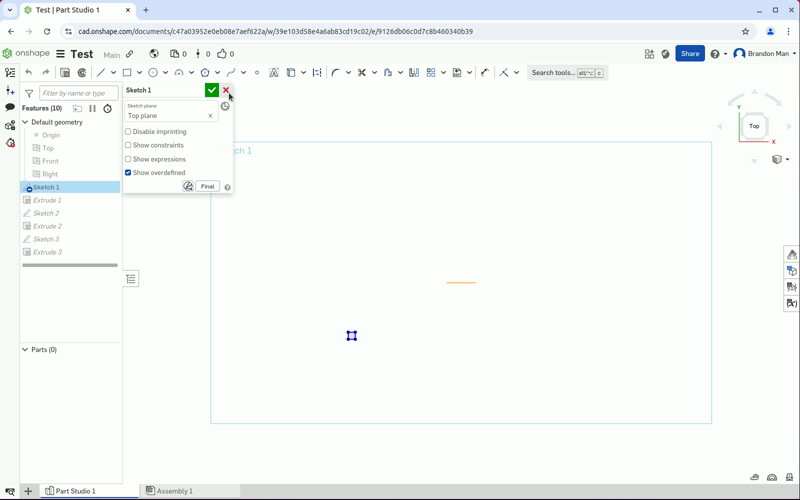
click(229, 92)
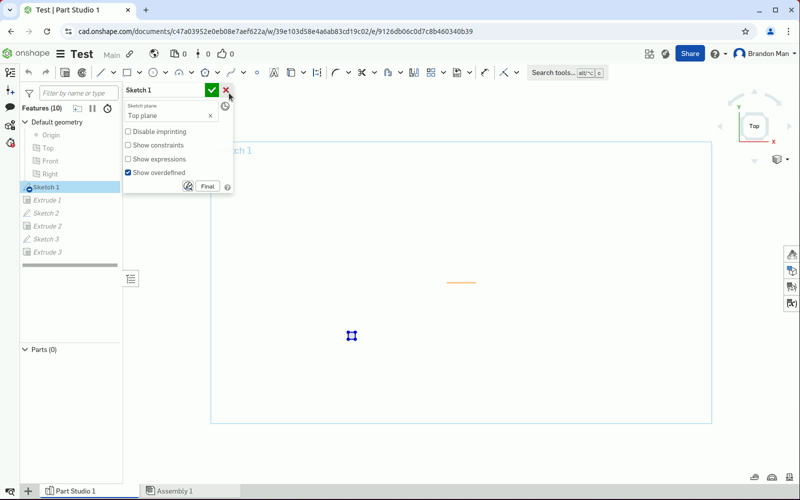
key(shift+s)
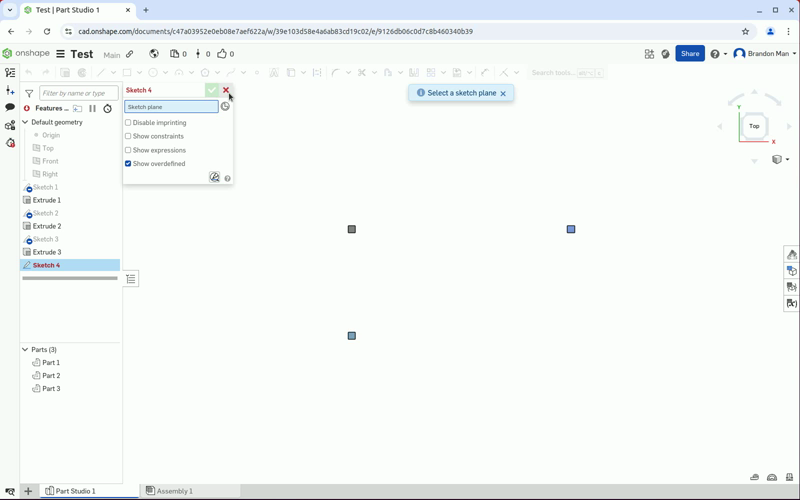
mouse_move(73, 150)
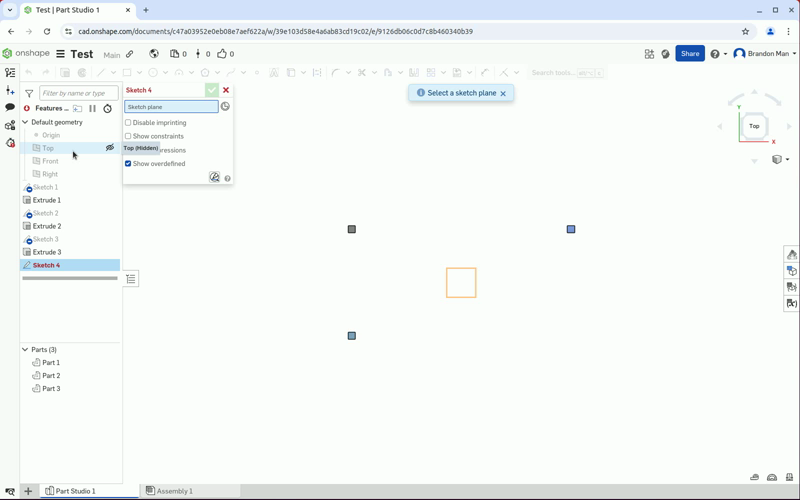
click(73, 150)
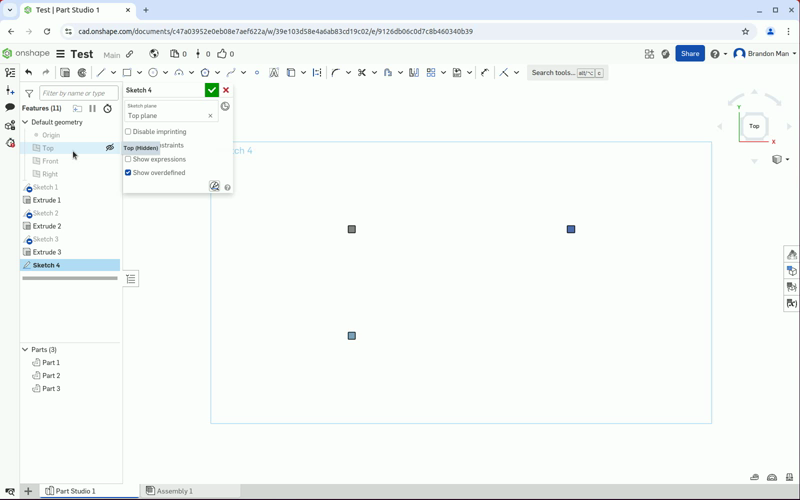
mouse_move(73, 352)
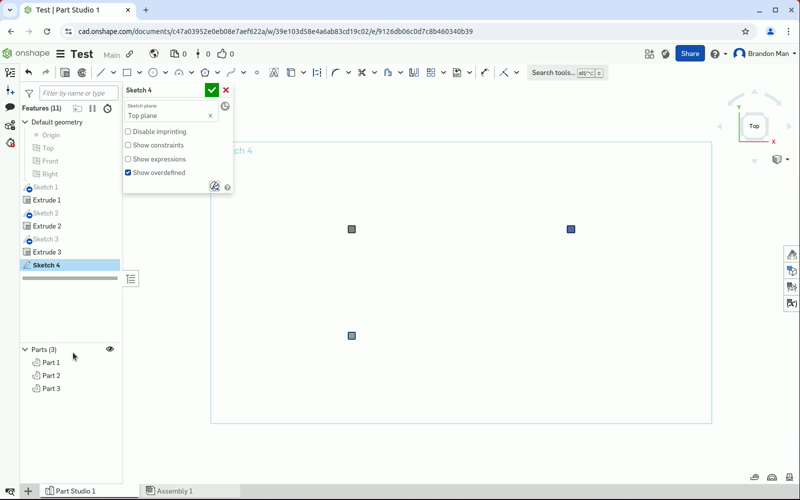
key(y)
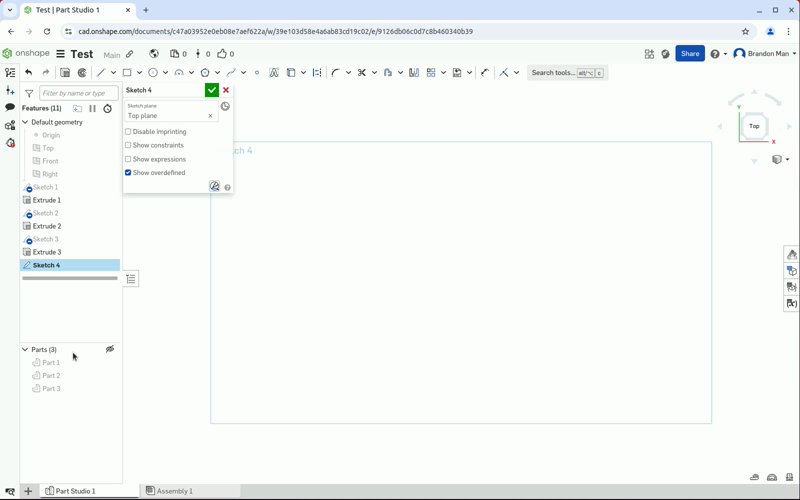
key(l)
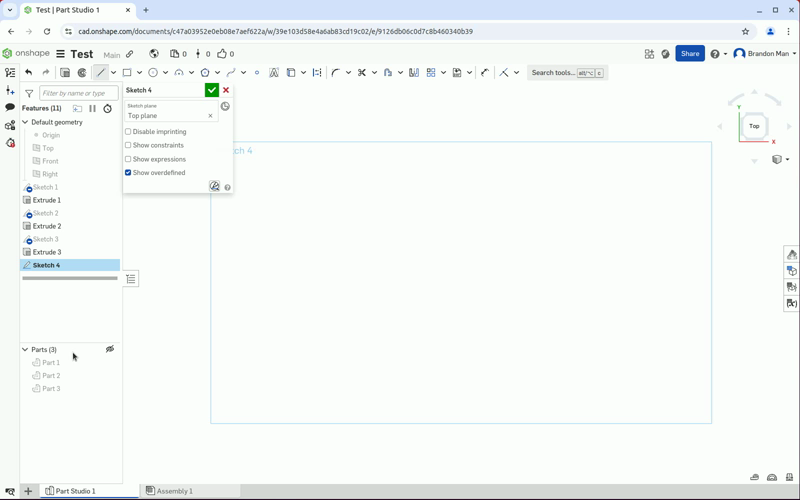
key_down(shift)
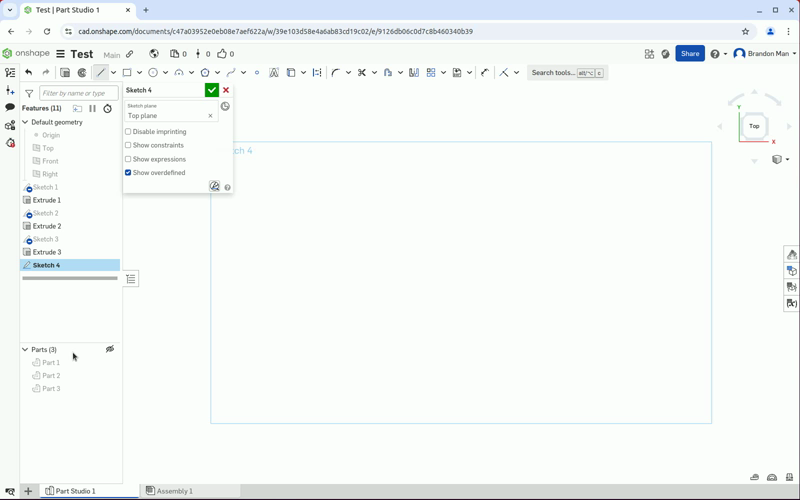
mouse_move(567, 339)
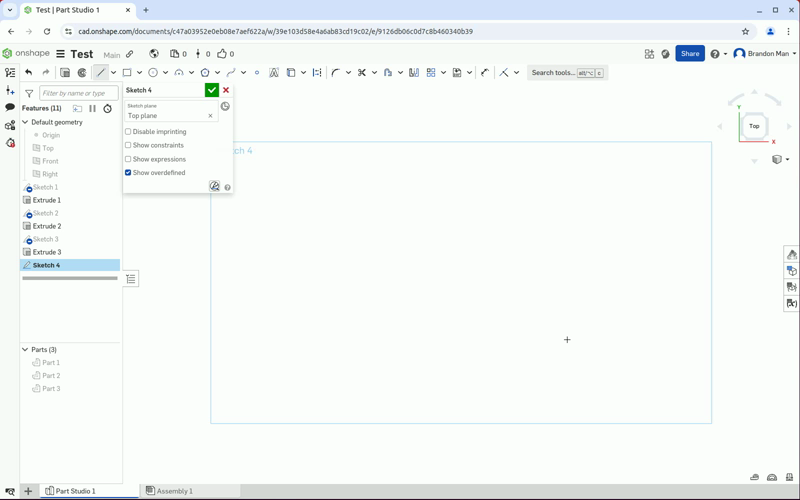
click(567, 339)
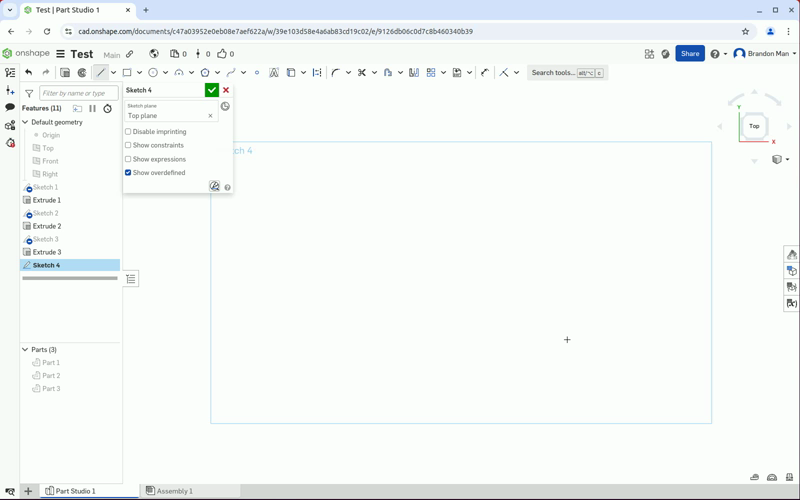
key_up(shift)
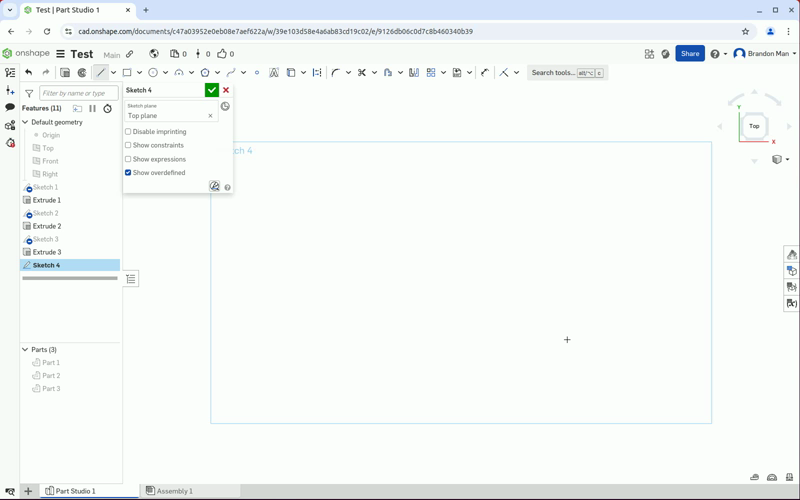
key_down(shift)
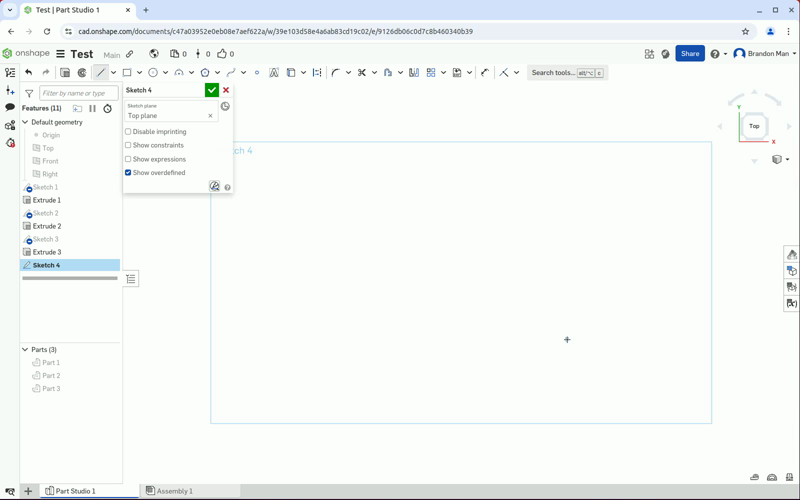
mouse_move(589, 339)
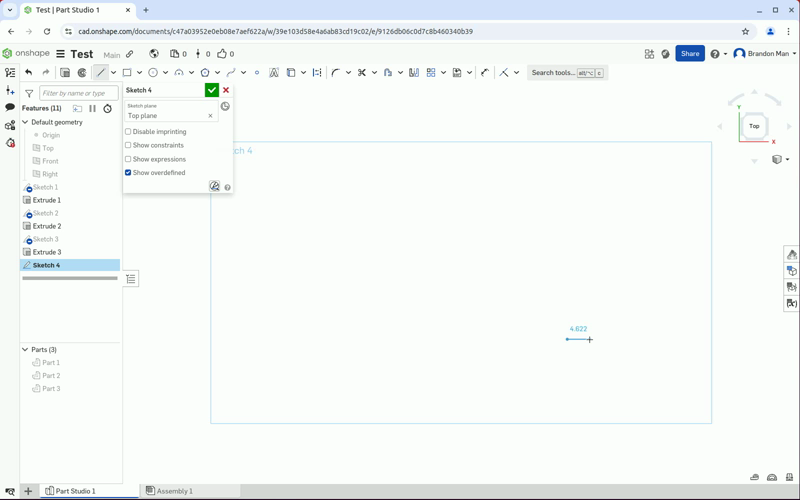
mouse_move(574, 339)
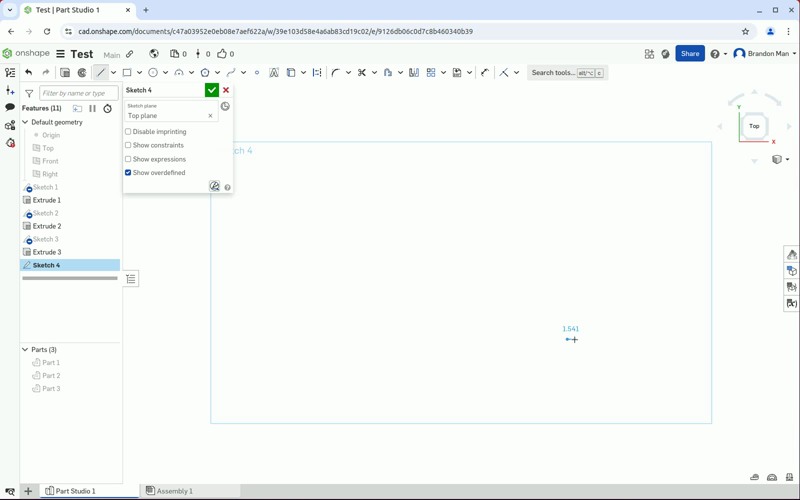
scroll(6)
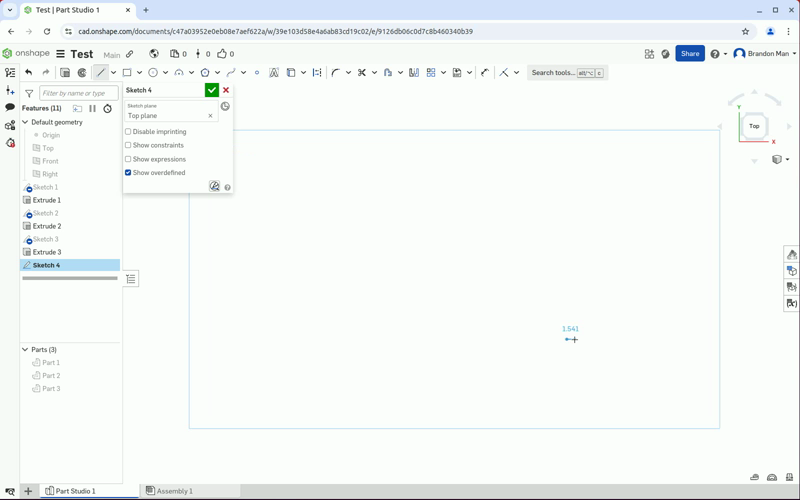
scroll(6)
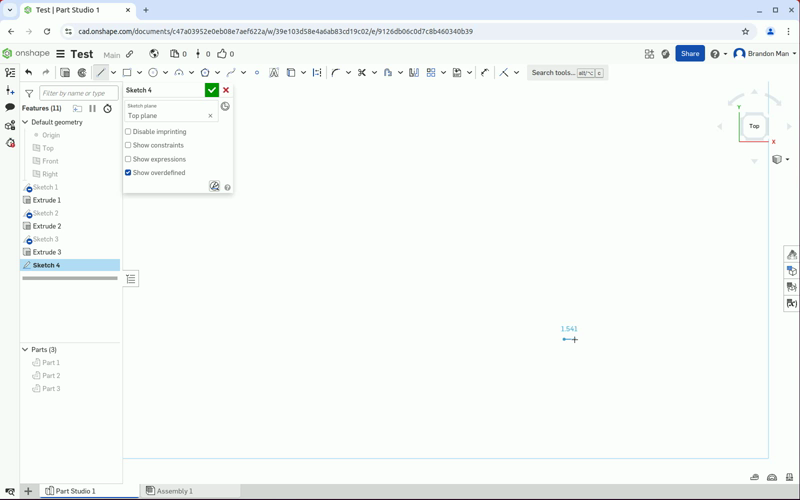
scroll(6)
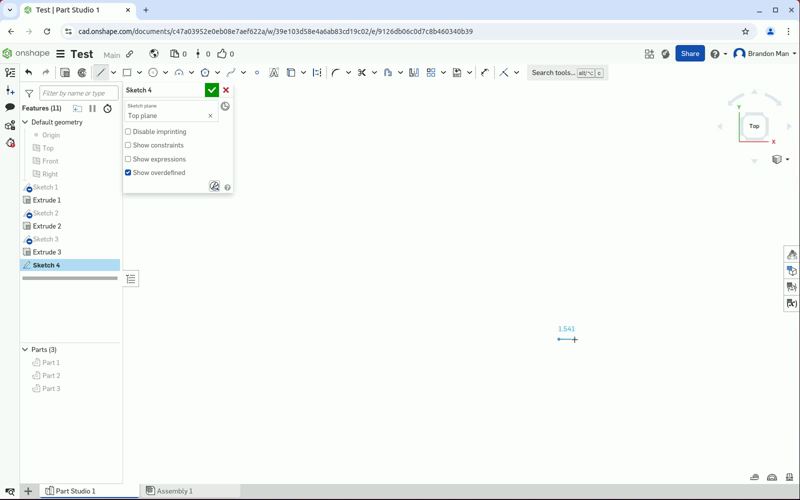
scroll(6)
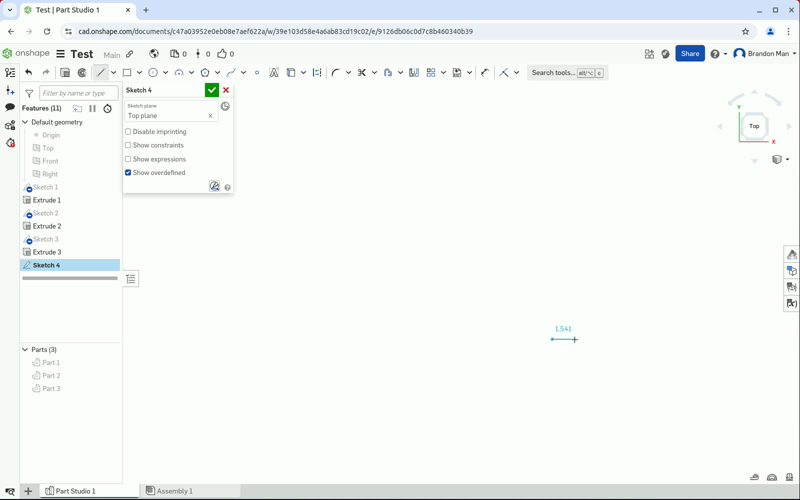
scroll(6)
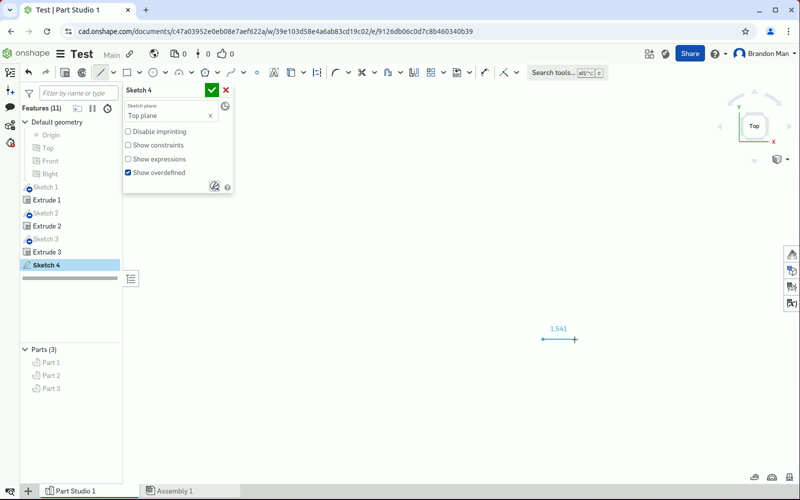
scroll(6)
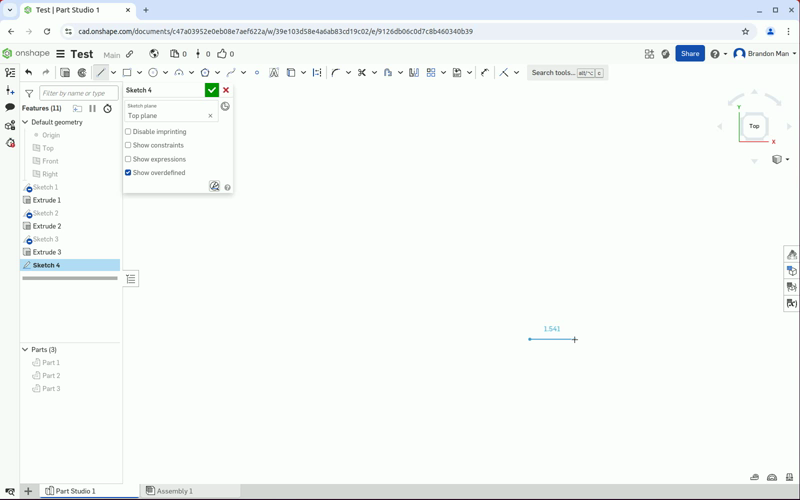
scroll(6)
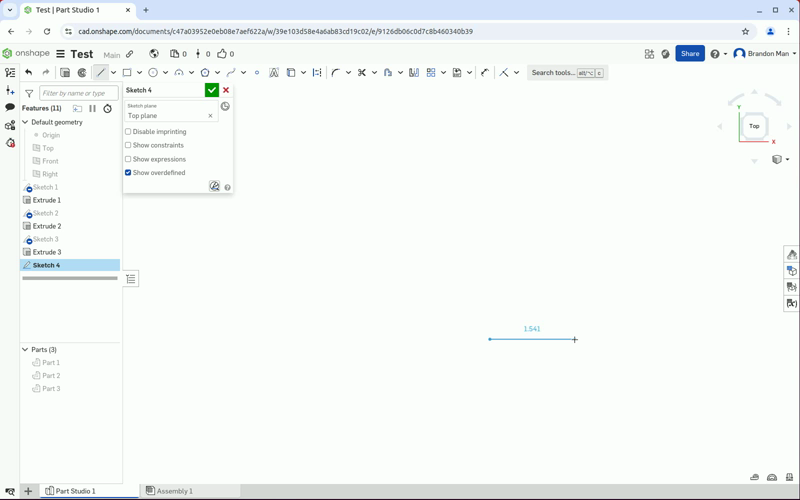
click(574, 339)
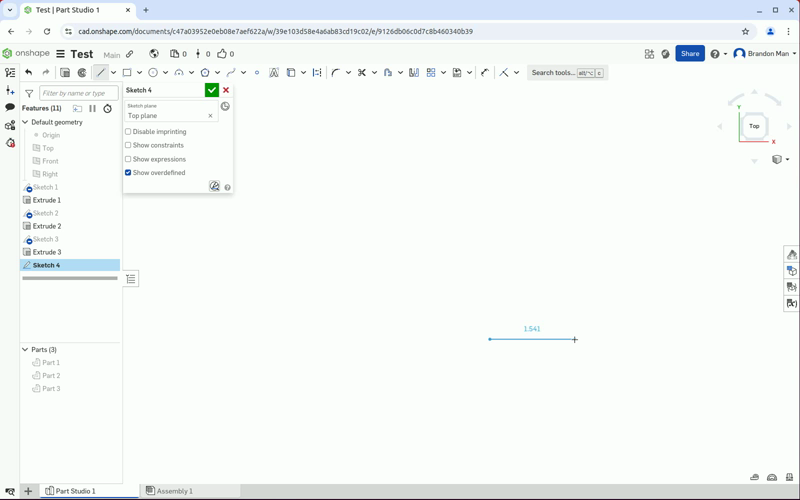
scroll(-6)
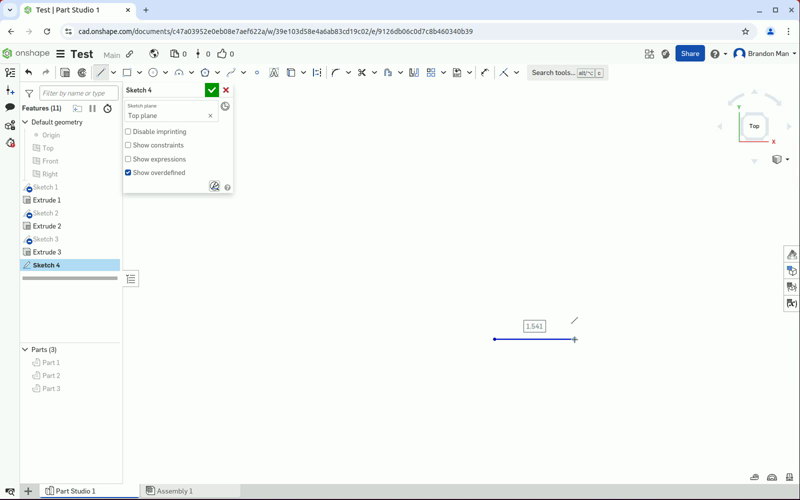
scroll(-6)
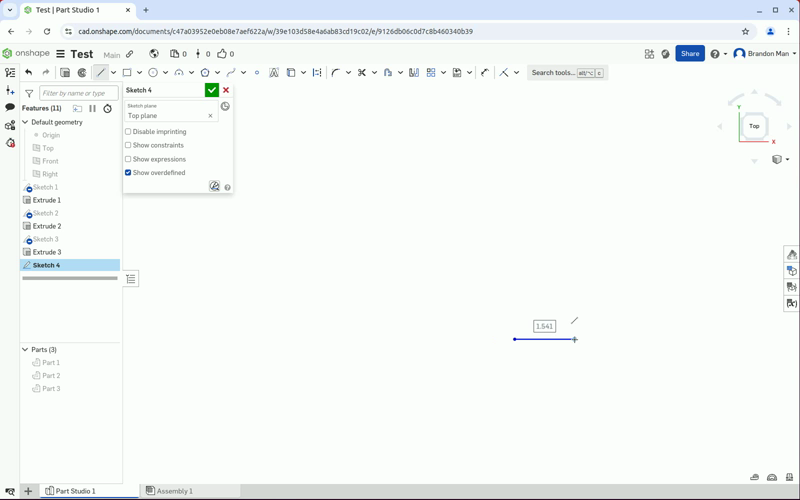
scroll(-6)
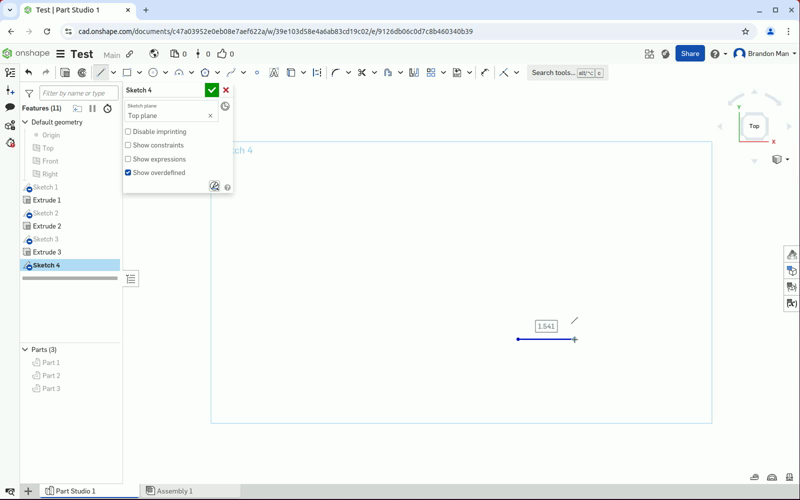
scroll(-6)
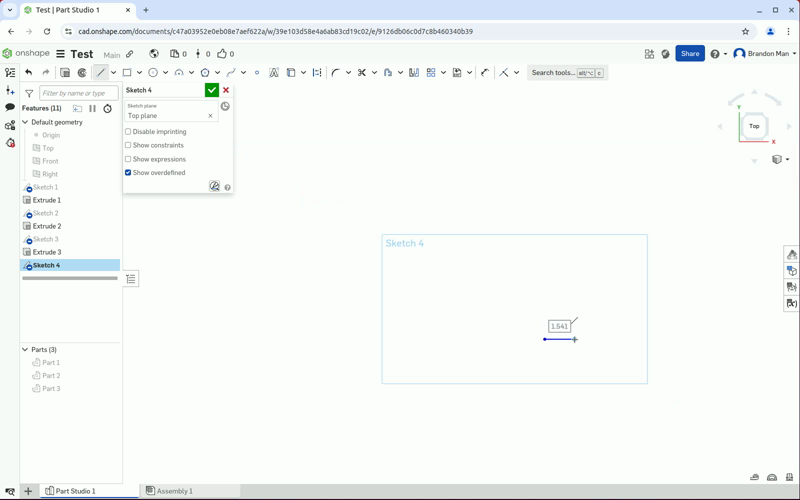
scroll(-6)
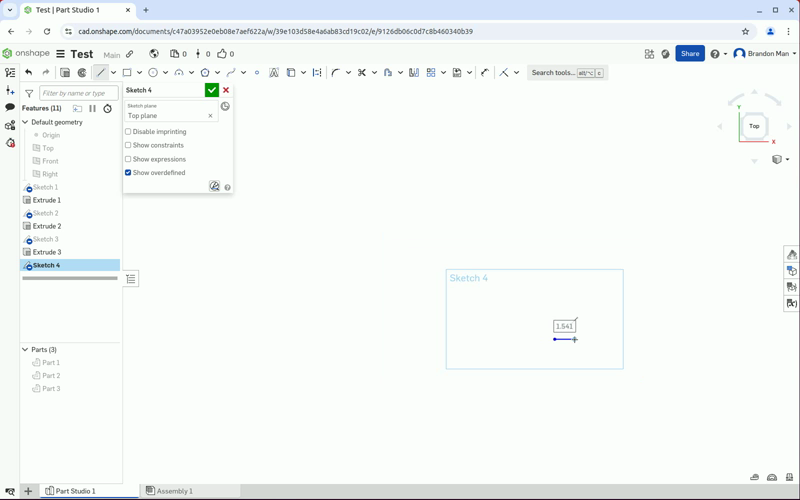
scroll(-6)
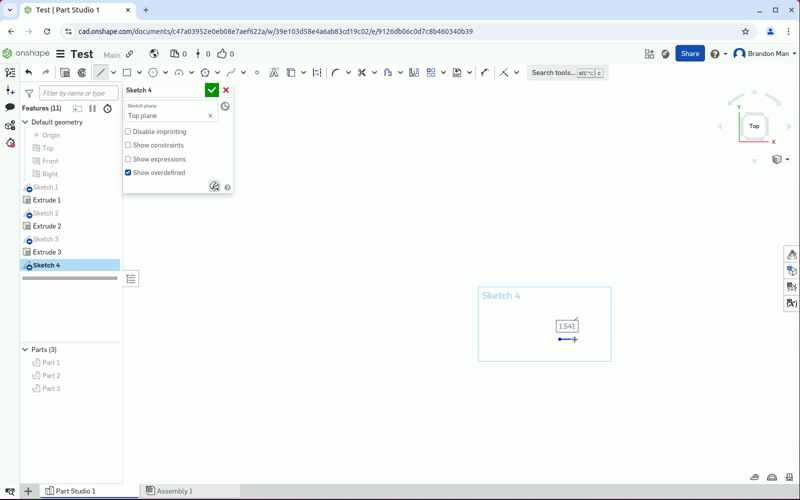
scroll(-6)
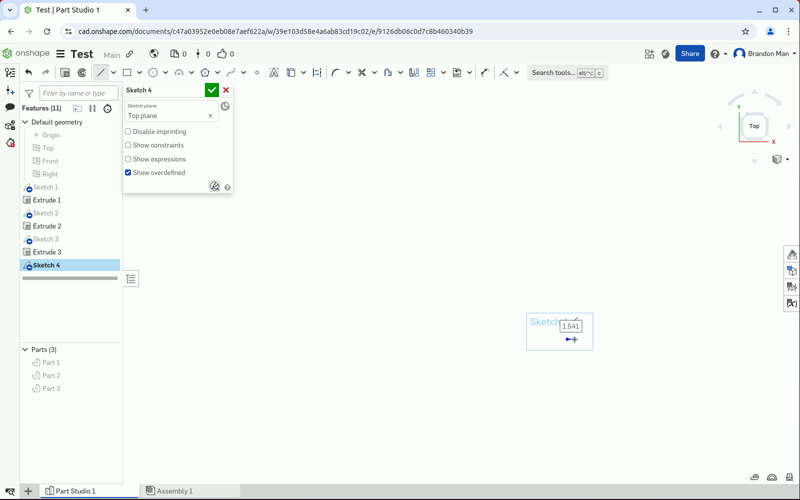
key_up(shift)
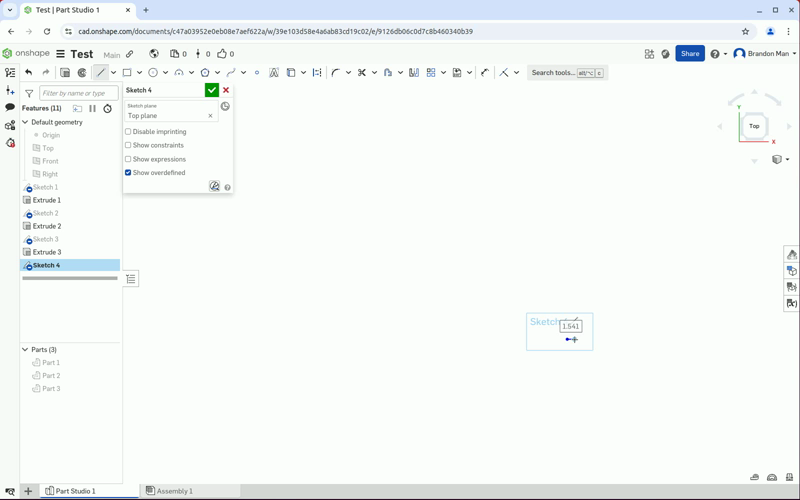
key_down(shift)
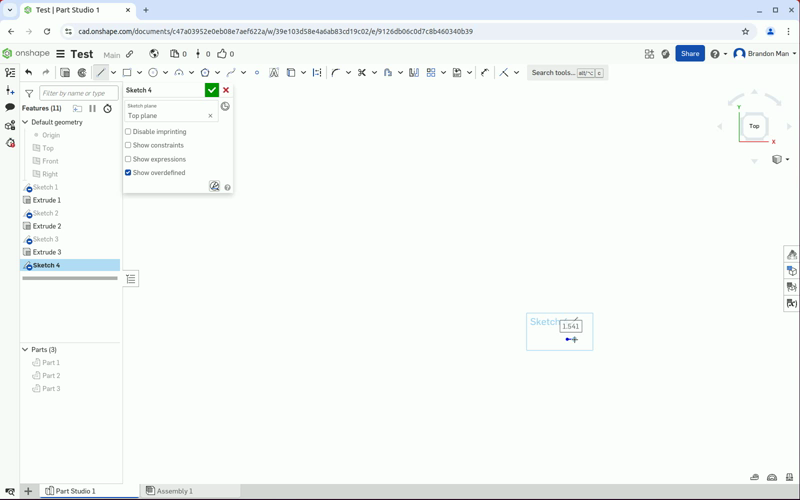
mouse_move(589, 339)
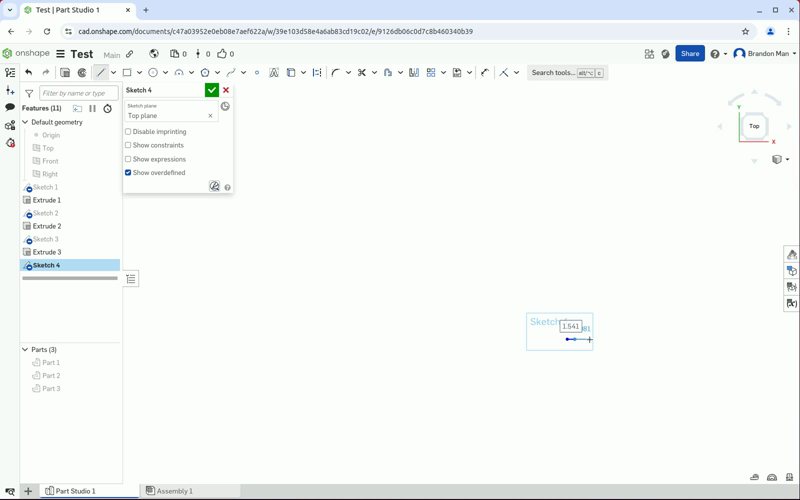
mouse_move(574, 332)
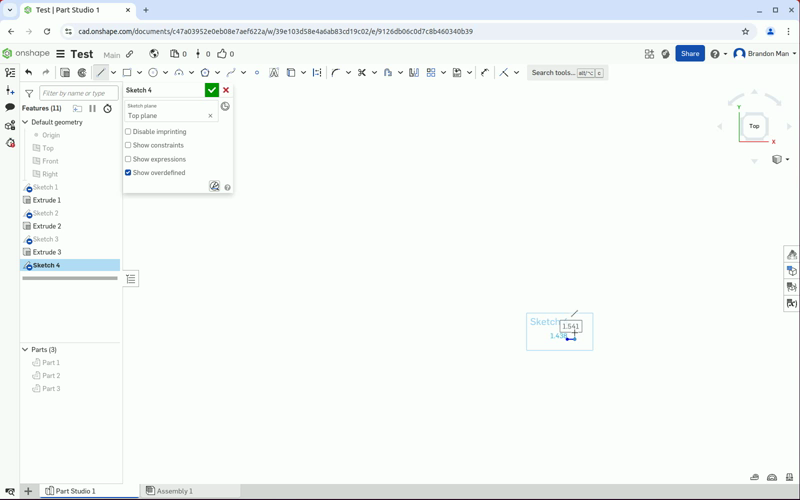
scroll(6)
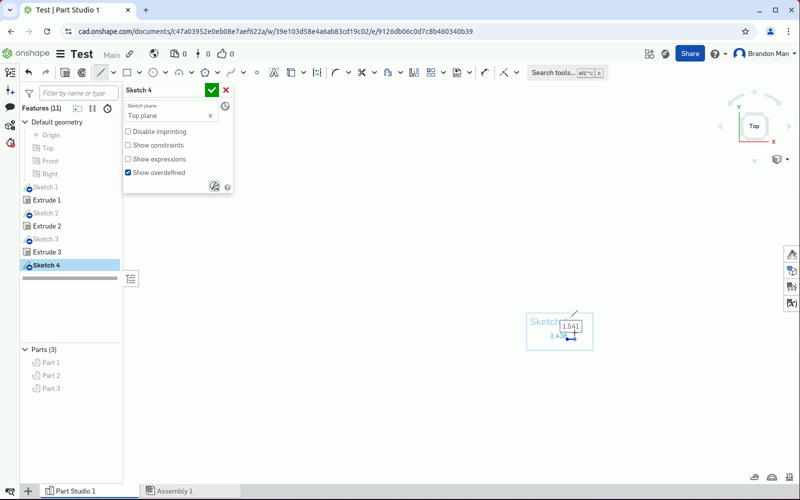
scroll(6)
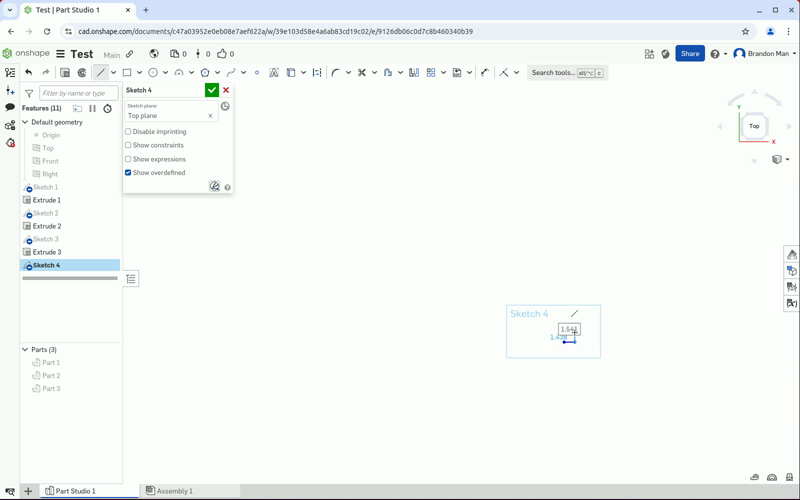
scroll(6)
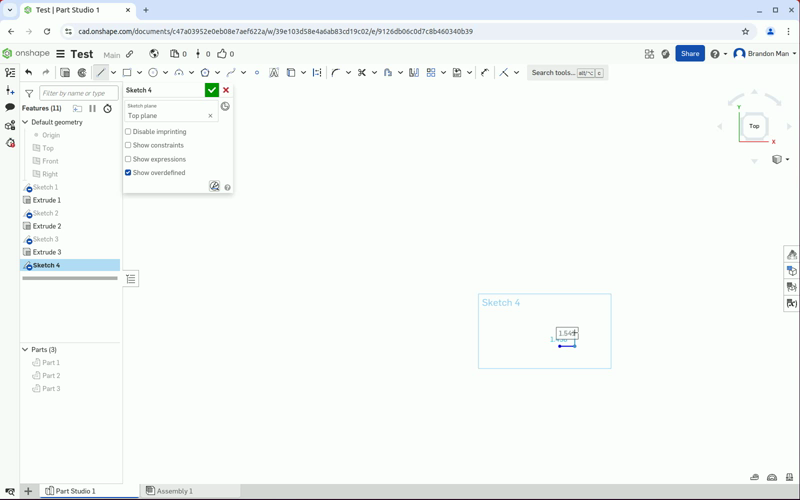
scroll(6)
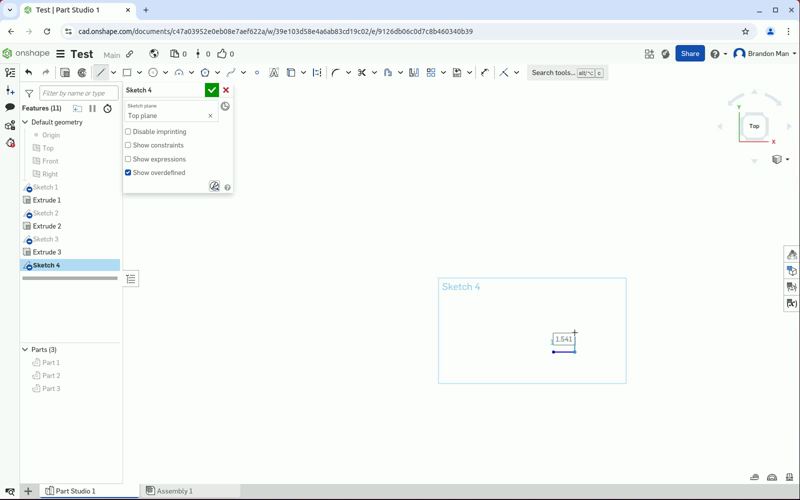
scroll(6)
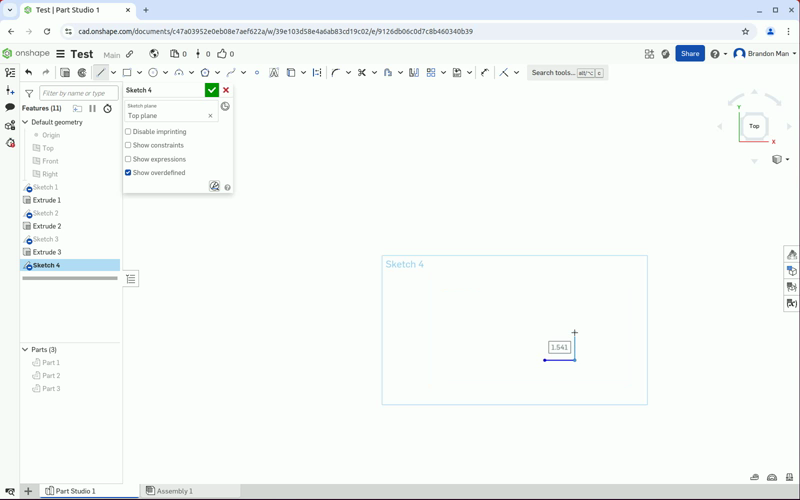
scroll(6)
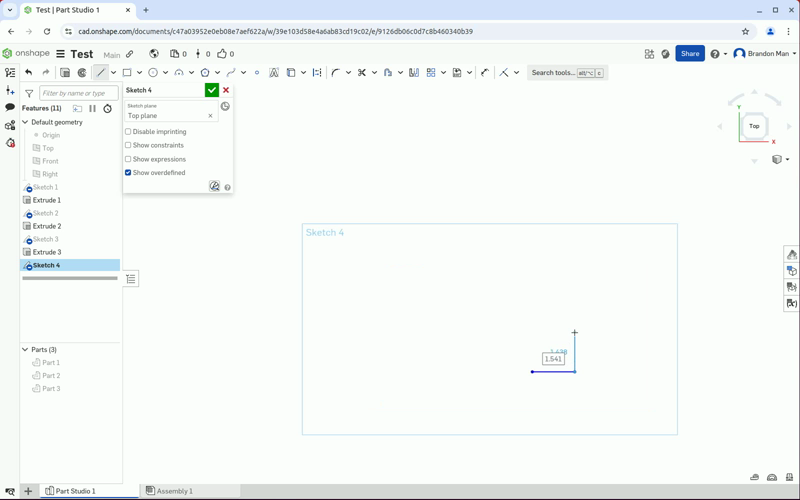
scroll(6)
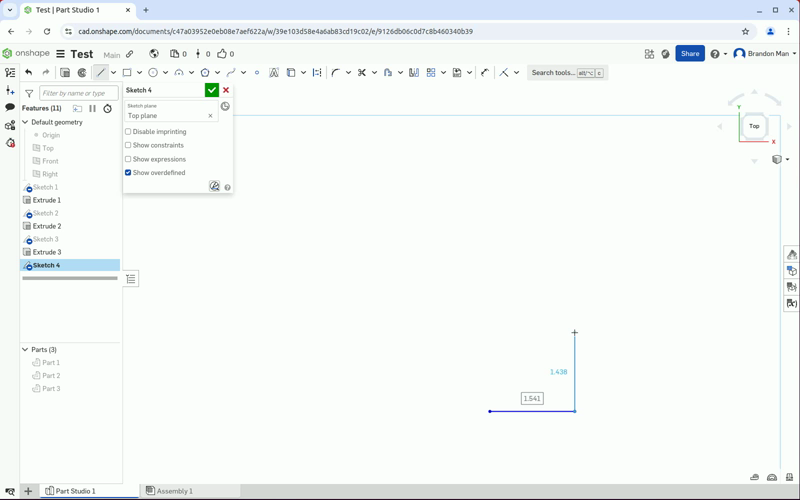
click(574, 332)
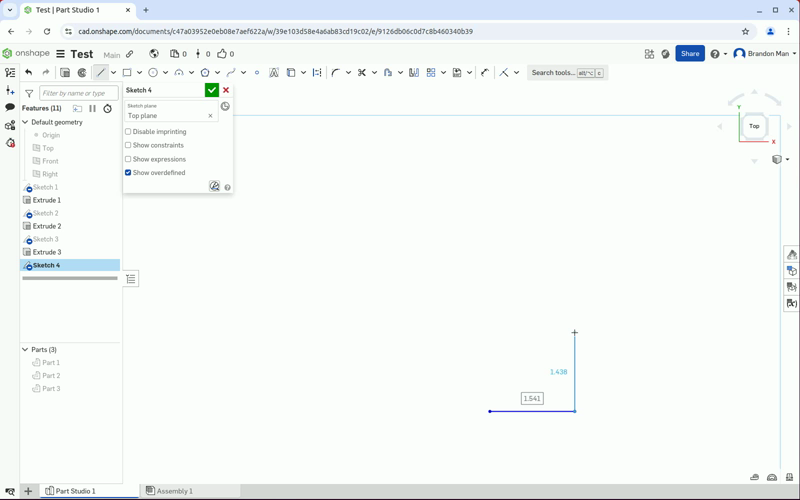
scroll(-6)
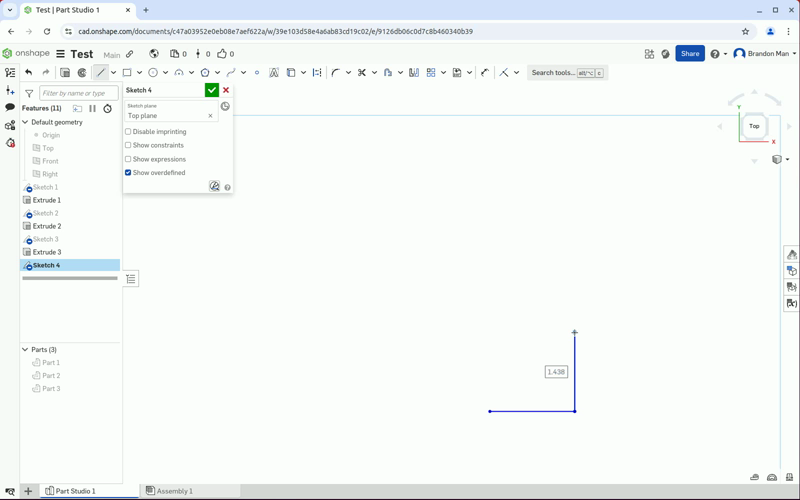
scroll(-6)
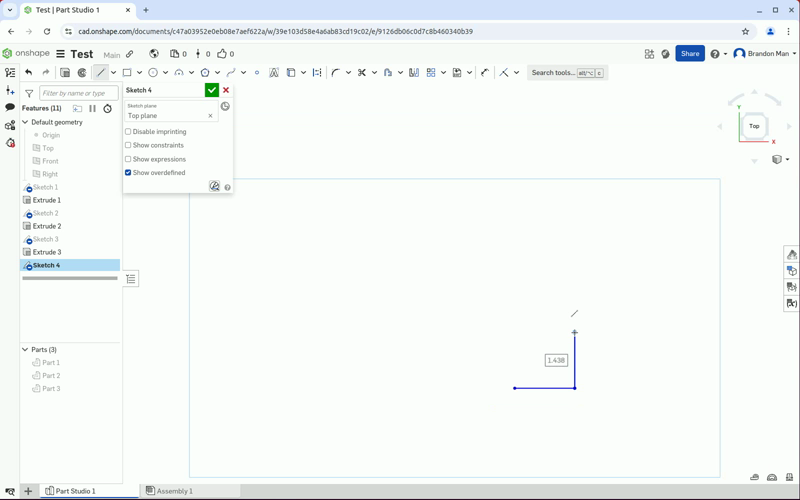
scroll(-6)
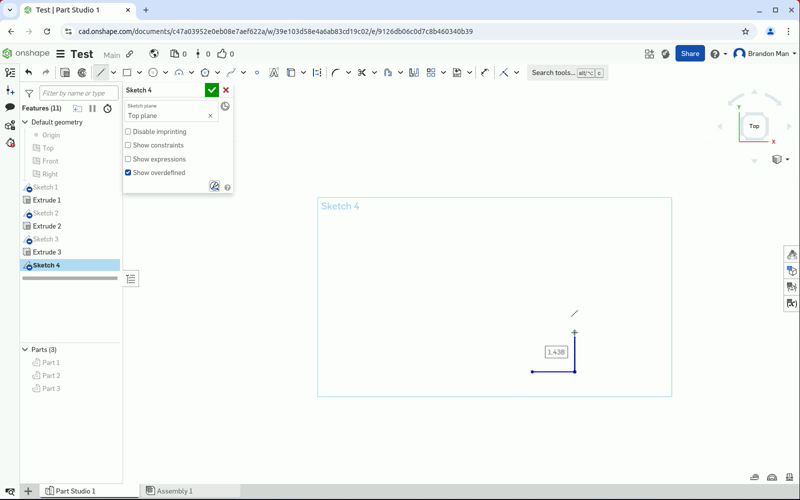
scroll(-6)
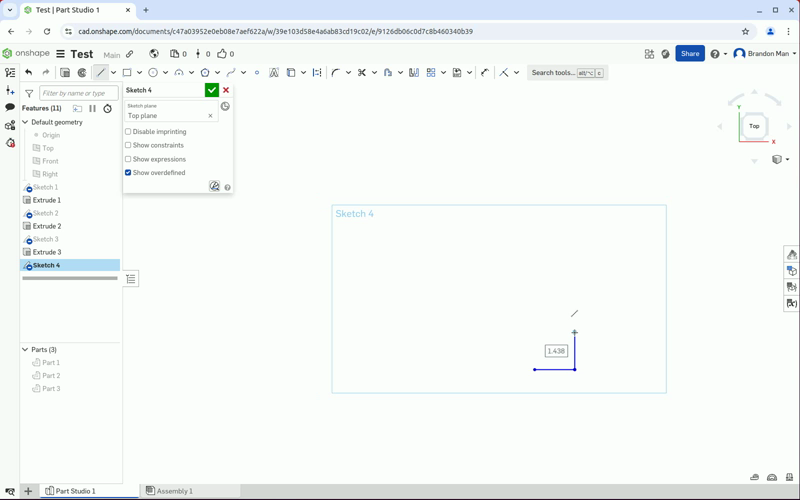
scroll(-6)
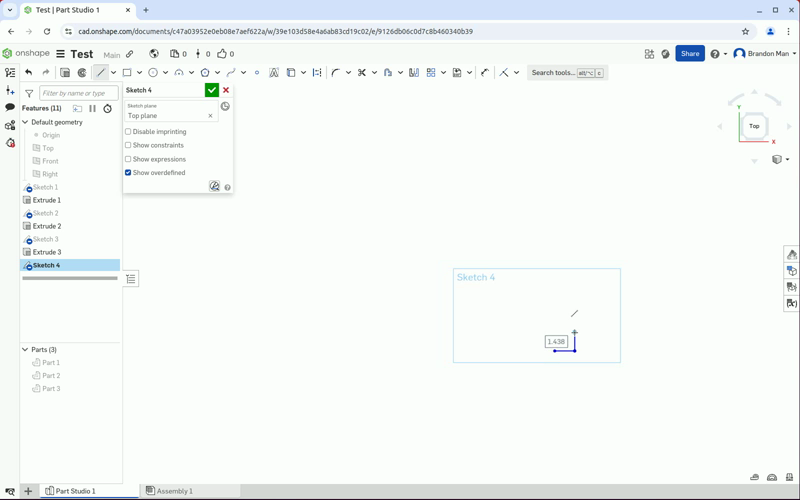
scroll(-6)
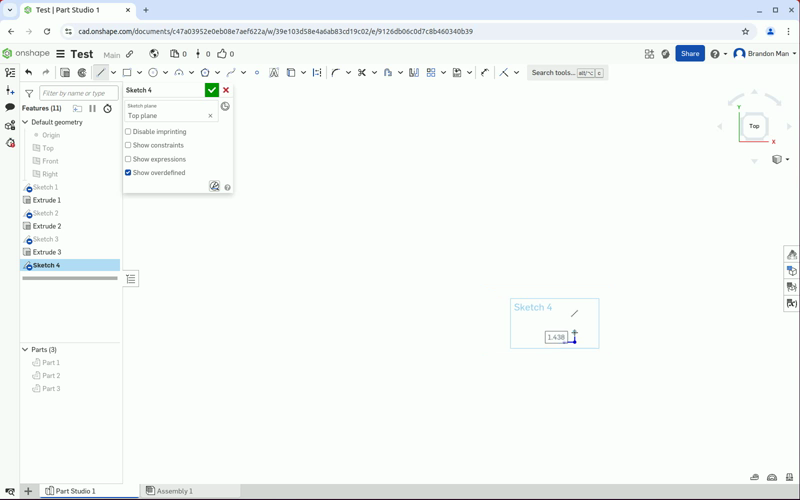
scroll(-6)
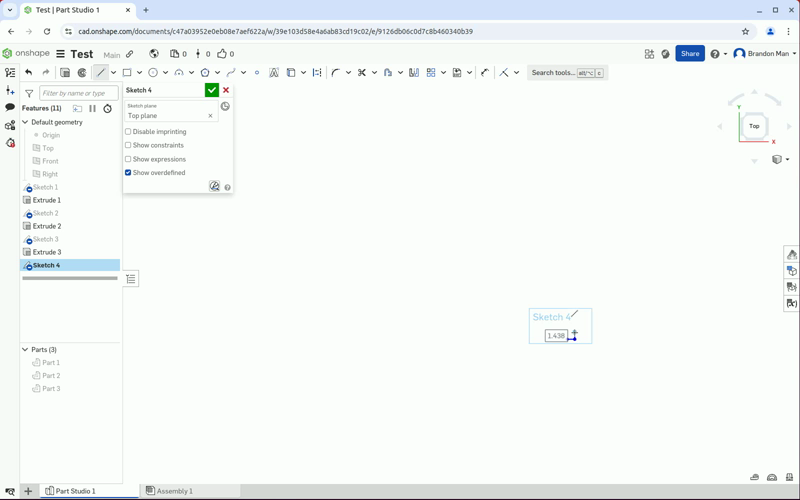
key_up(shift)
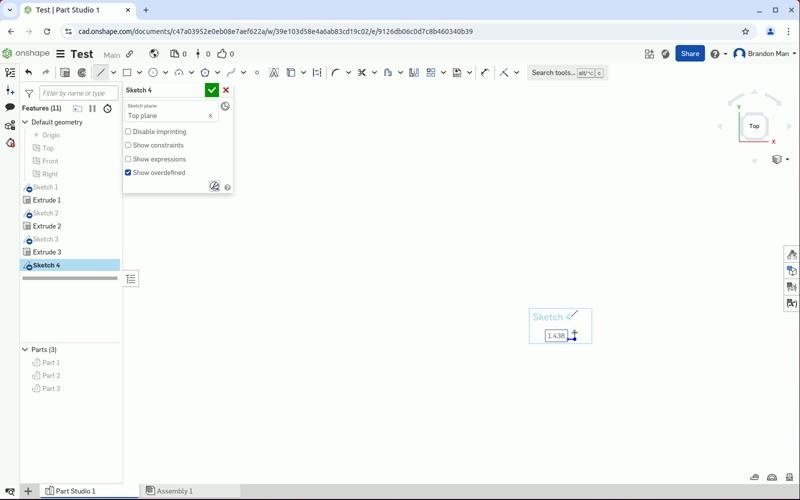
key_down(shift)
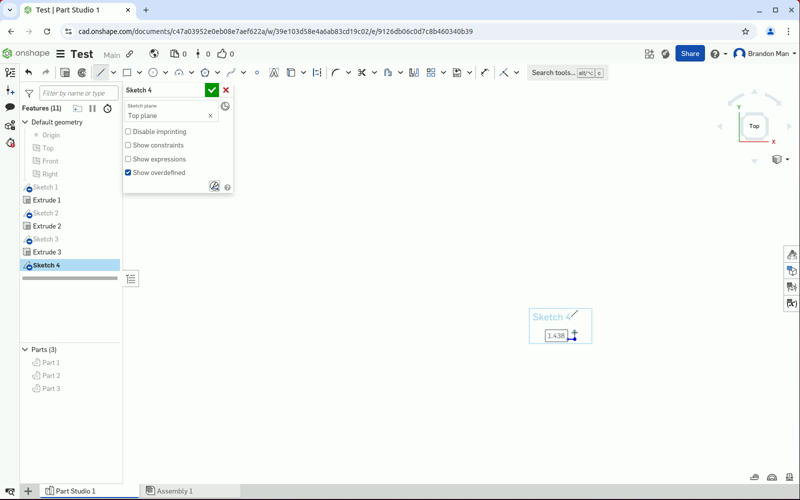
mouse_move(589, 332)
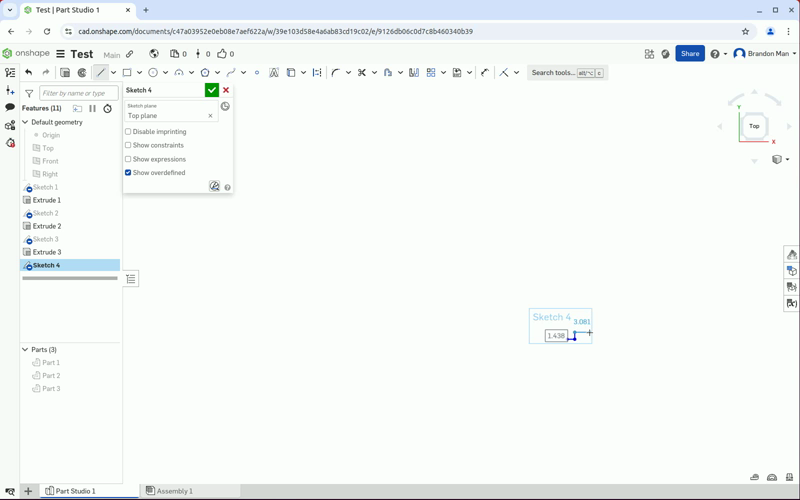
mouse_move(567, 332)
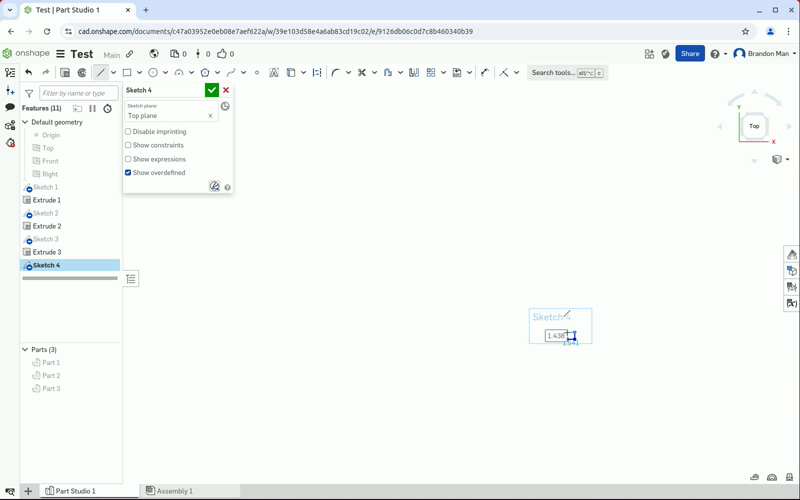
scroll(6)
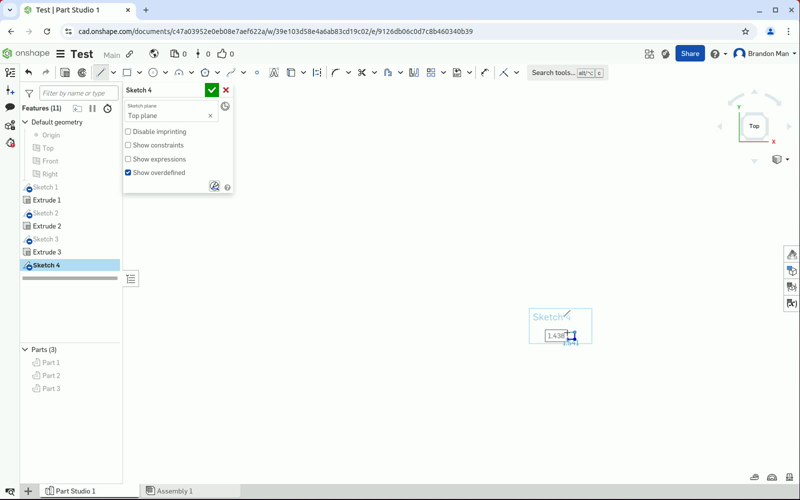
scroll(6)
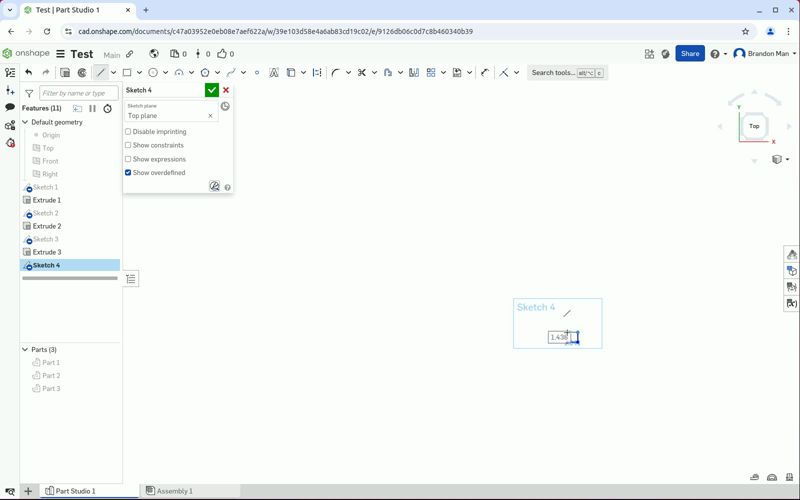
scroll(6)
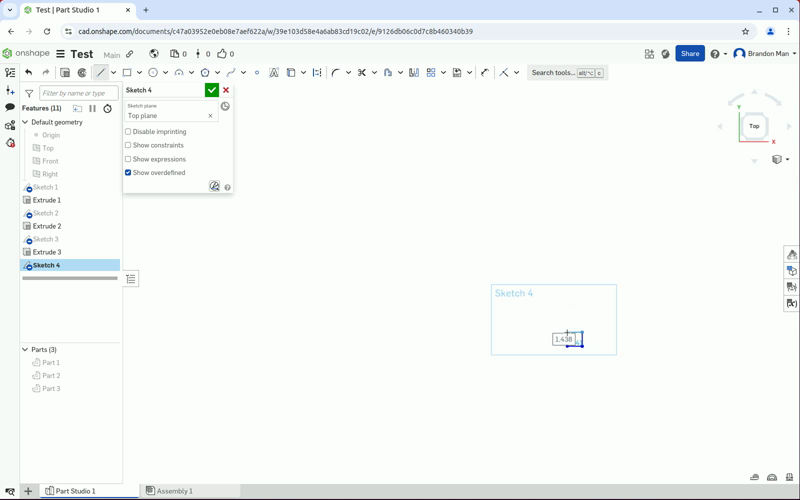
scroll(6)
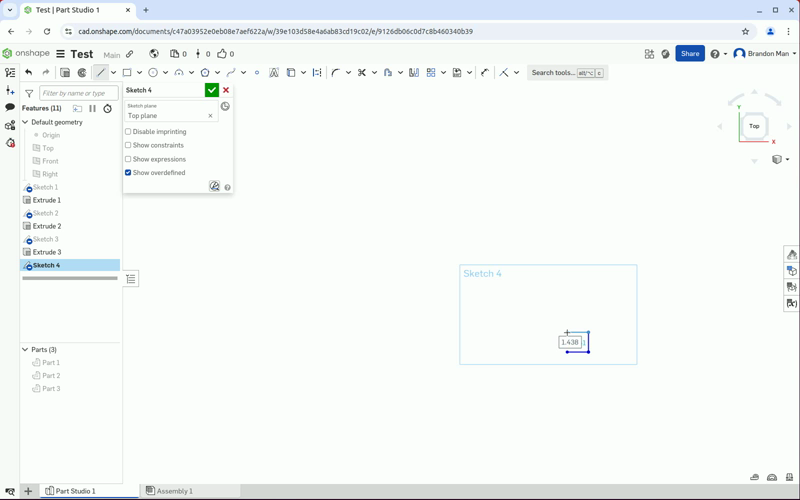
scroll(6)
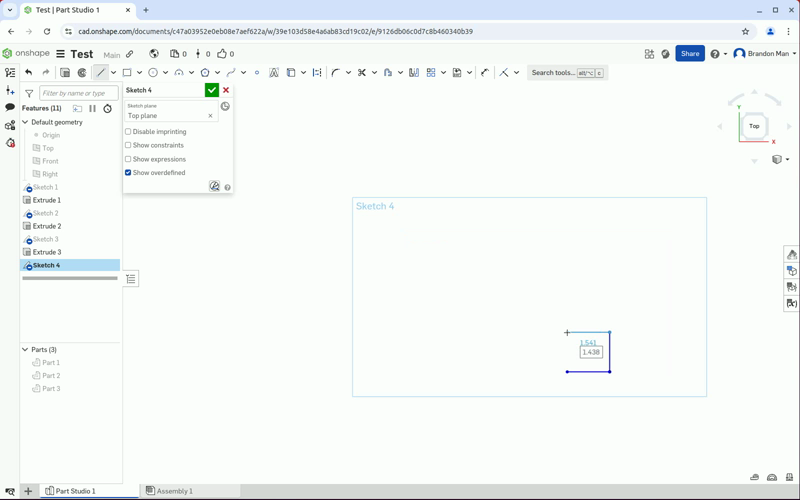
scroll(6)
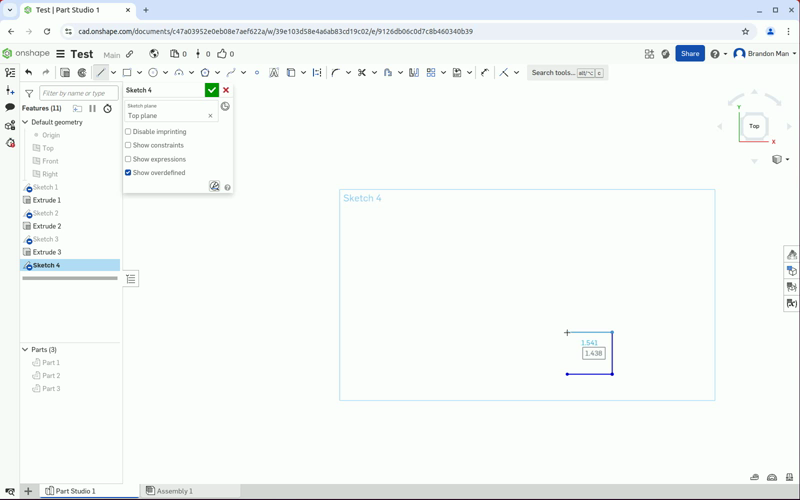
scroll(6)
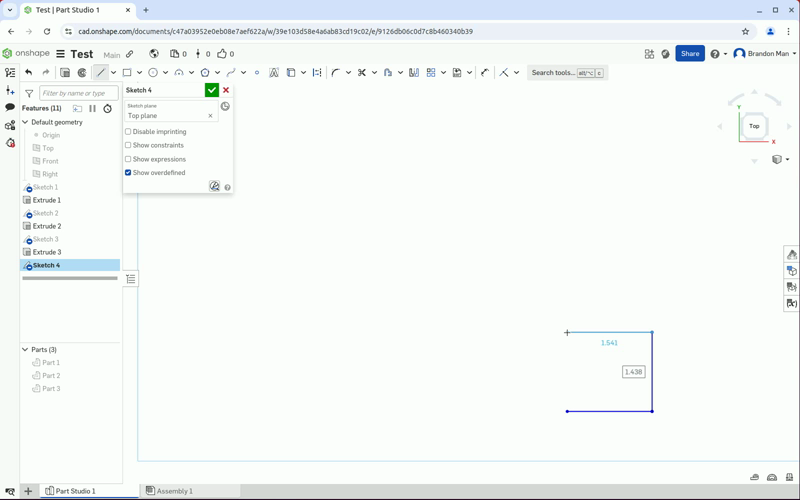
click(567, 332)
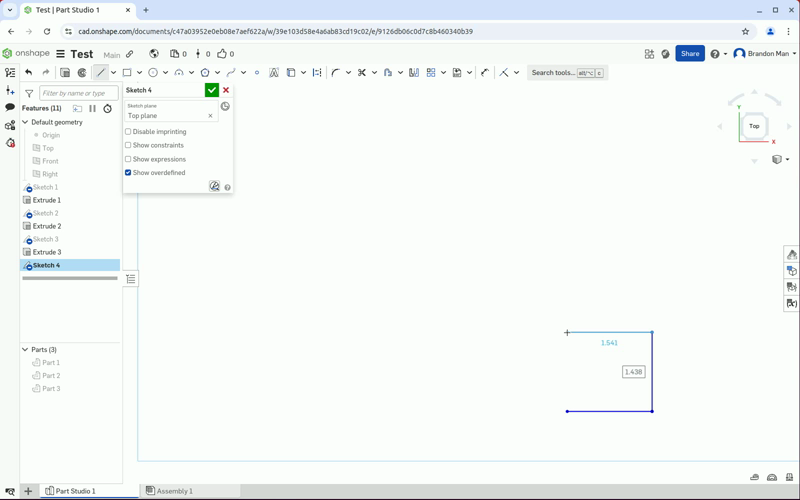
scroll(-6)
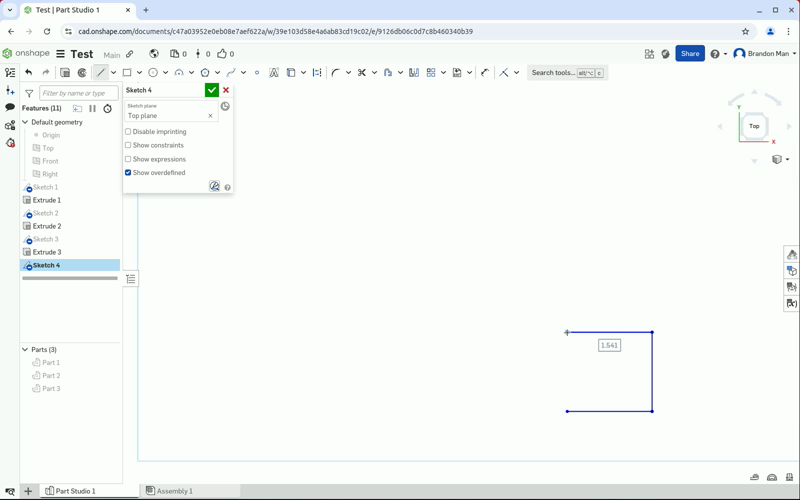
scroll(-6)
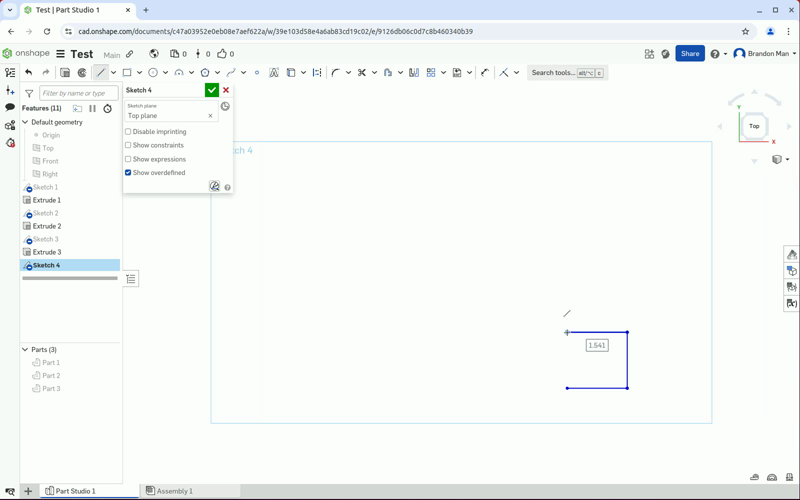
scroll(-6)
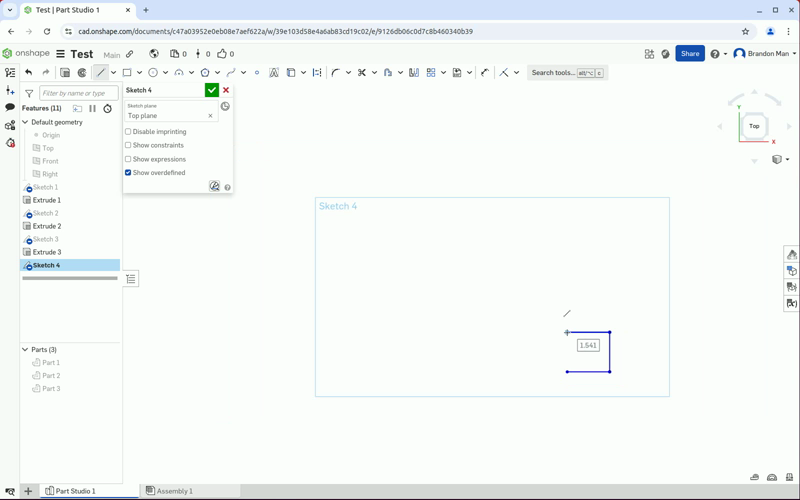
scroll(-6)
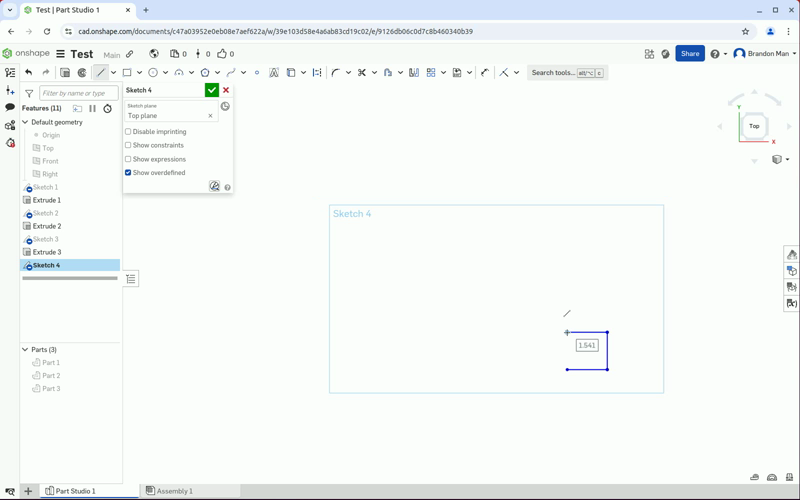
scroll(-6)
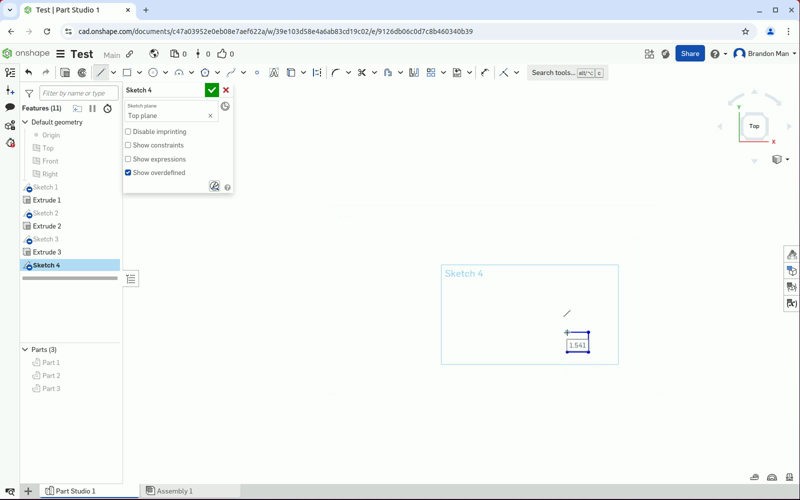
scroll(-6)
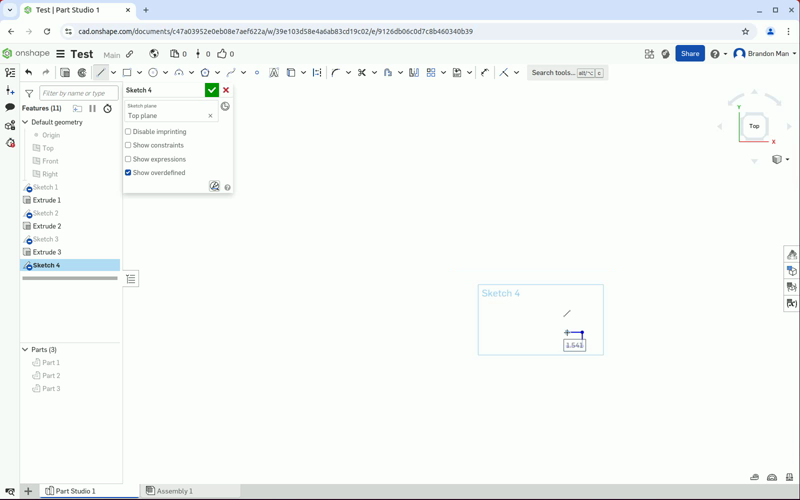
scroll(-6)
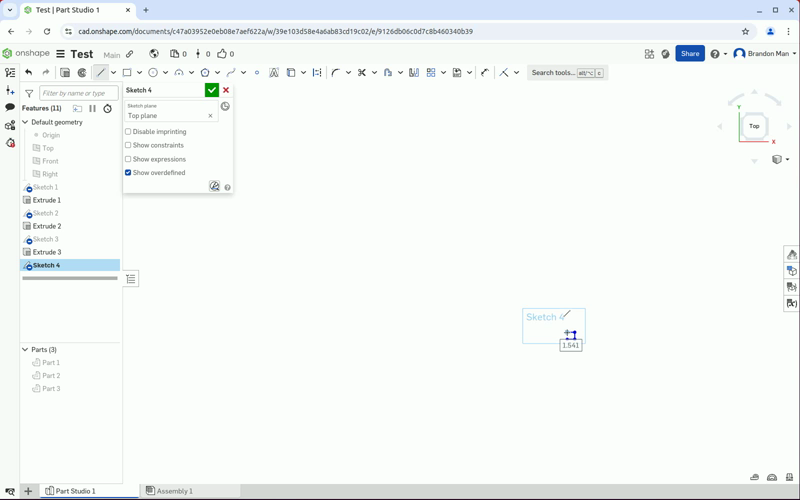
key_up(shift)
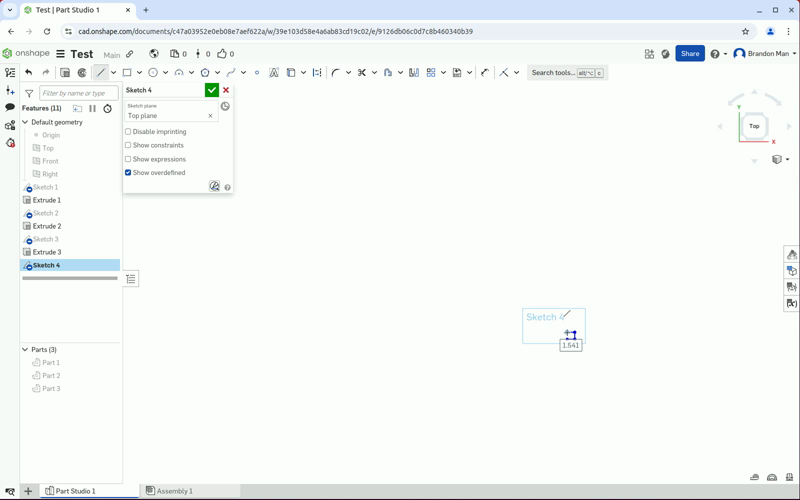
mouse_move(589, 332)
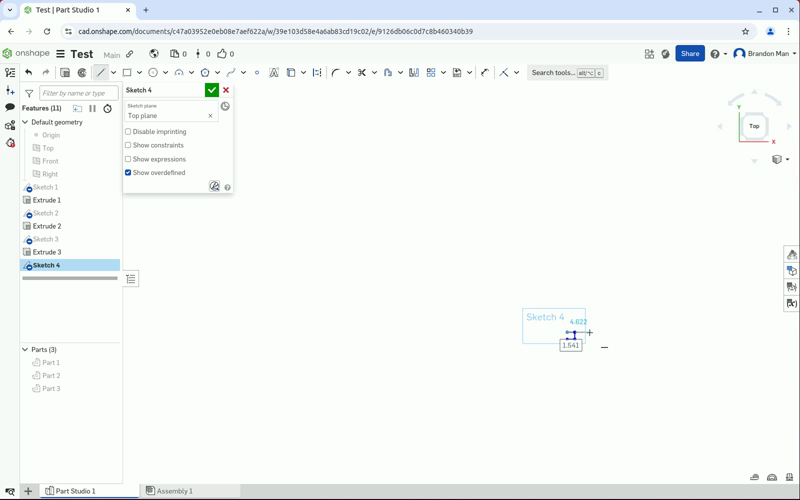
key_down(shift)
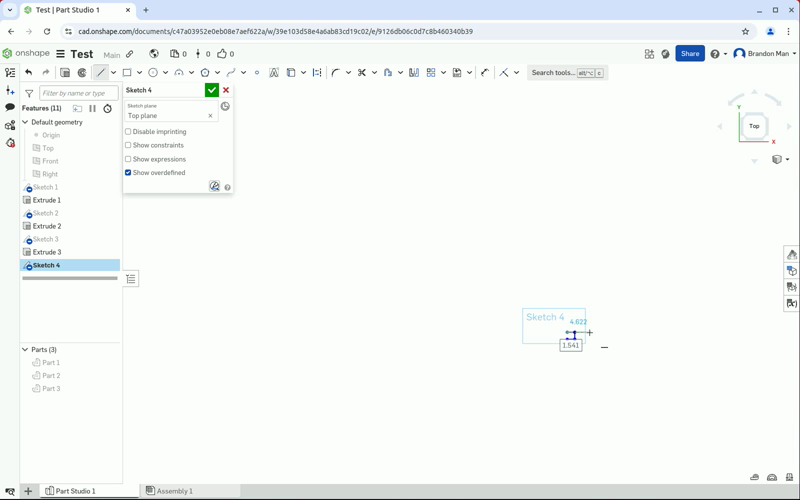
mouse_move(567, 339)
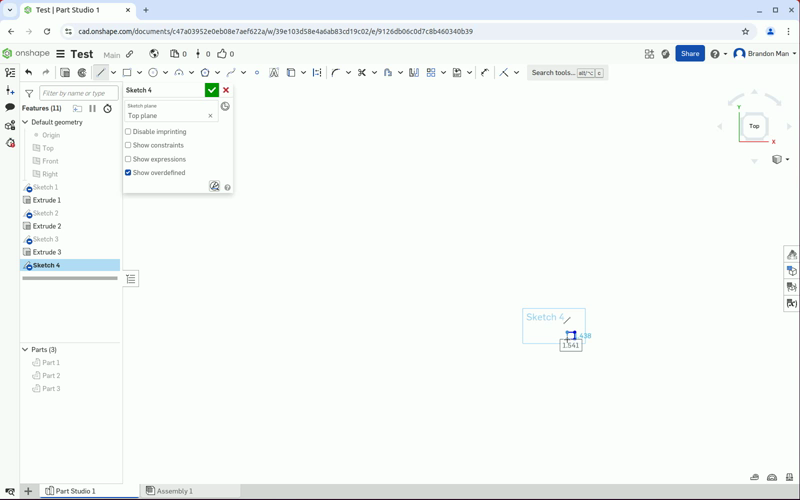
scroll(6)
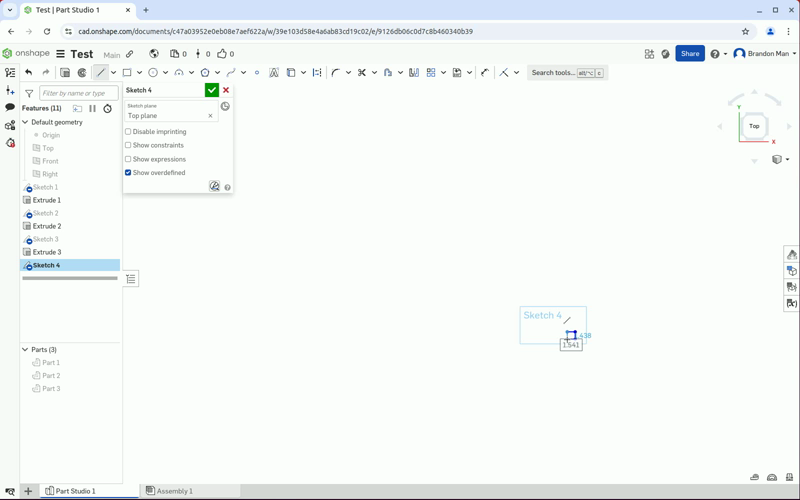
scroll(6)
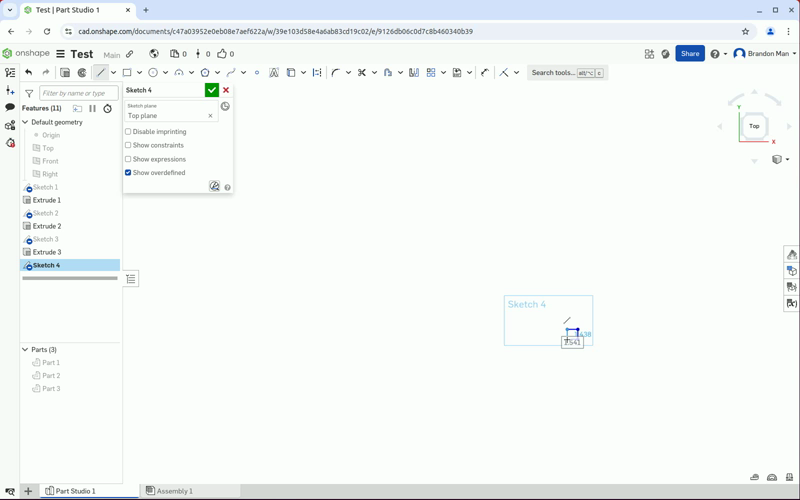
scroll(6)
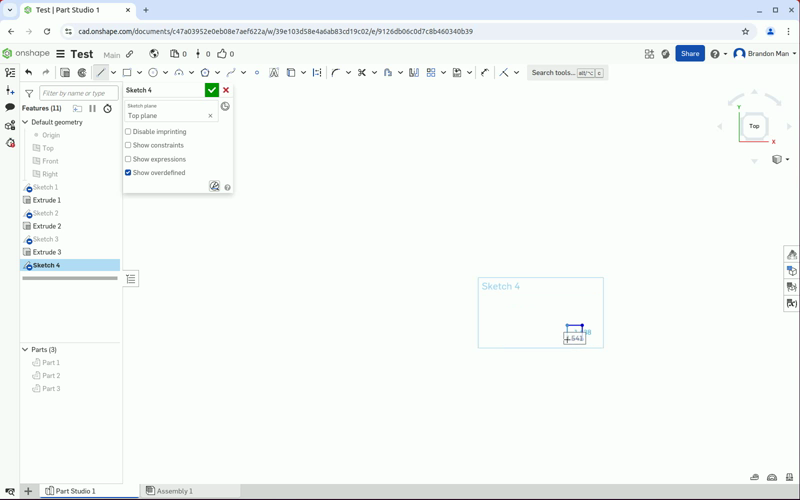
scroll(6)
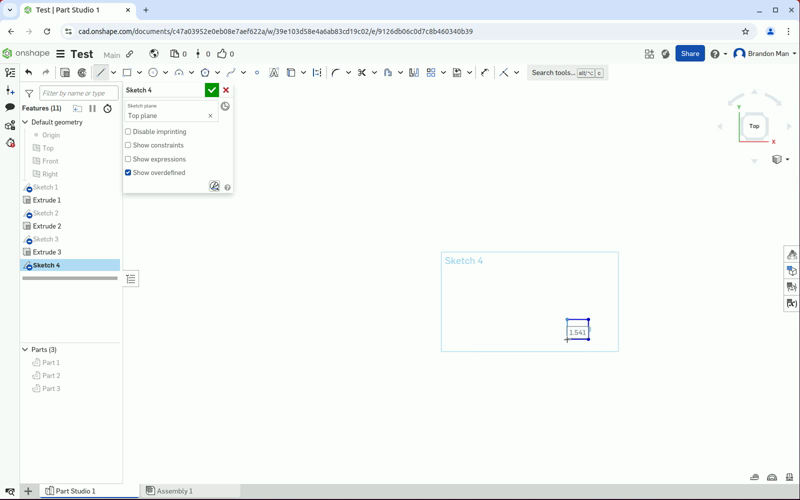
scroll(6)
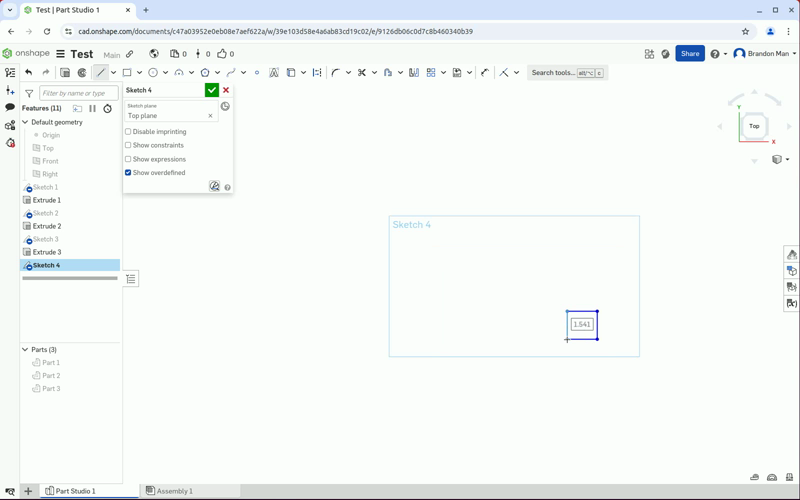
scroll(6)
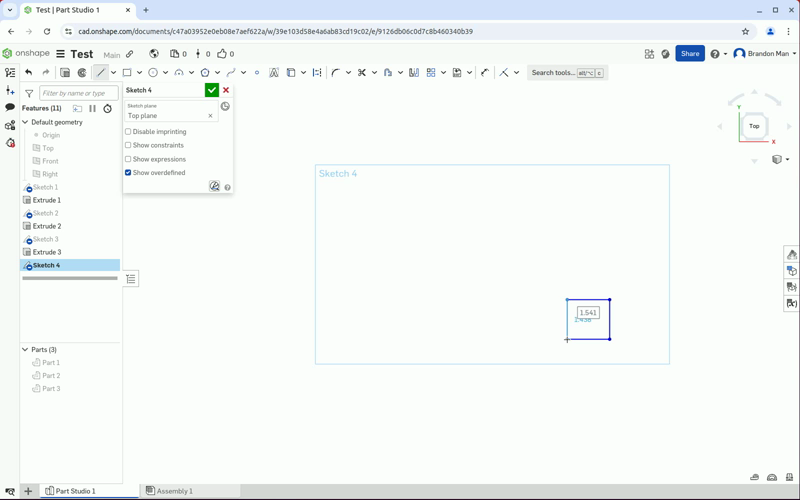
scroll(6)
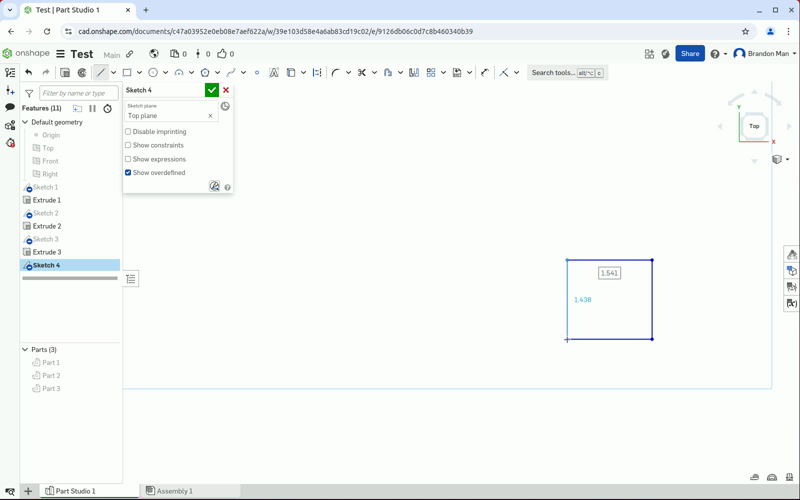
key_up(shift)
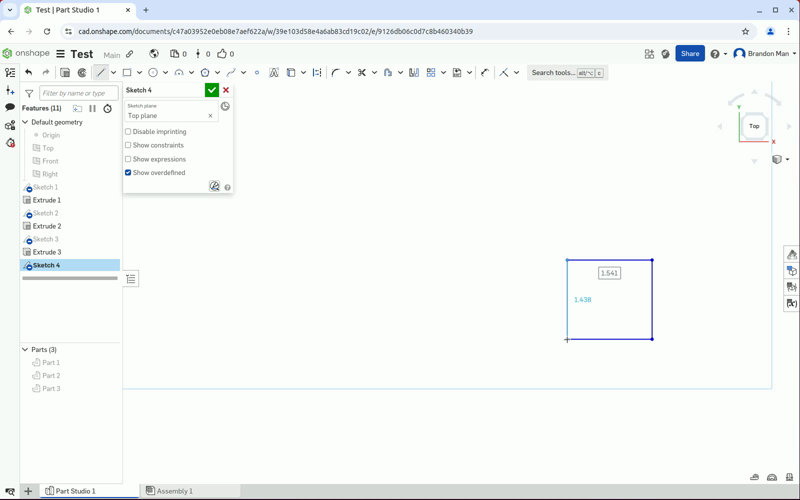
click(567, 339)
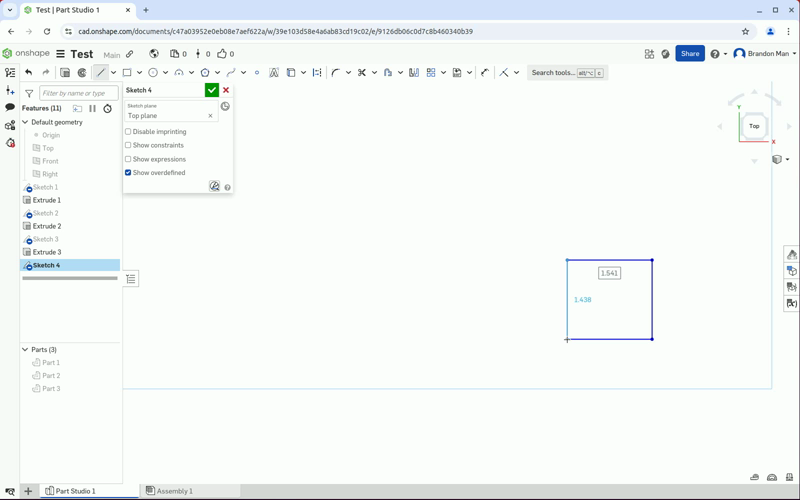
scroll(-6)
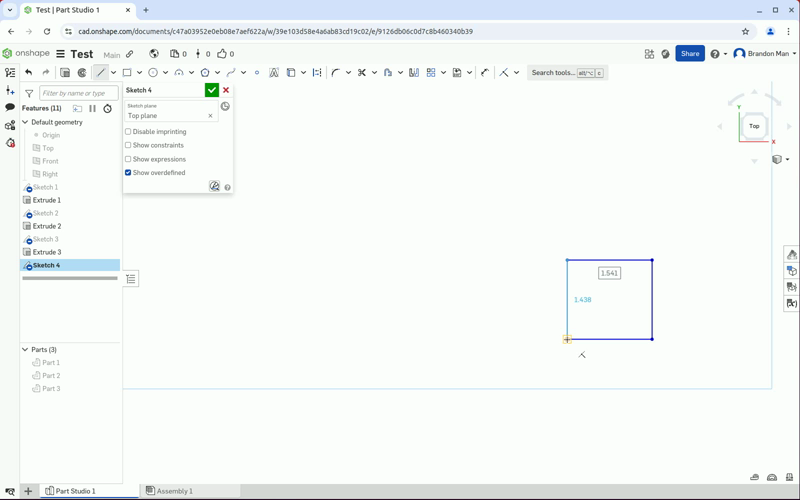
scroll(-6)
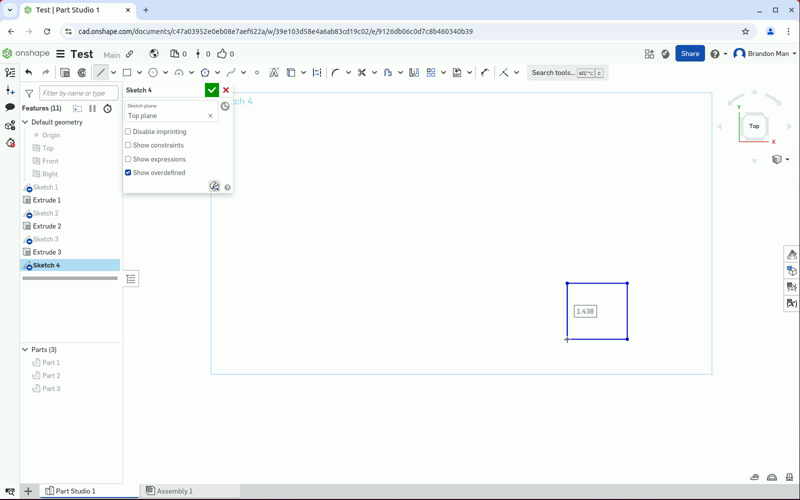
scroll(-6)
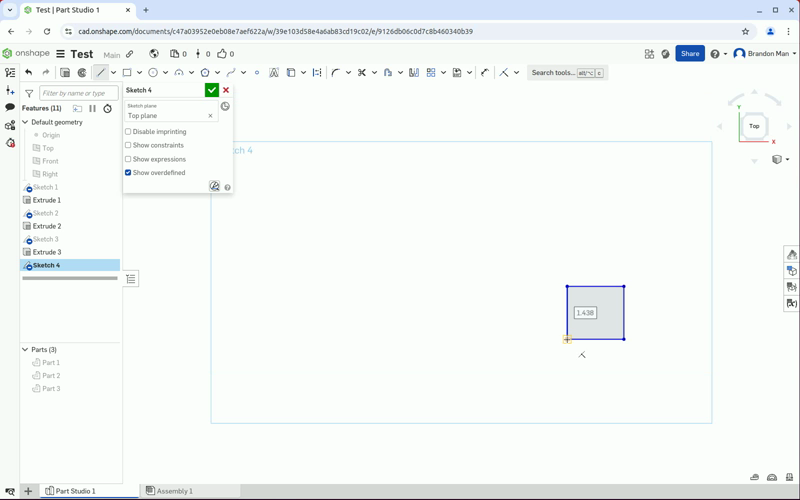
scroll(-6)
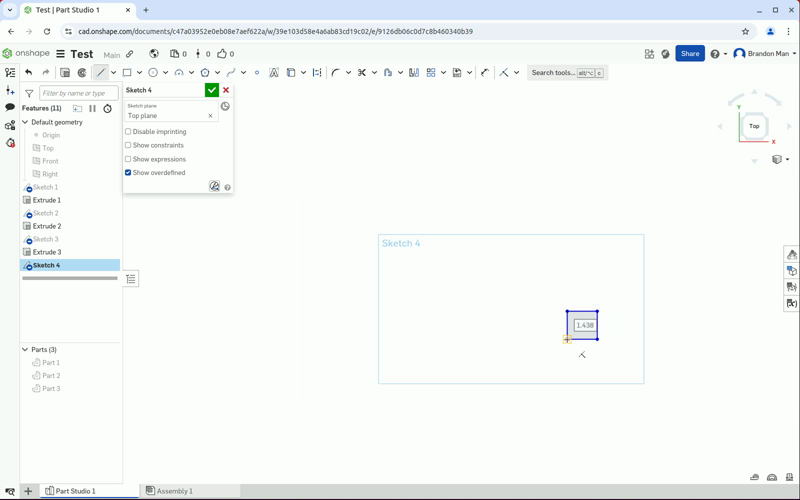
scroll(-6)
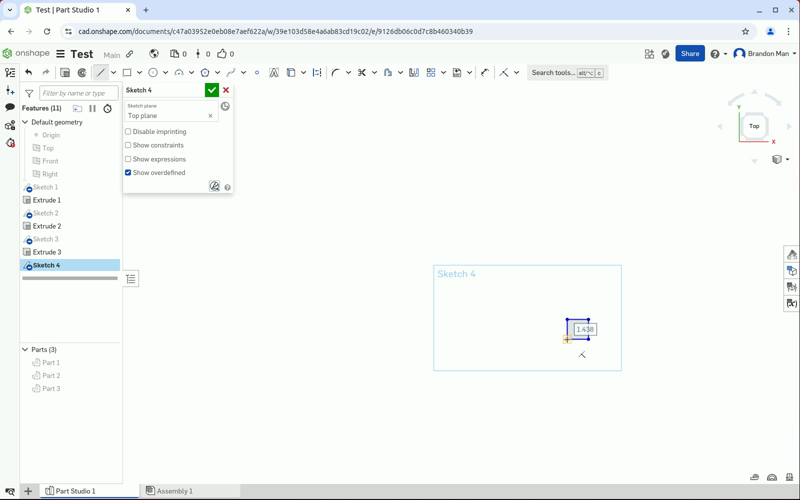
scroll(-6)
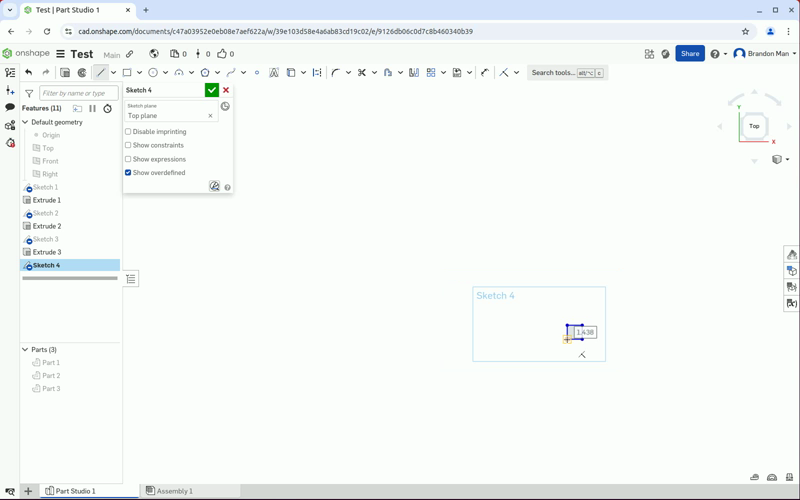
scroll(-6)
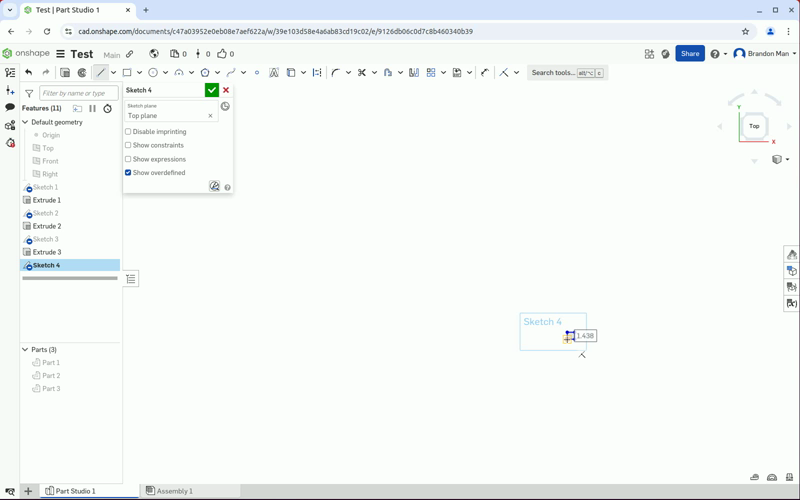
key(esc)
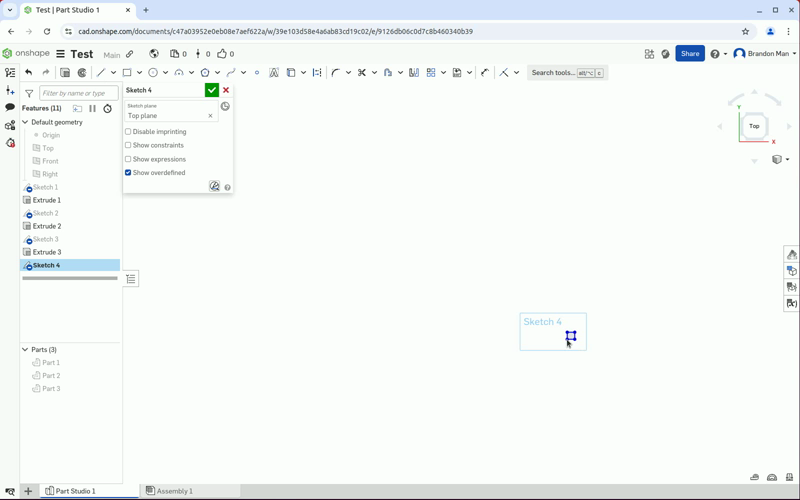
mouse_move(574, 338)
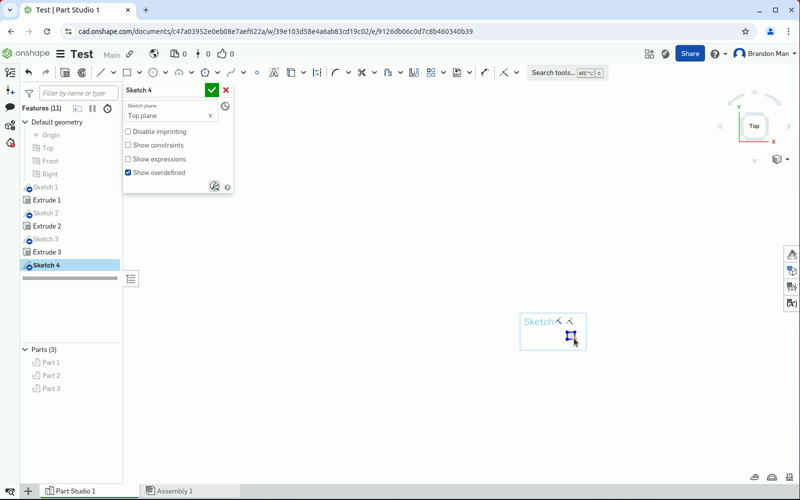
scroll(6)
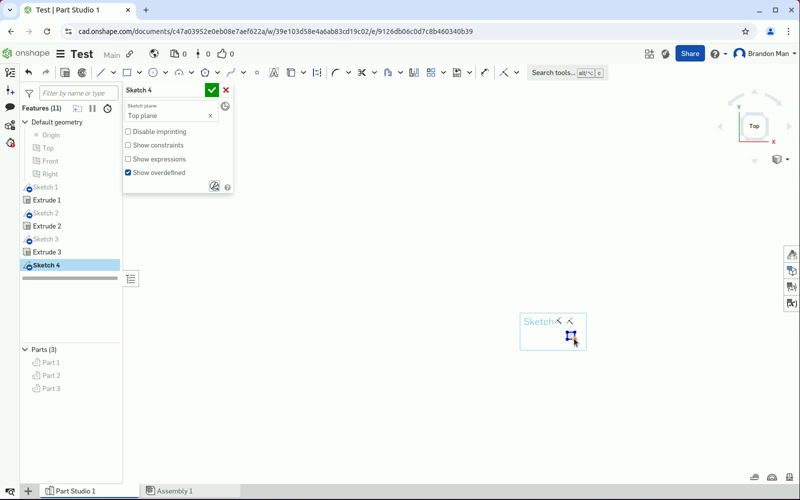
scroll(6)
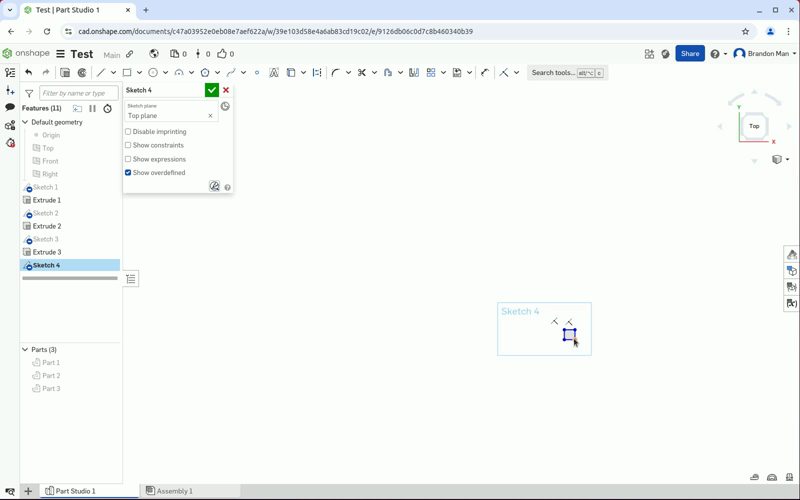
scroll(6)
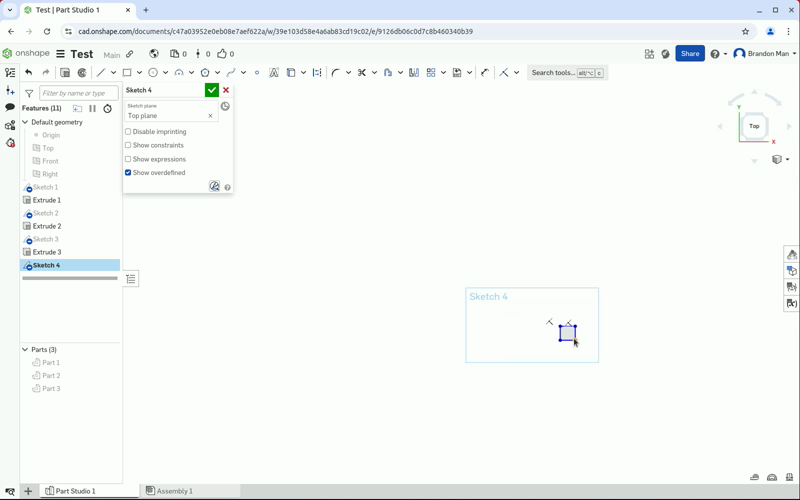
scroll(6)
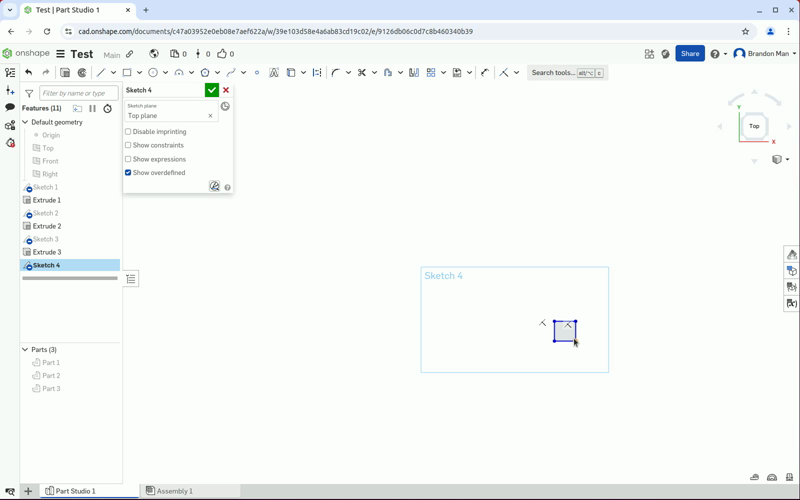
scroll(6)
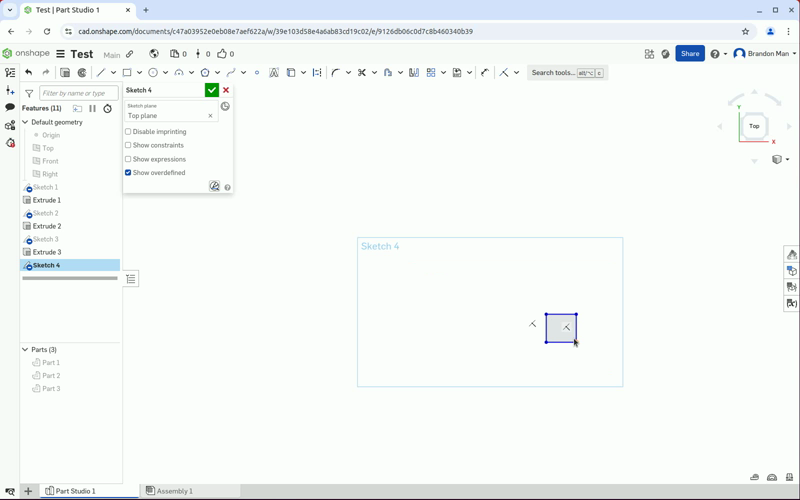
scroll(6)
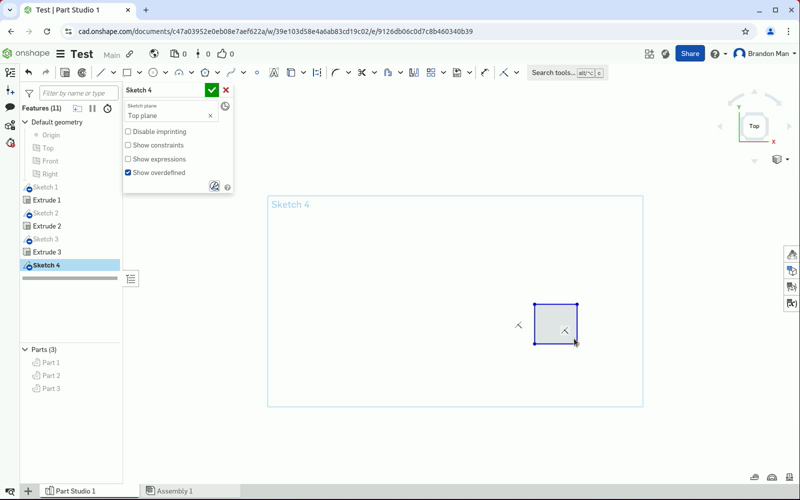
scroll(6)
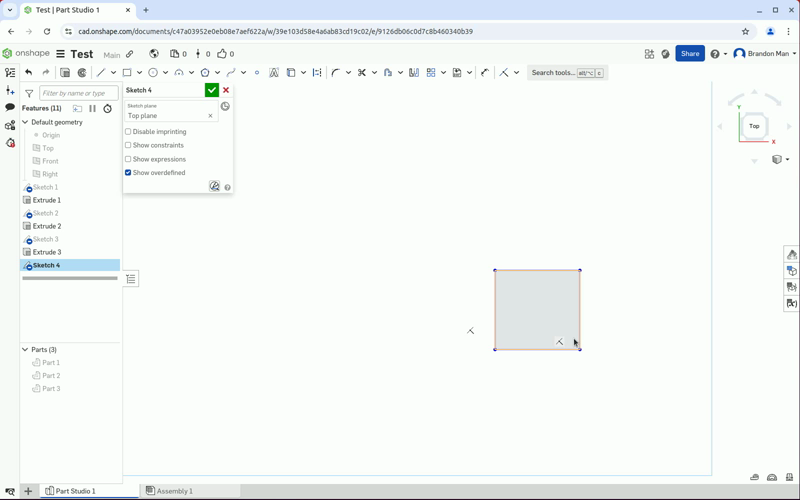
click(574, 338)
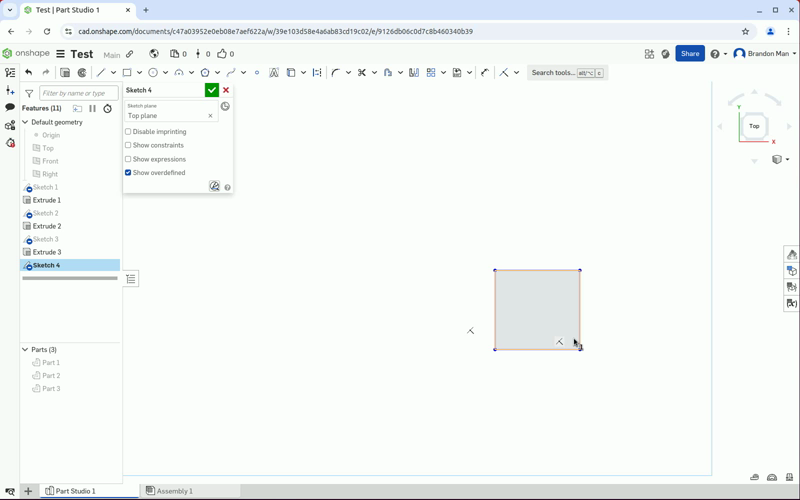
scroll(-6)
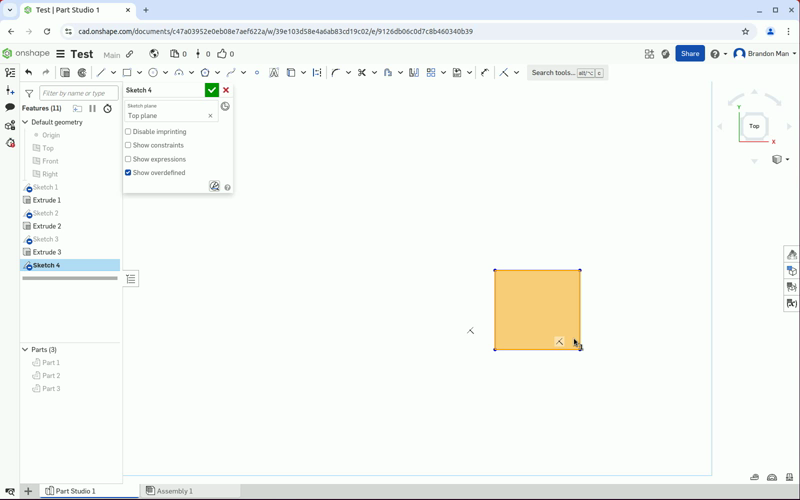
scroll(-6)
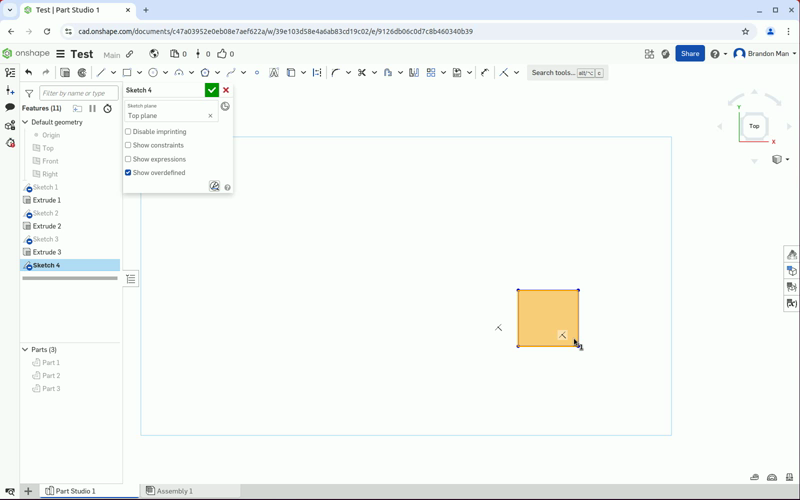
scroll(-6)
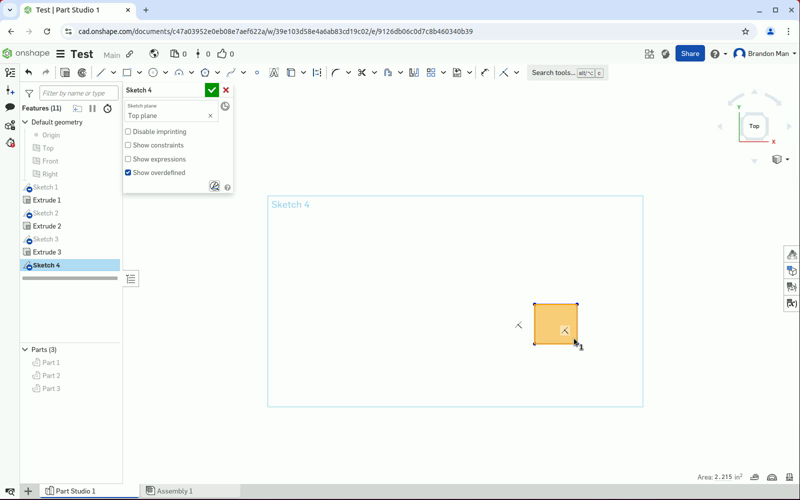
scroll(-6)
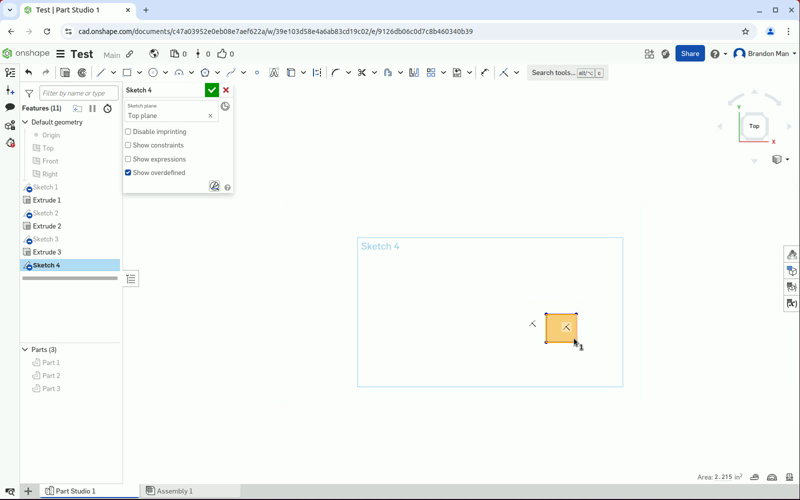
scroll(-6)
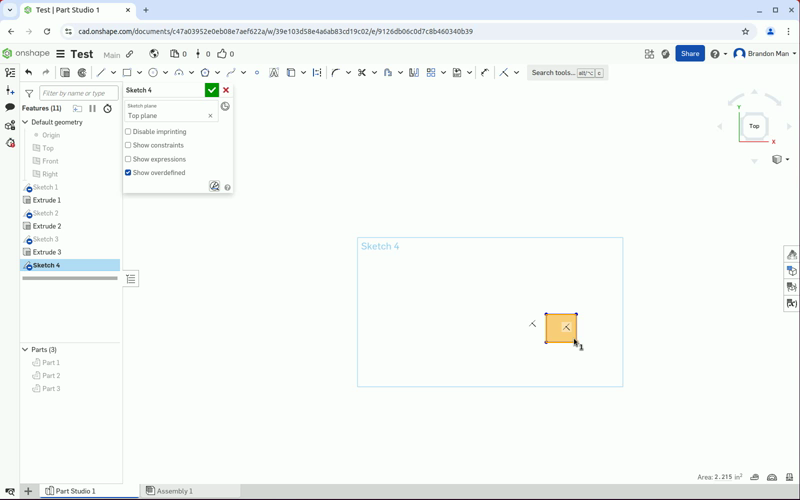
scroll(-6)
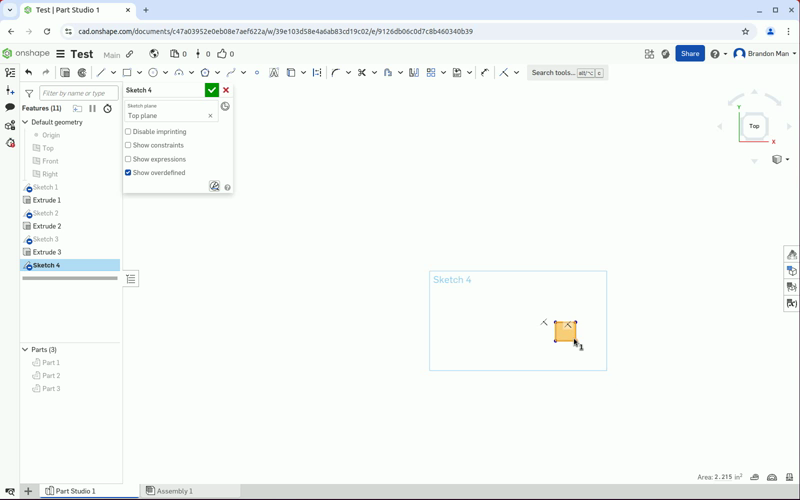
scroll(-6)
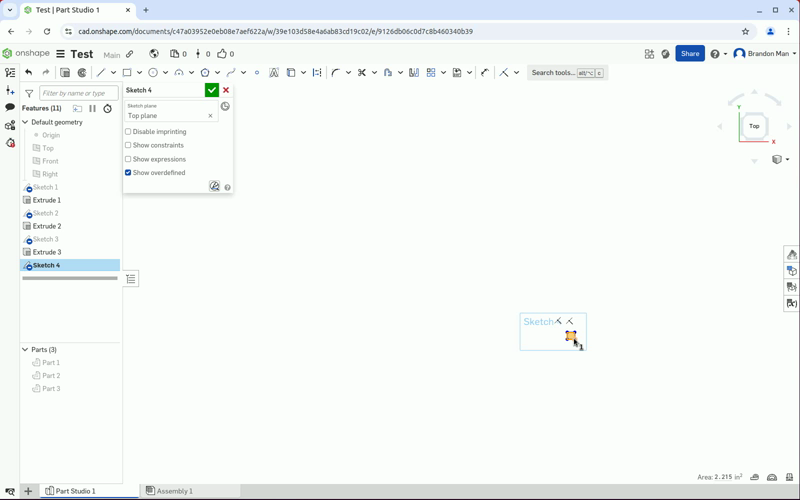
mouse_move(73, 352)
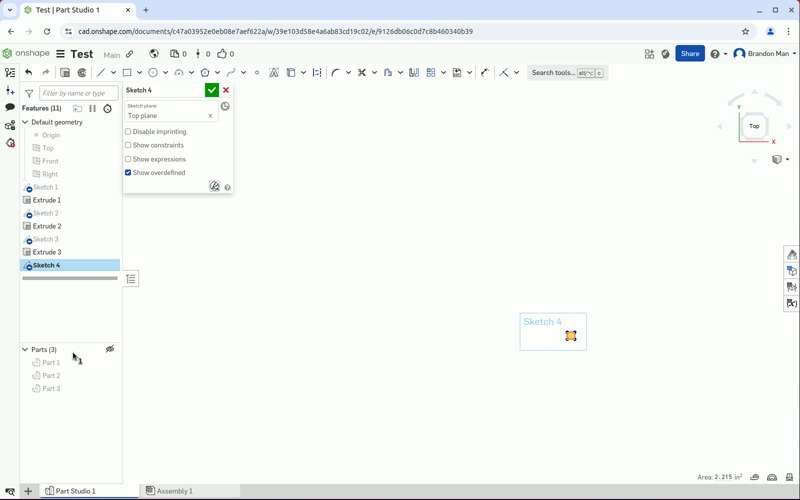
key(shift+y)
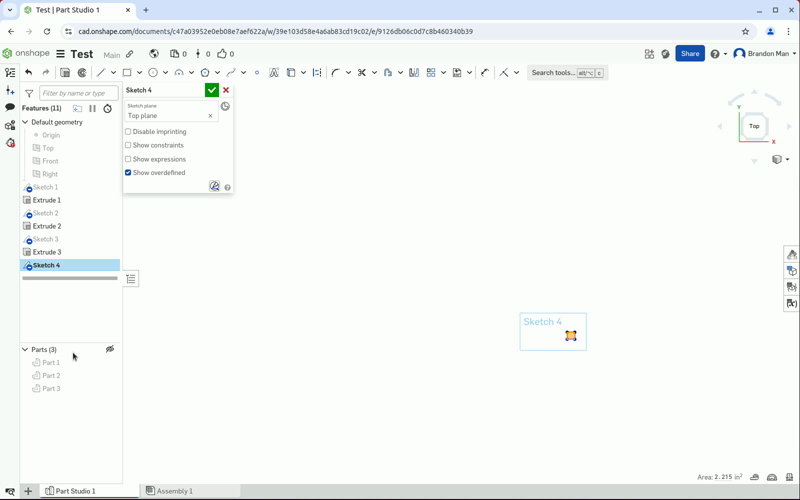
key(shift+e)
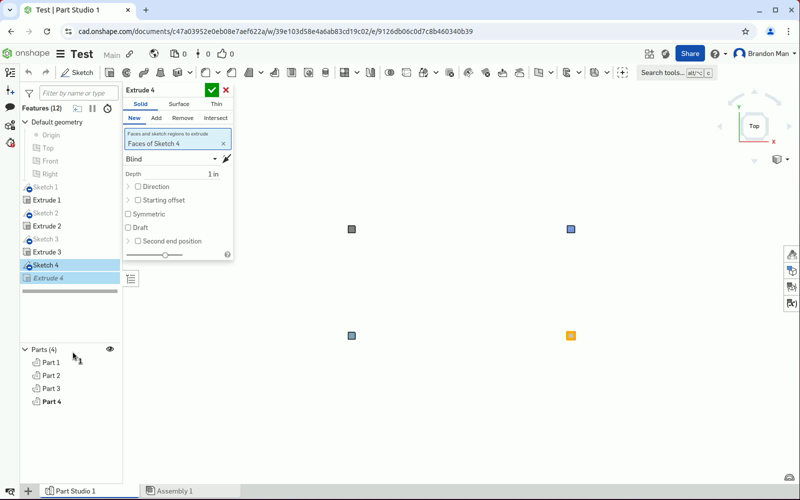
mouse_move(143, 106)
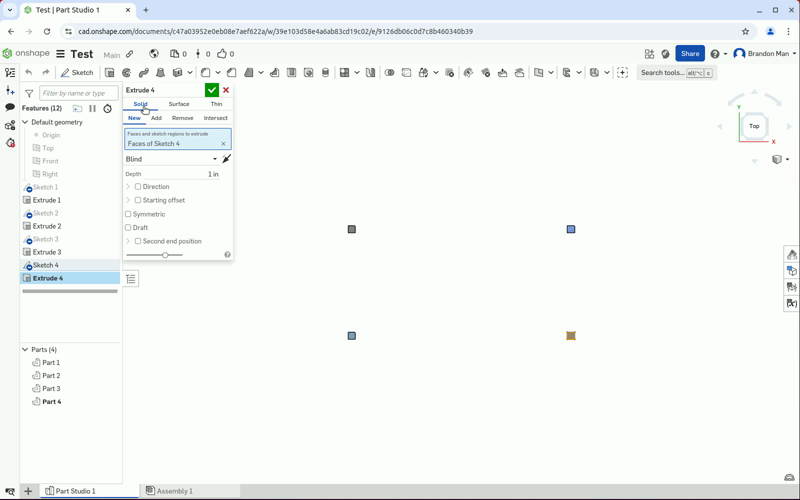
click(143, 106)
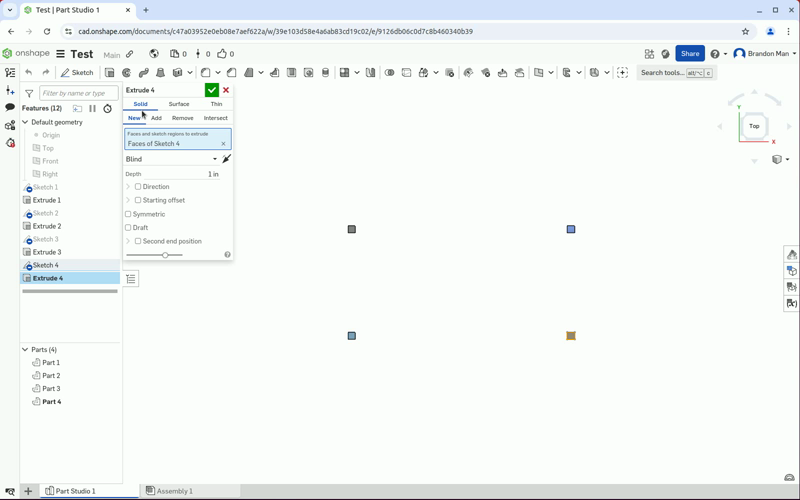
mouse_move(137, 120)
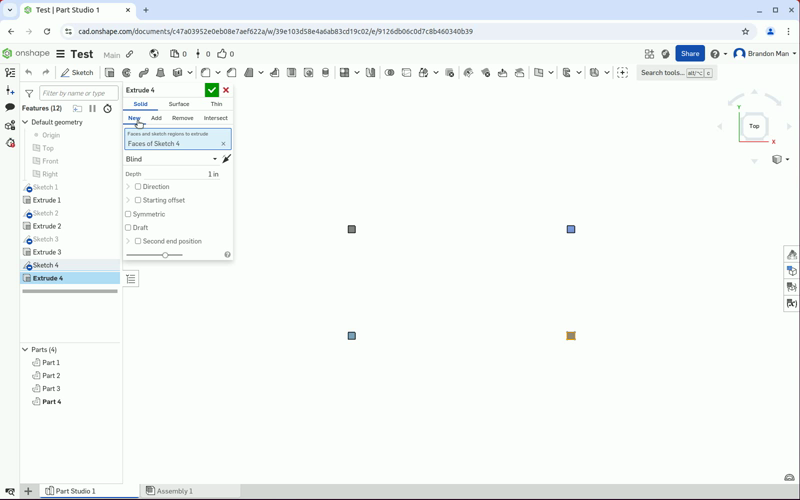
click(137, 120)
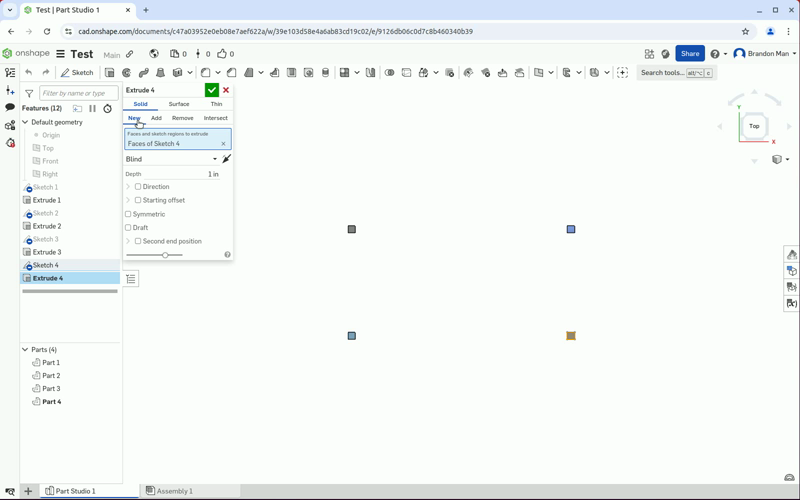
key(tab, 4)
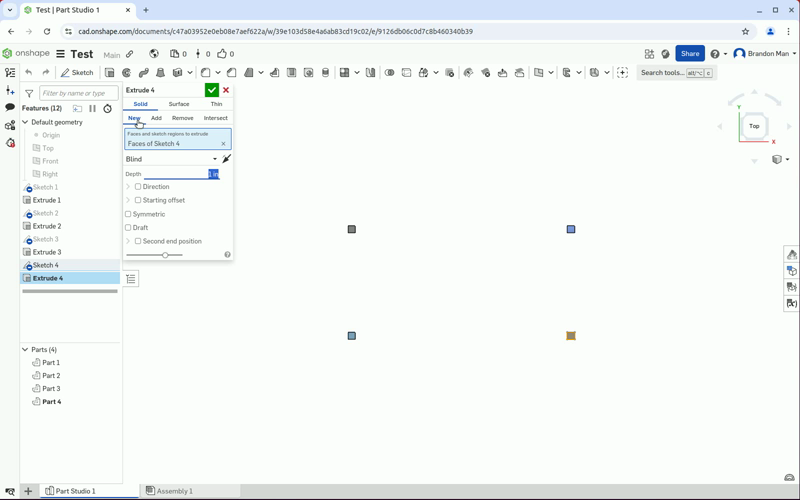
text(3.851)
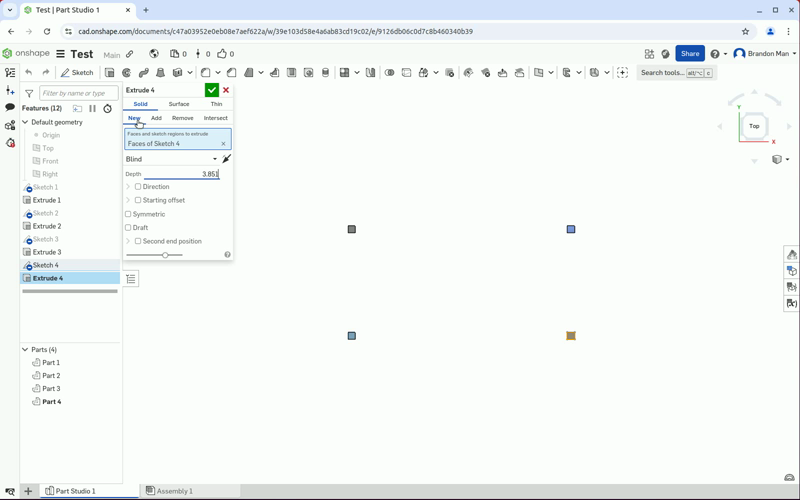
key(enter)
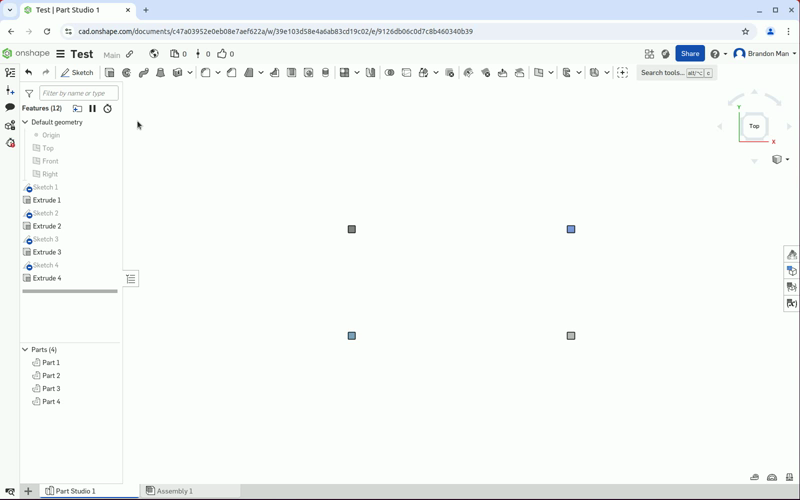
key(shift+h)
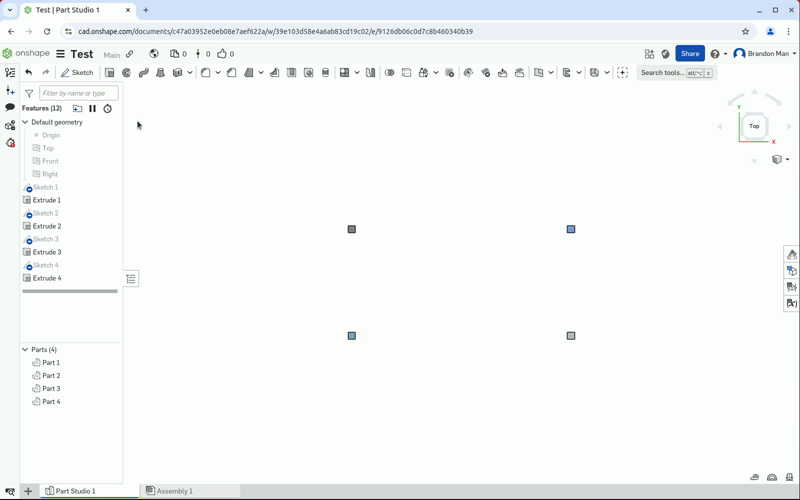
key(shift+h)
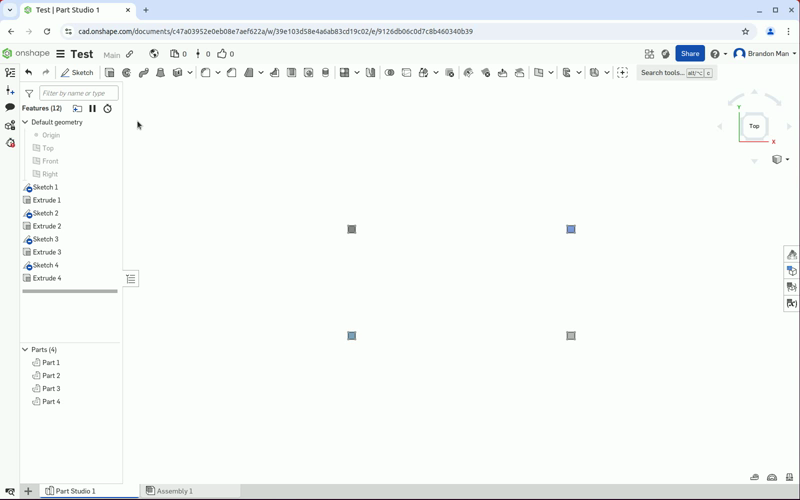
key(shift+7)
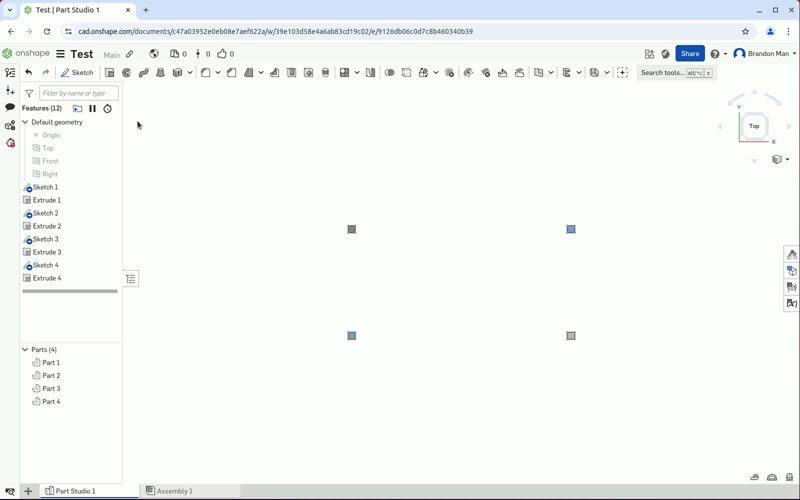
key(up, 3)
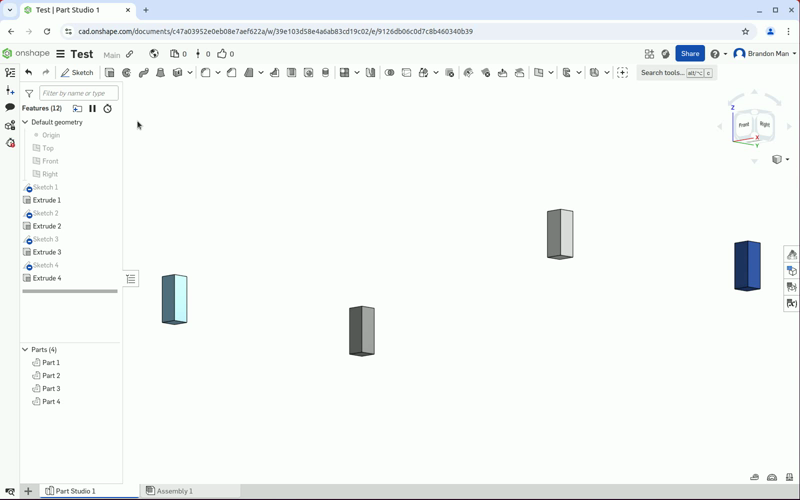
key(left, 3)
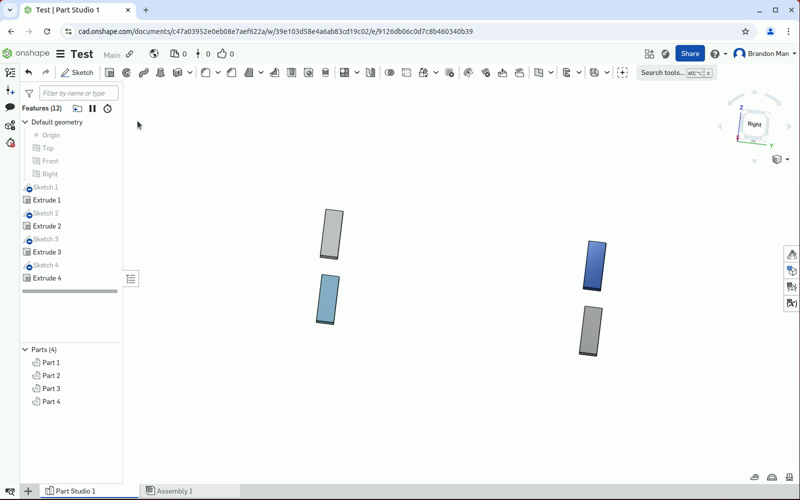
key(right, 3)
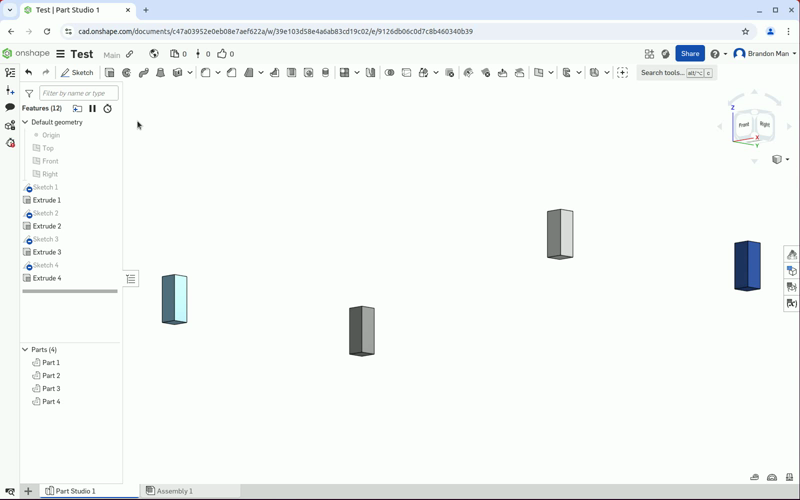
key(down, 3)
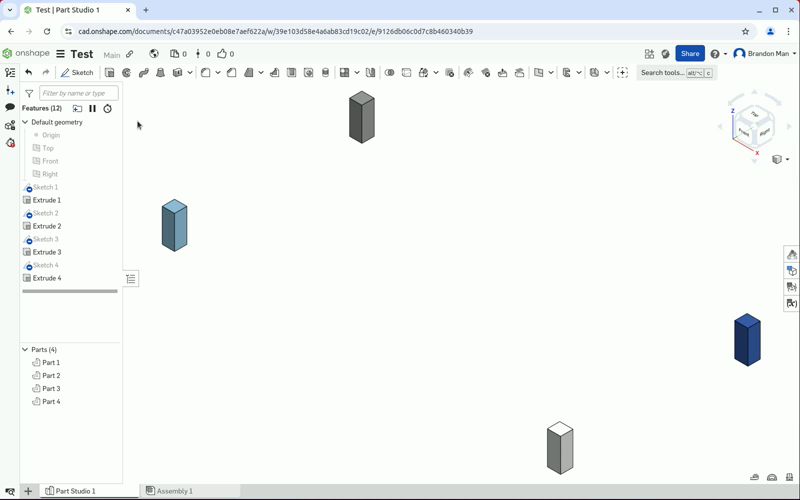
mouse_move(73, 189)
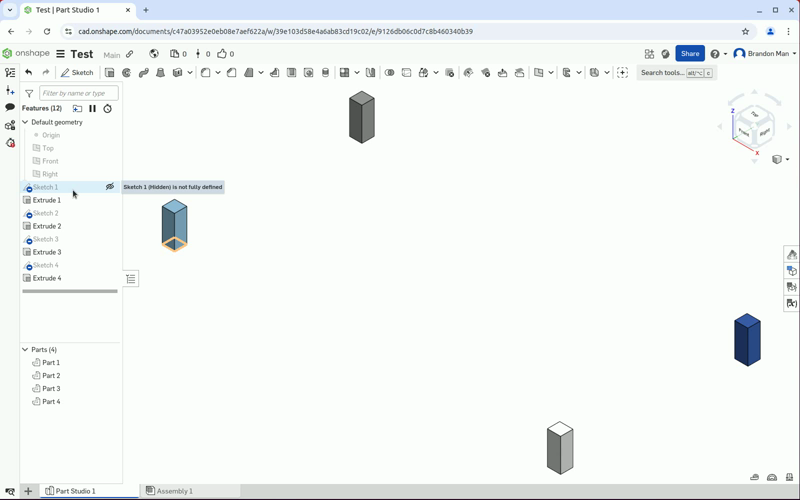
click(73, 189)